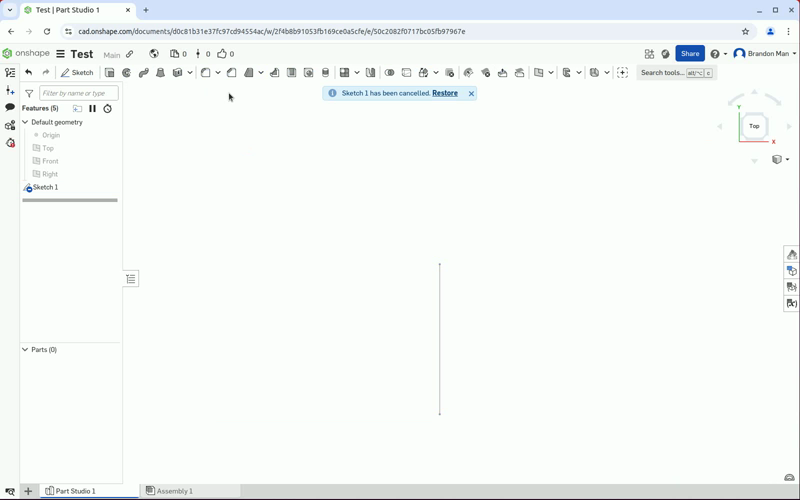
key(shift+h)
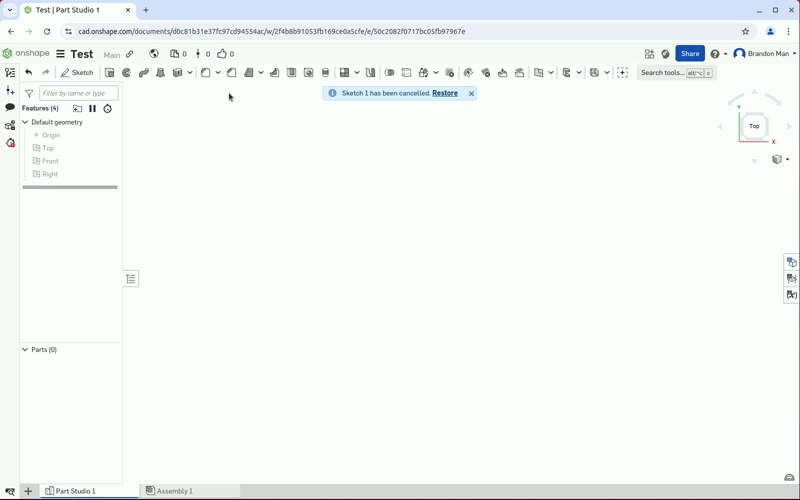
mouse_move(73, 352)
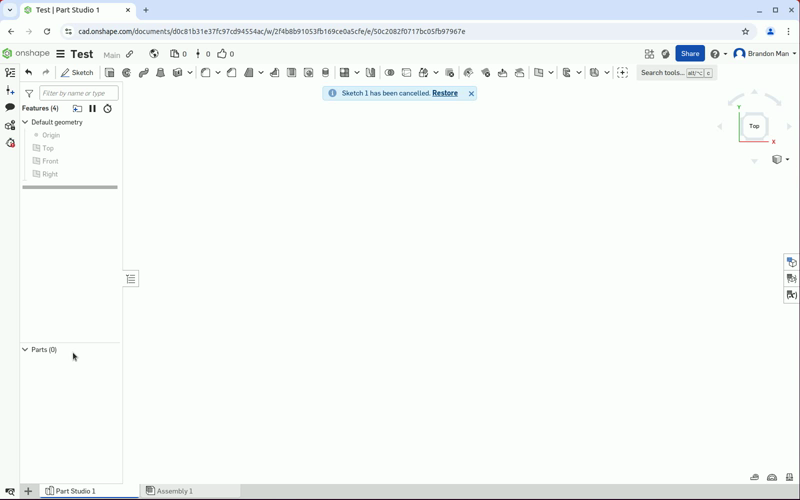
key(y)
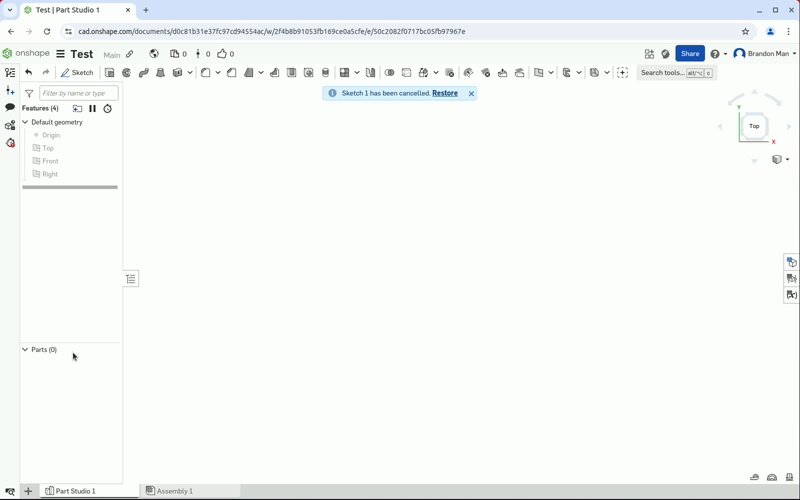
key(shift+p)
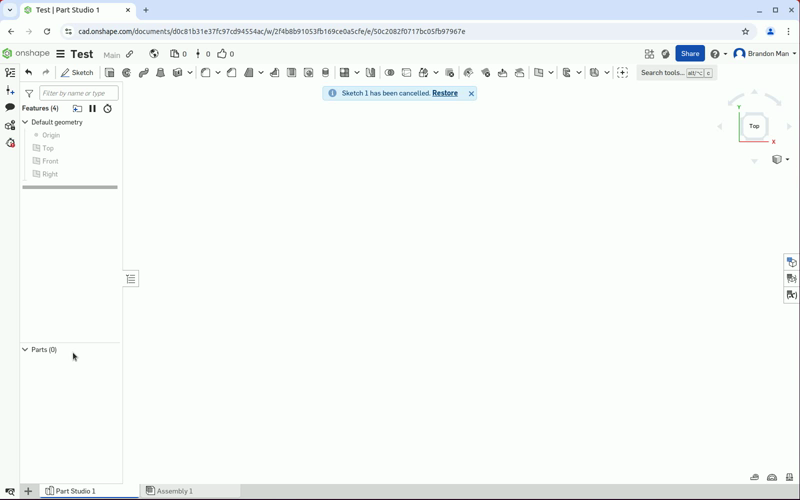
key(space)
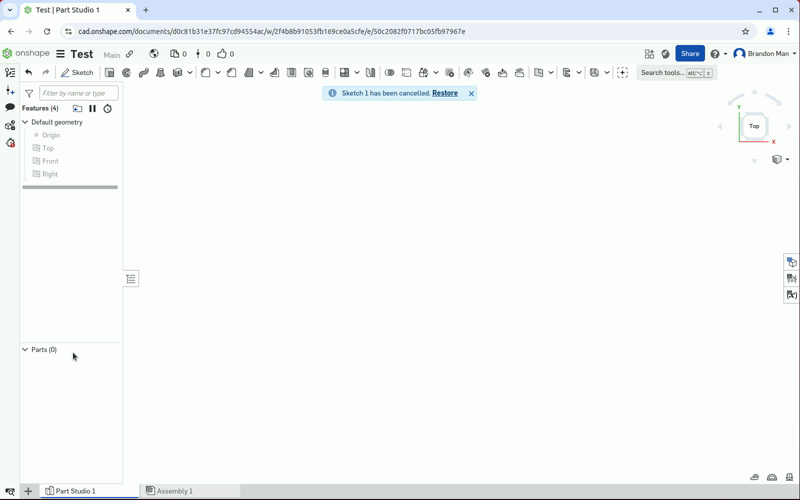
key_down(shift)
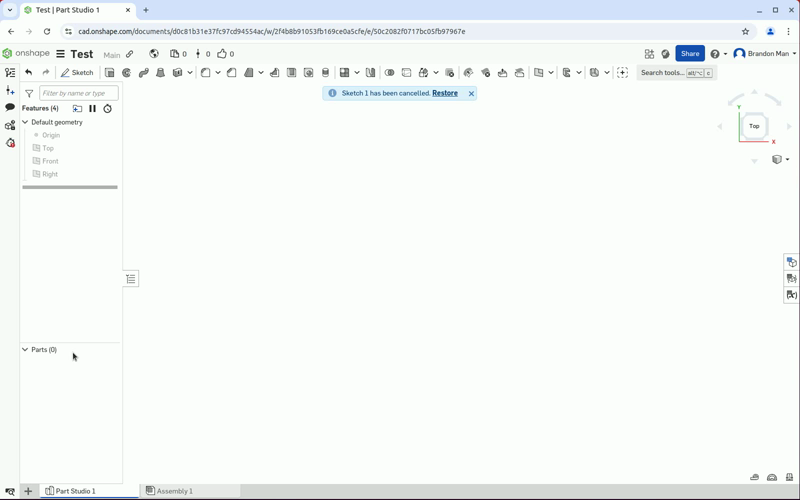
key(up)
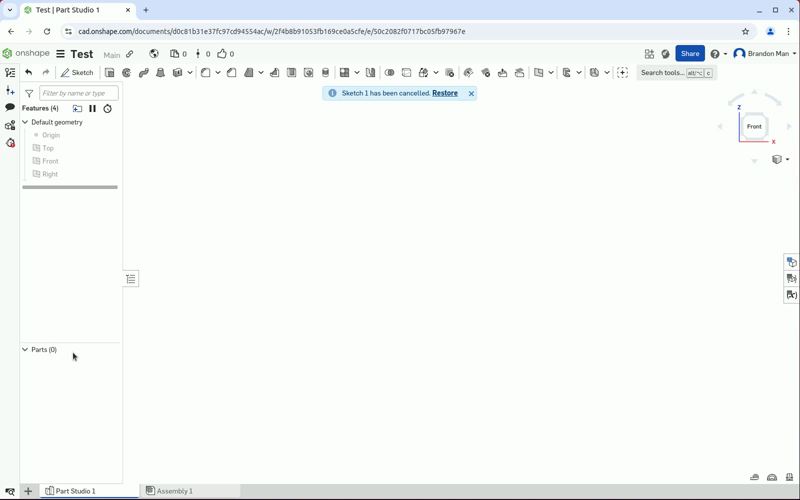
key_up(shift)
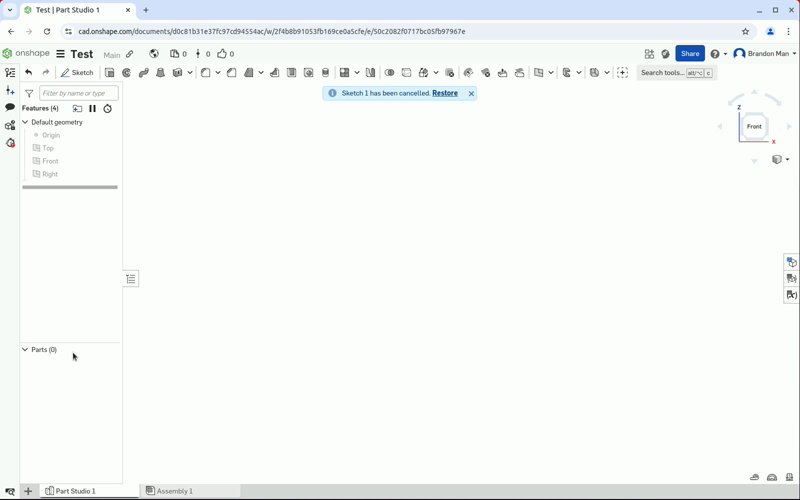
mouse_move(73, 352)
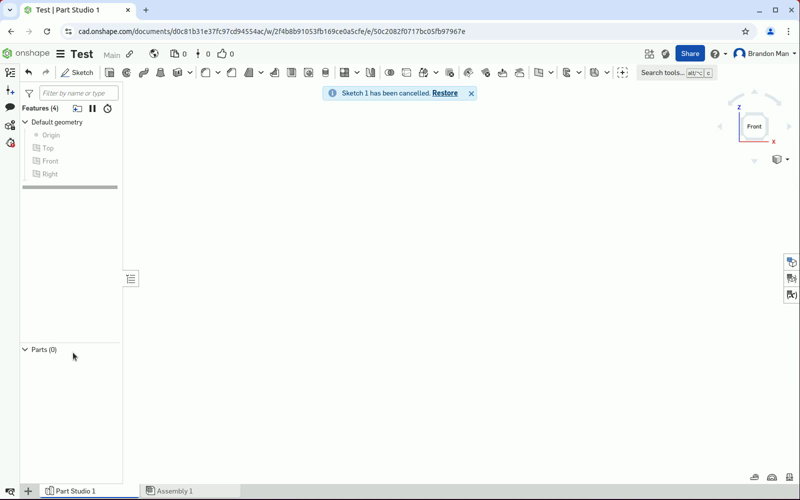
key(shift+y)
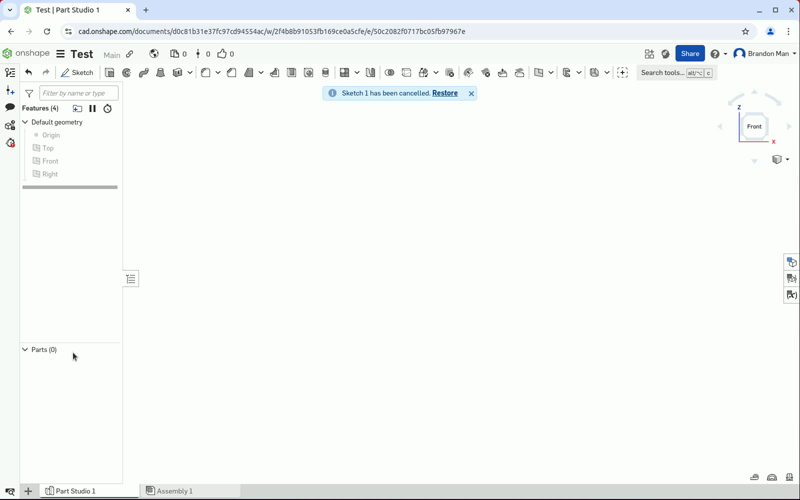
key(shift+s)
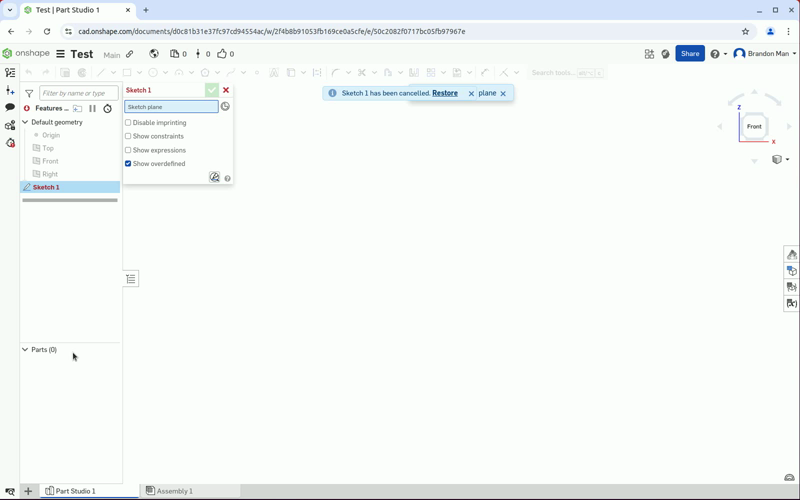
mouse_move(73, 163)
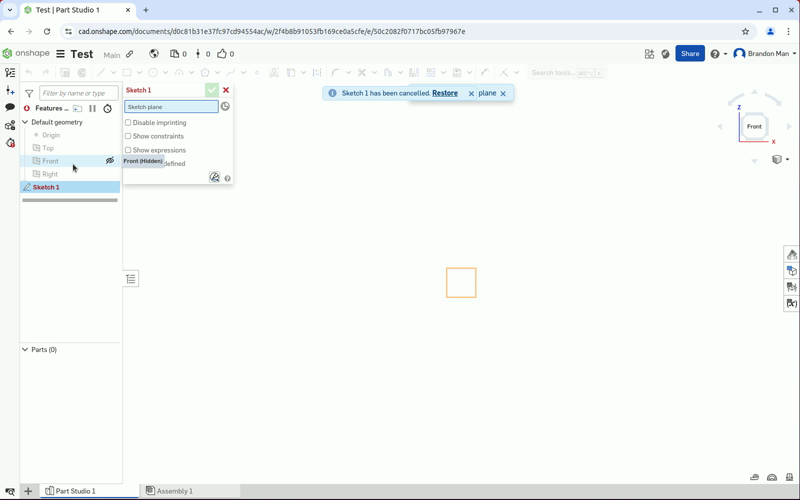
click(73, 163)
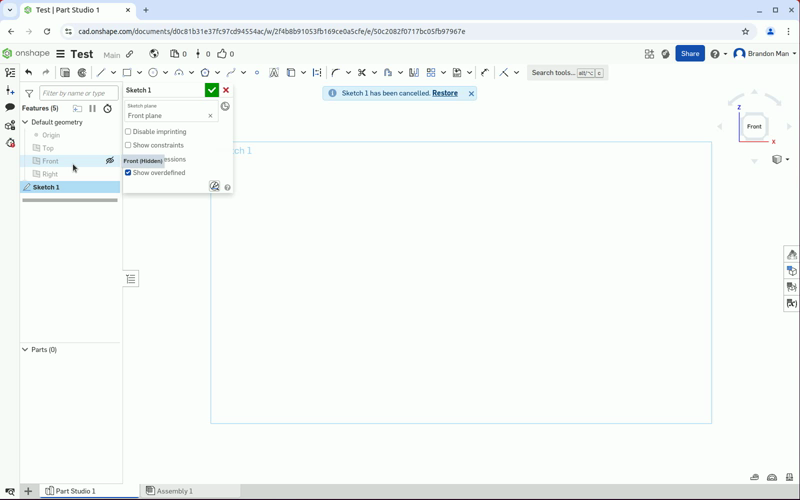
mouse_move(73, 352)
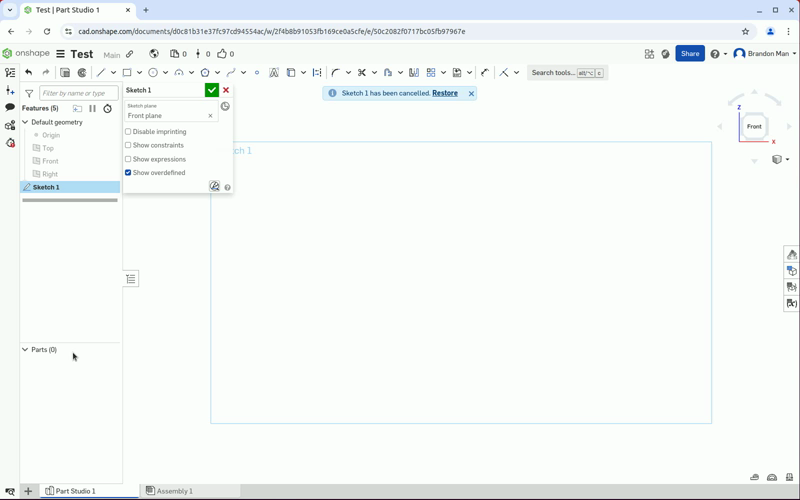
key(y)
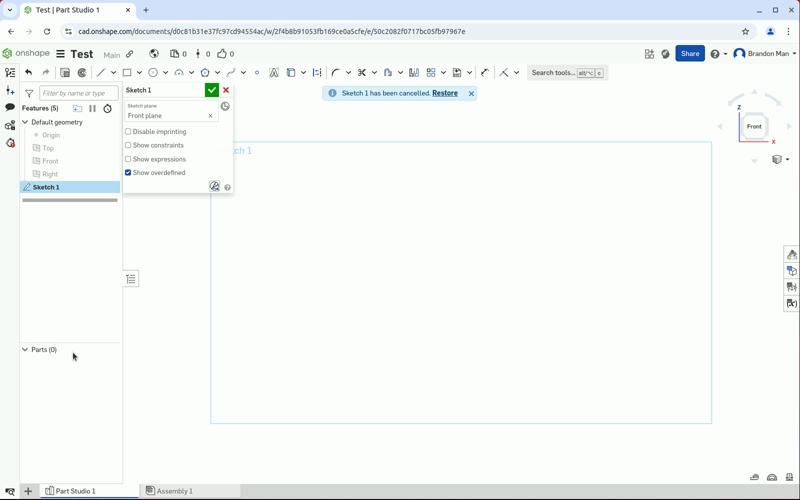
key(l)
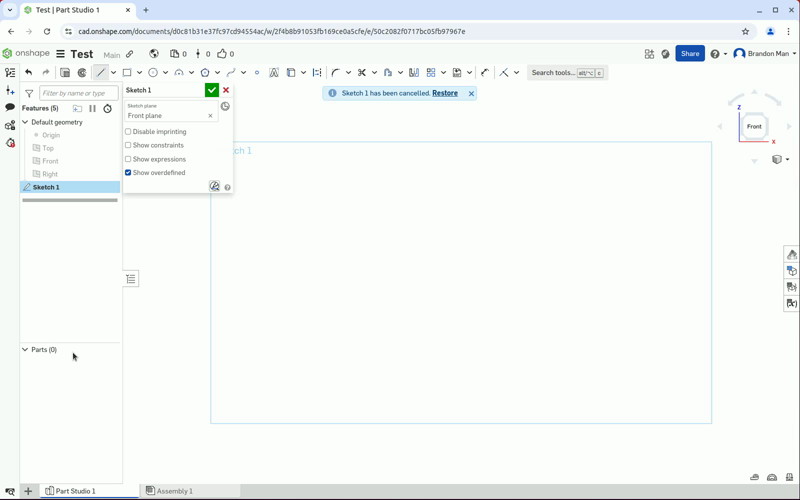
key_down(shift)
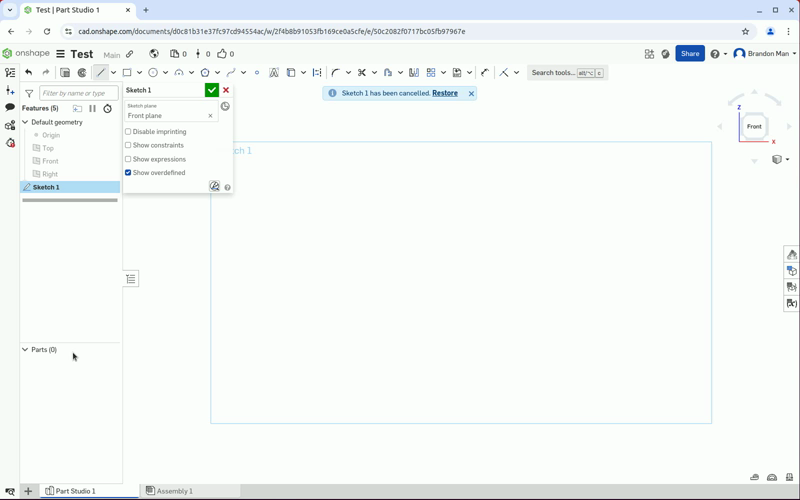
mouse_move(348, 395)
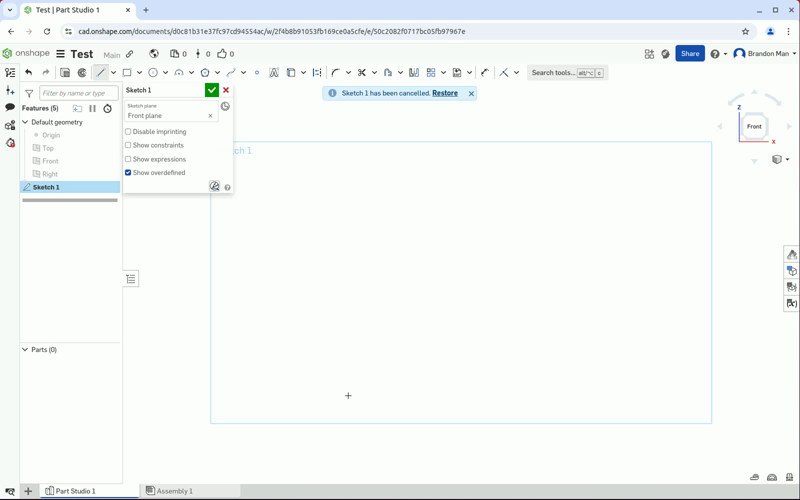
click(348, 395)
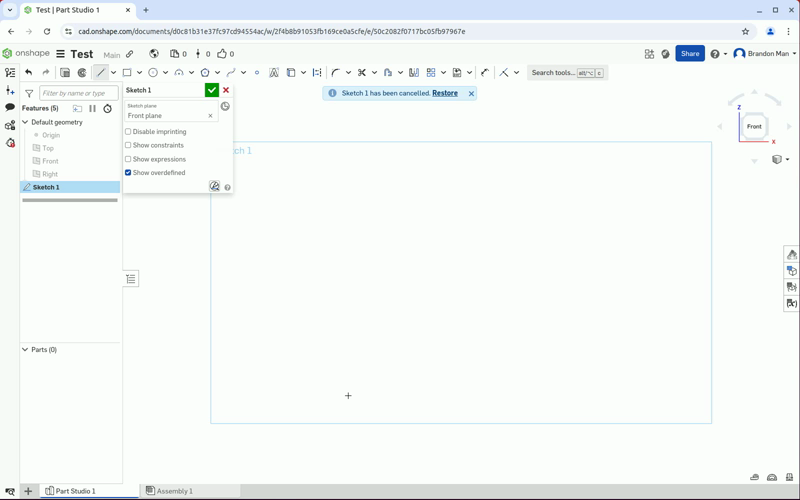
key_up(shift)
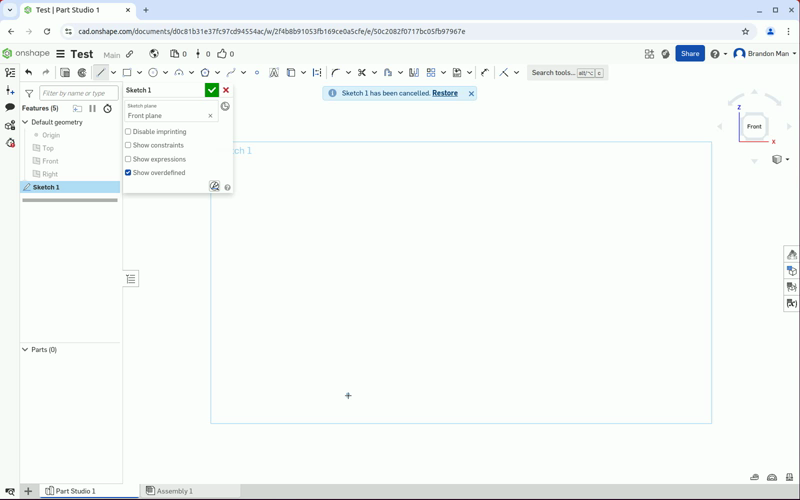
key_down(shift)
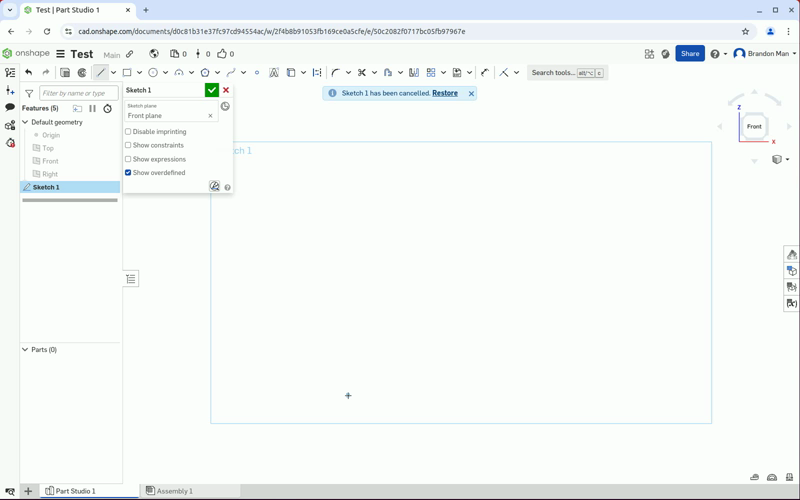
mouse_move(572, 395)
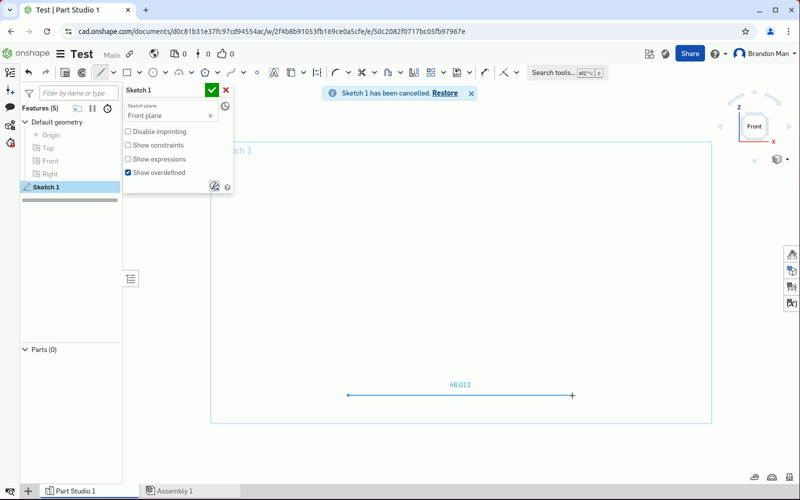
click(572, 395)
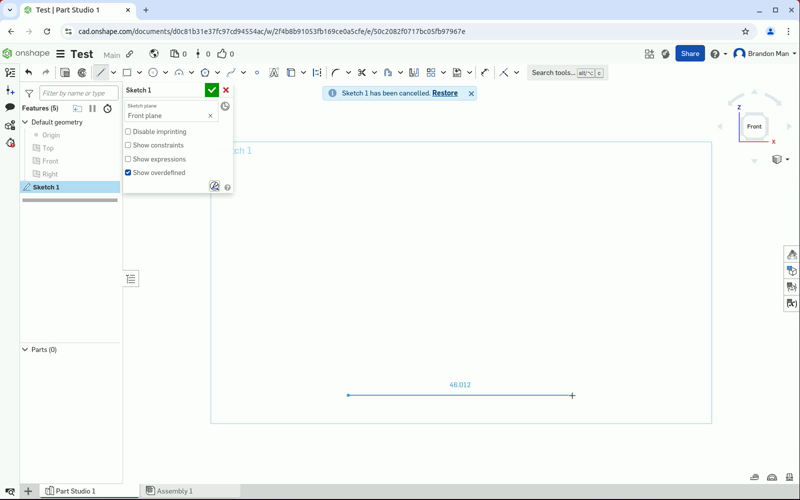
key_up(shift)
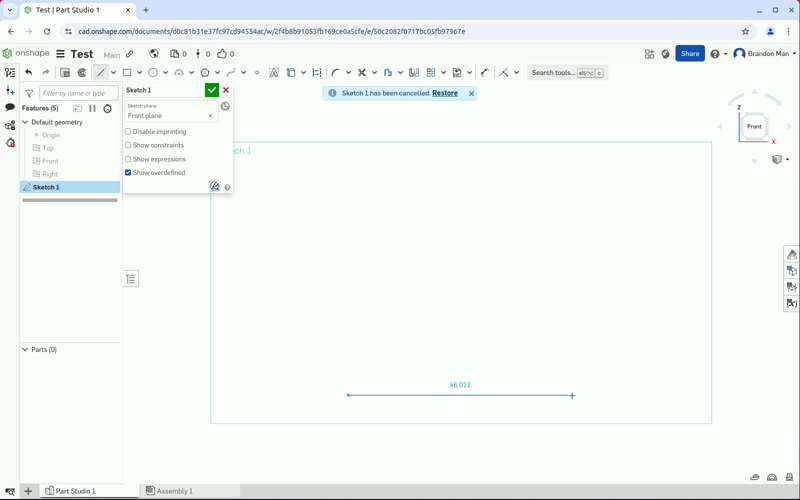
key_down(shift)
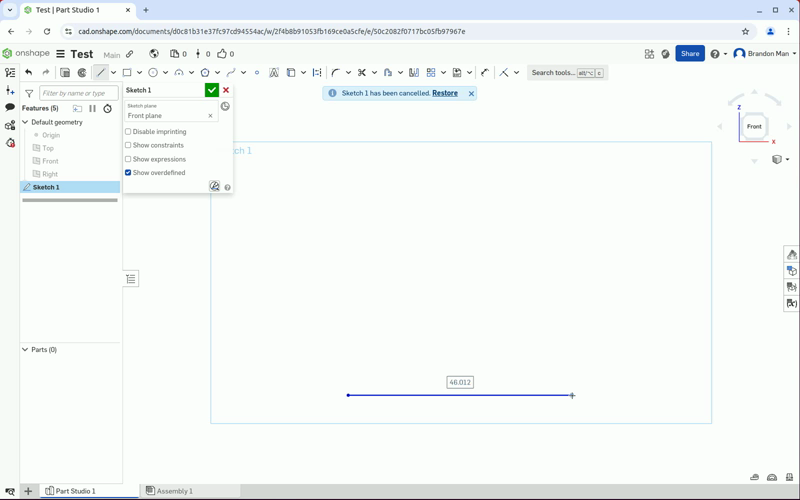
mouse_move(572, 171)
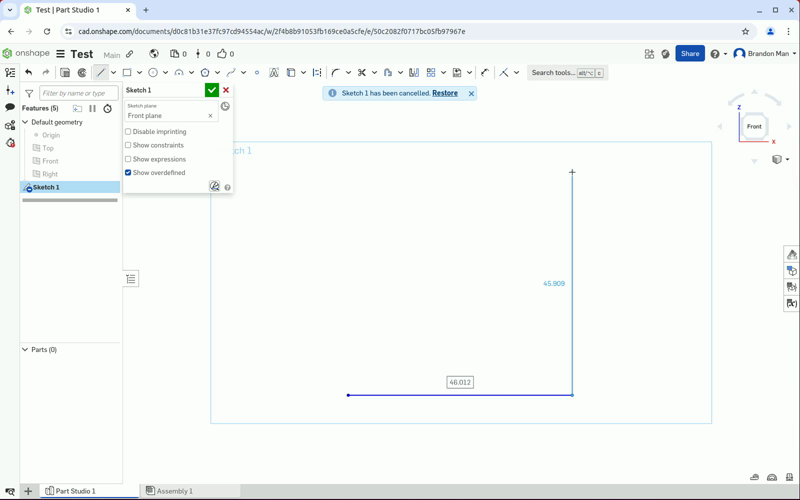
click(572, 171)
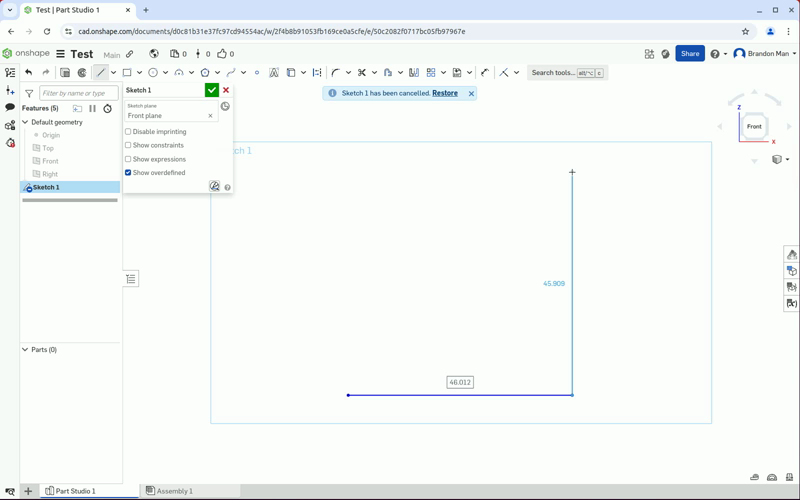
key_up(shift)
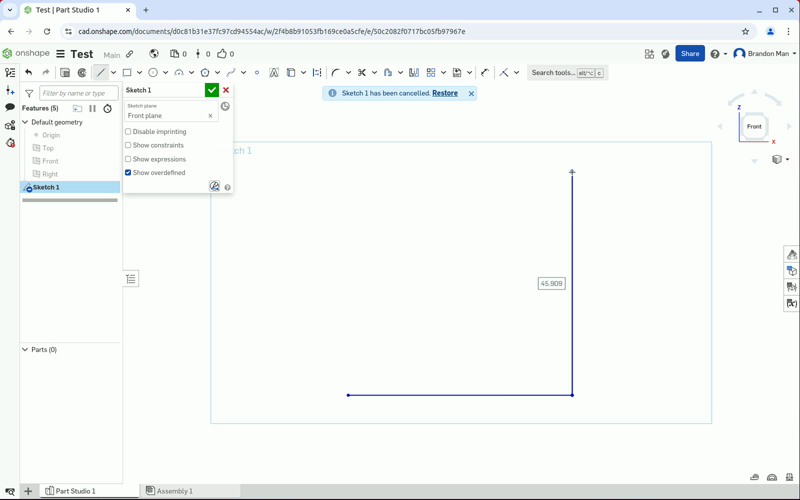
key_down(shift)
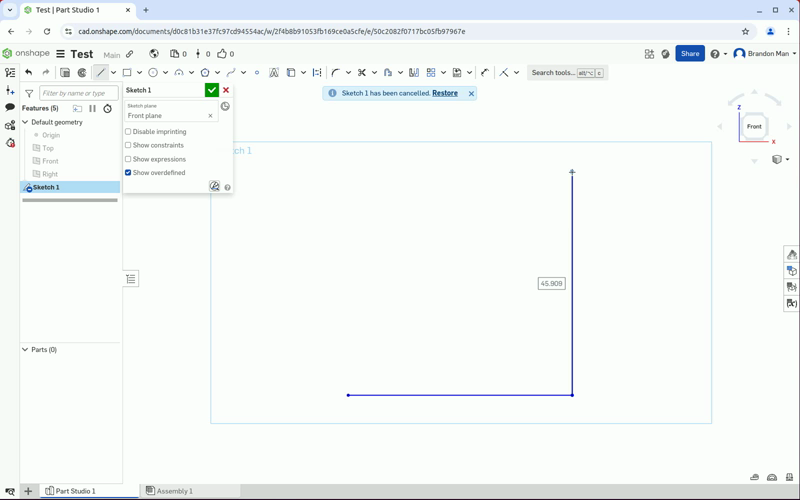
mouse_move(348, 171)
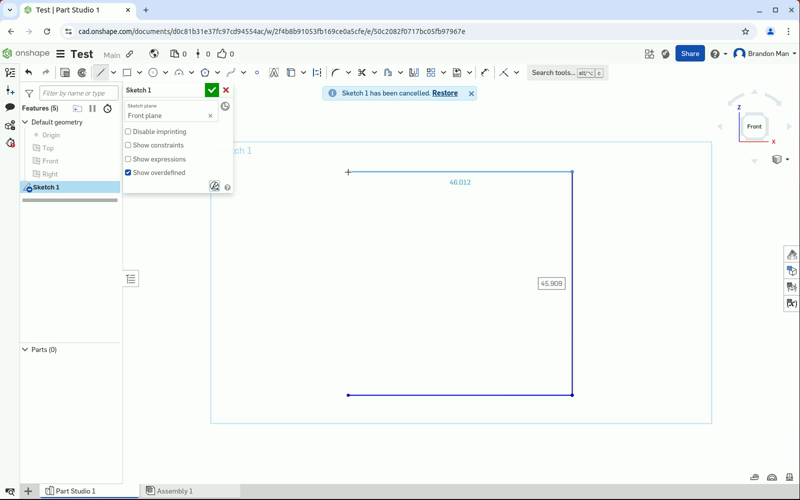
click(348, 171)
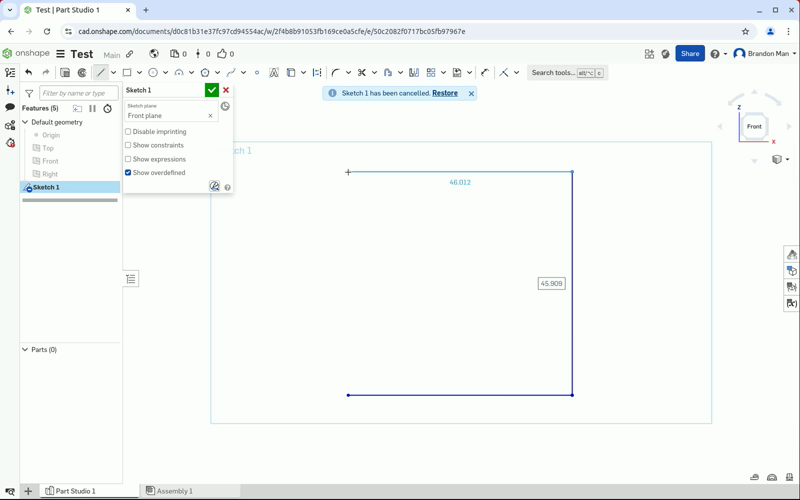
key_up(shift)
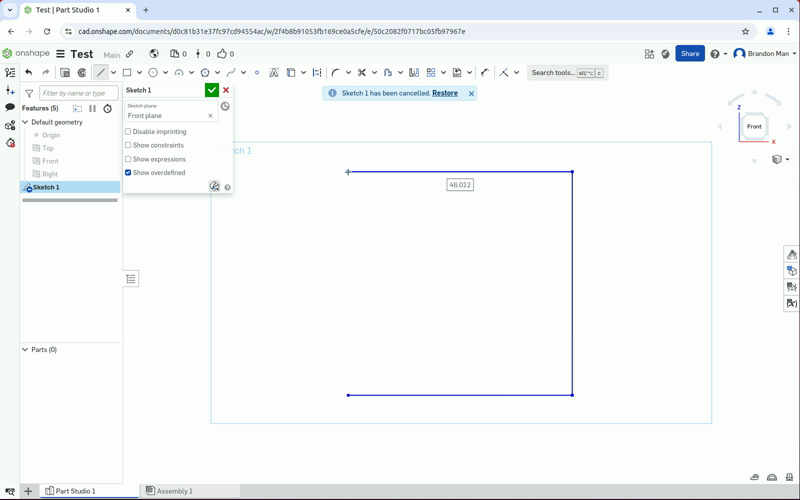
key_down(shift)
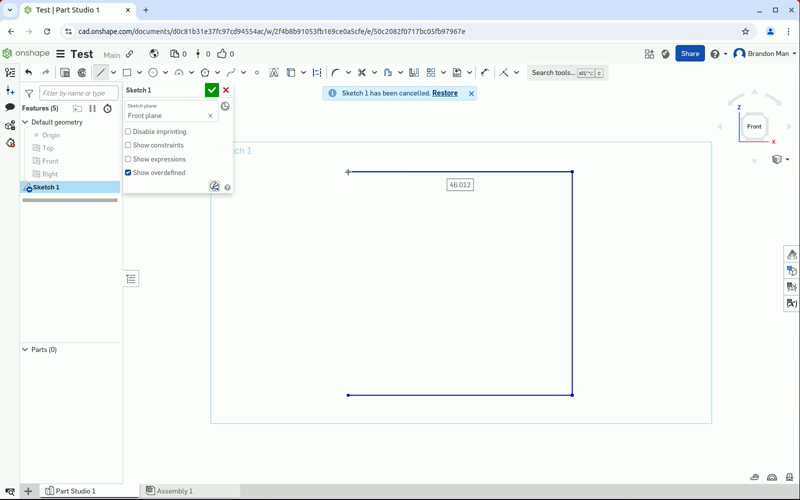
mouse_move(348, 395)
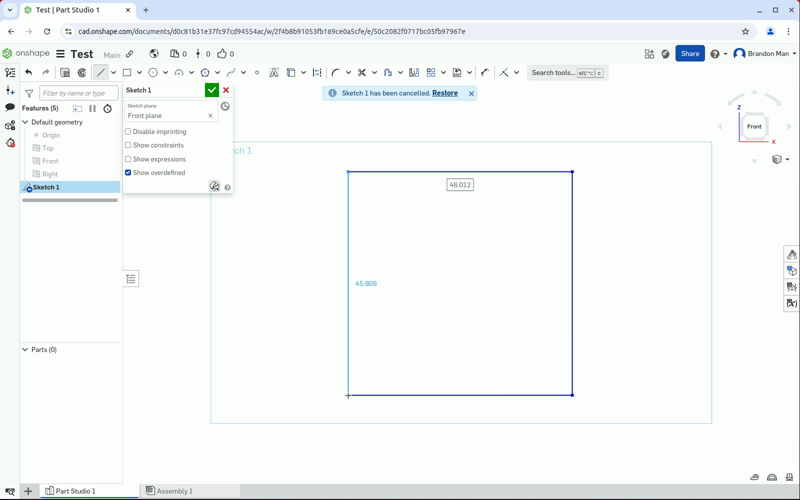
key_up(shift)
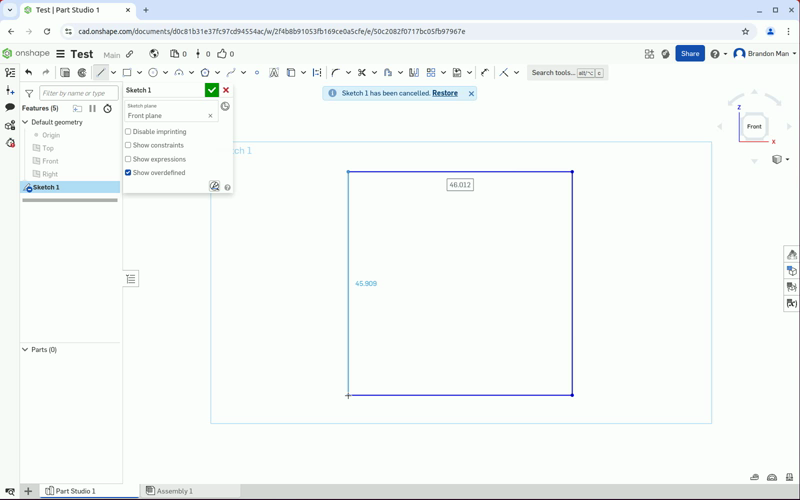
click(348, 395)
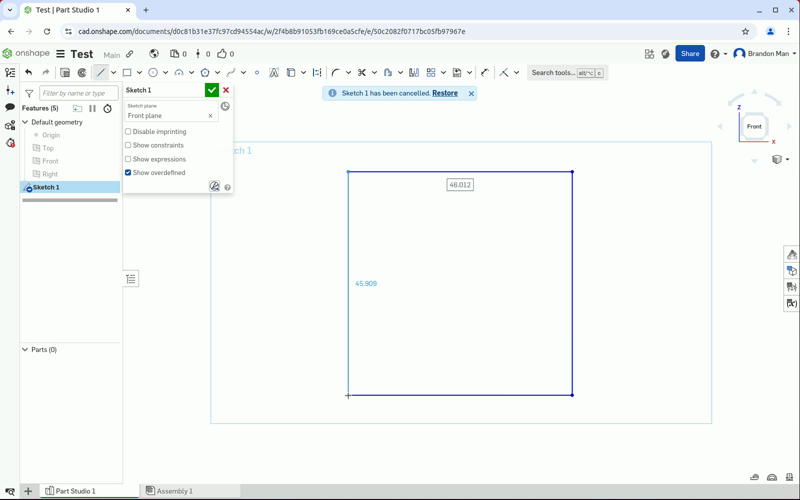
key(esc)
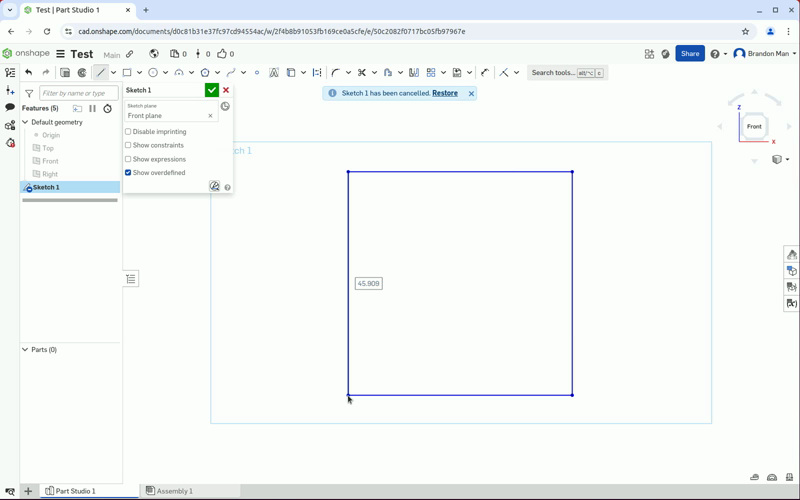
key(c)
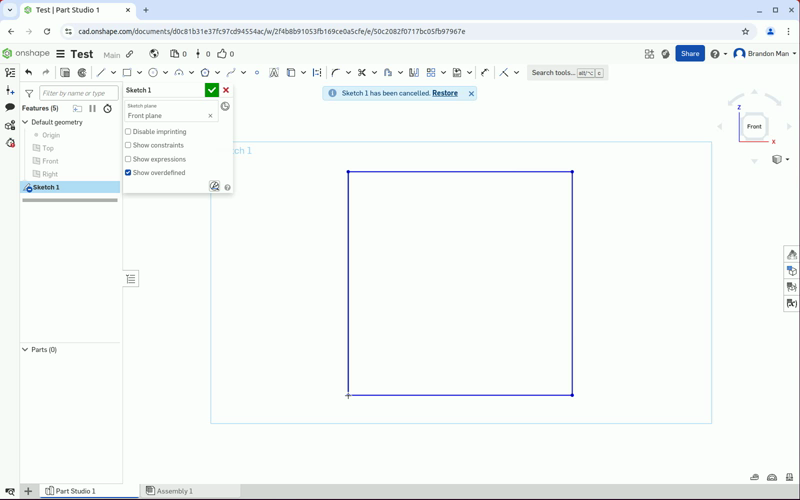
key_down(shift)
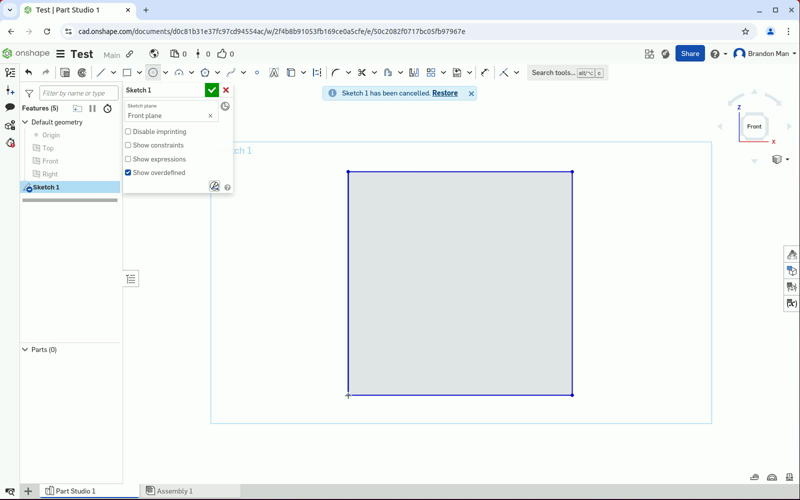
mouse_move(461, 282)
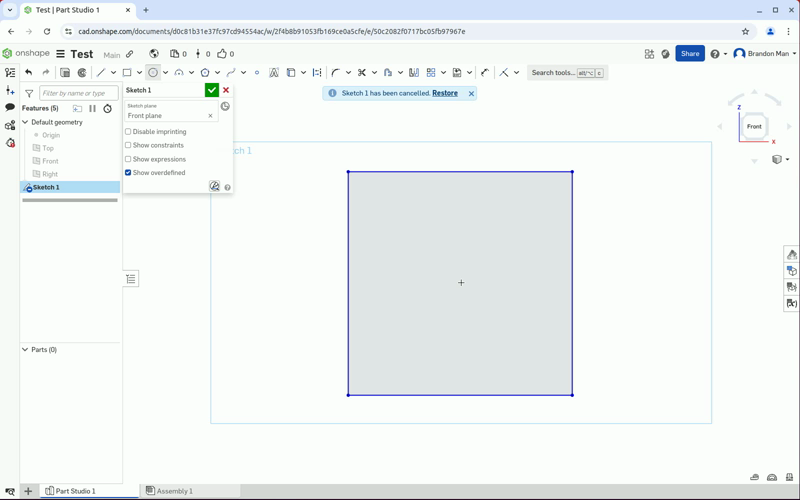
click(461, 282)
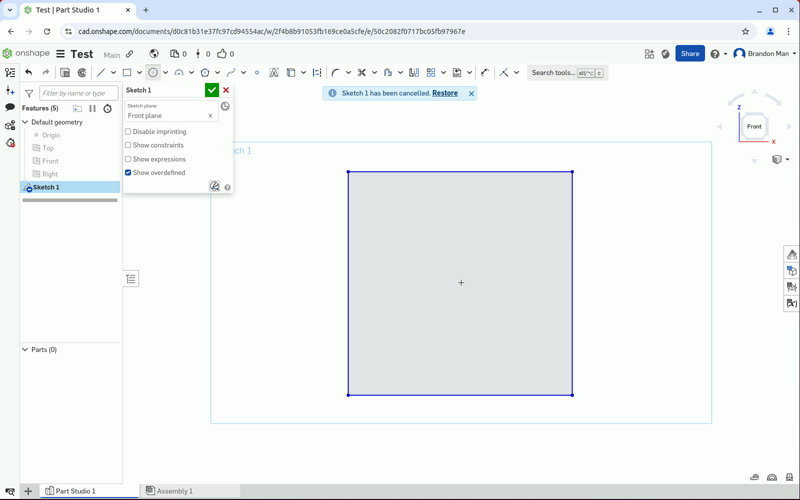
key_up(shift)
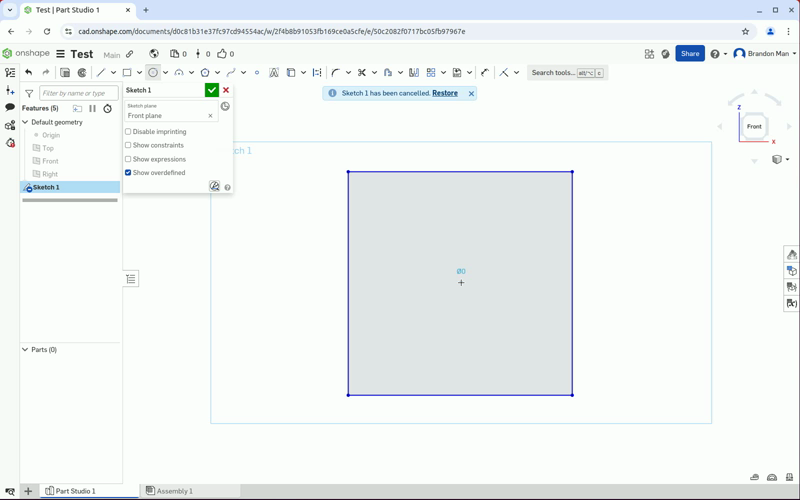
mouse_move(560, 282)
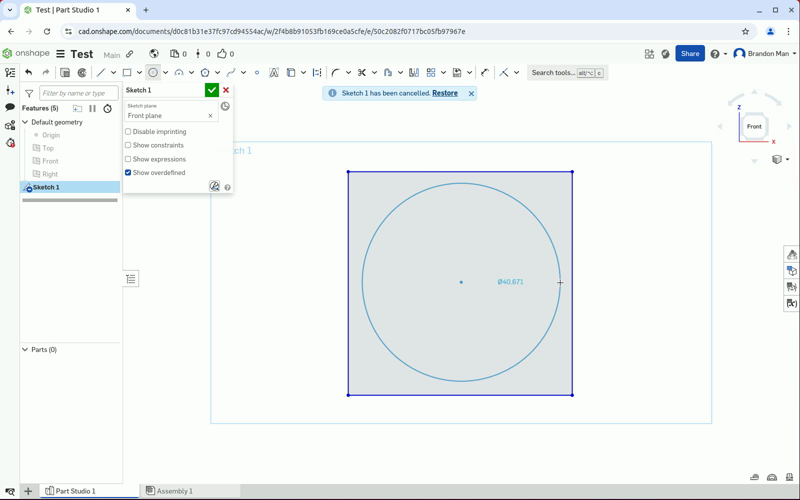
click(560, 282)
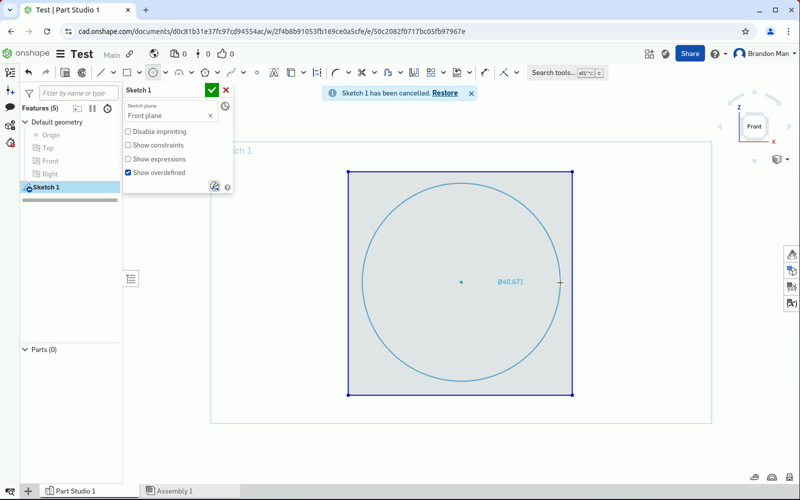
key(esc)
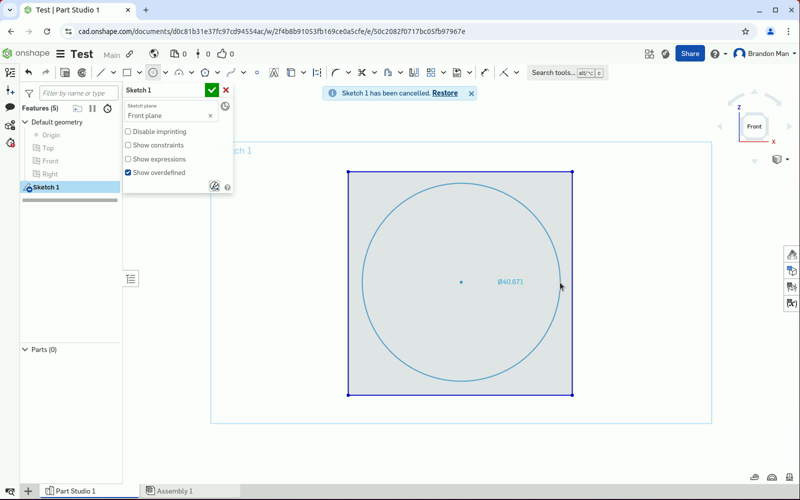
mouse_move(556, 373)
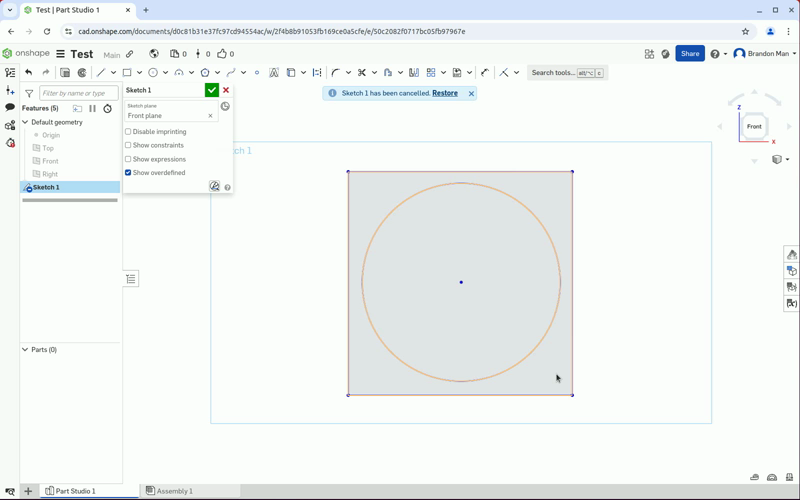
click(556, 373)
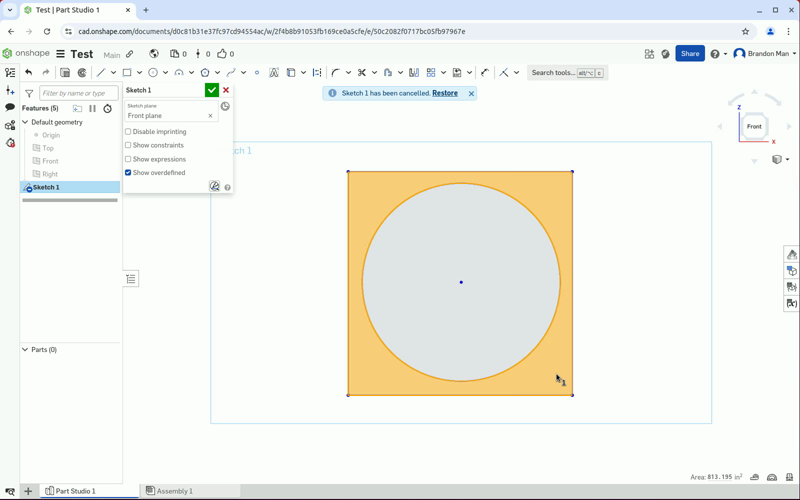
mouse_move(73, 352)
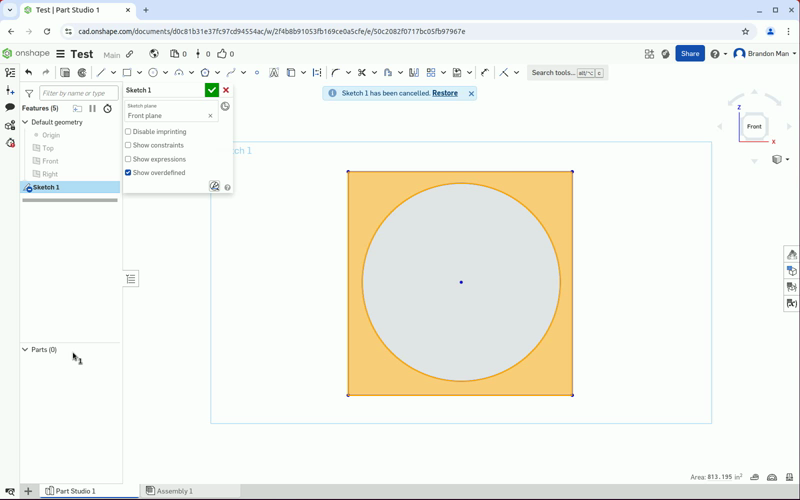
key(shift+y)
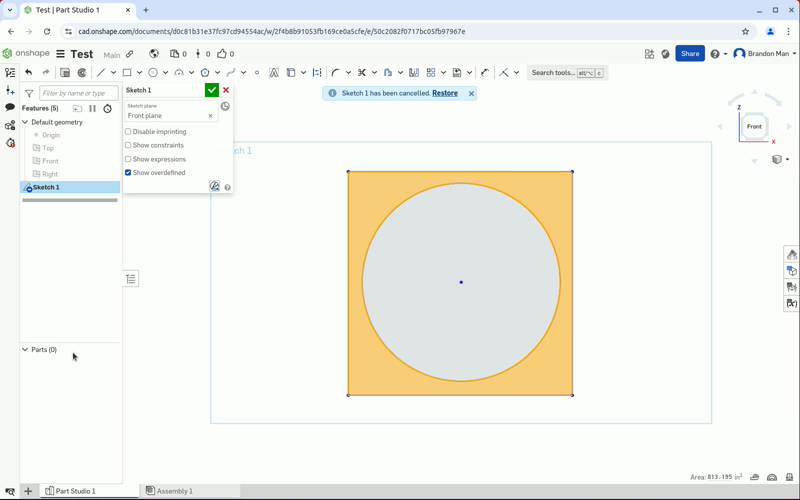
key(shift+e)
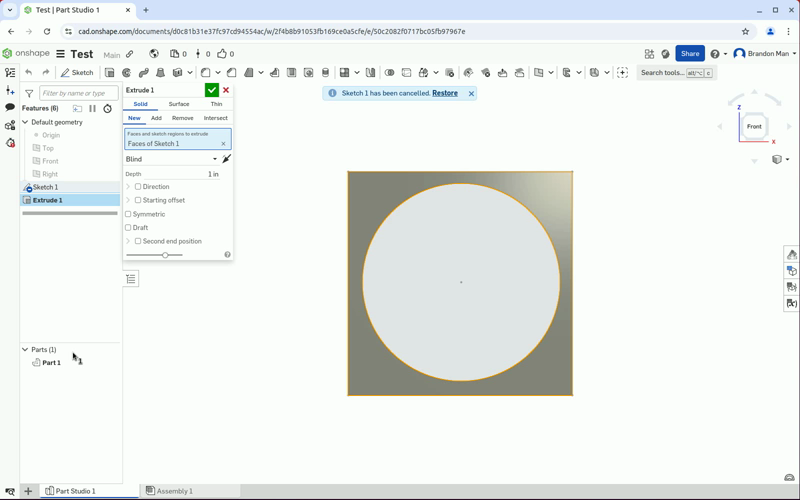
mouse_move(143, 106)
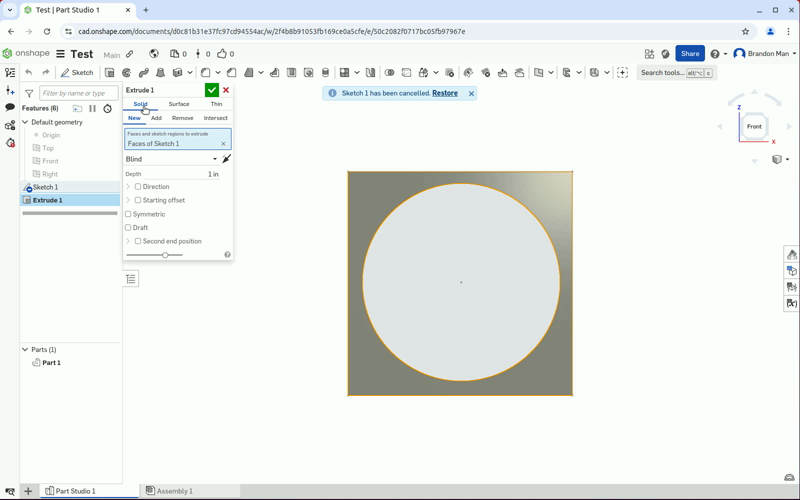
click(143, 106)
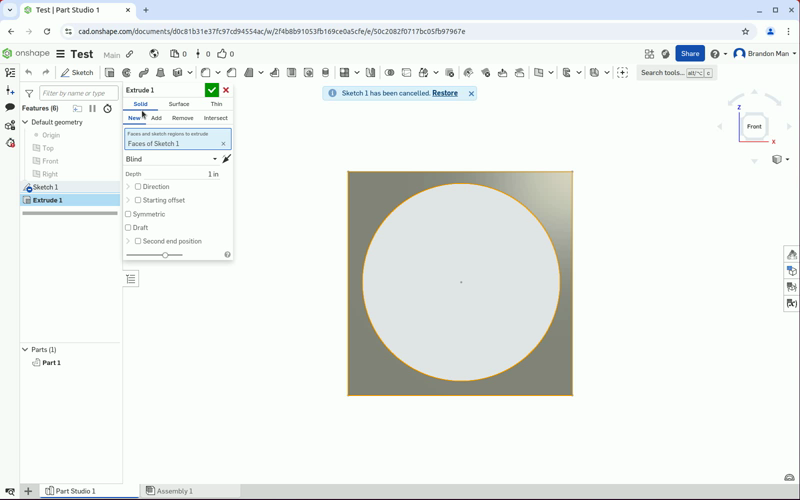
mouse_move(137, 120)
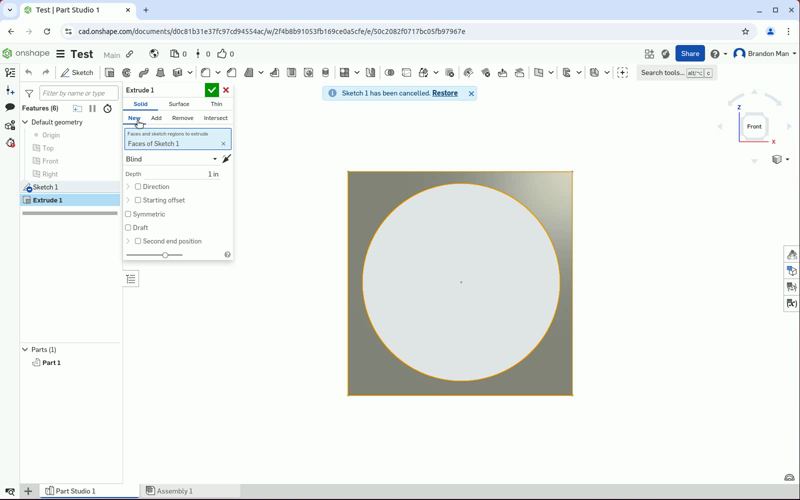
click(137, 120)
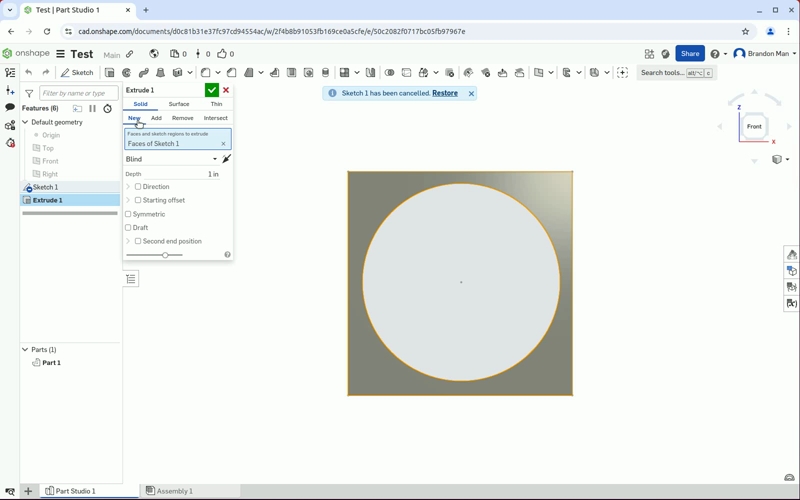
key(tab, 4)
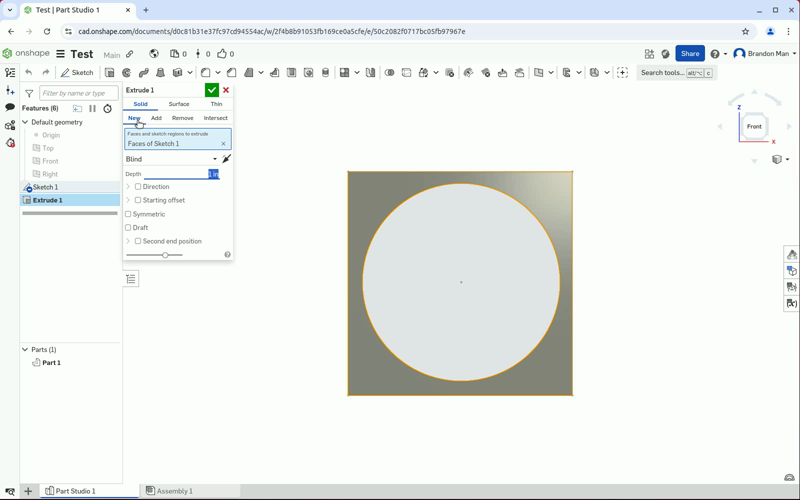
text(0.722)
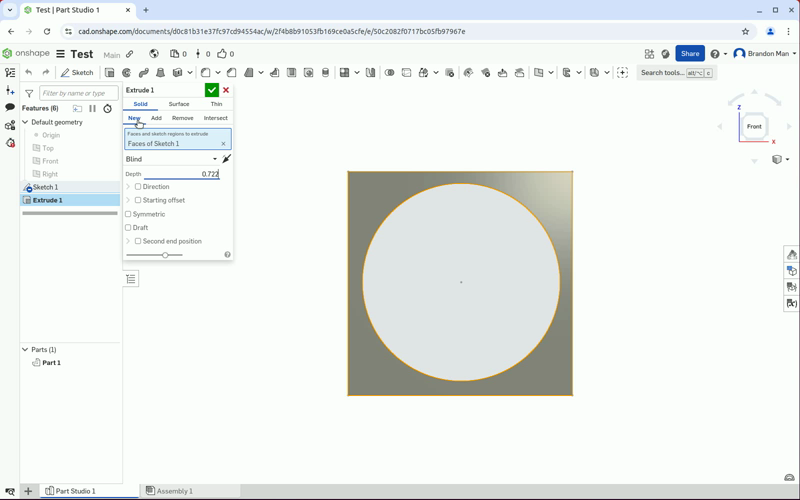
key(enter)
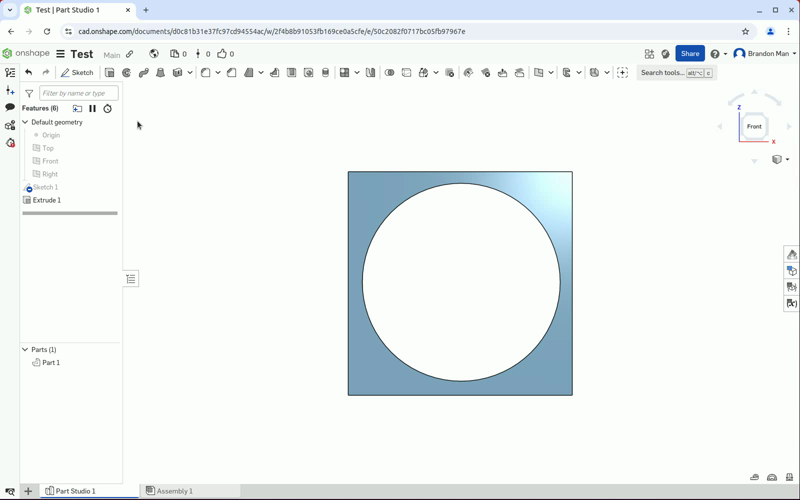
key(shift+h)
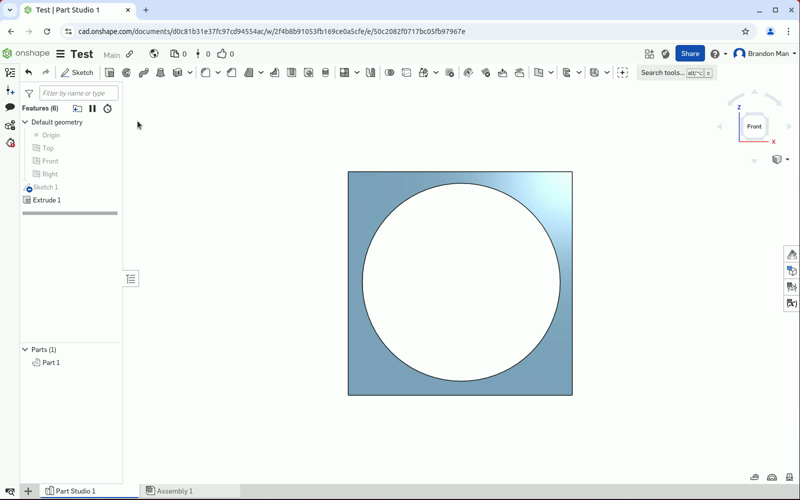
key(shift+h)
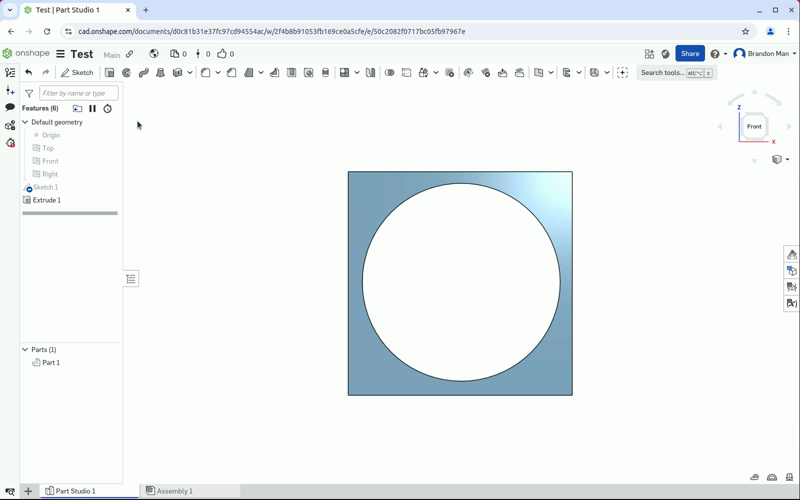
mouse_move(73, 189)
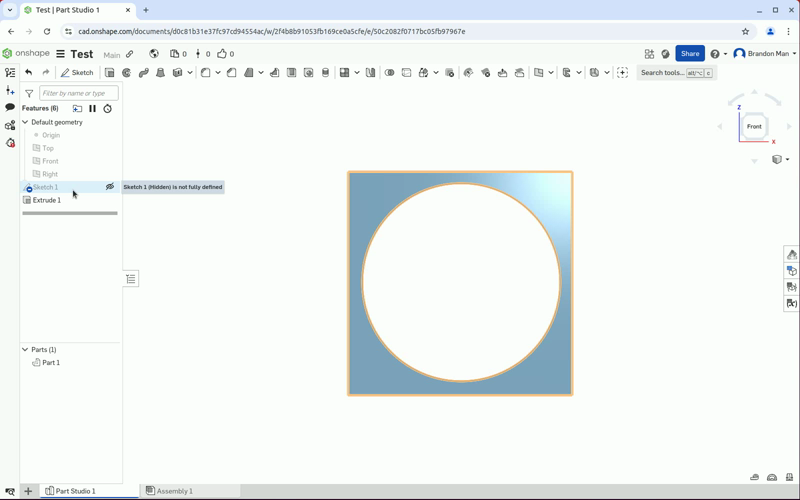
click(73, 189)
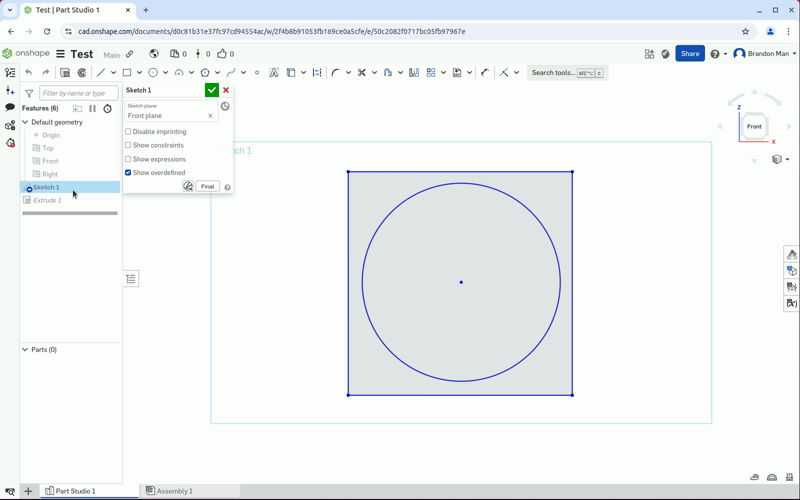
mouse_move(229, 92)
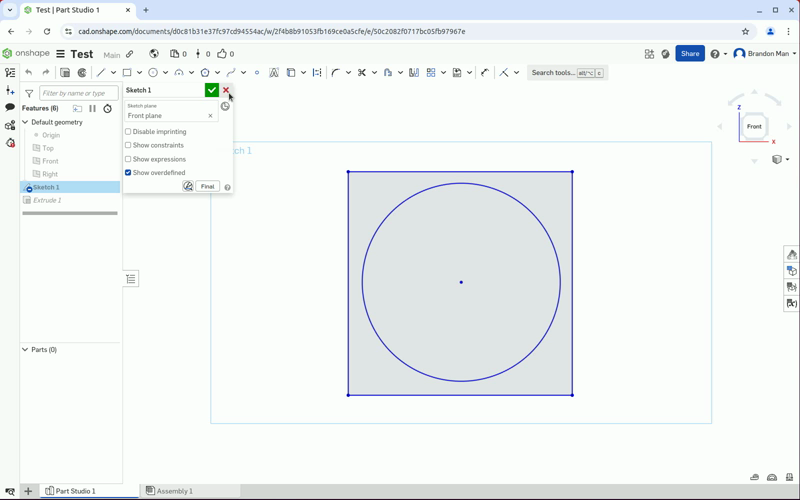
click(229, 92)
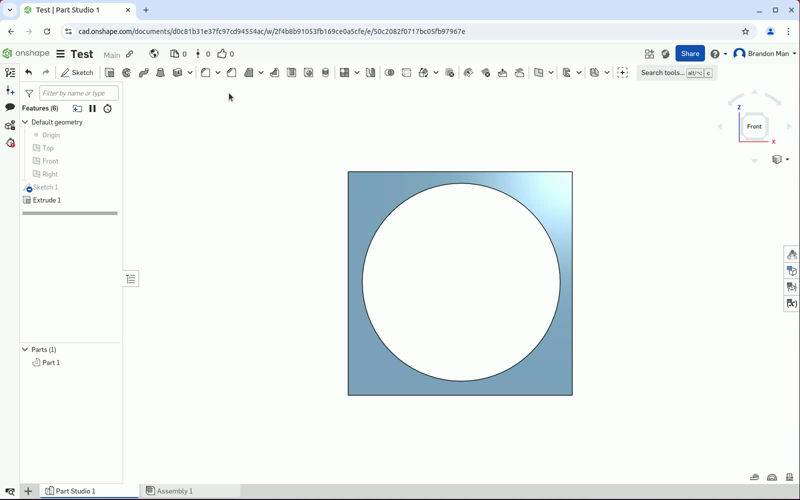
mouse_move(541, 75)
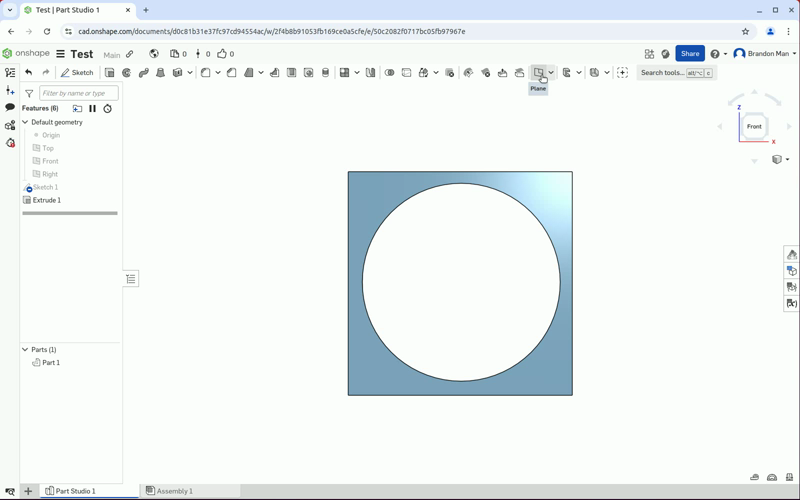
click(541, 75)
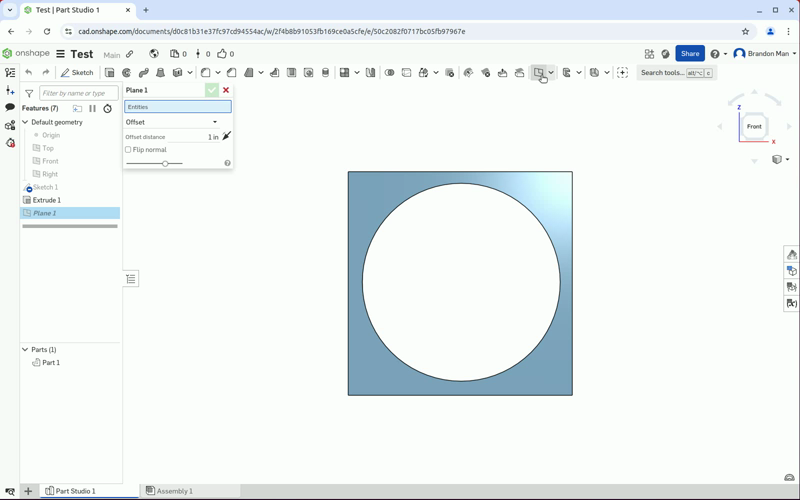
mouse_move(73, 163)
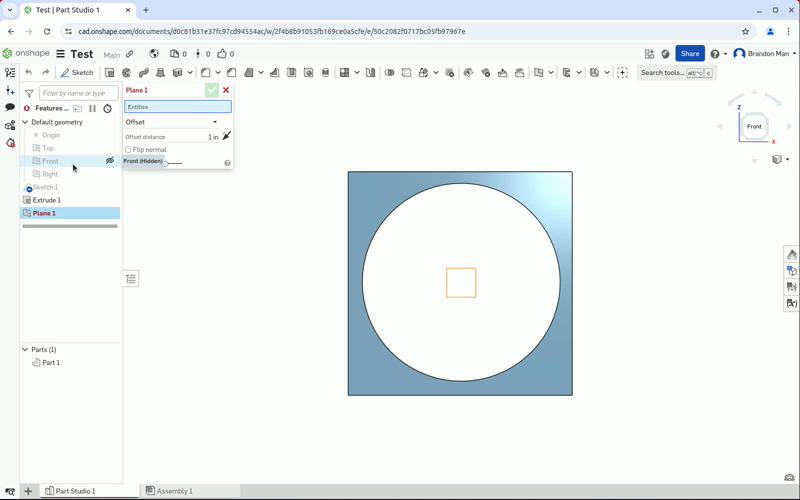
click(73, 163)
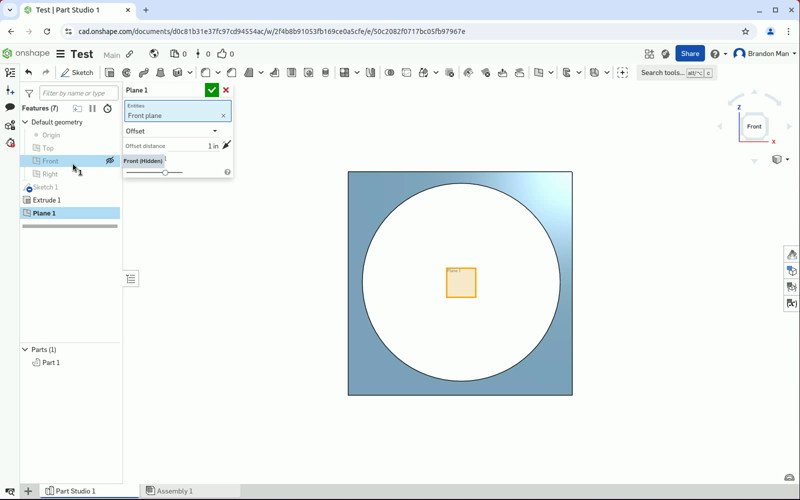
key(tab, 2)
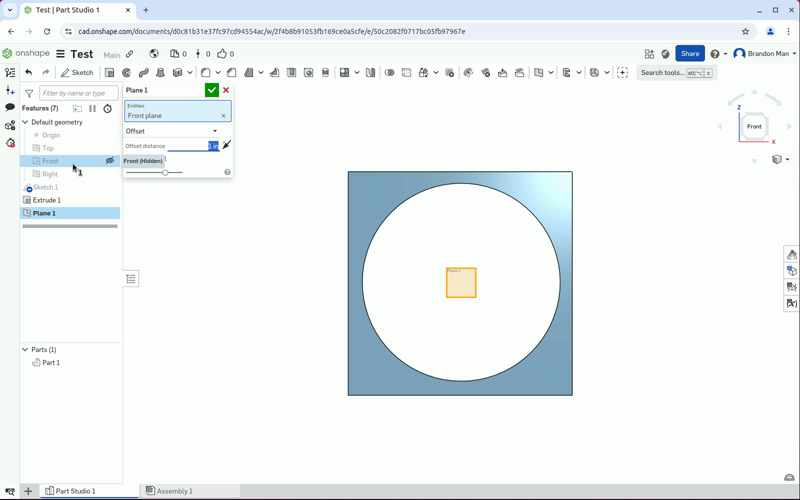
text(0.709)
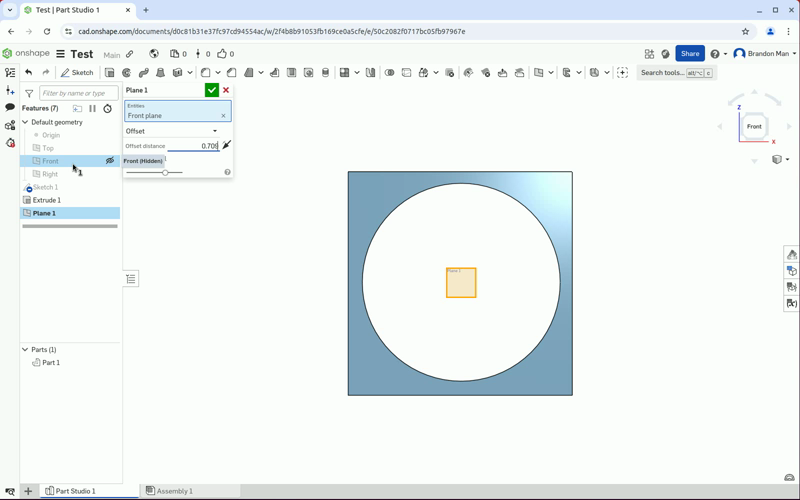
key(enter, 2)
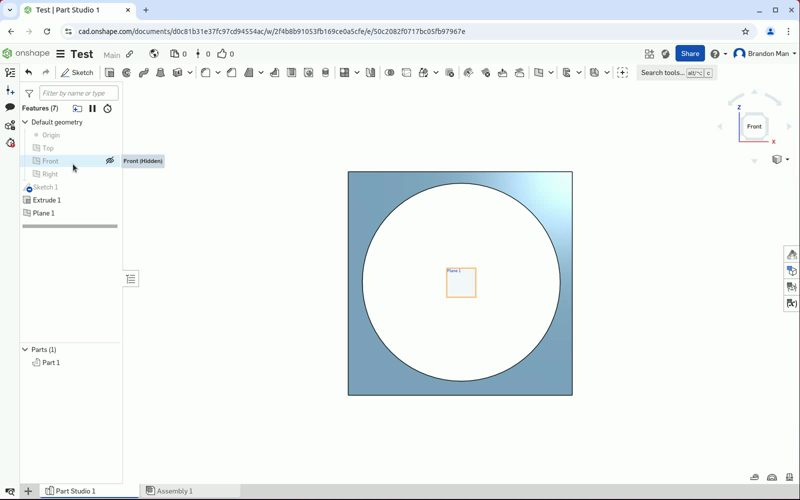
key(shift+s)
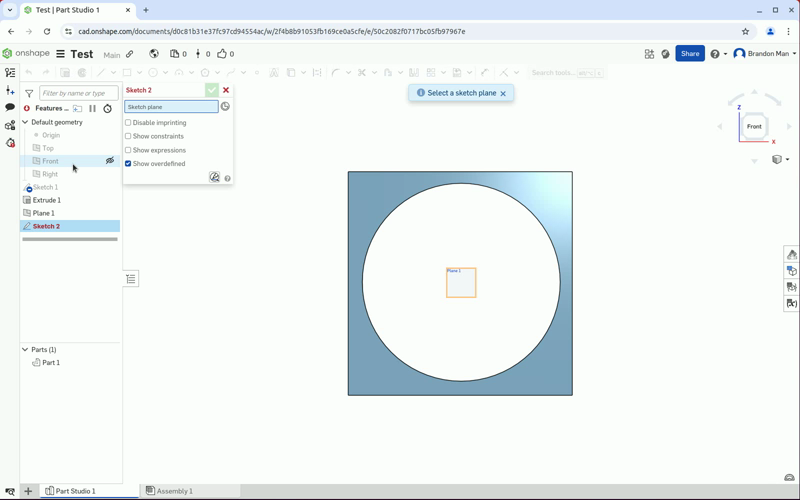
mouse_move(73, 215)
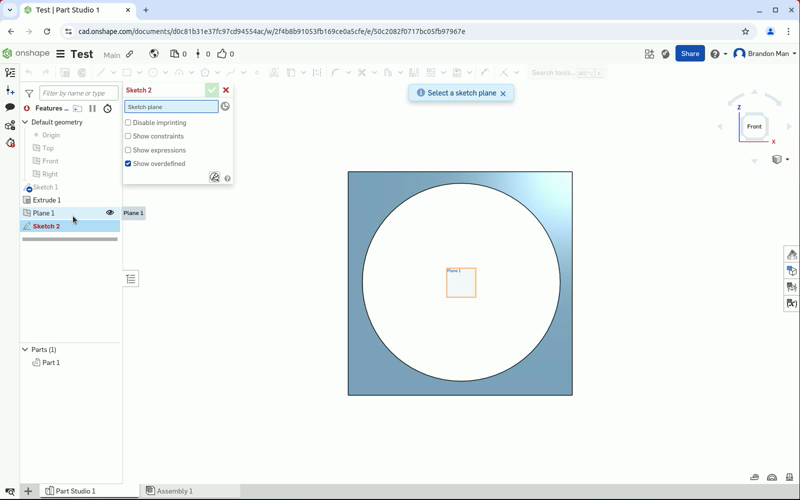
click(73, 215)
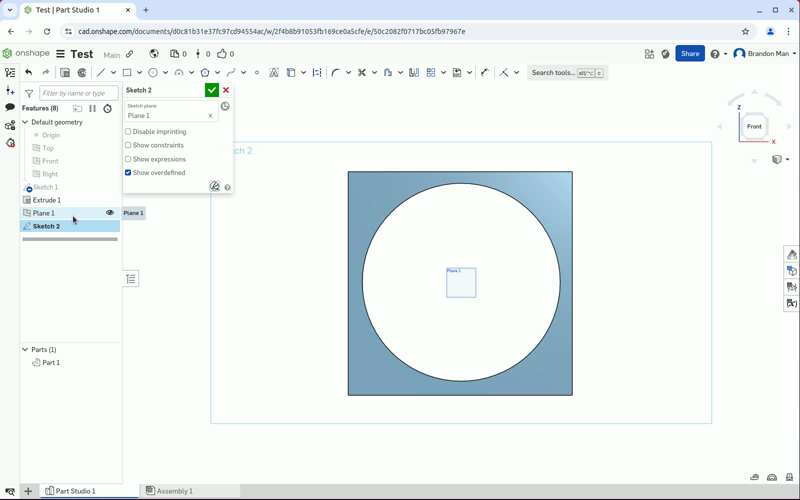
mouse_move(73, 352)
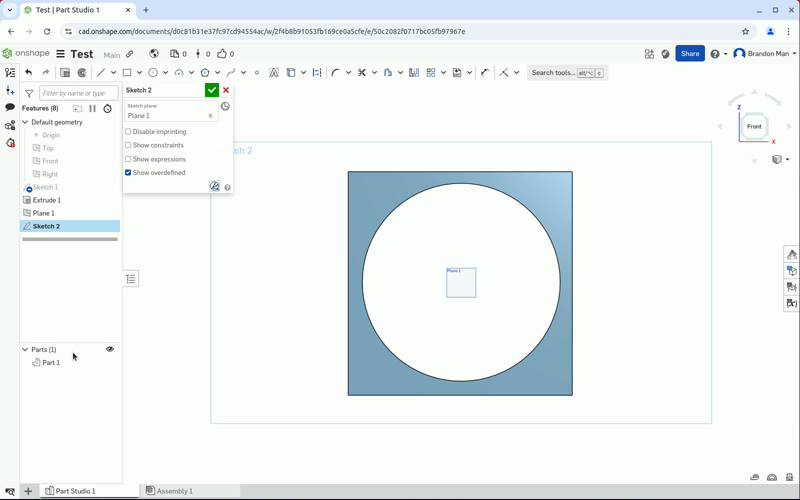
key(y)
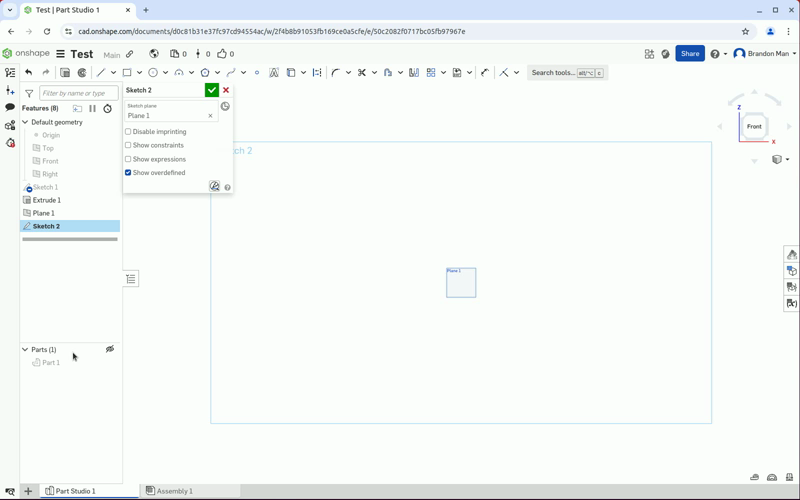
key(l)
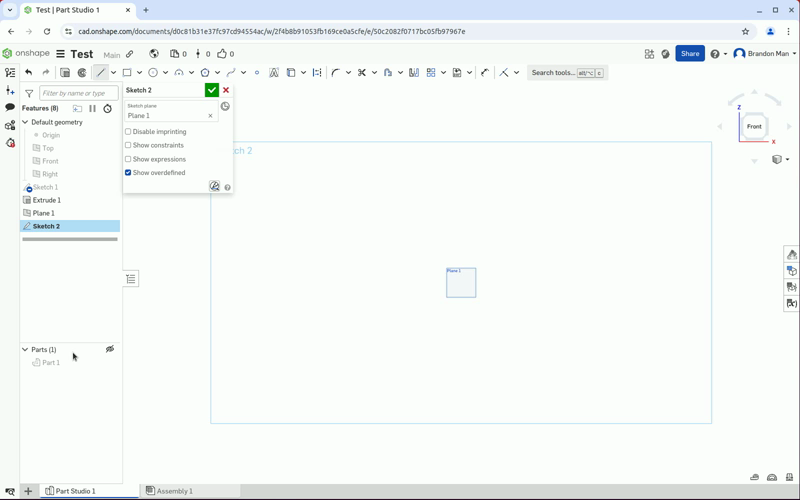
key_down(shift)
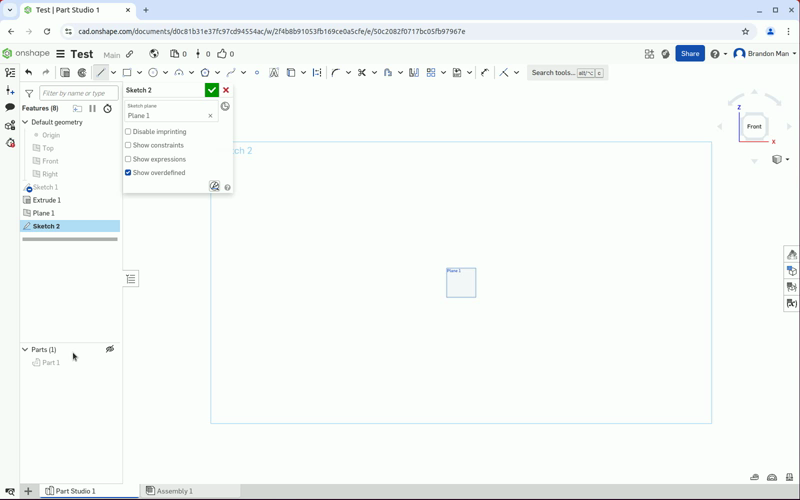
mouse_move(348, 174)
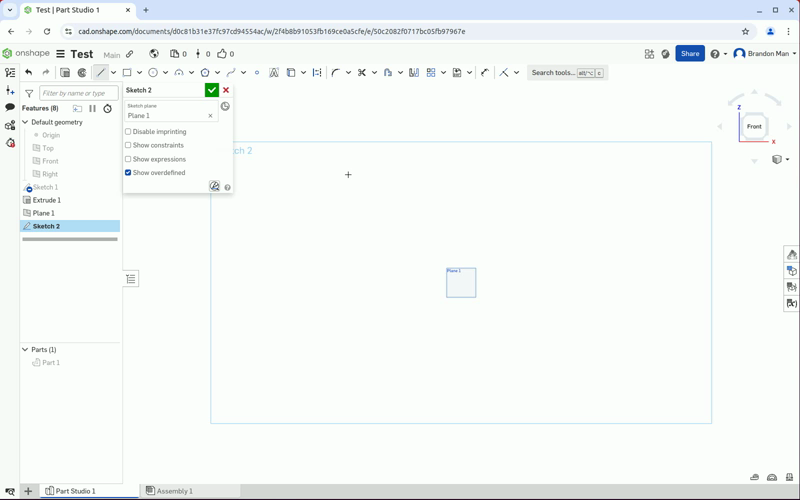
click(348, 174)
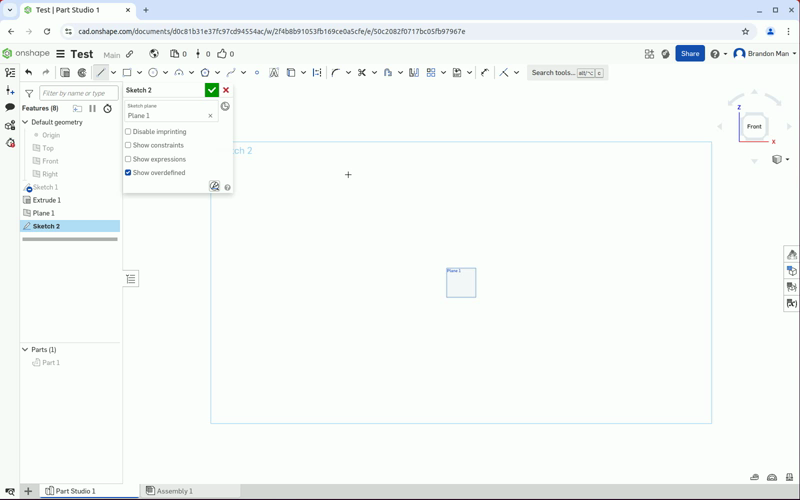
key_up(shift)
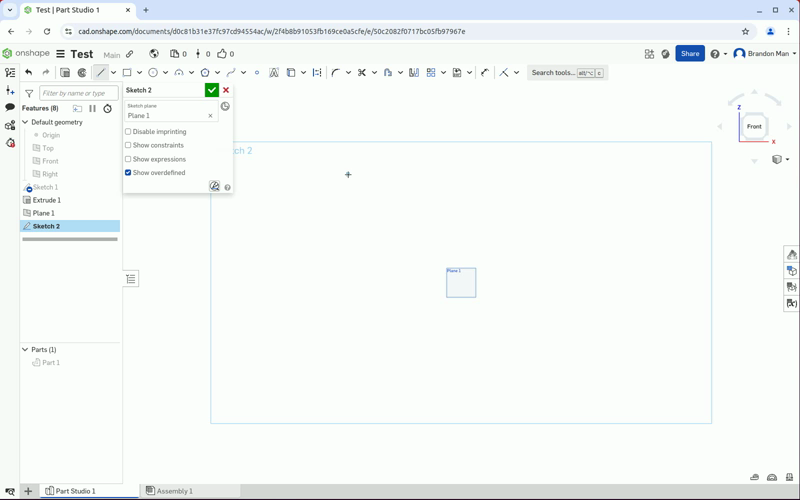
key_down(shift)
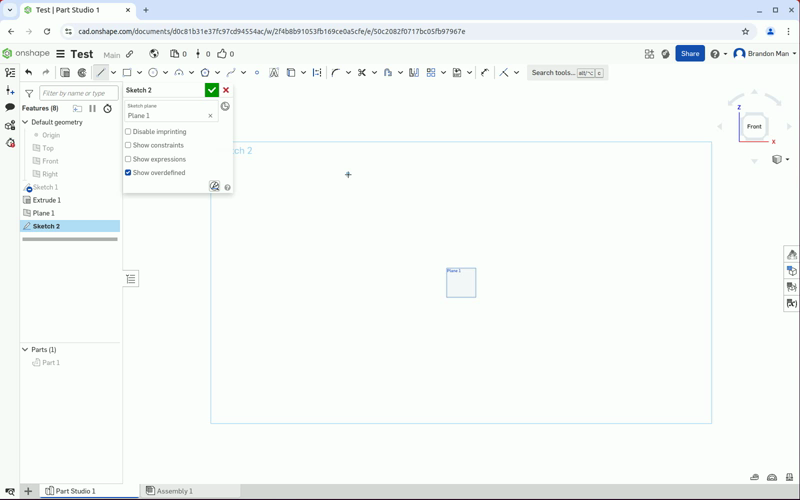
mouse_move(572, 174)
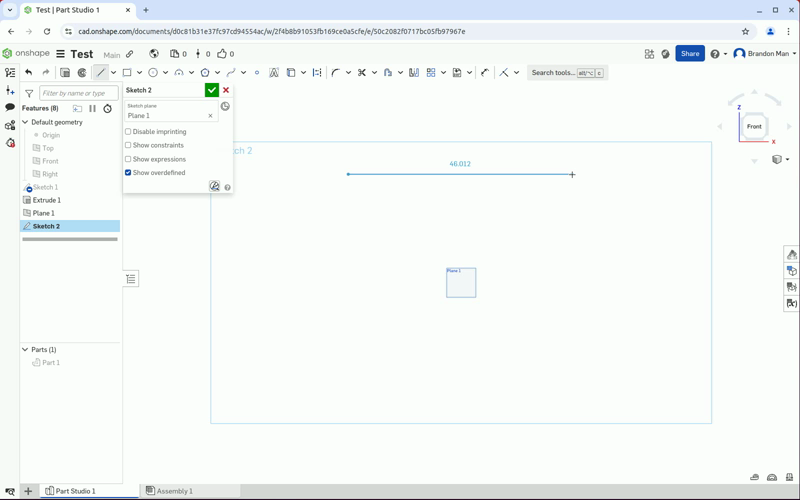
click(572, 174)
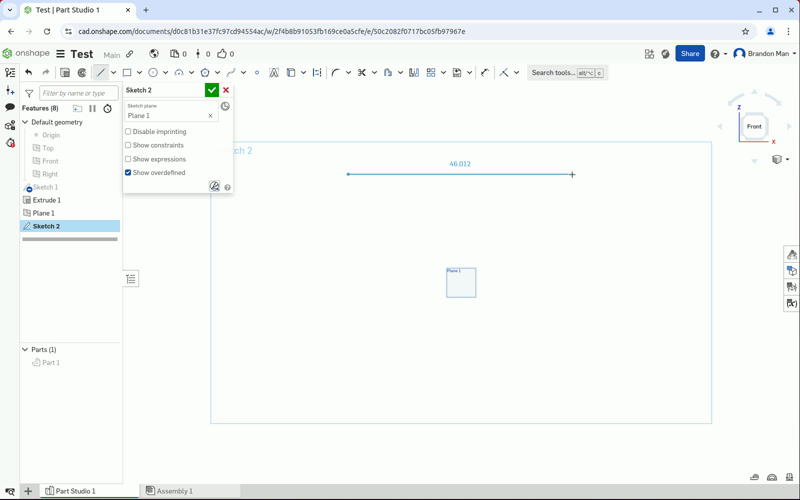
key_up(shift)
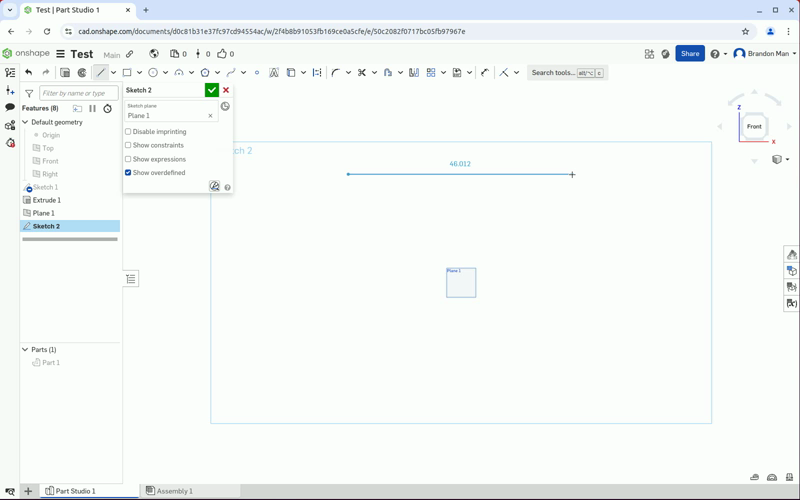
key_down(shift)
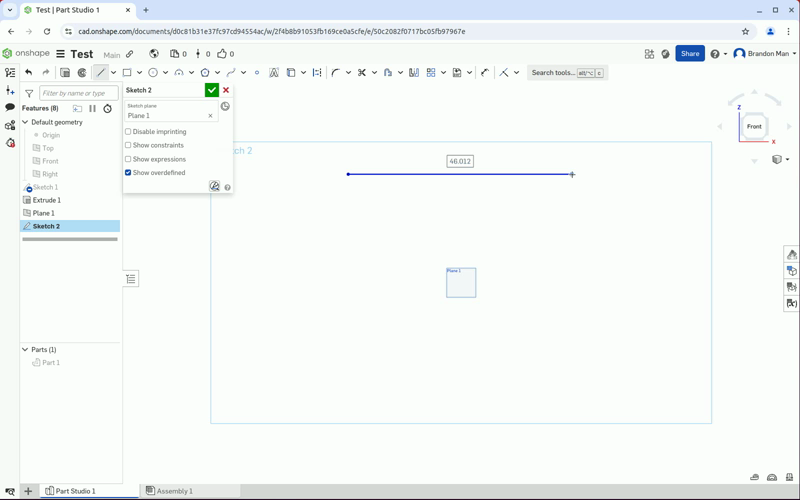
mouse_move(589, 174)
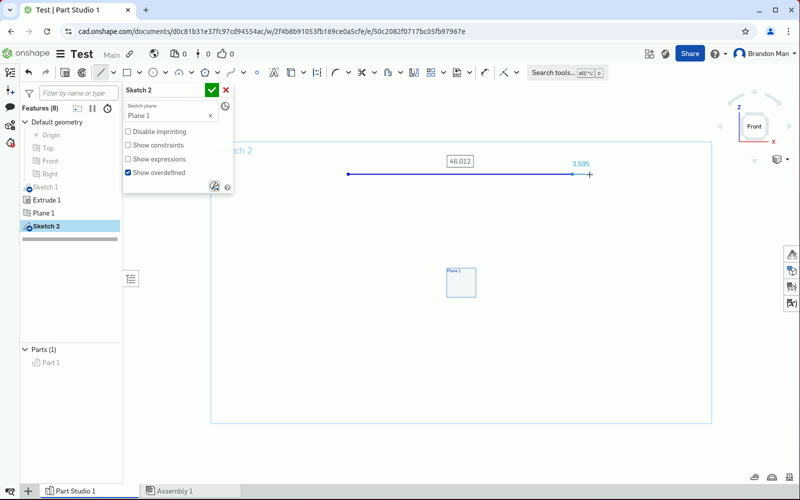
mouse_move(572, 171)
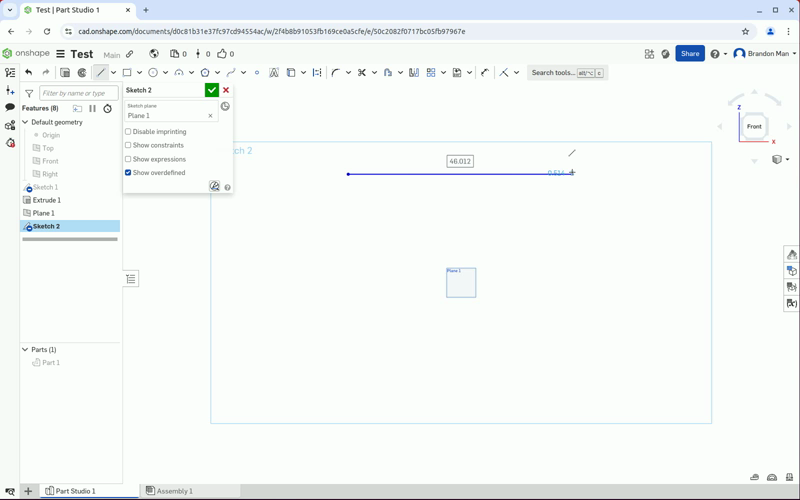
scroll(6)
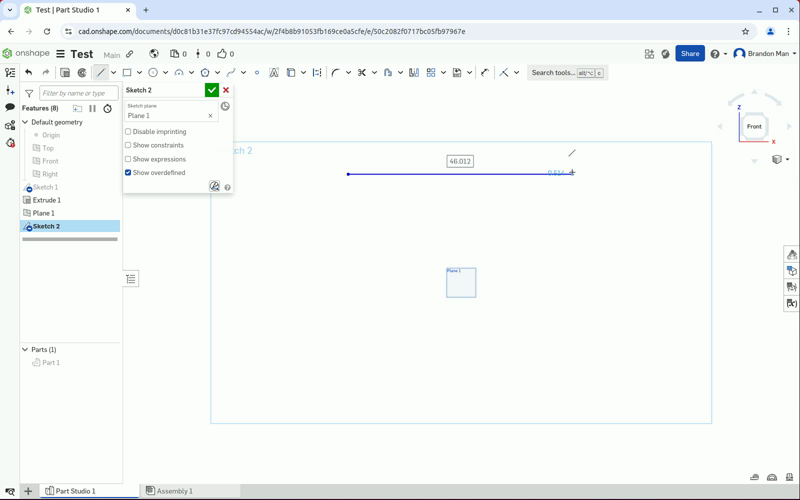
scroll(6)
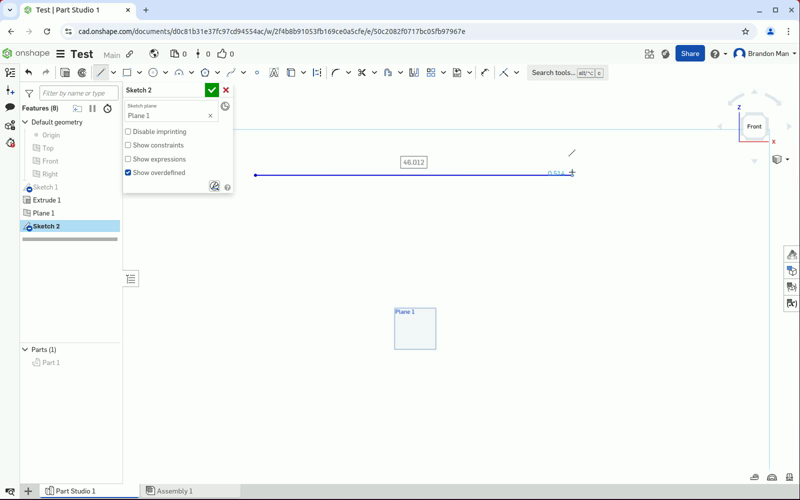
scroll(6)
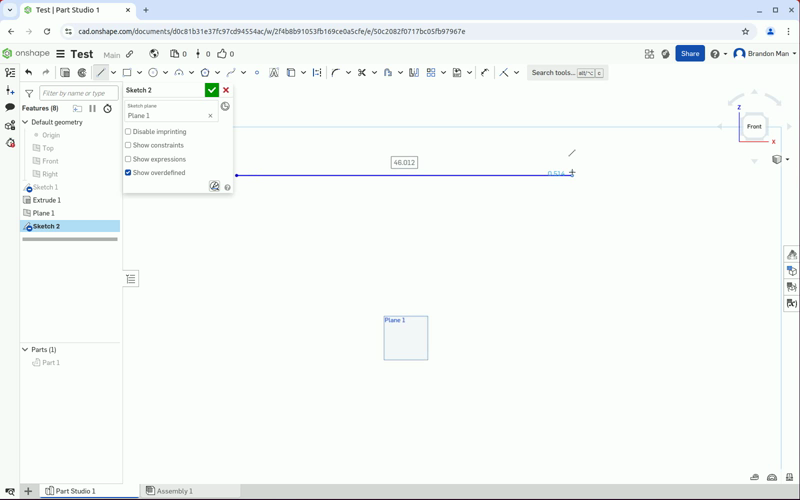
scroll(6)
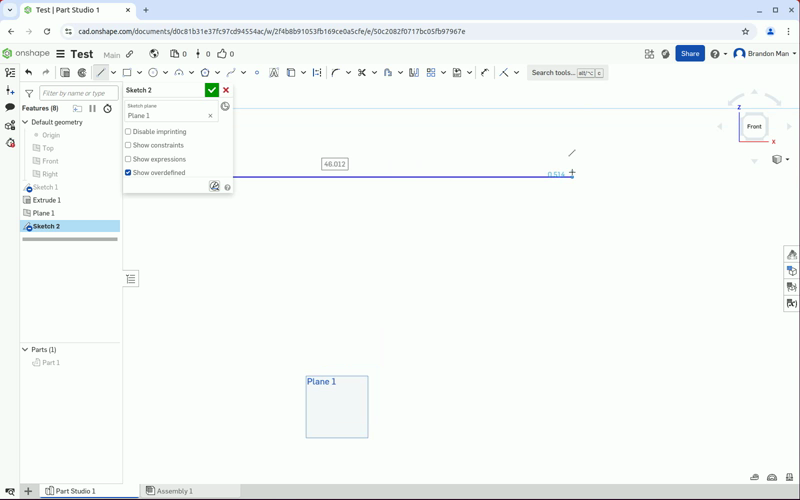
scroll(6)
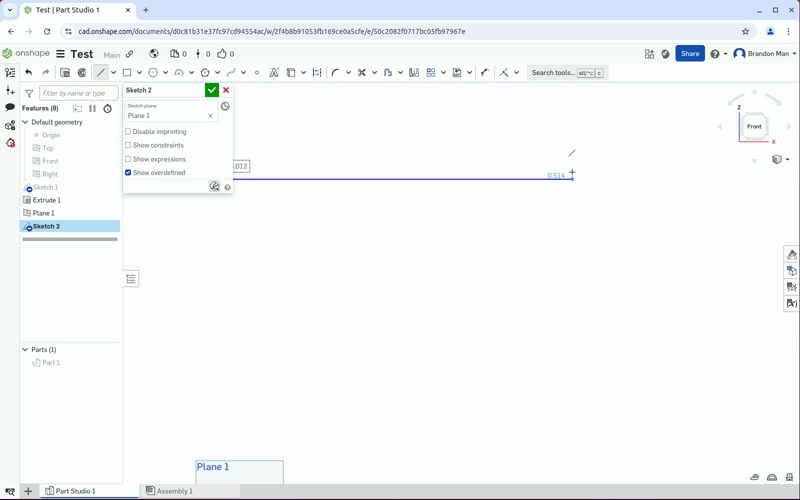
scroll(6)
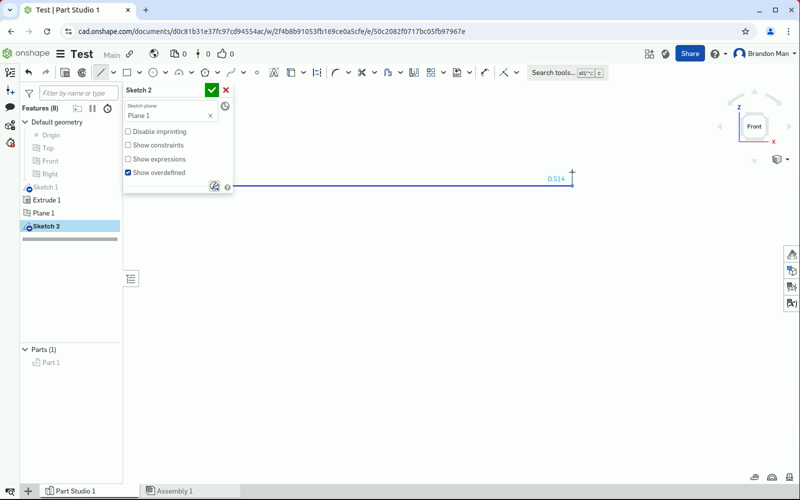
scroll(6)
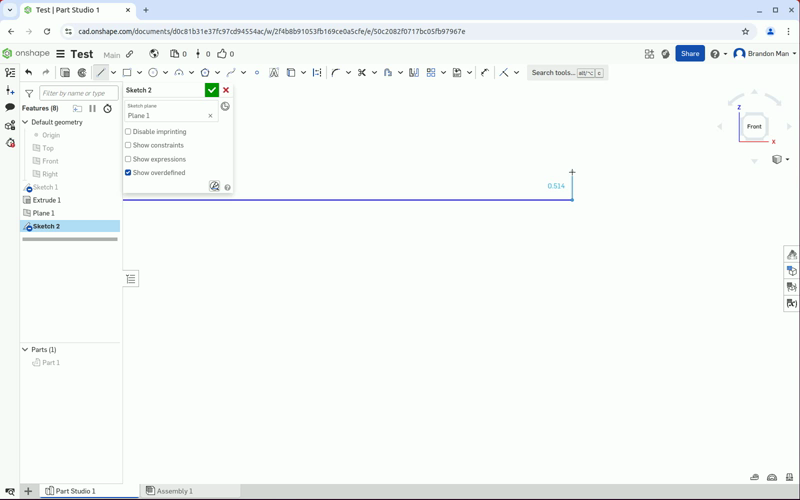
click(572, 171)
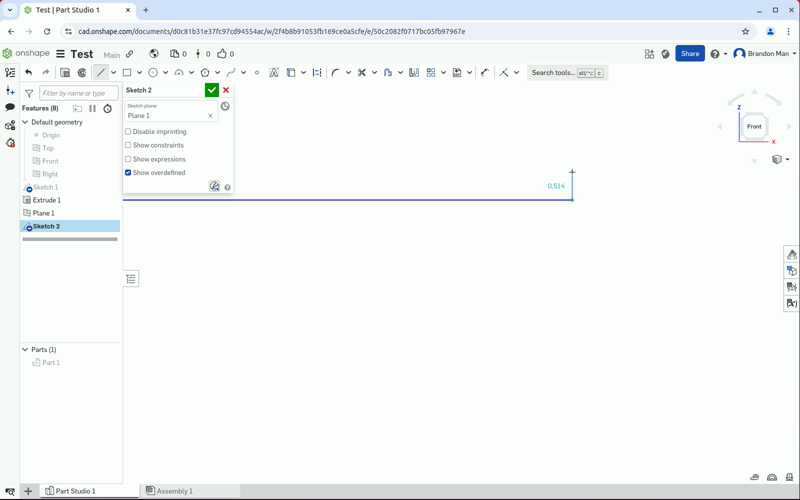
scroll(-6)
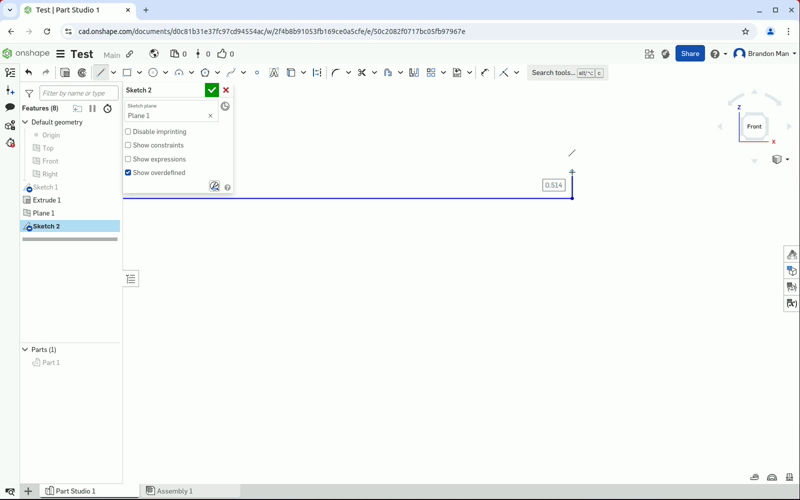
scroll(-6)
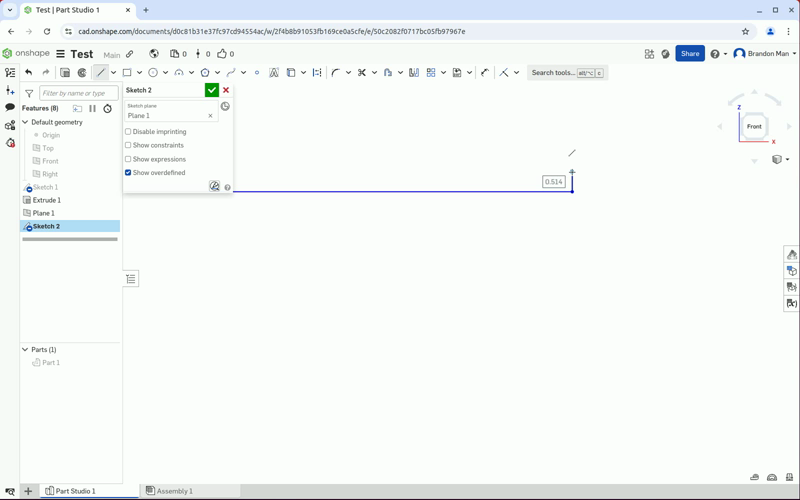
scroll(-6)
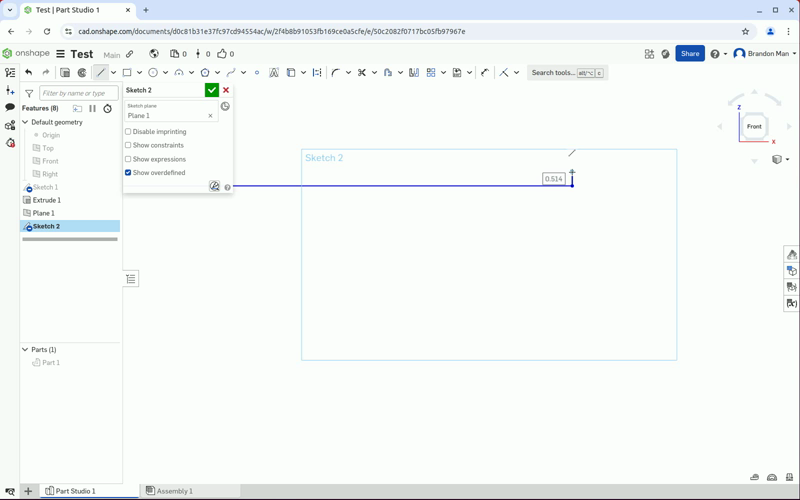
scroll(-6)
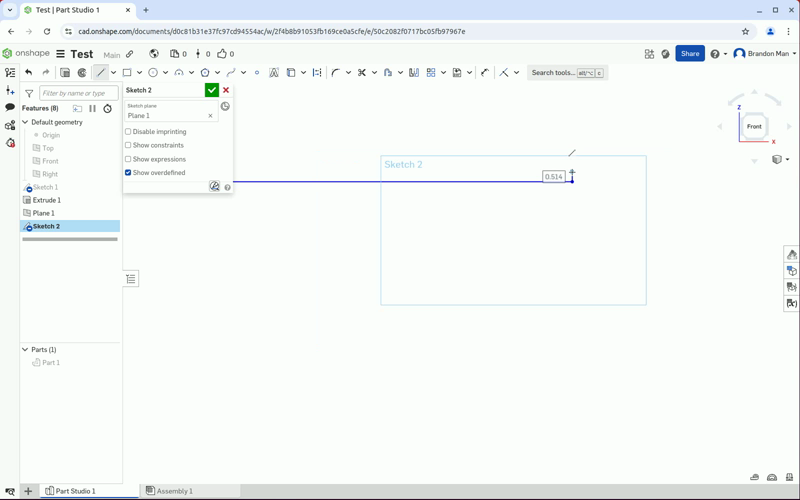
scroll(-6)
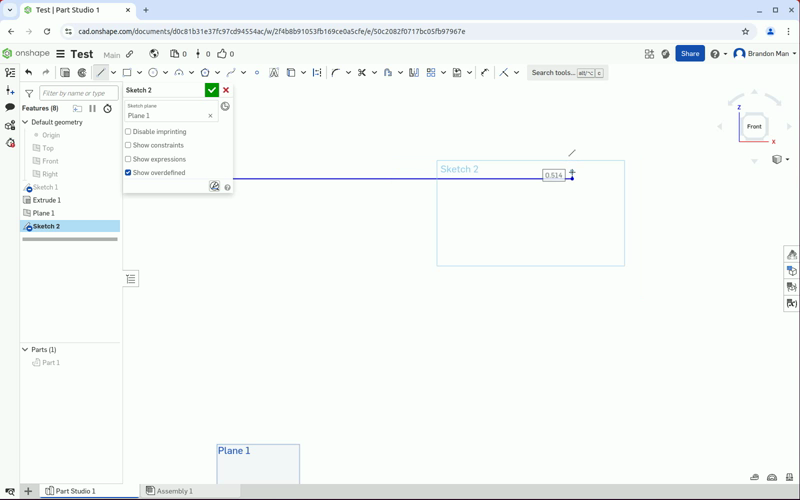
scroll(-6)
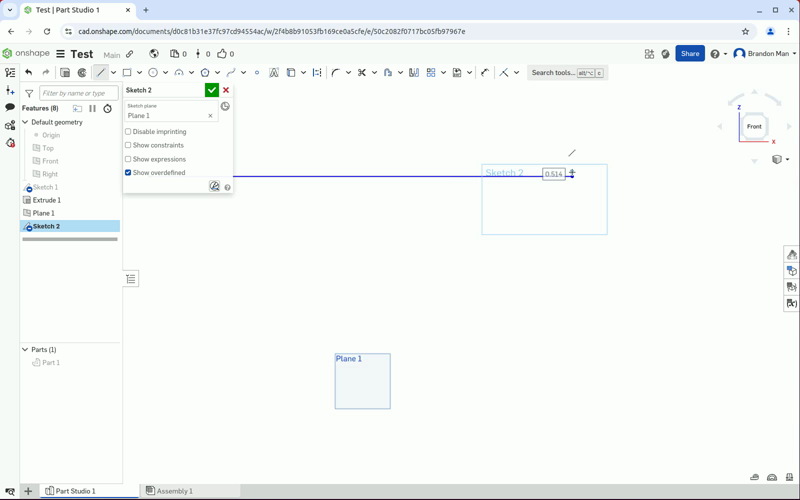
scroll(-6)
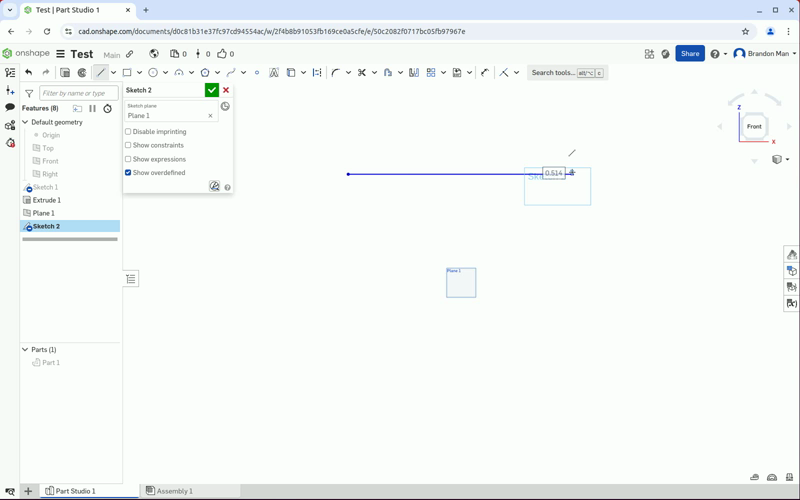
key_up(shift)
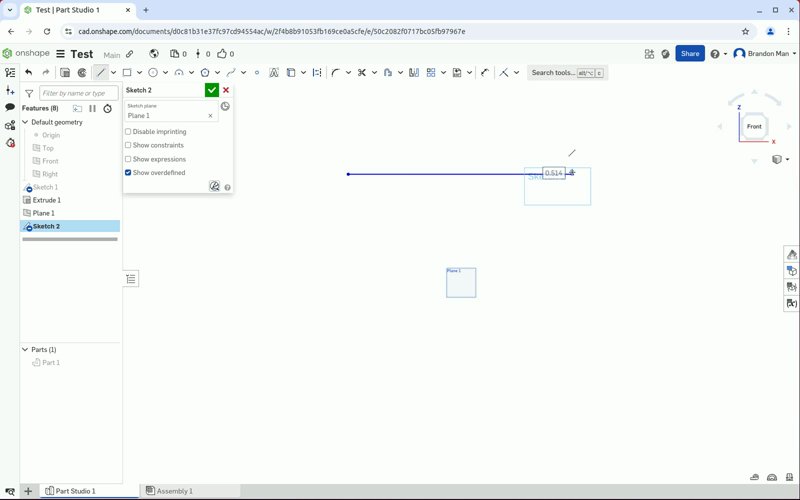
key_down(shift)
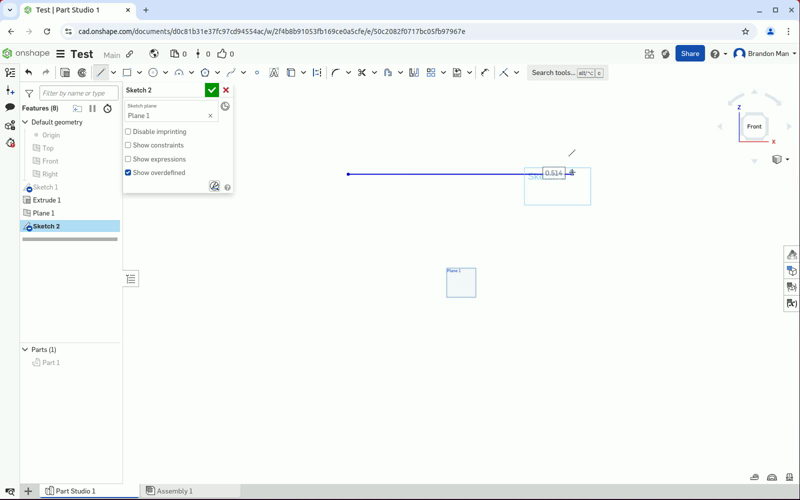
mouse_move(348, 171)
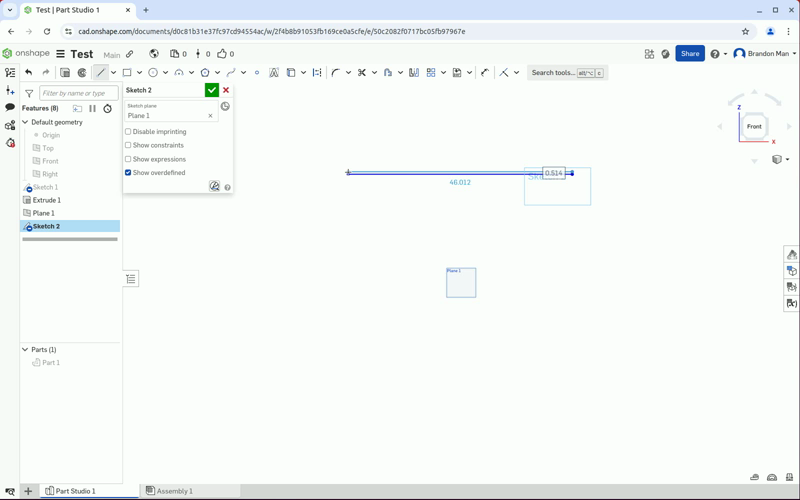
scroll(6)
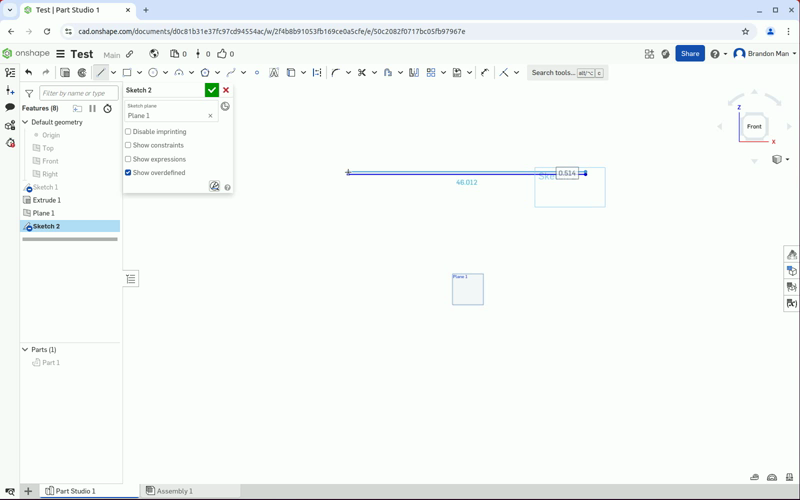
scroll(6)
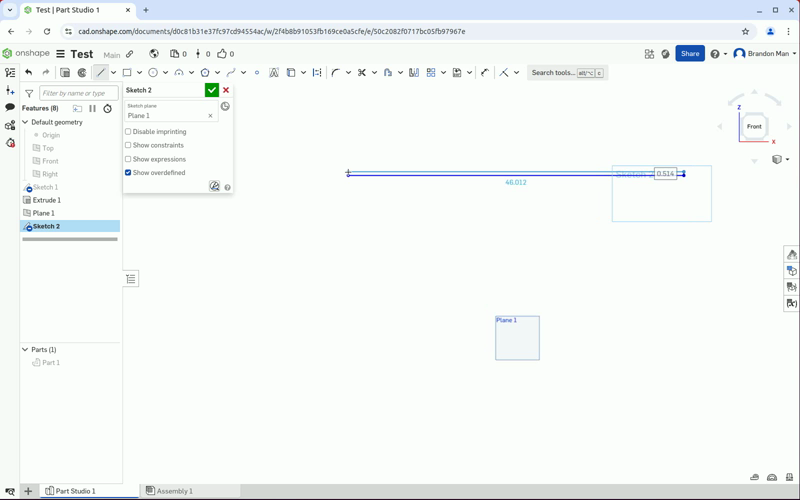
scroll(6)
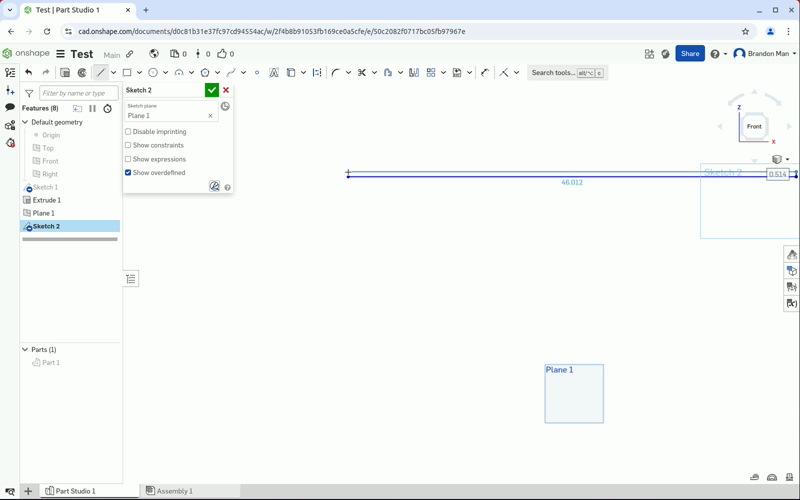
scroll(6)
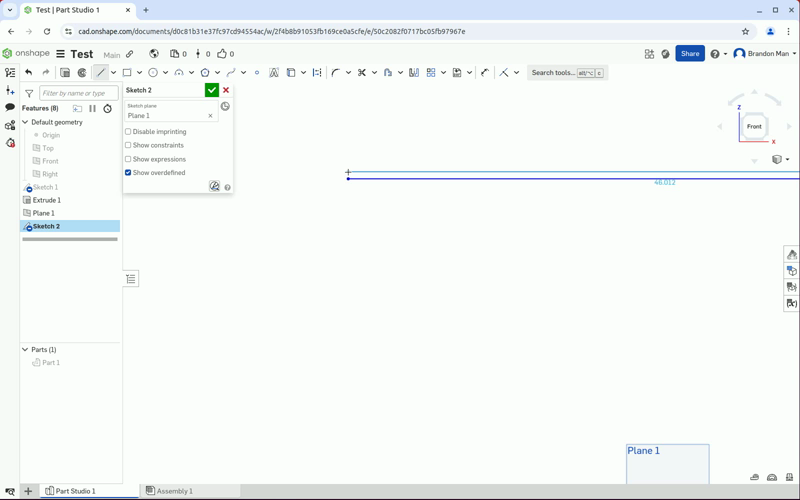
scroll(6)
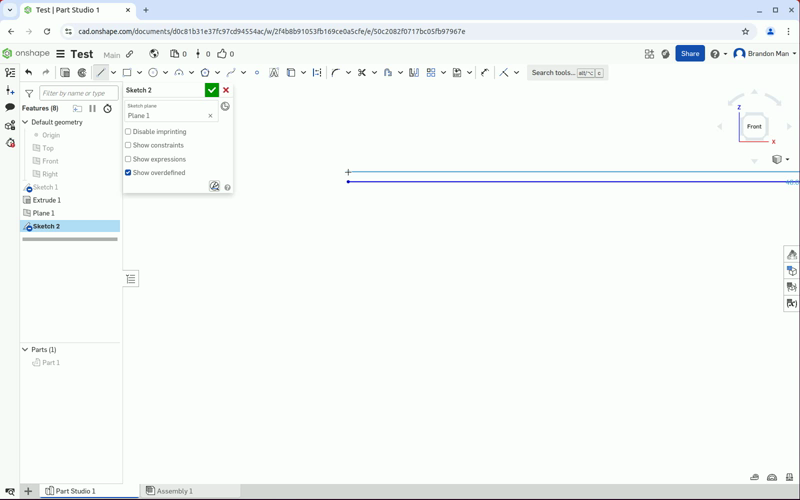
scroll(6)
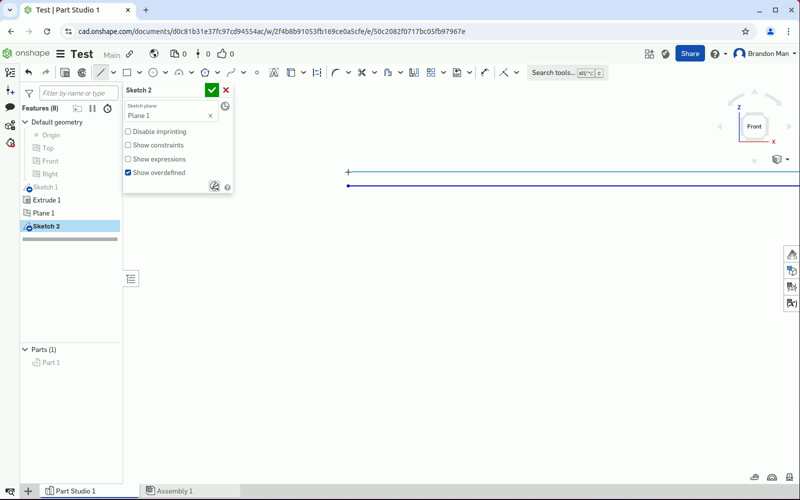
scroll(6)
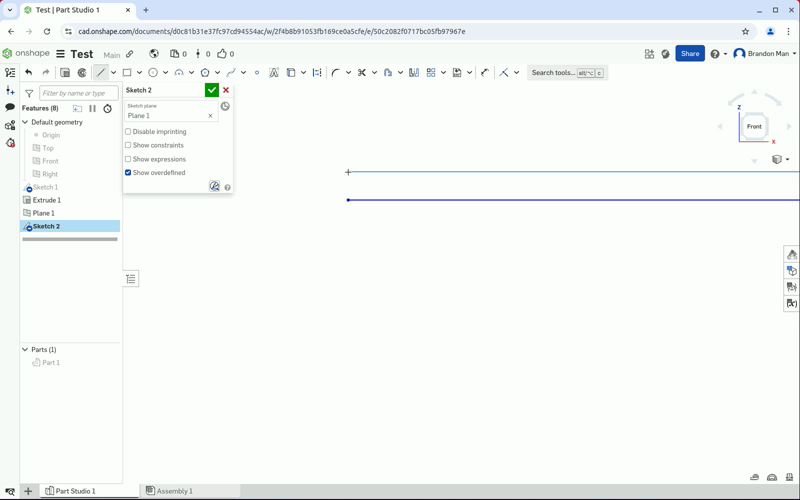
click(348, 171)
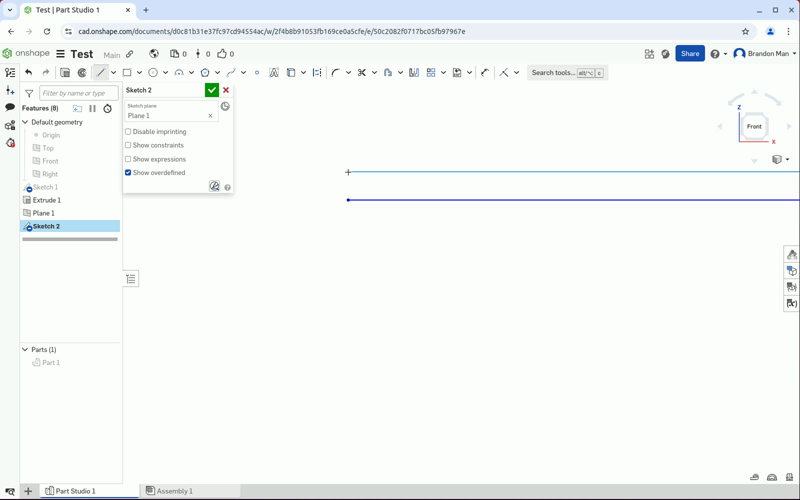
scroll(-6)
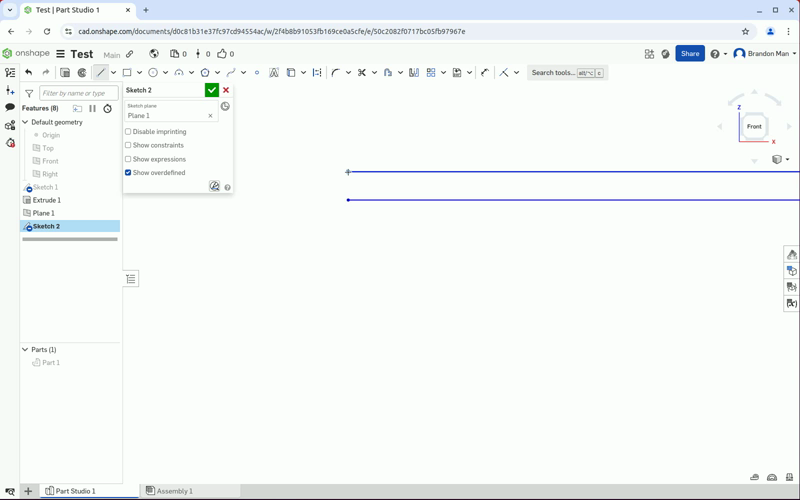
scroll(-6)
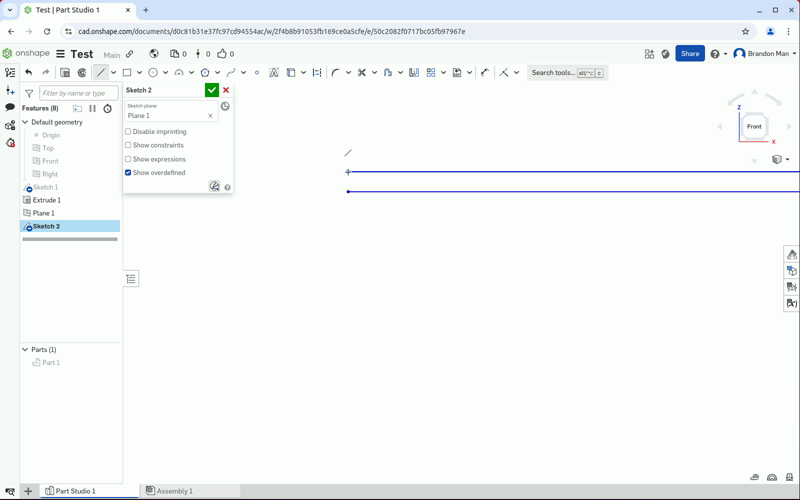
scroll(-6)
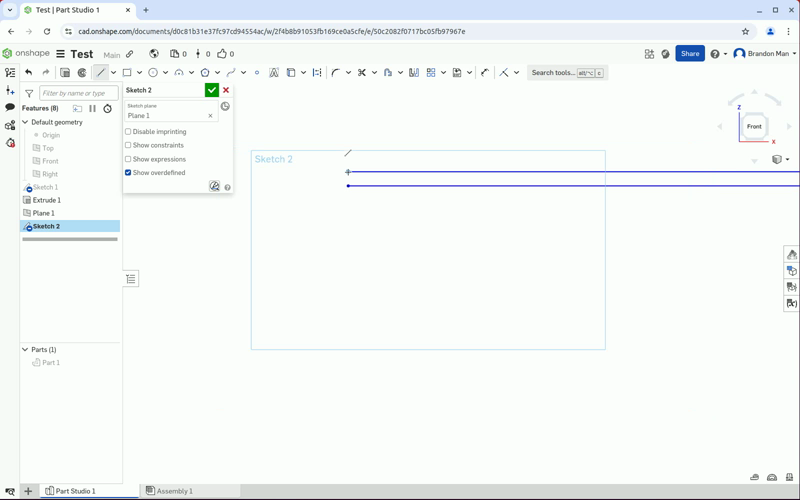
scroll(-6)
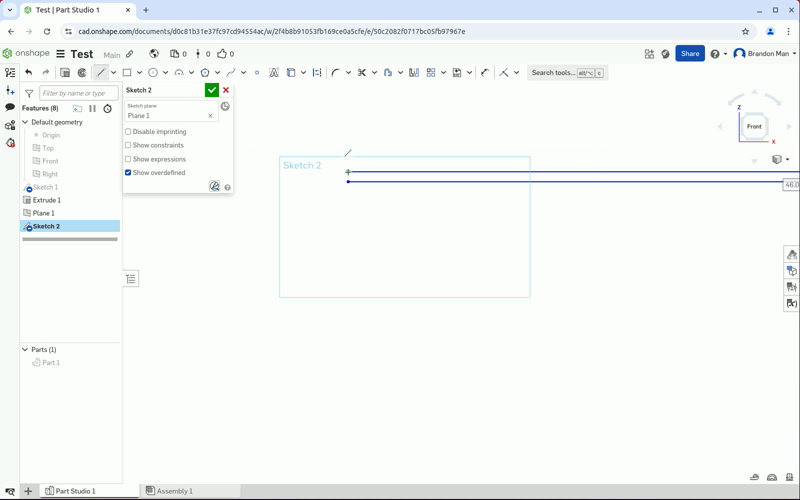
scroll(-6)
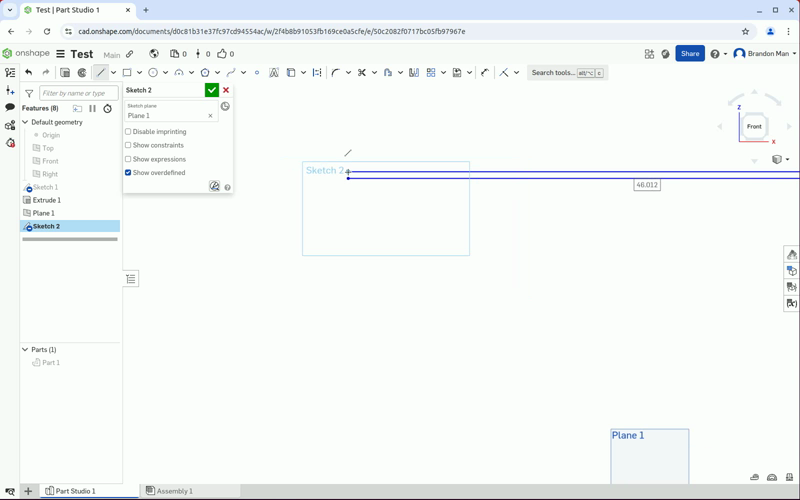
scroll(-6)
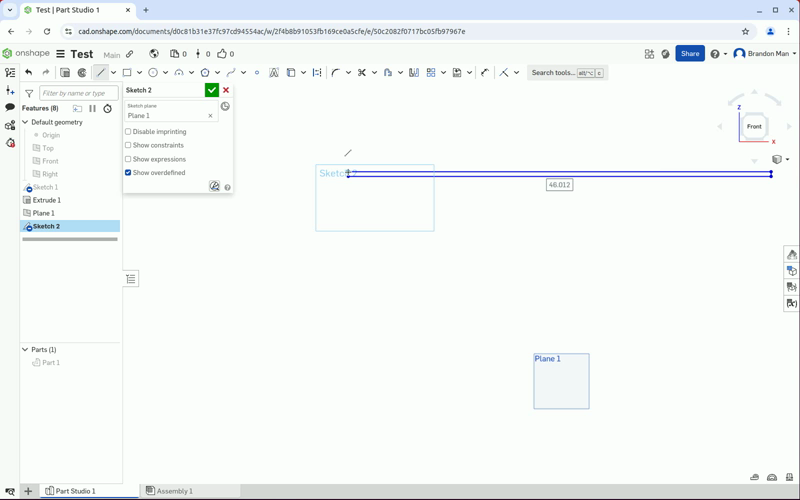
scroll(-6)
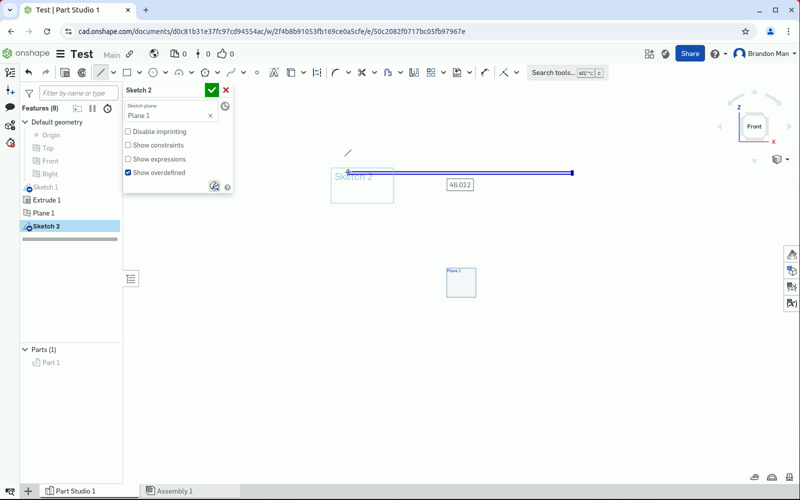
key_up(shift)
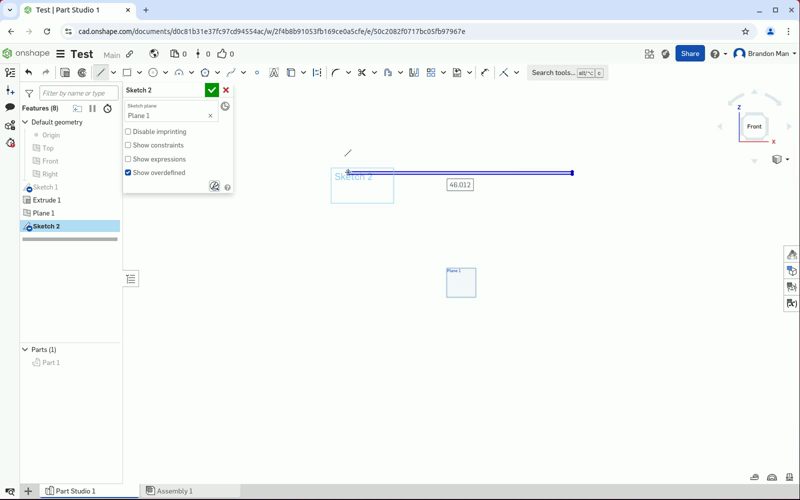
mouse_move(378, 171)
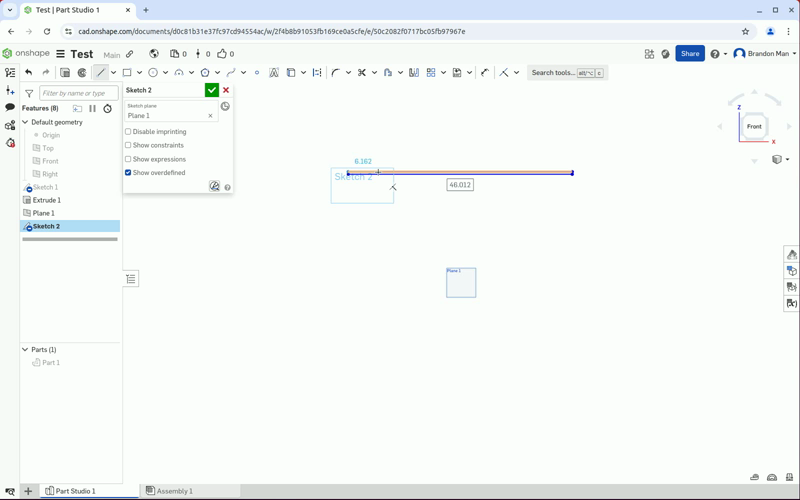
key_down(shift)
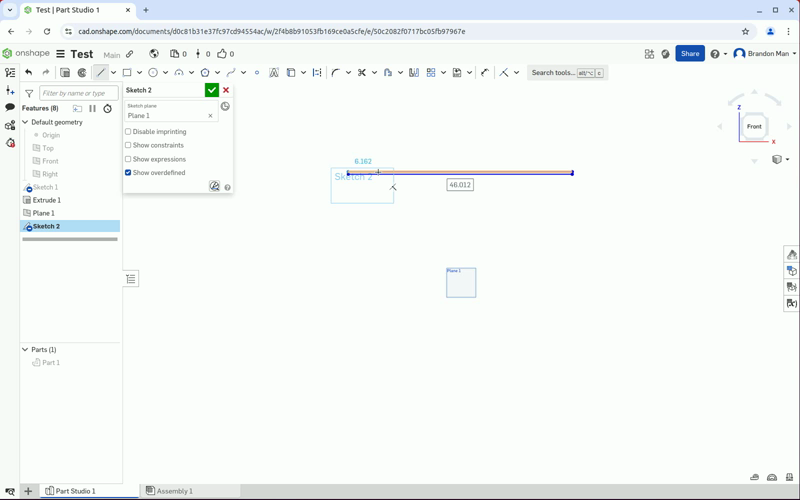
mouse_move(348, 174)
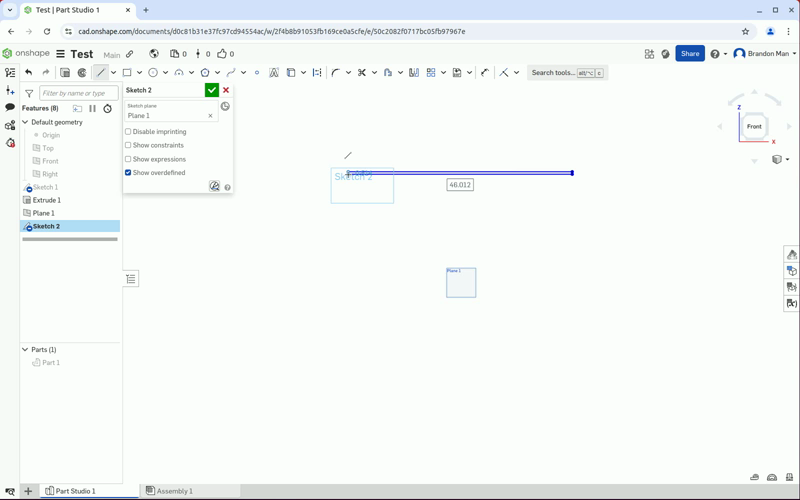
scroll(6)
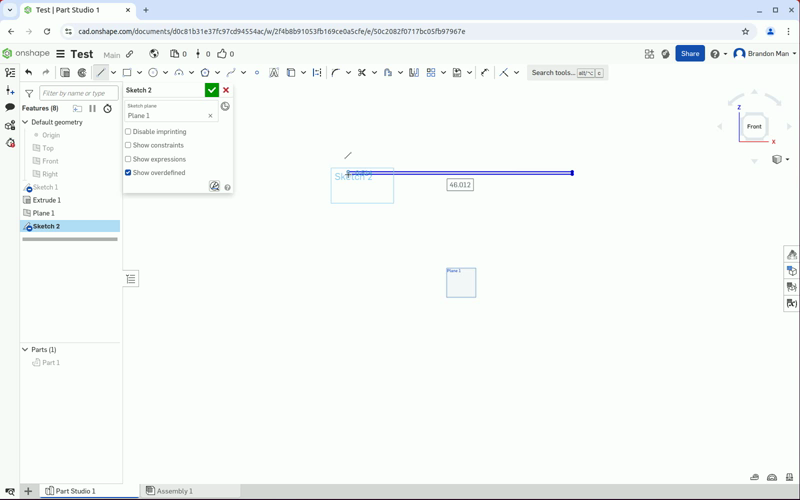
scroll(6)
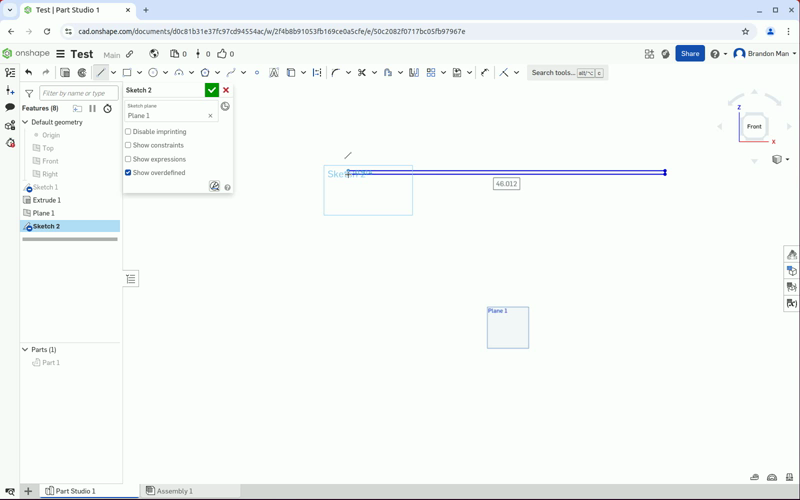
scroll(6)
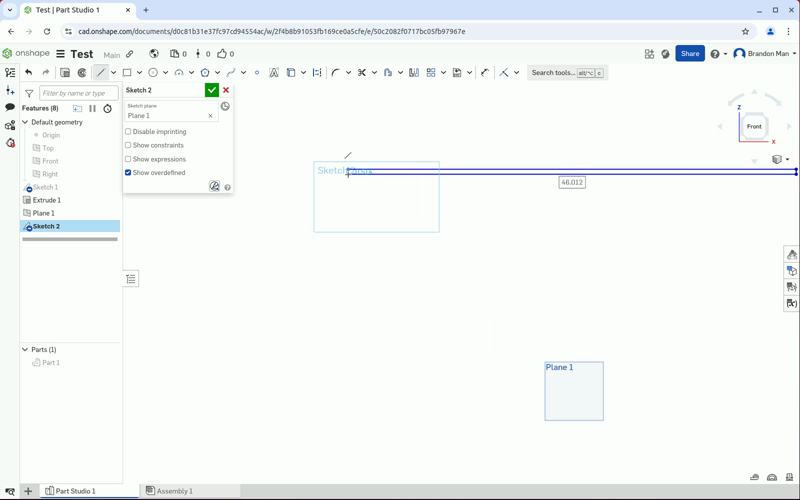
scroll(6)
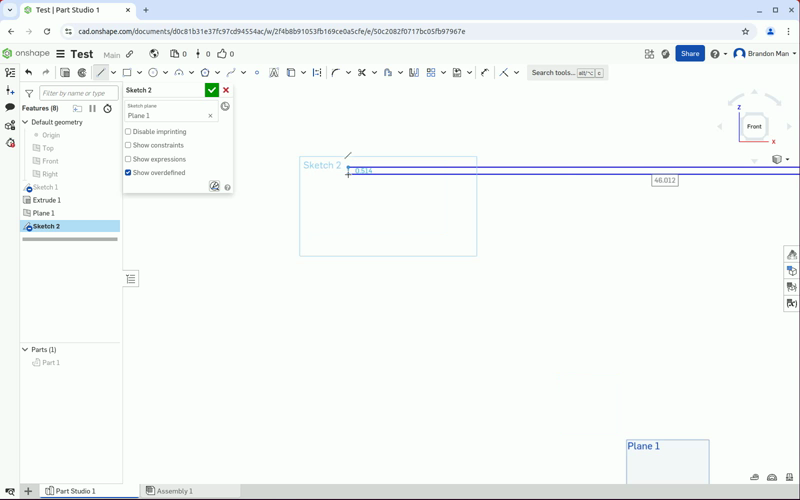
scroll(6)
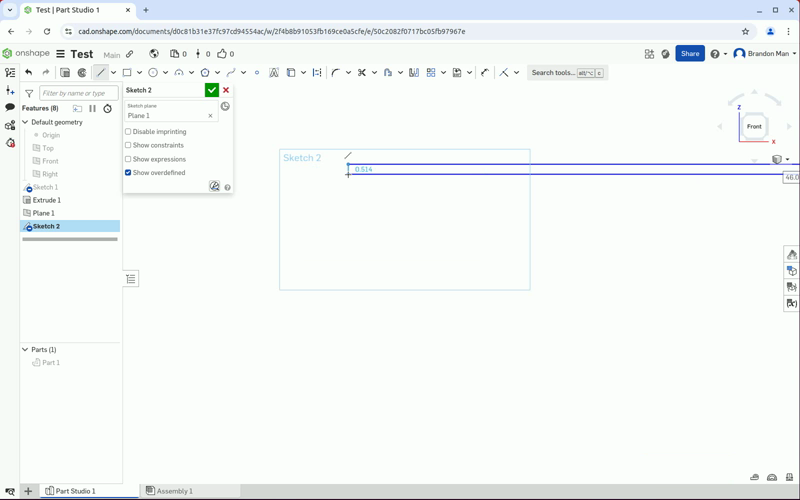
scroll(6)
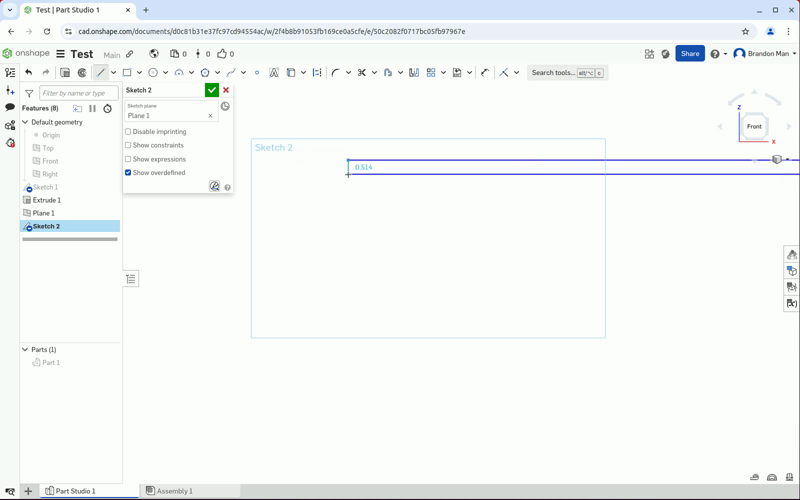
scroll(6)
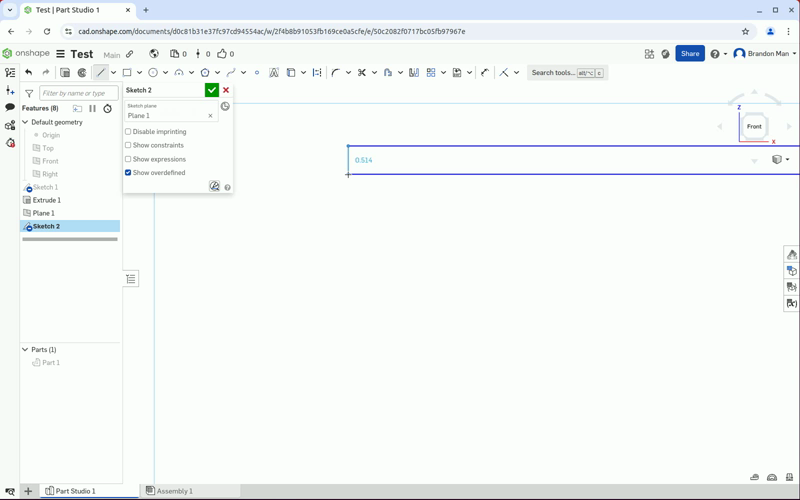
key_up(shift)
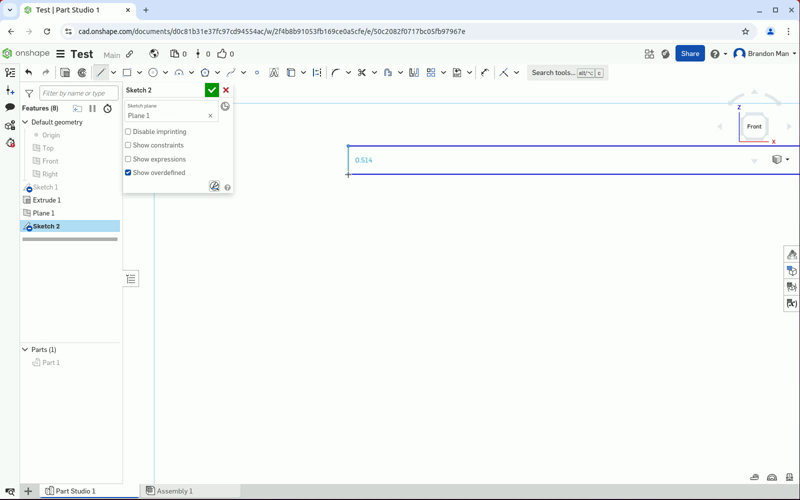
click(348, 174)
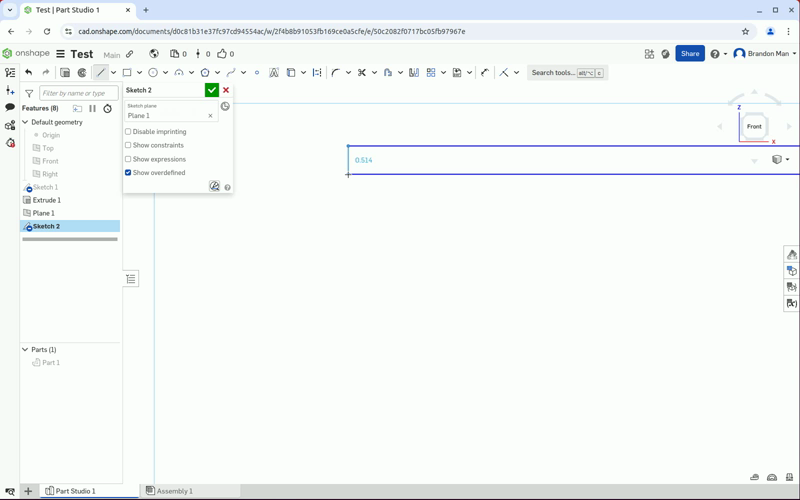
scroll(-6)
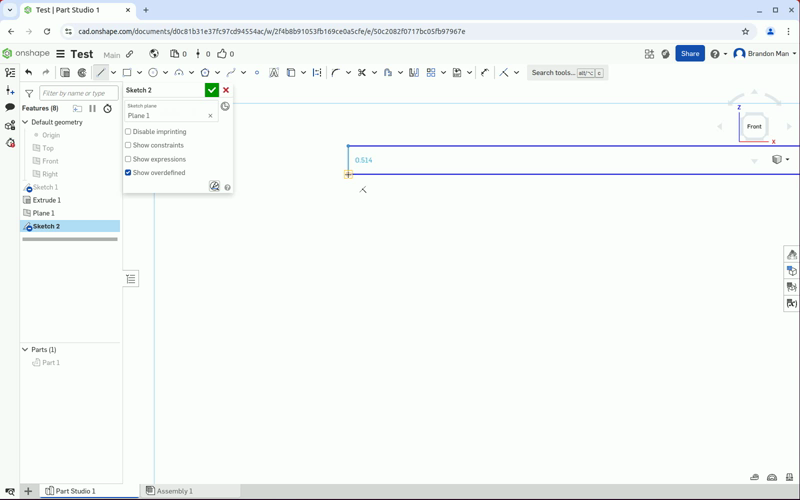
scroll(-6)
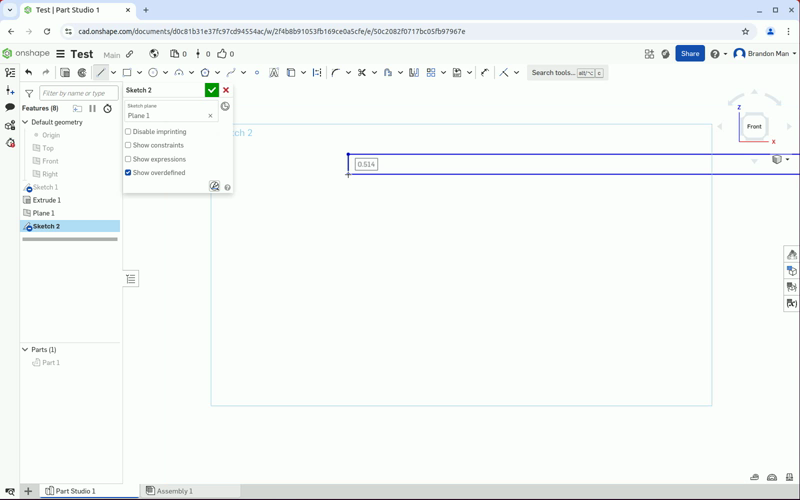
scroll(-6)
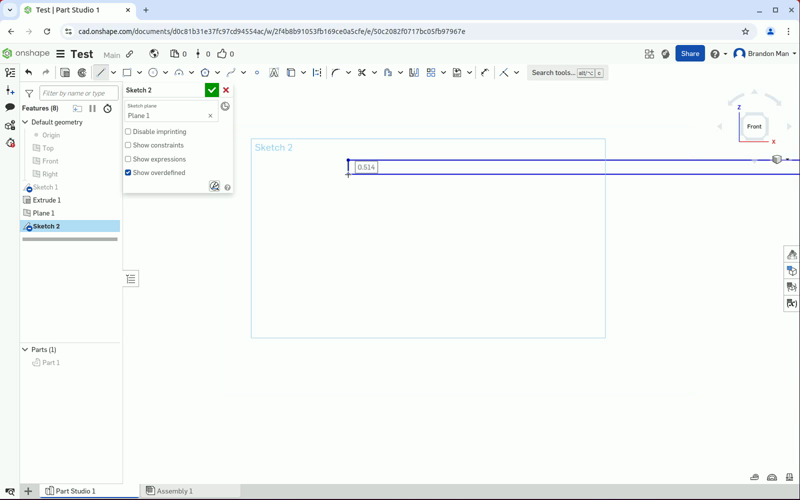
scroll(-6)
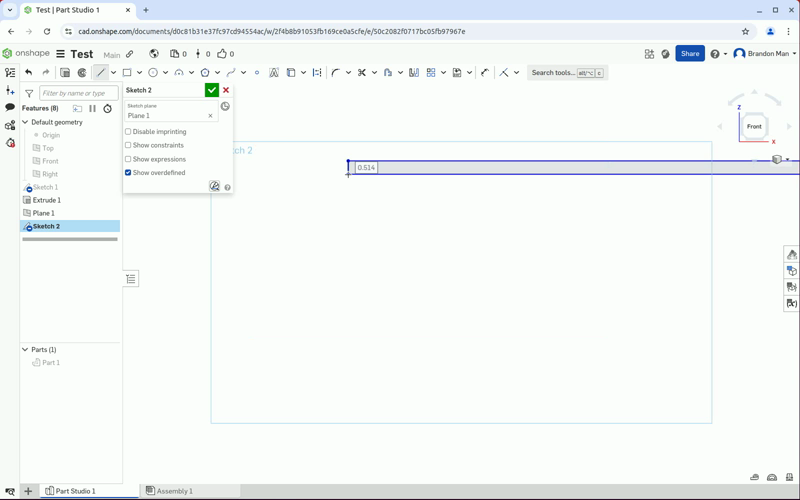
scroll(-6)
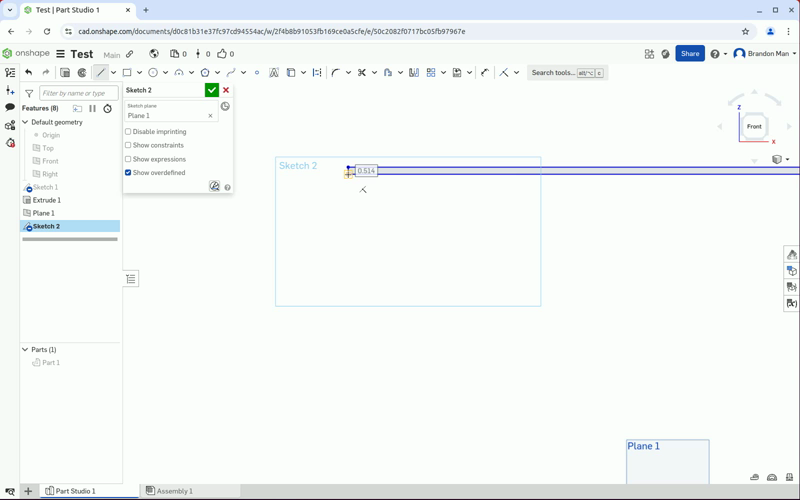
scroll(-6)
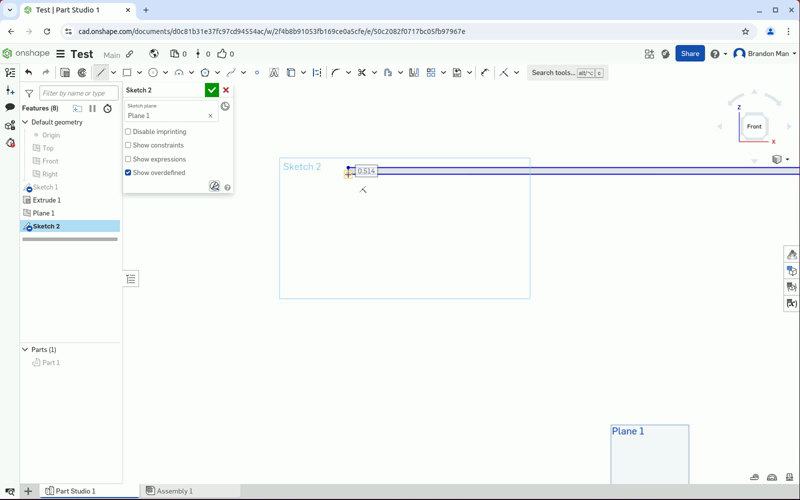
scroll(-6)
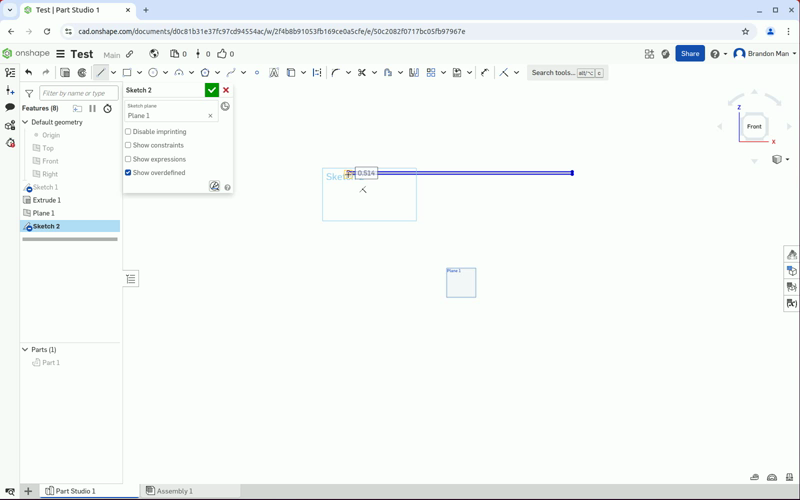
key(esc)
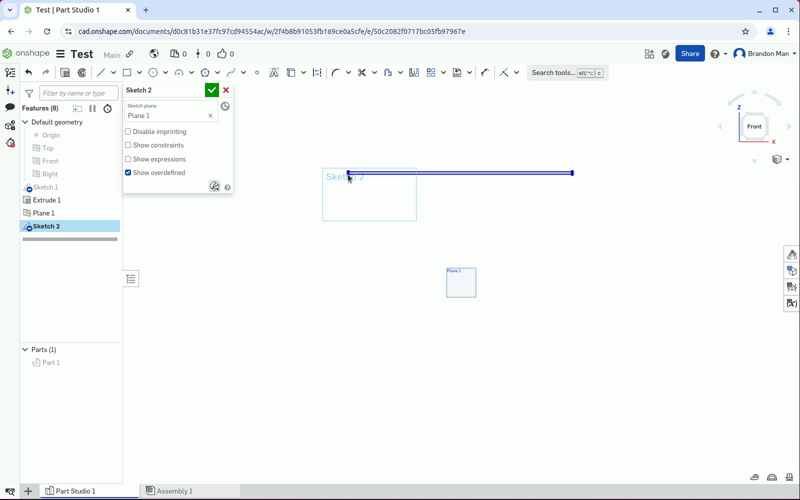
mouse_move(362, 173)
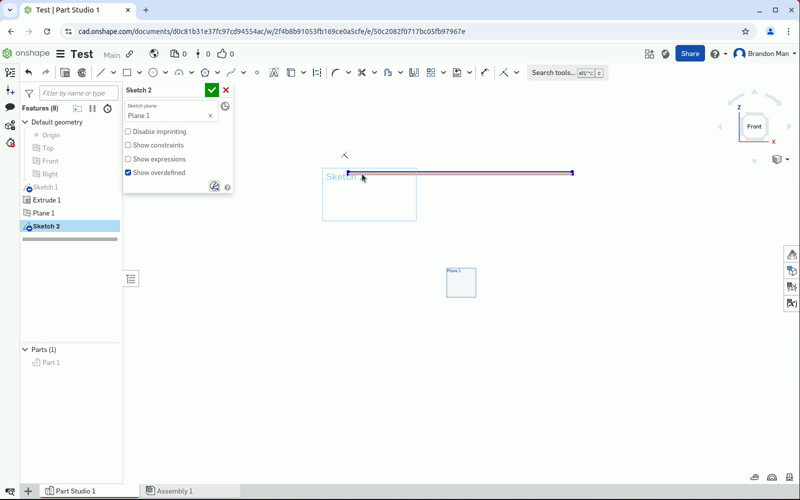
scroll(6)
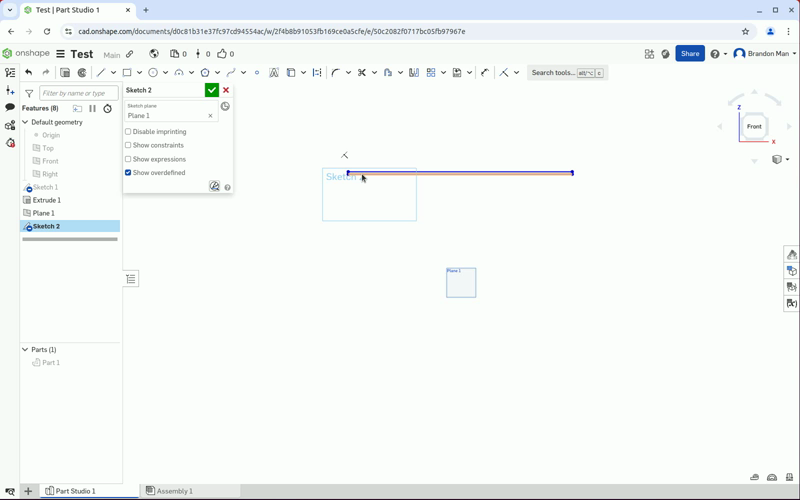
scroll(6)
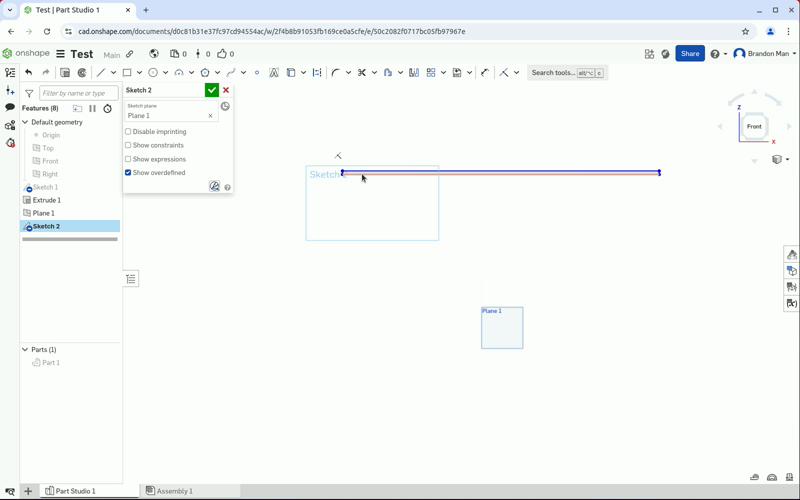
scroll(6)
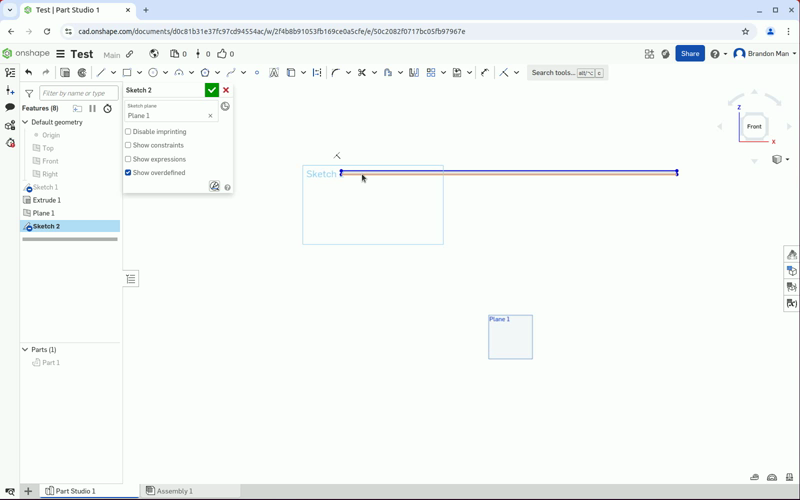
scroll(6)
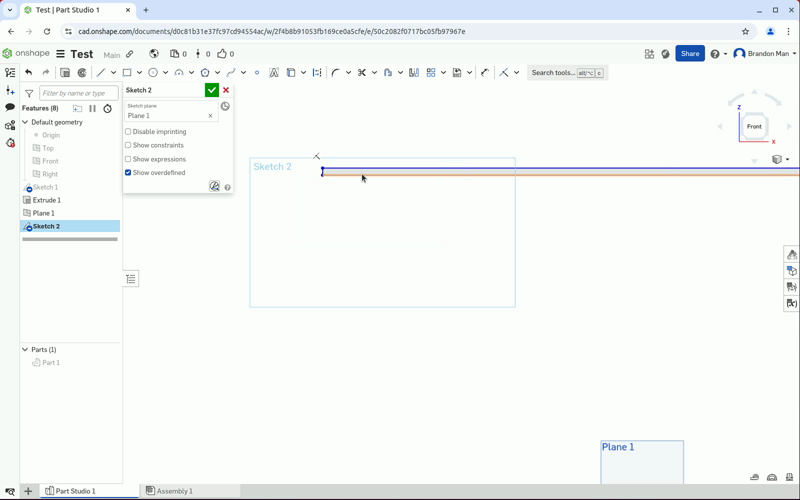
scroll(6)
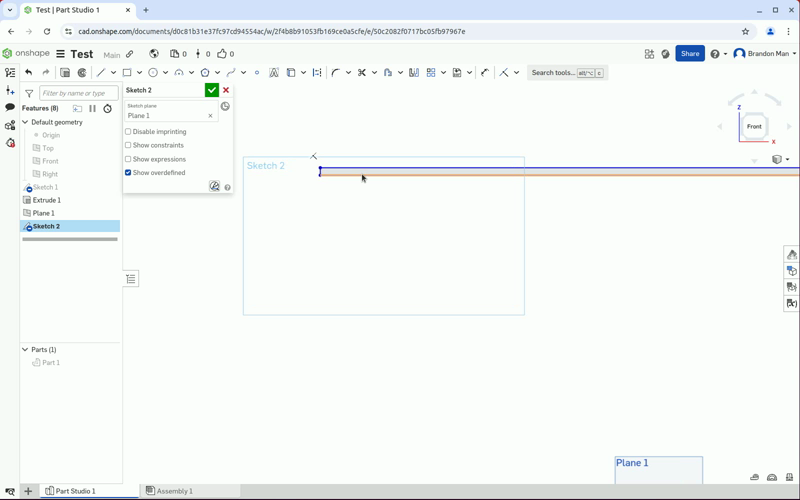
scroll(6)
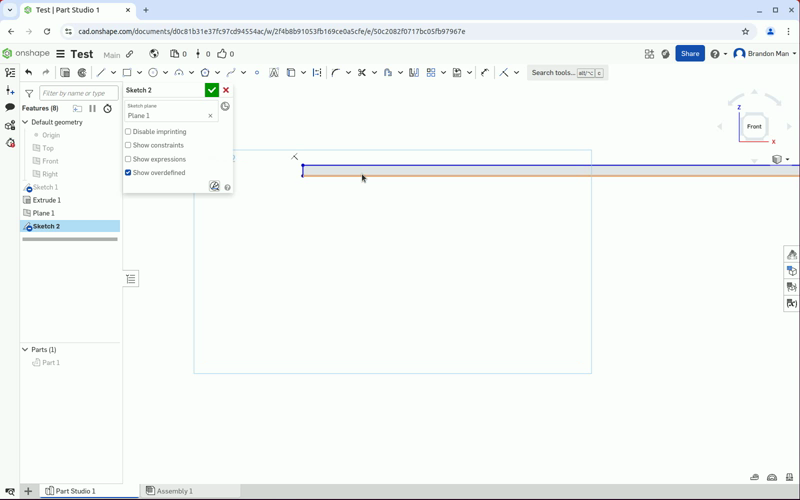
scroll(6)
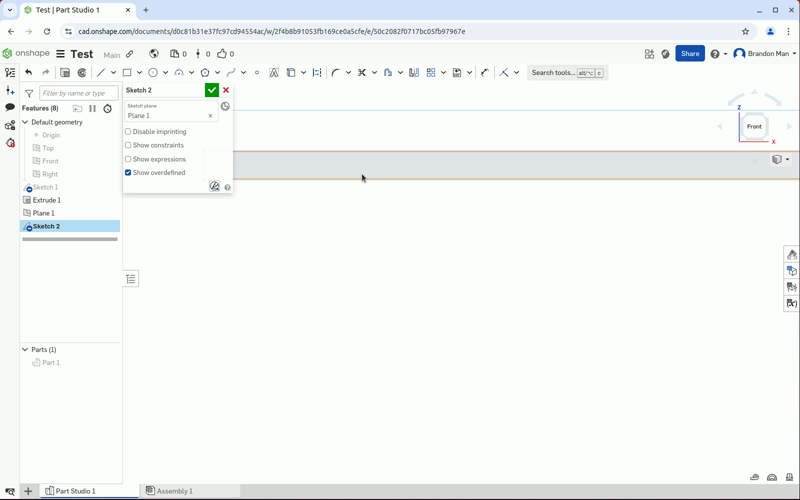
click(362, 173)
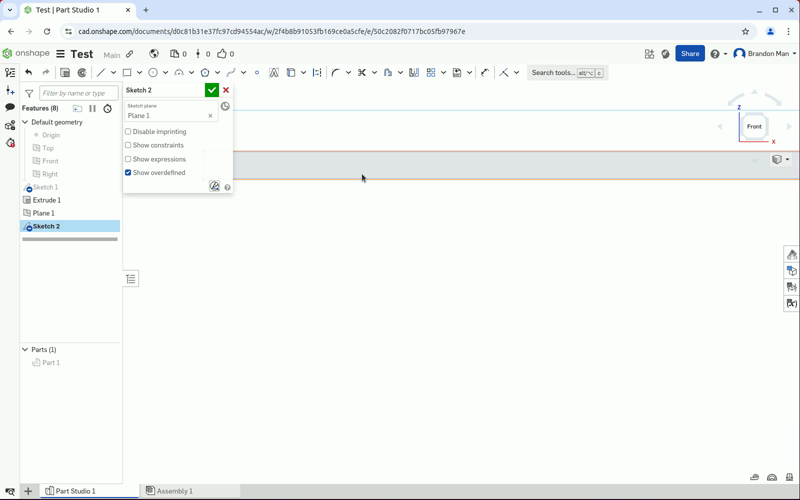
scroll(-6)
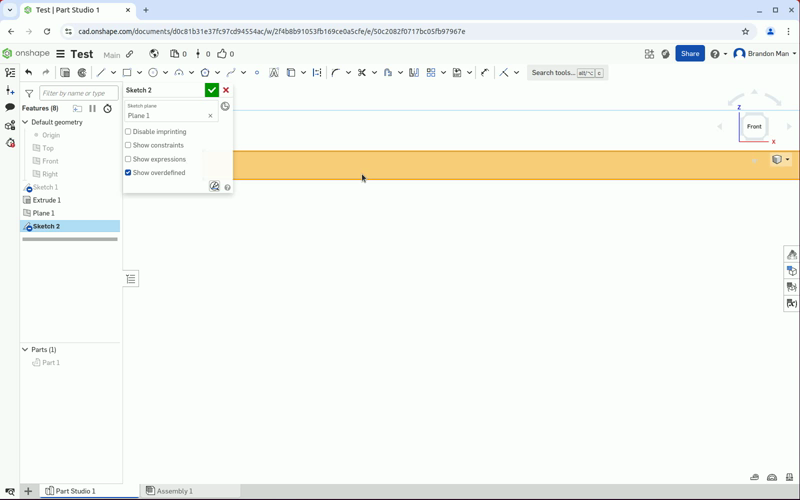
scroll(-6)
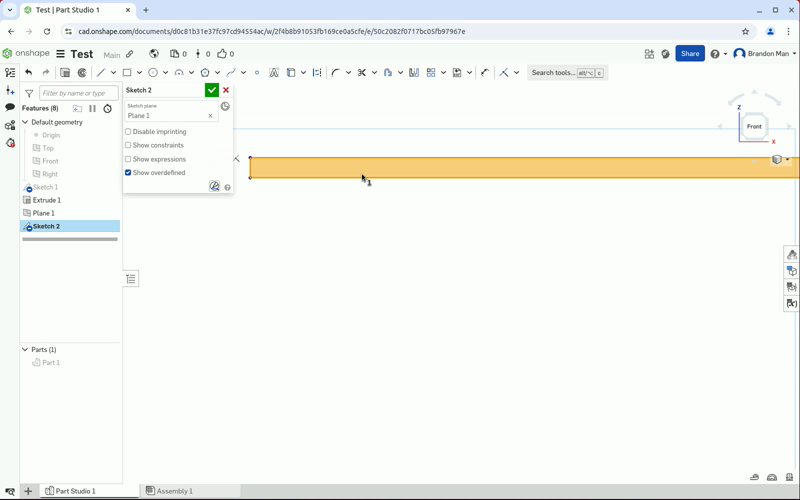
scroll(-6)
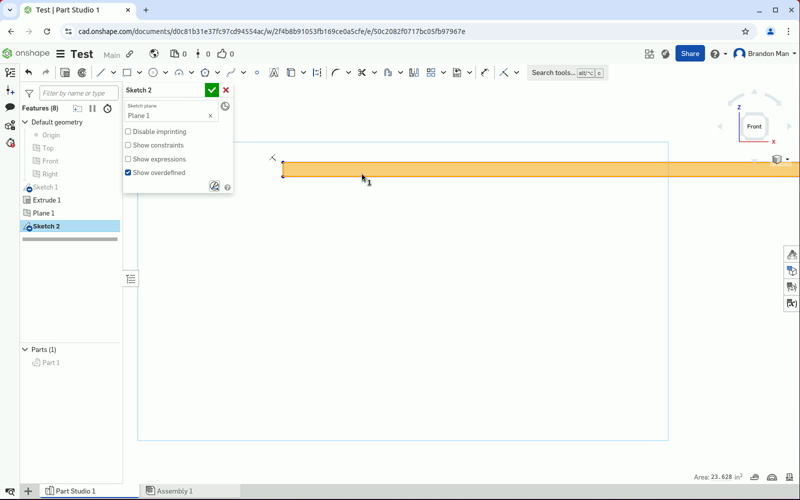
scroll(-6)
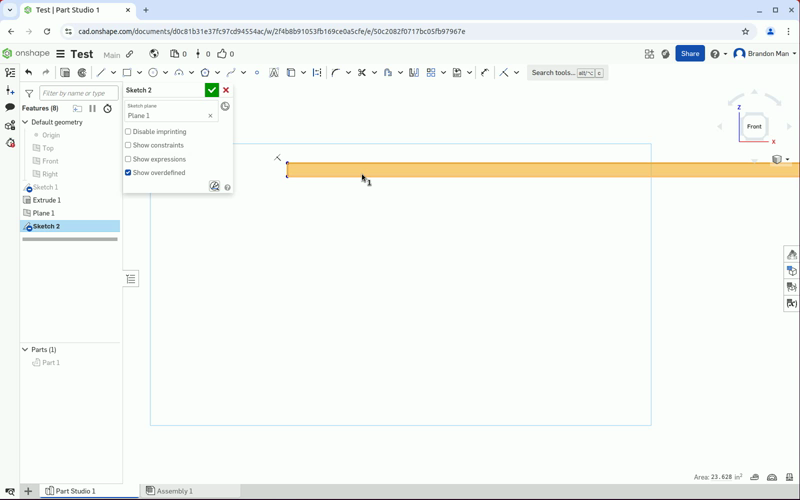
scroll(-6)
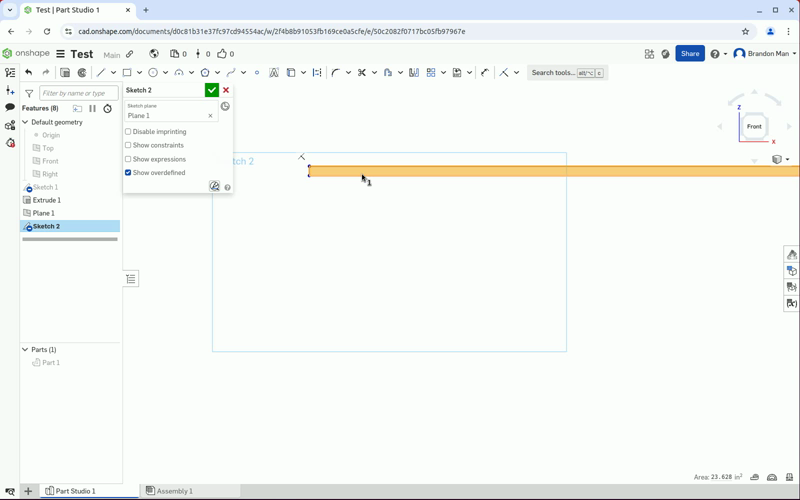
scroll(-6)
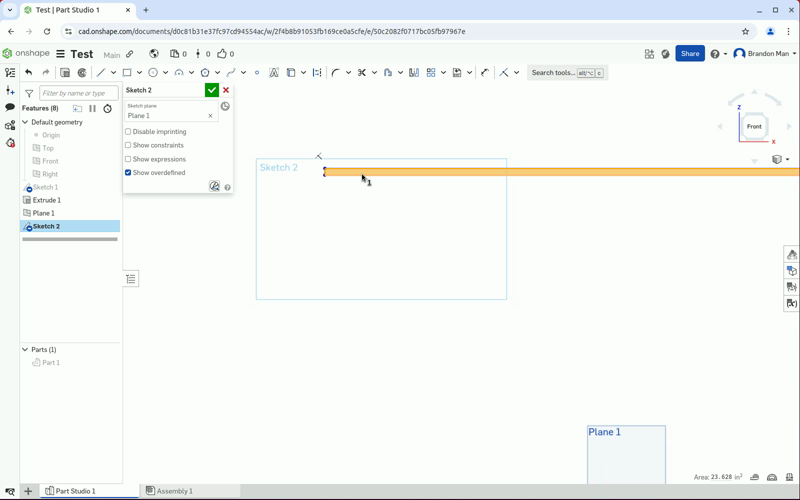
scroll(-6)
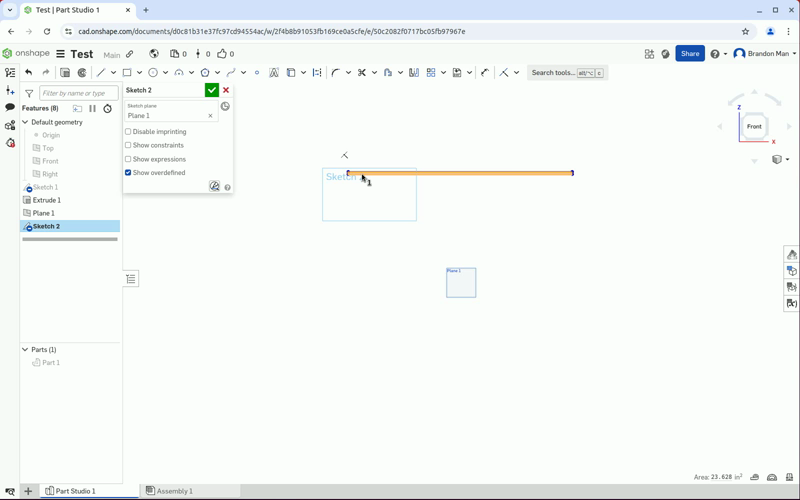
mouse_move(73, 352)
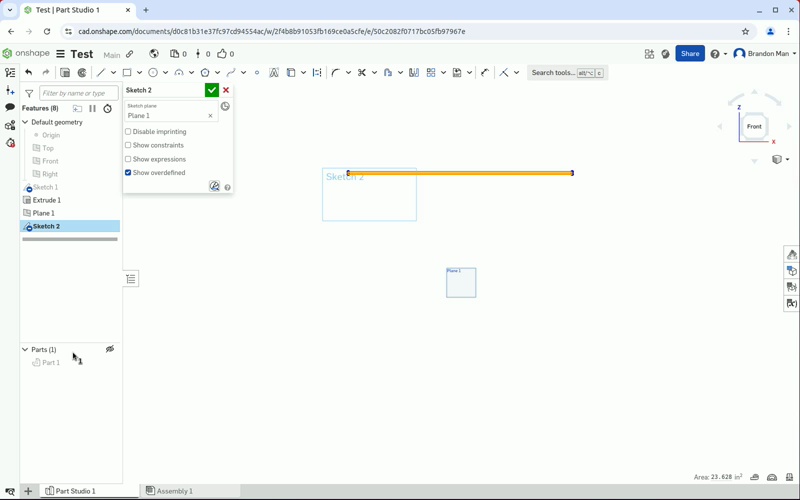
key(shift+y)
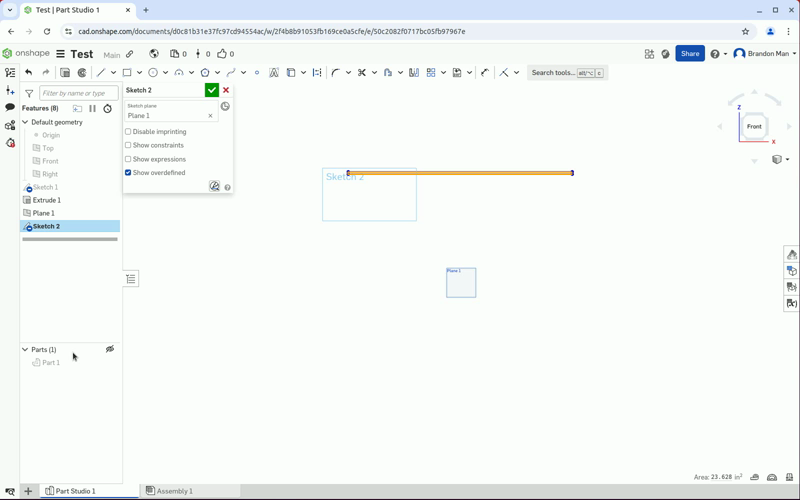
key(shift+e)
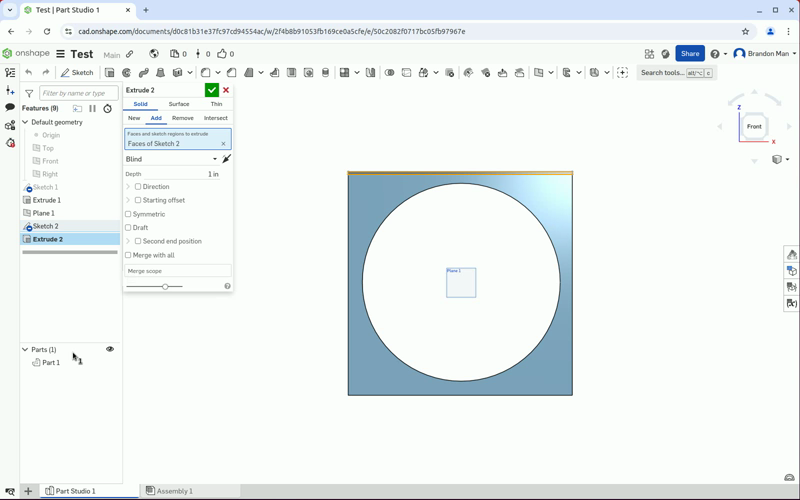
mouse_move(143, 106)
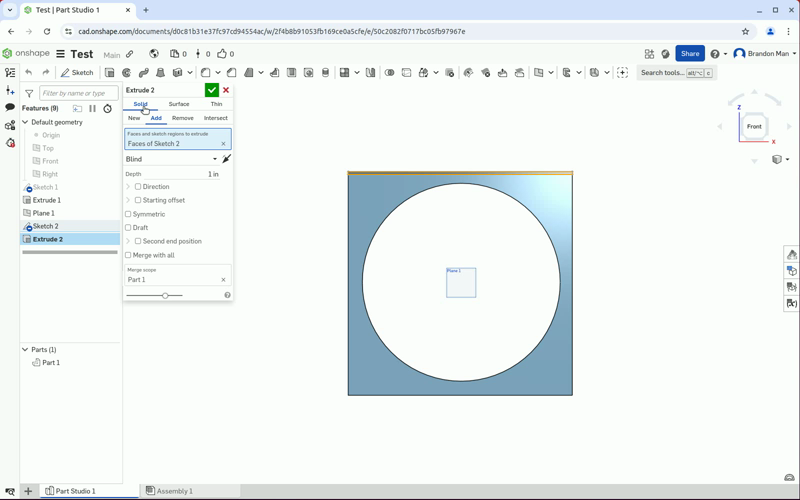
click(143, 106)
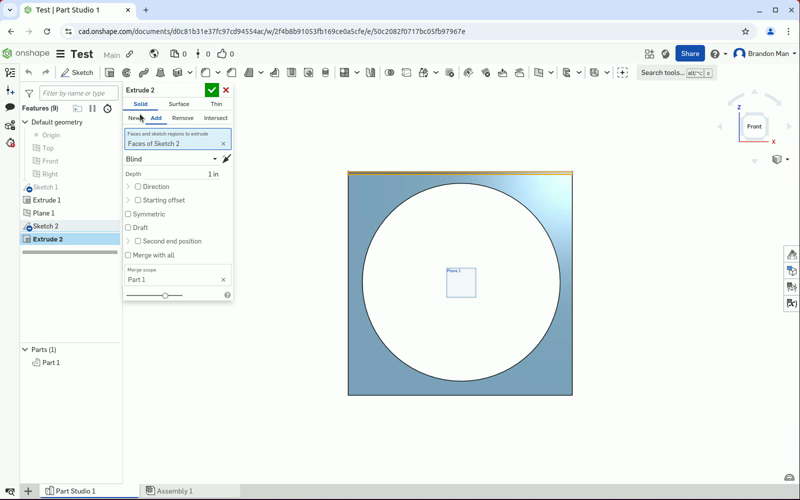
mouse_move(137, 120)
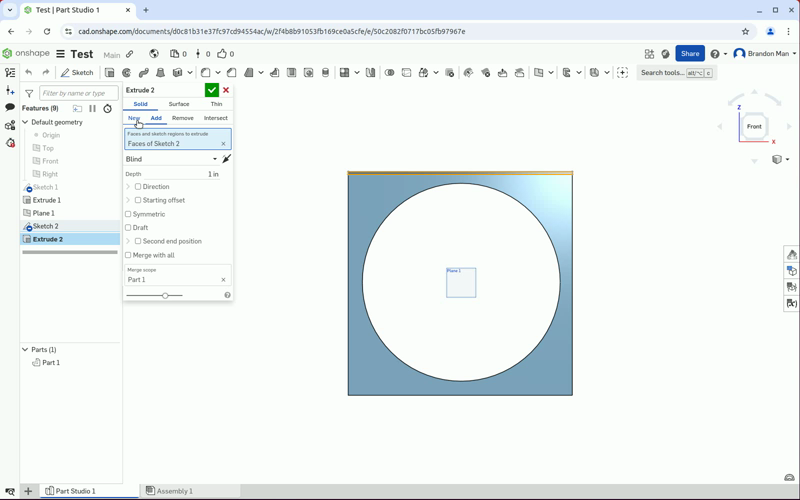
click(137, 120)
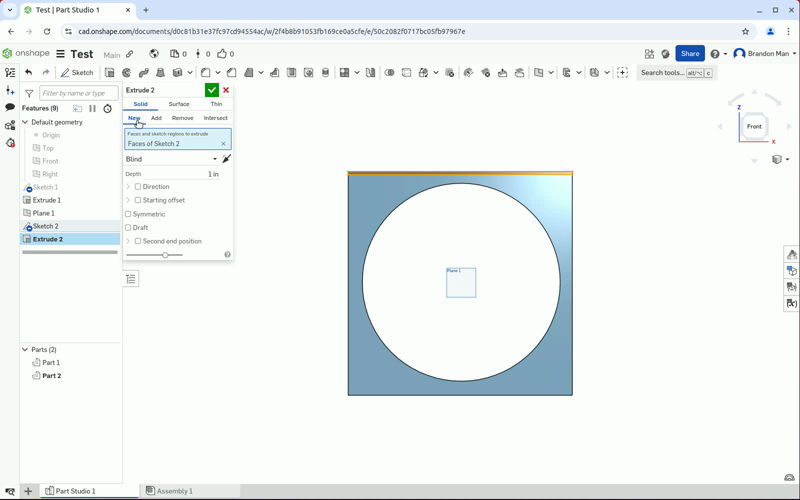
key(tab, 4)
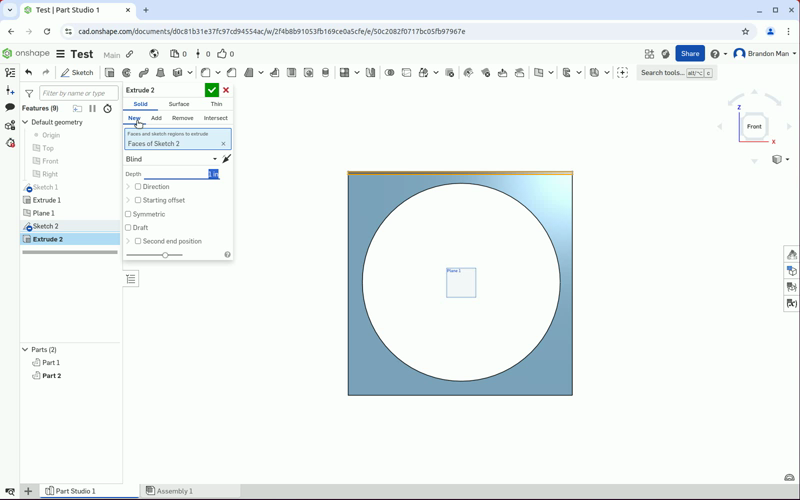
text(5.055)
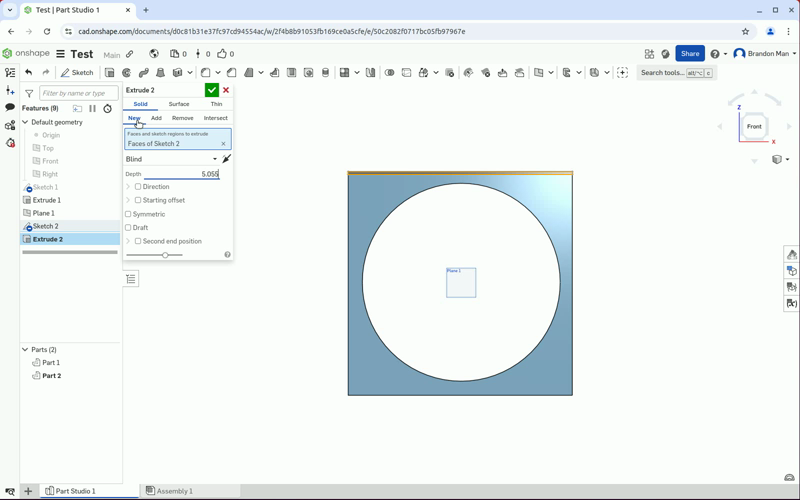
key(enter)
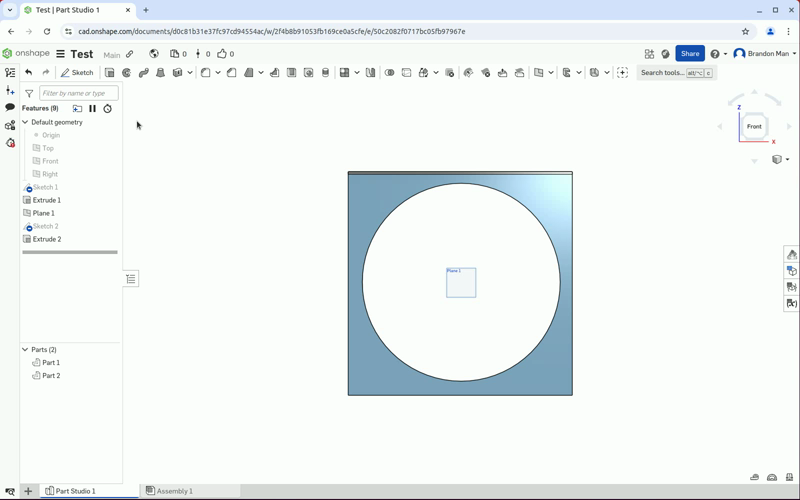
key(shift+h)
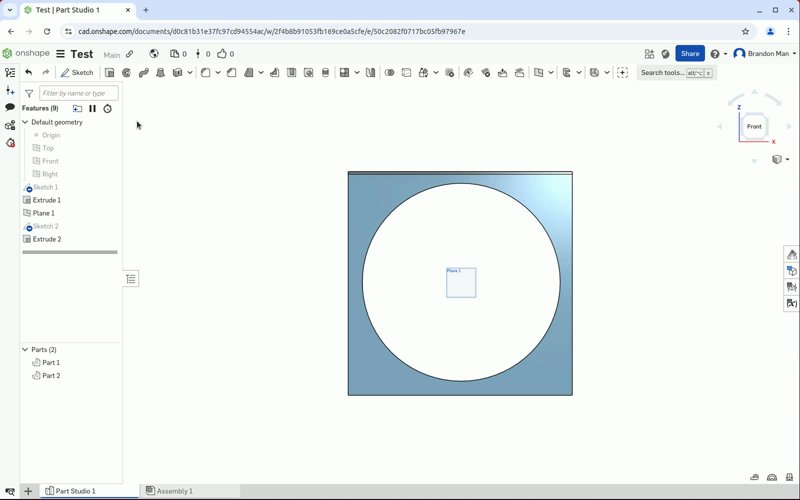
key(shift+h)
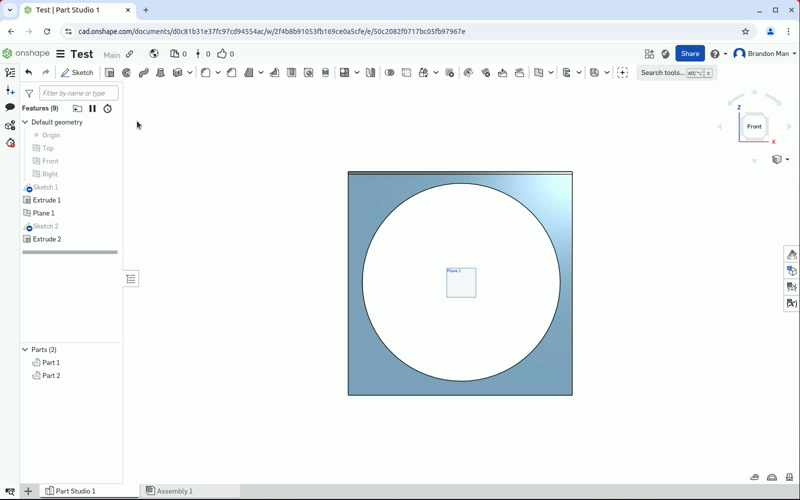
mouse_move(73, 189)
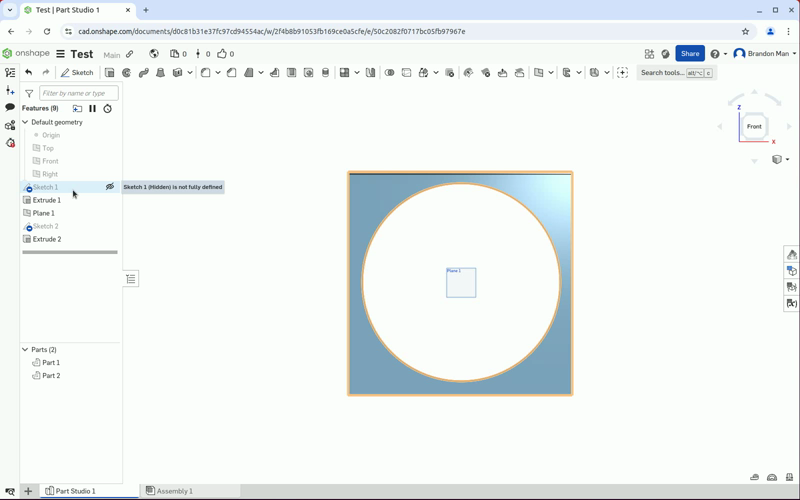
click(73, 189)
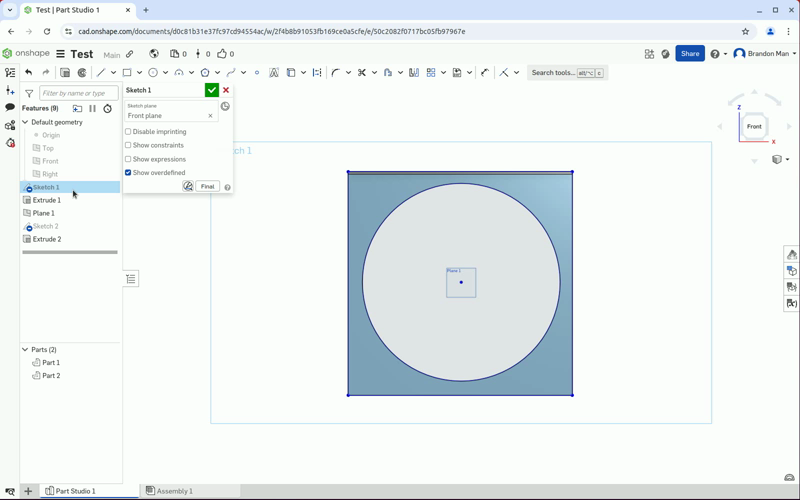
mouse_move(229, 92)
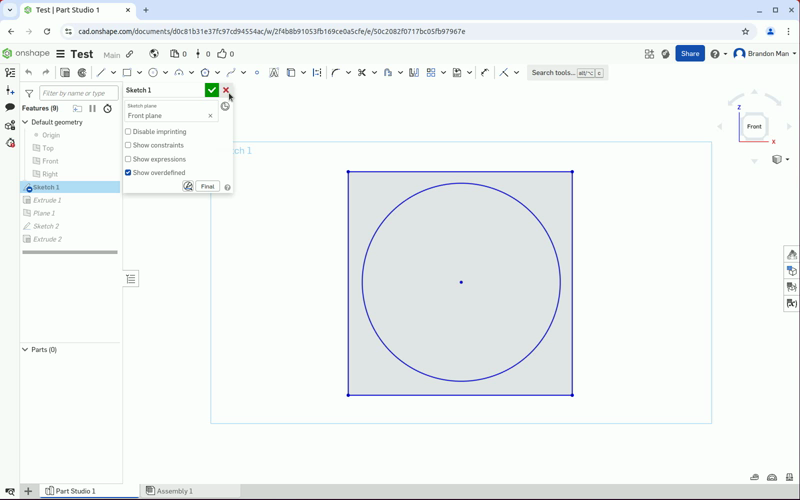
click(229, 92)
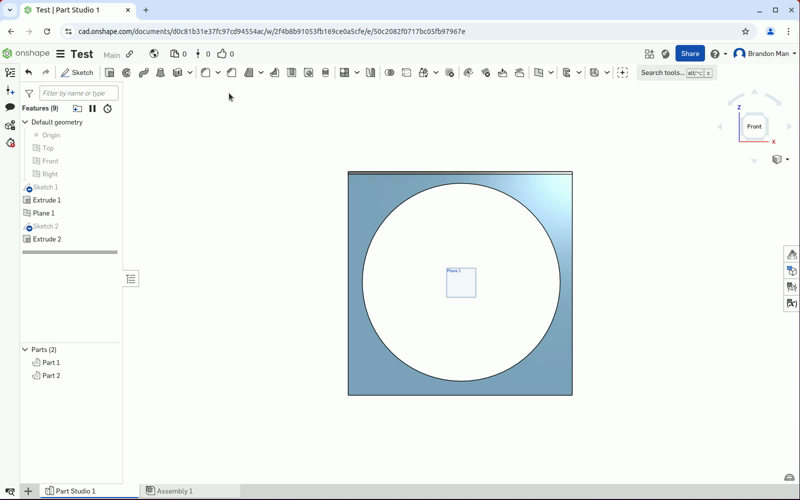
mouse_move(73, 352)
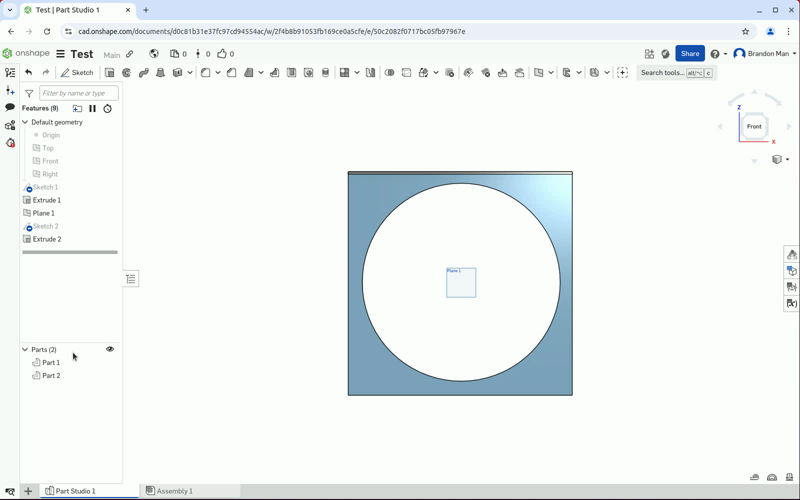
key(y)
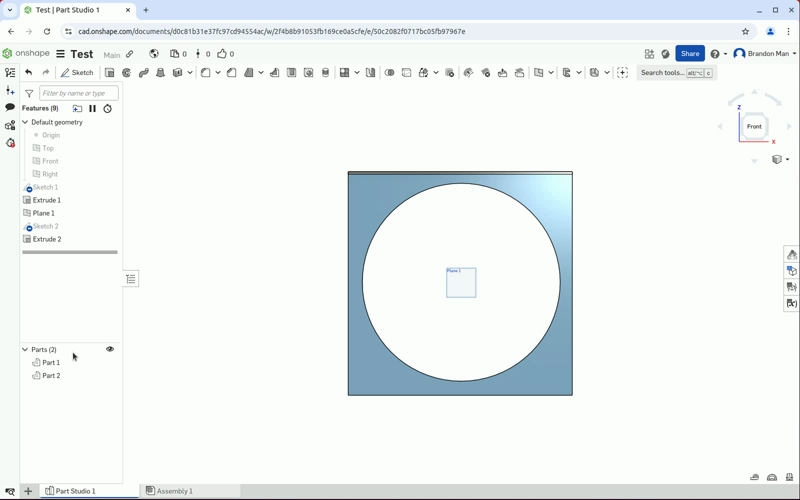
key(shift+p)
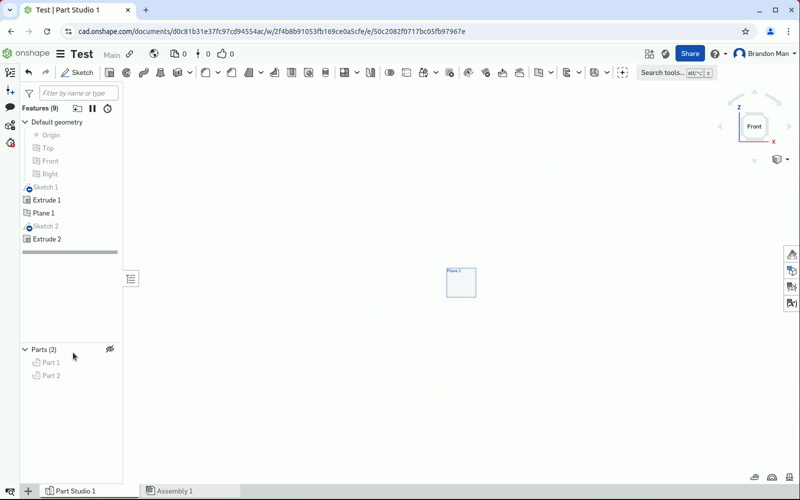
key(space)
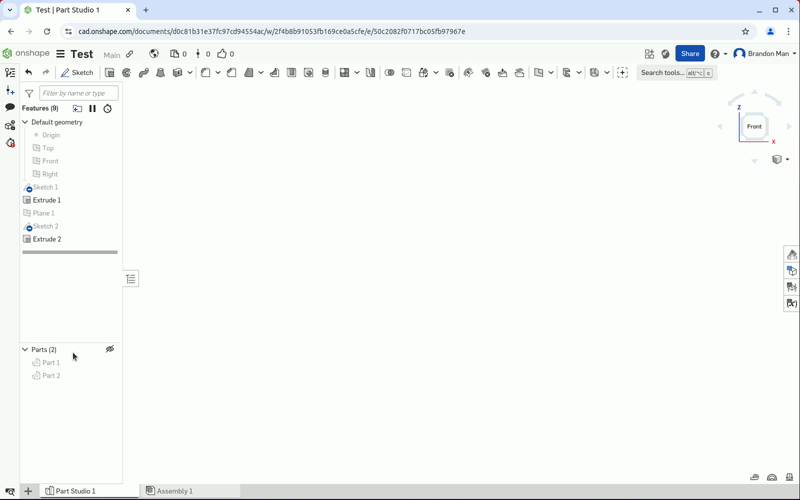
key_down(shift)
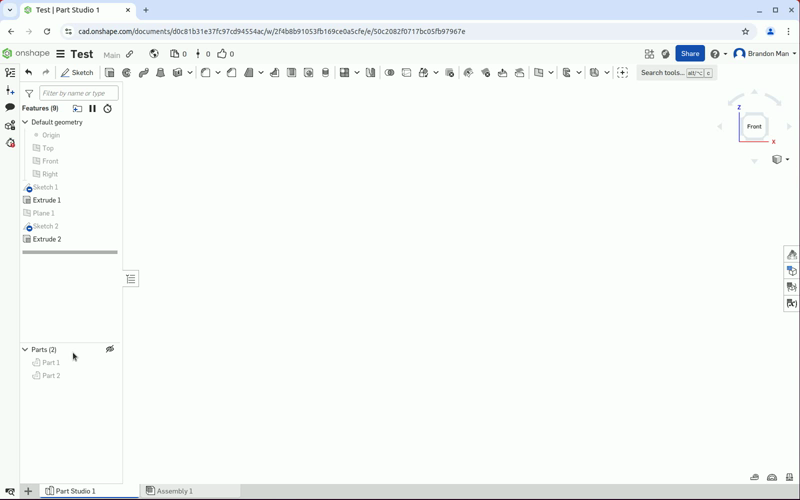
key(down)
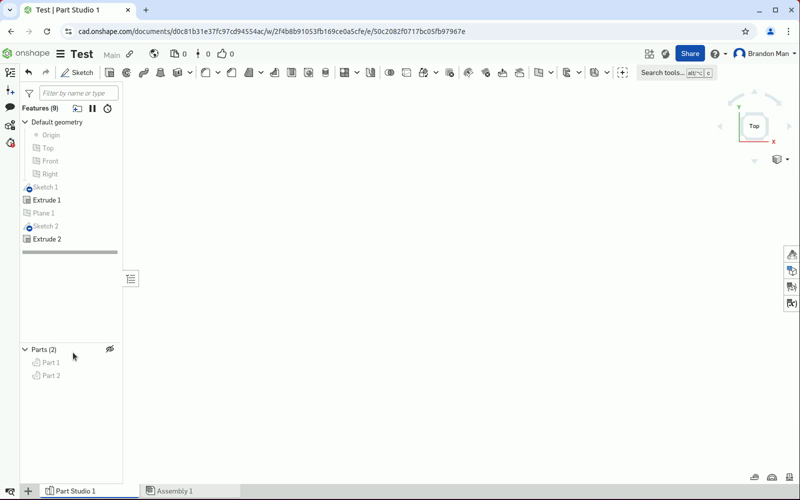
key_up(shift)
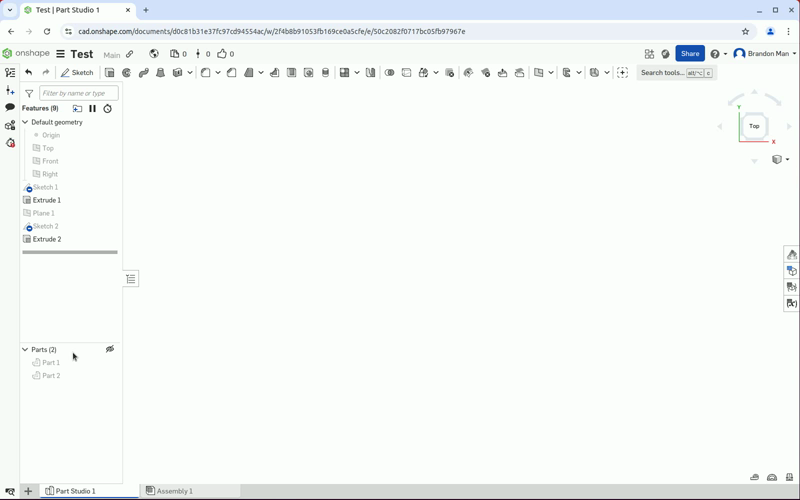
mouse_move(73, 352)
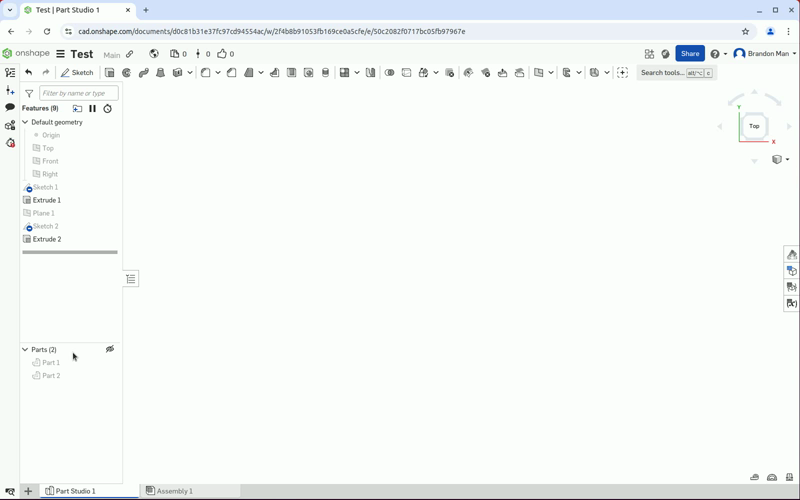
key(shift+y)
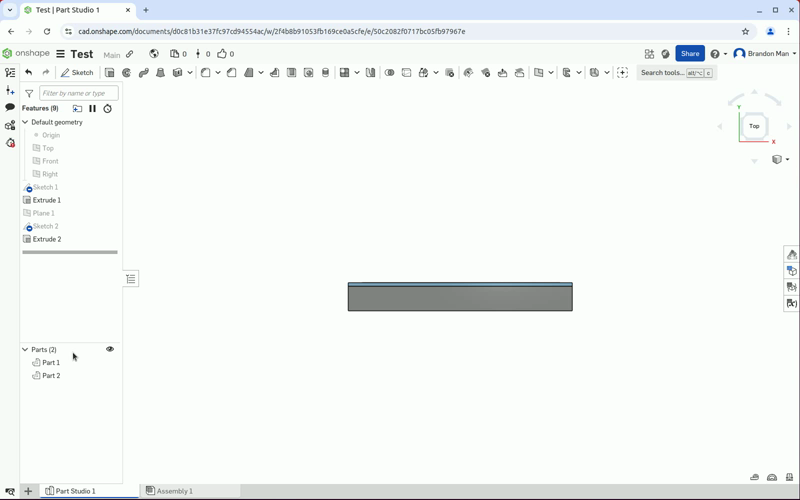
mouse_move(541, 75)
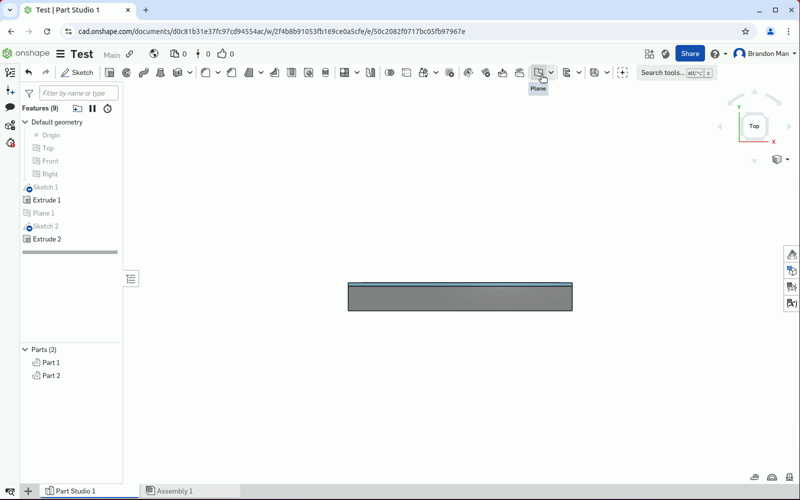
click(541, 75)
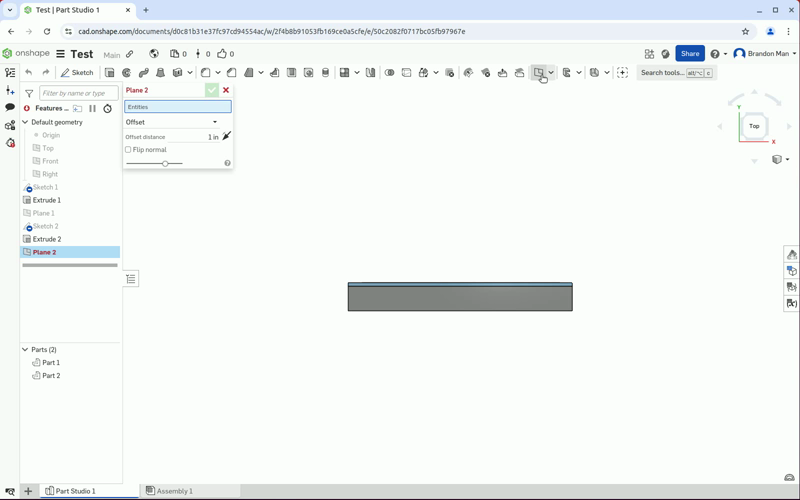
mouse_move(73, 150)
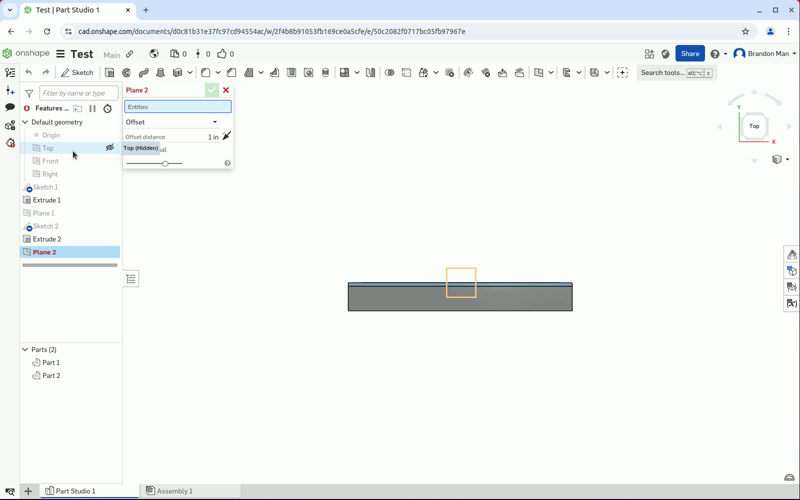
click(73, 150)
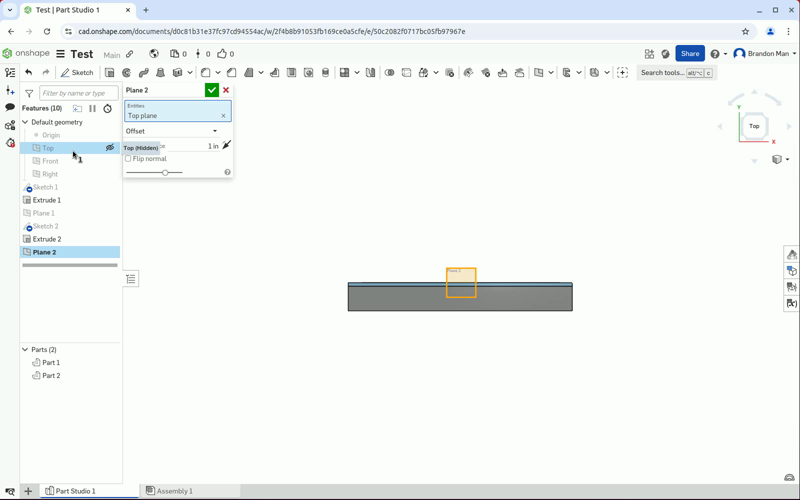
key(tab, 2)
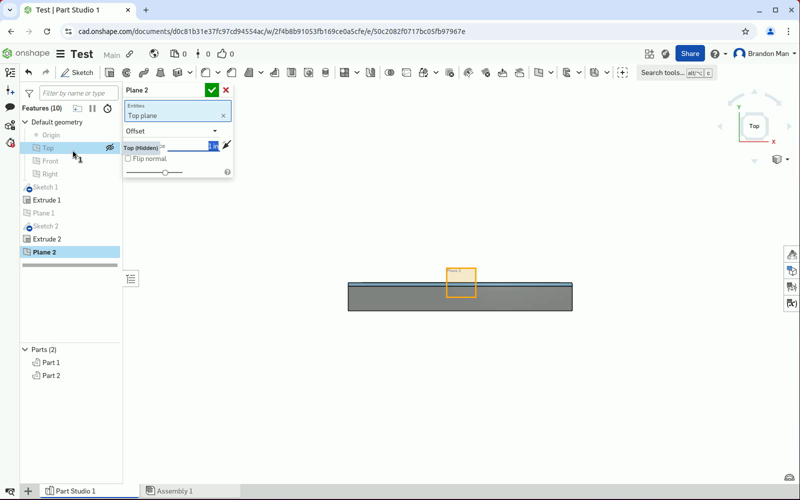
text(23.108)
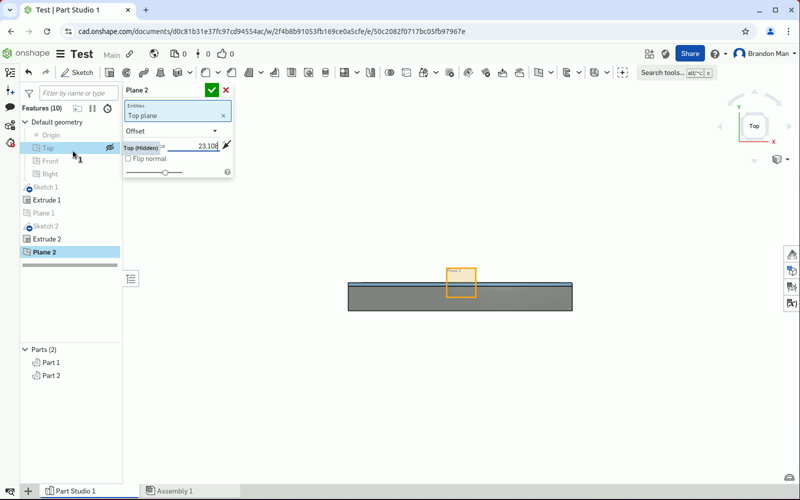
key(enter, 2)
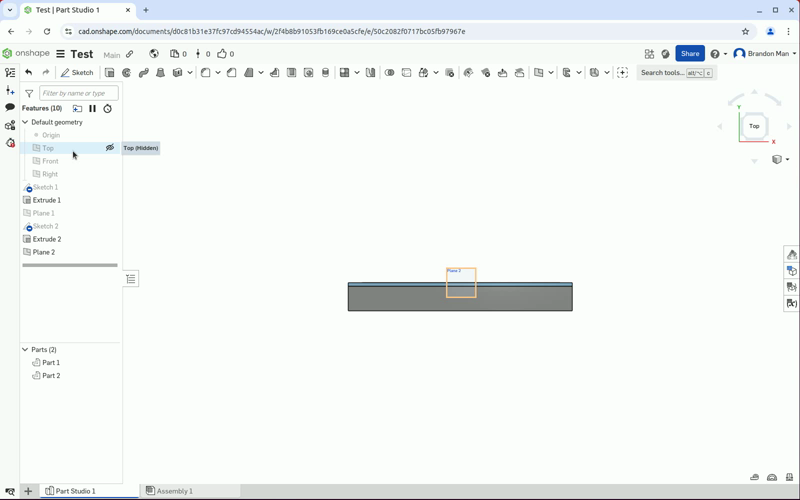
key(shift+s)
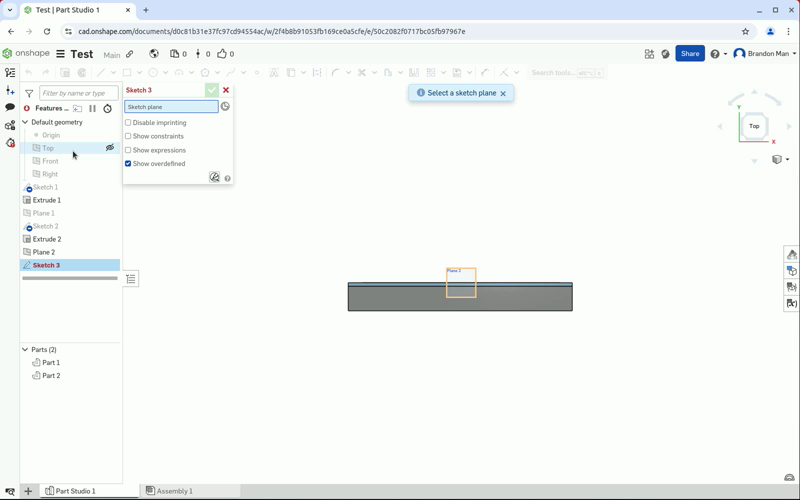
mouse_move(73, 254)
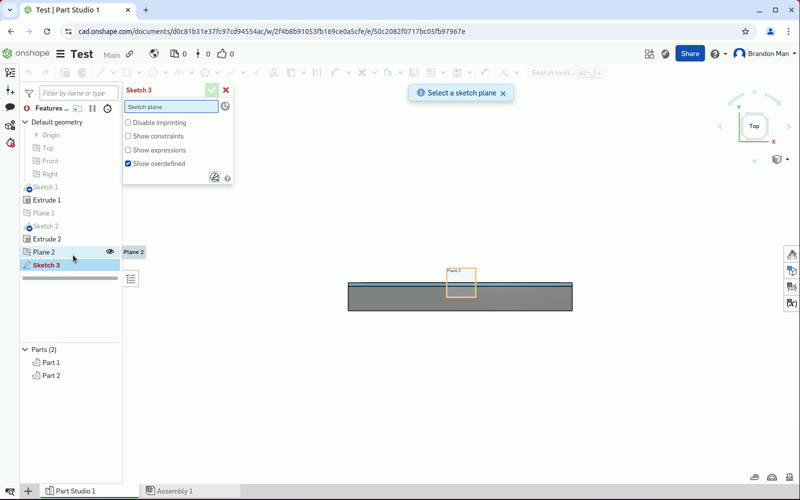
click(73, 254)
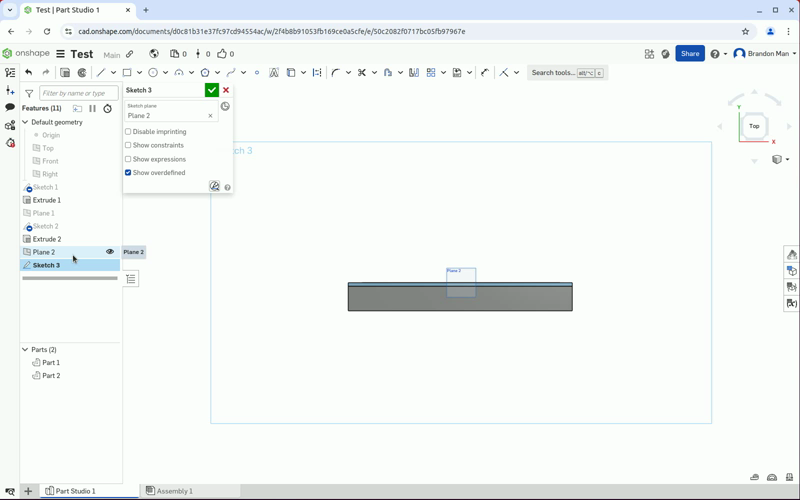
mouse_move(73, 352)
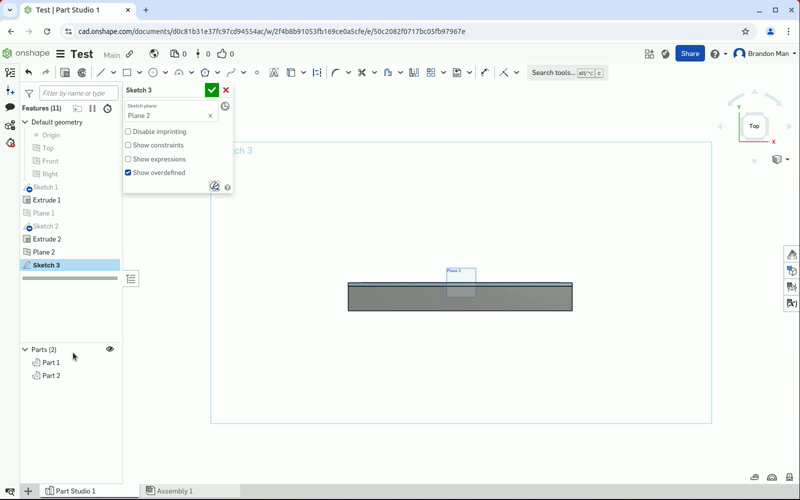
key(y)
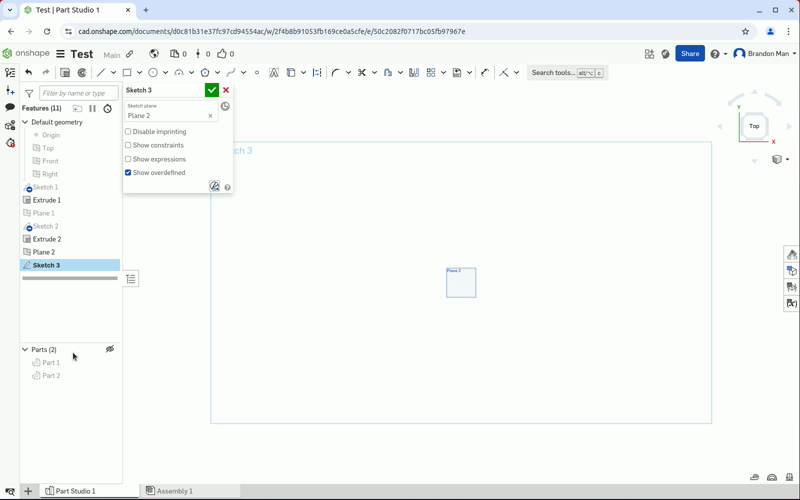
key(l)
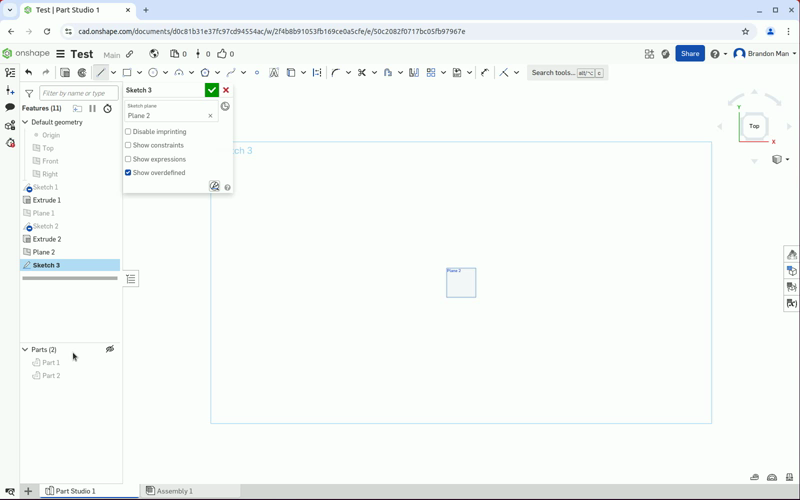
key_down(shift)
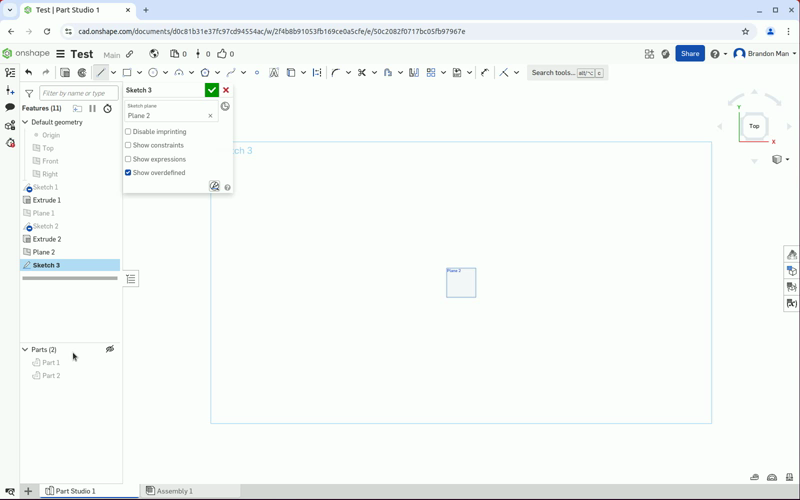
mouse_move(366, 297)
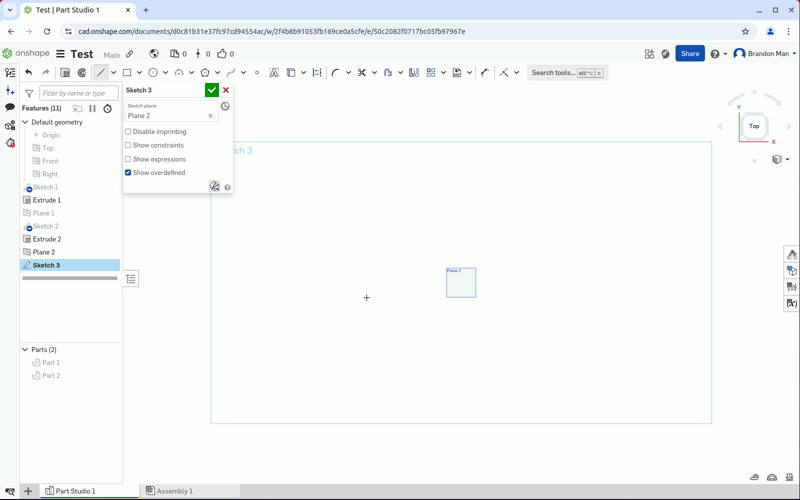
click(366, 297)
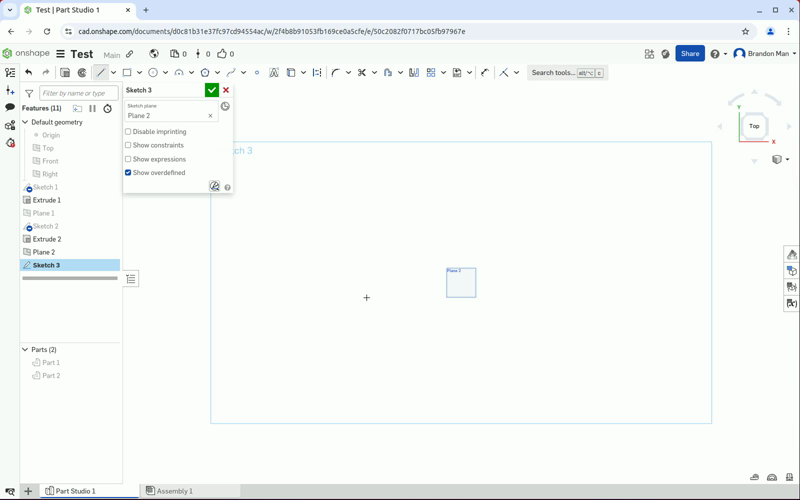
key_up(shift)
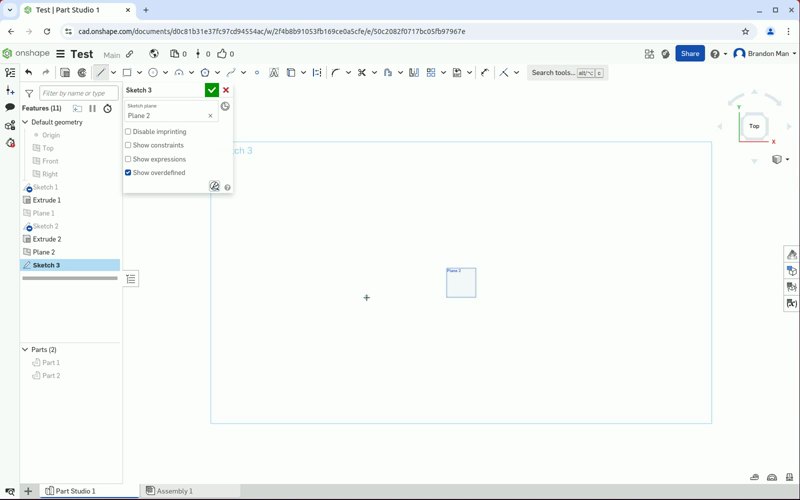
key_down(shift)
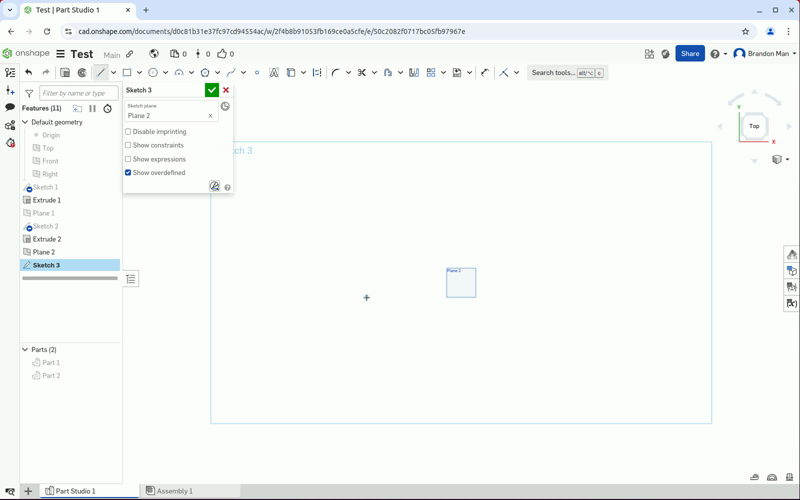
mouse_move(396, 297)
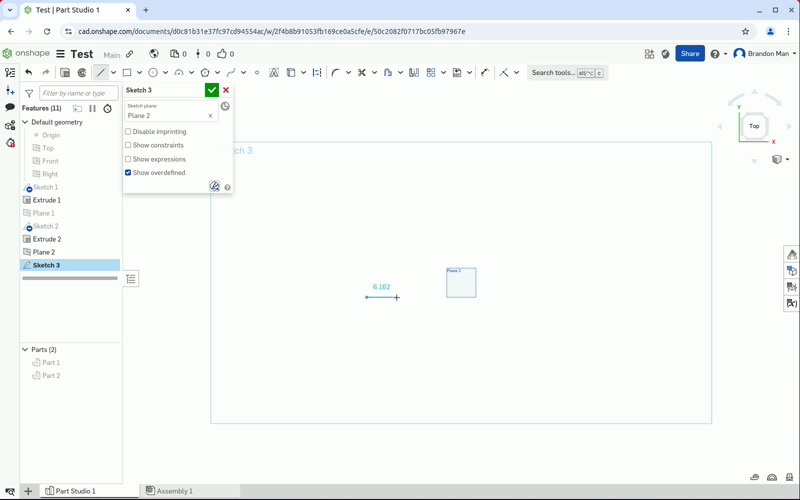
mouse_move(380, 297)
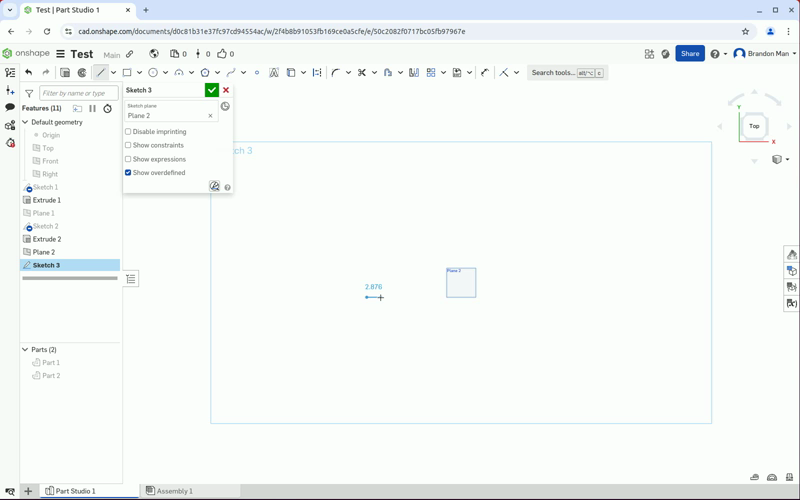
click(380, 297)
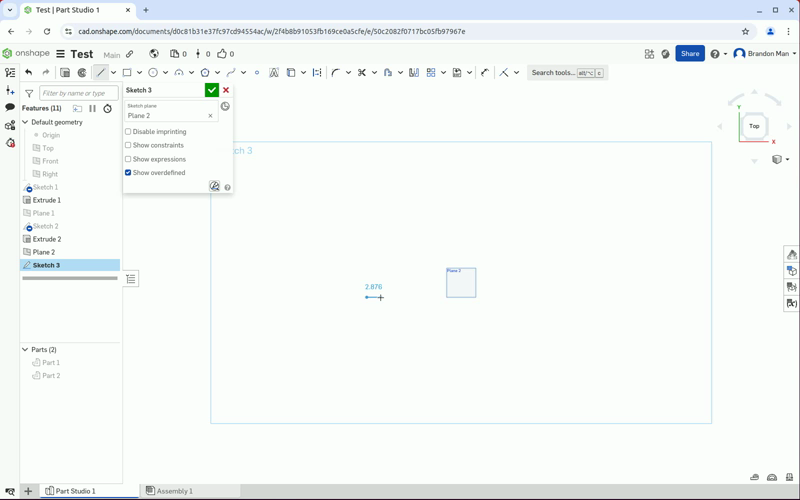
key_up(shift)
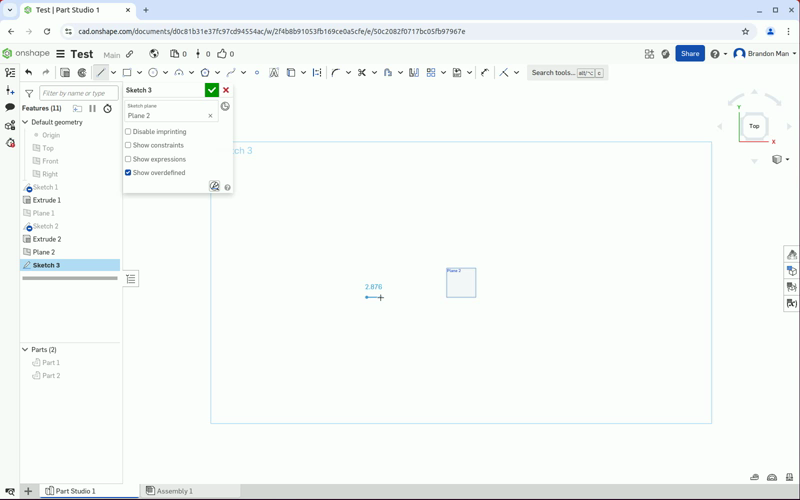
key(esc)
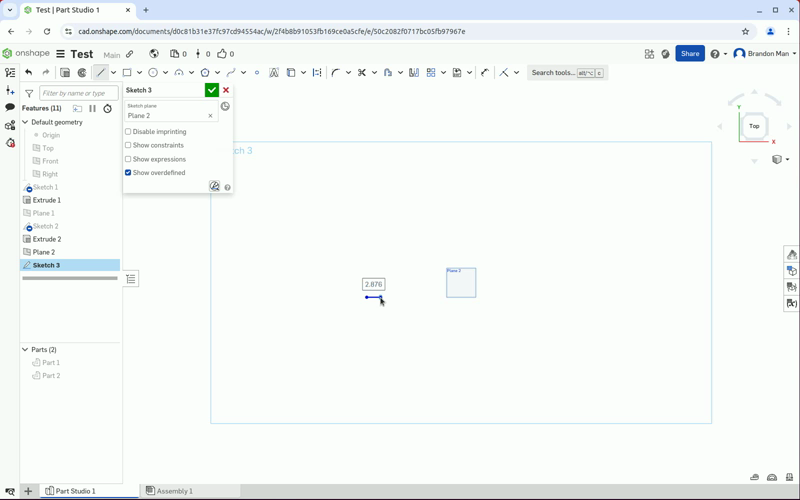
key(a)
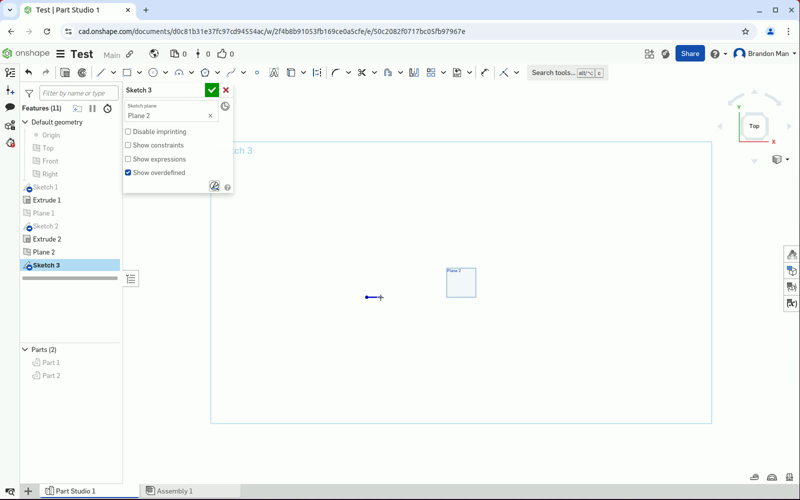
mouse_move(380, 297)
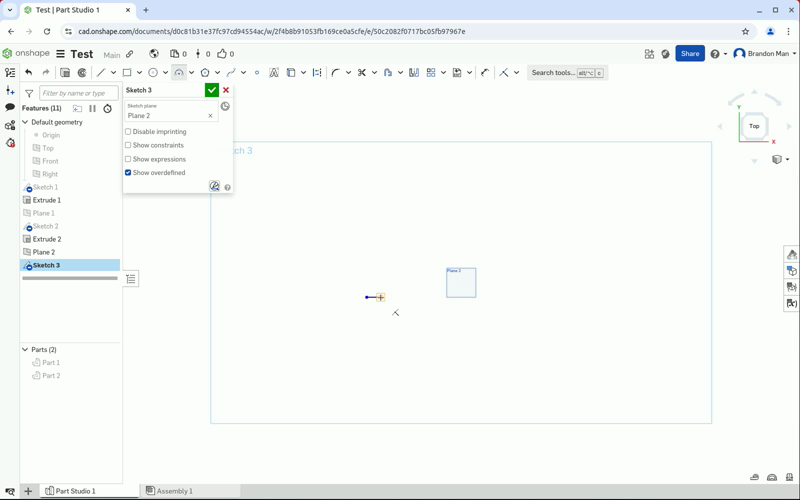
click(380, 297)
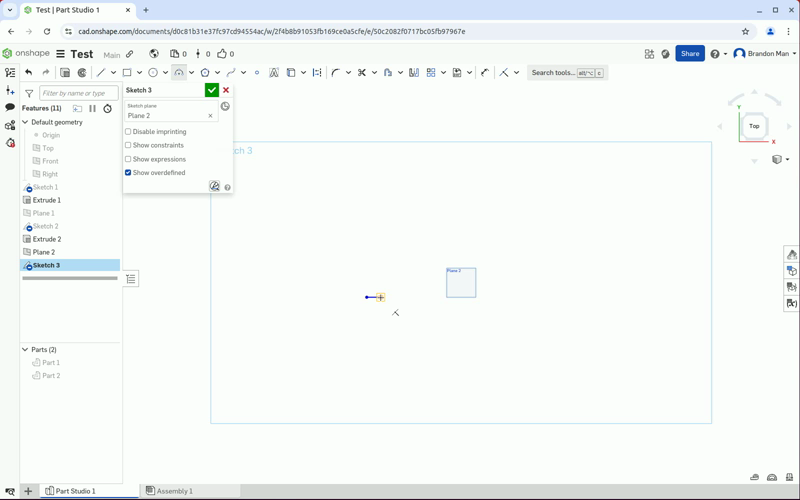
mouse_move(366, 297)
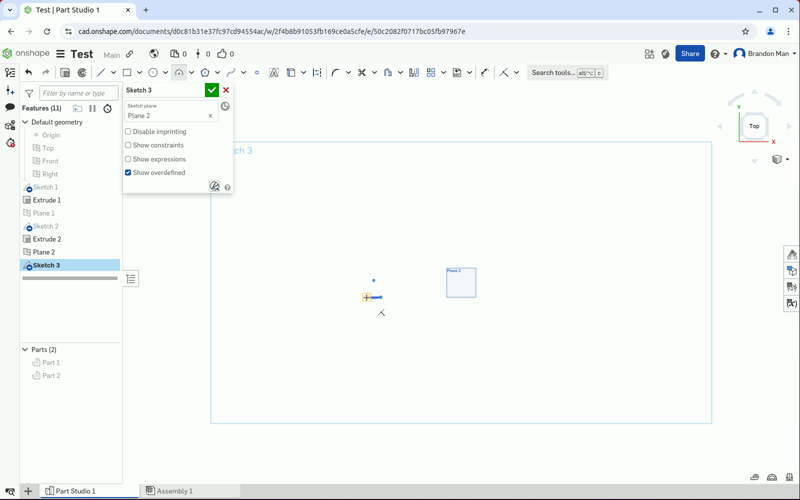
click(366, 297)
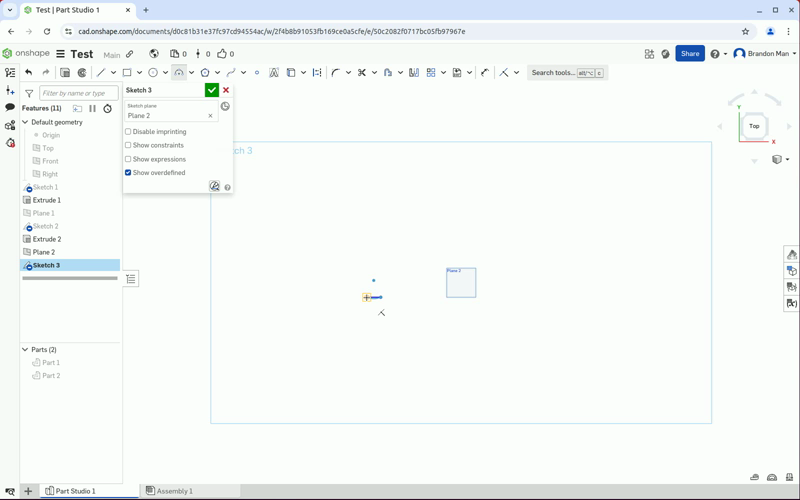
key_down(shift)
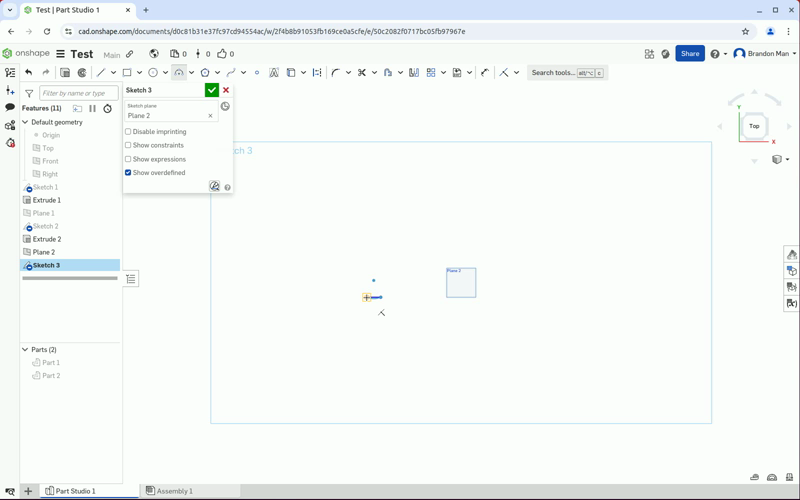
mouse_move(374, 290)
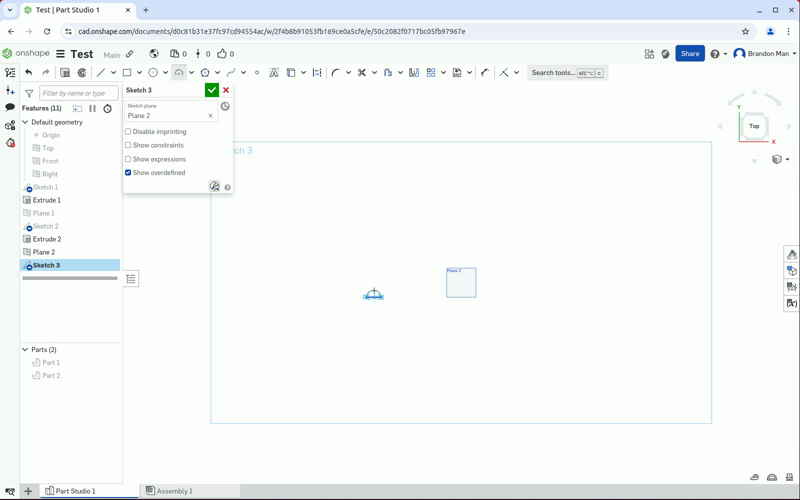
click(374, 290)
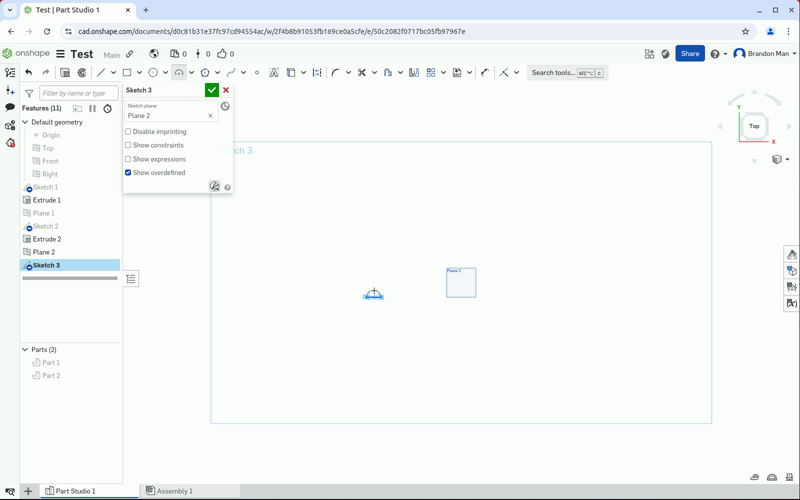
key_up(shift)
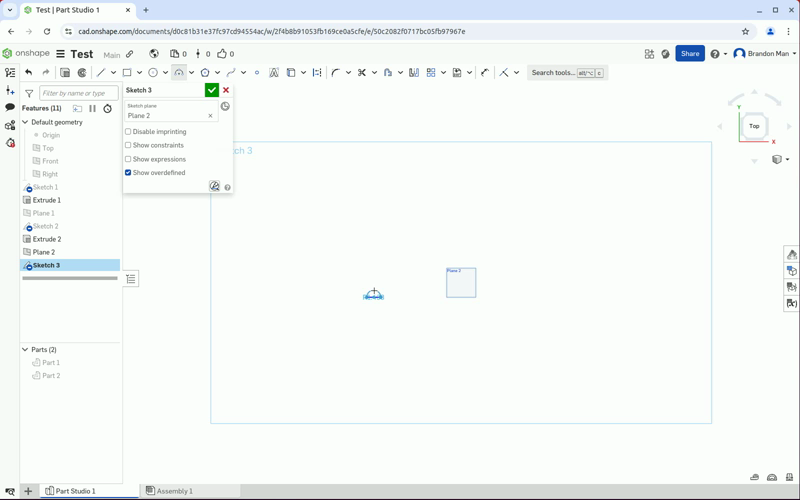
key(esc)
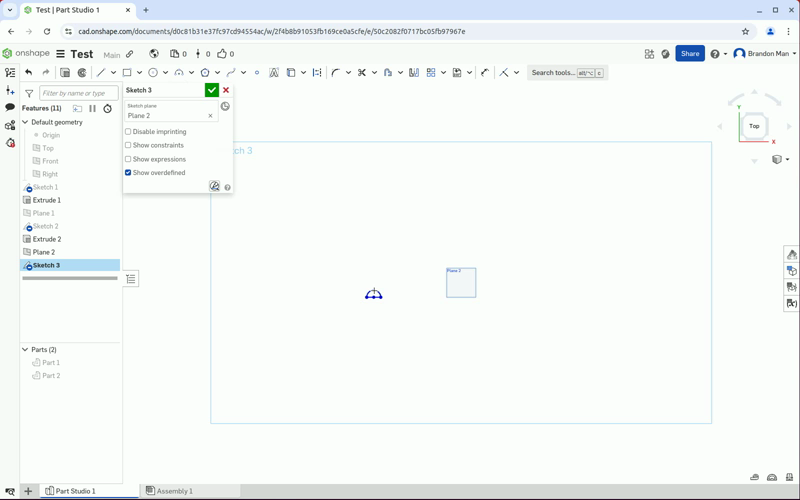
mouse_move(375, 293)
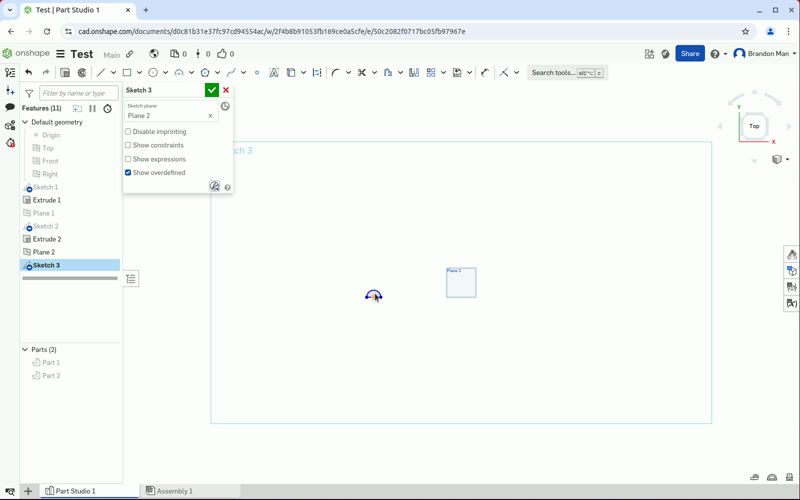
scroll(6)
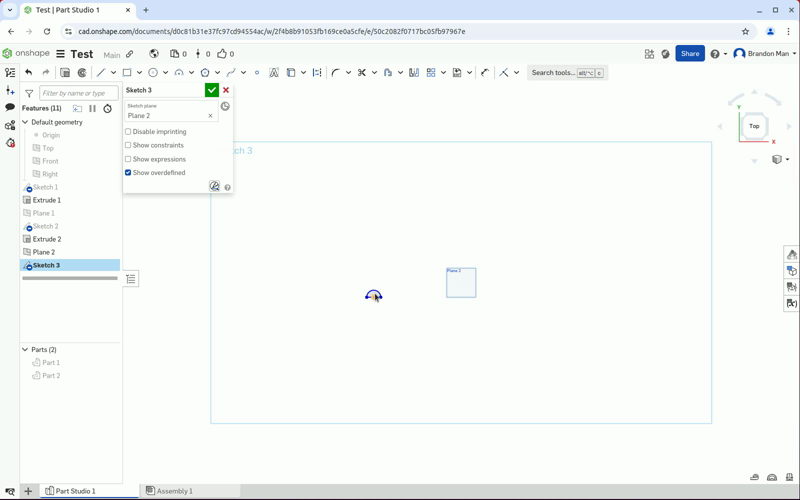
scroll(6)
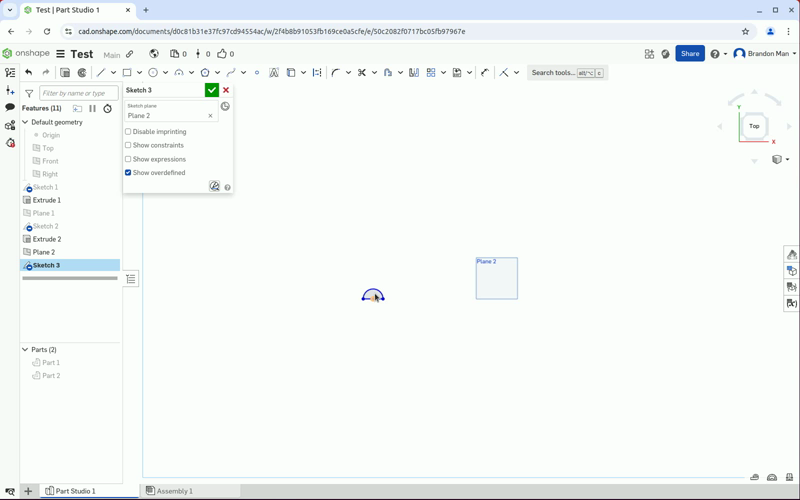
scroll(6)
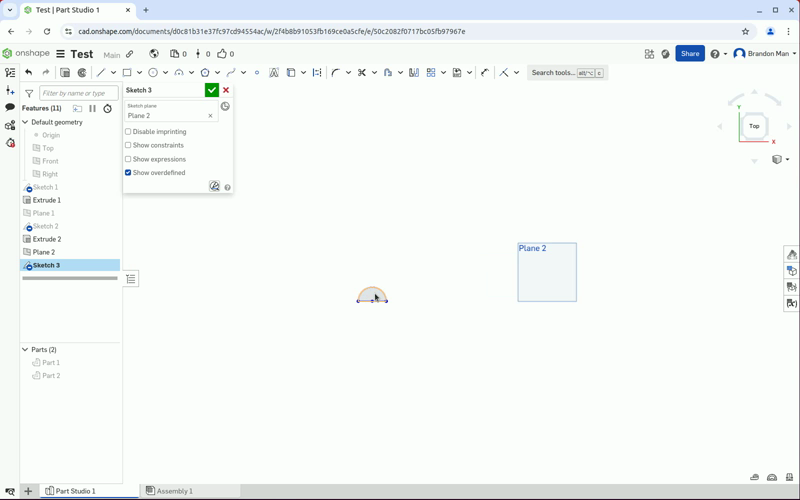
scroll(6)
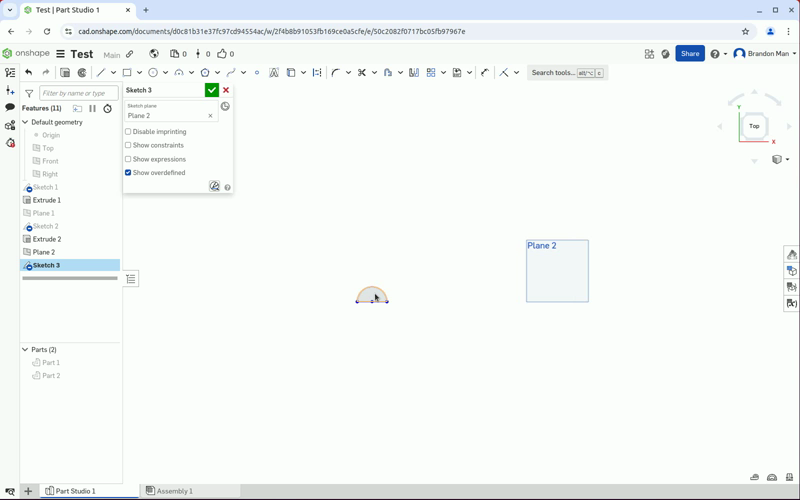
scroll(6)
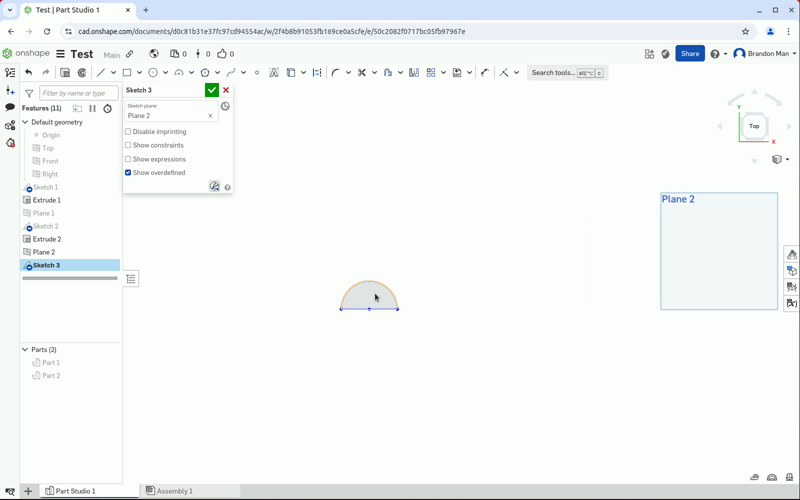
scroll(6)
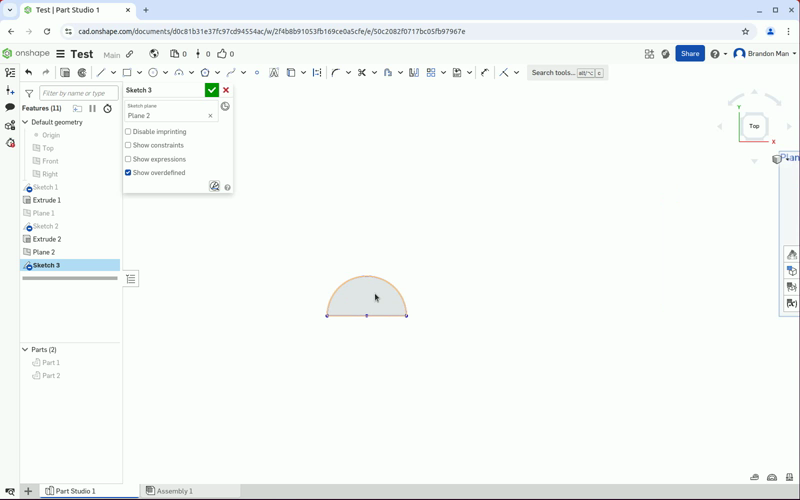
scroll(6)
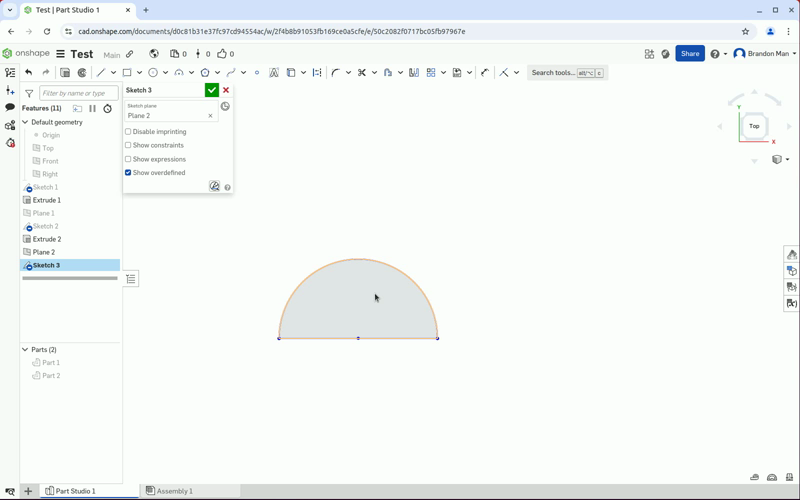
click(375, 293)
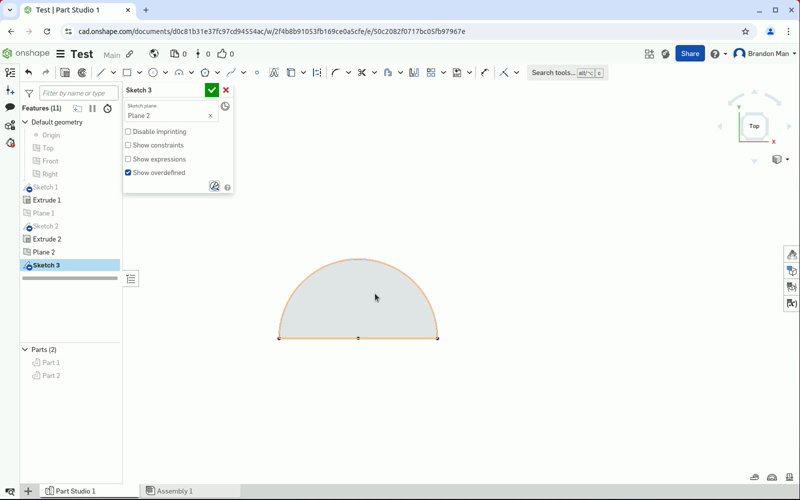
scroll(-6)
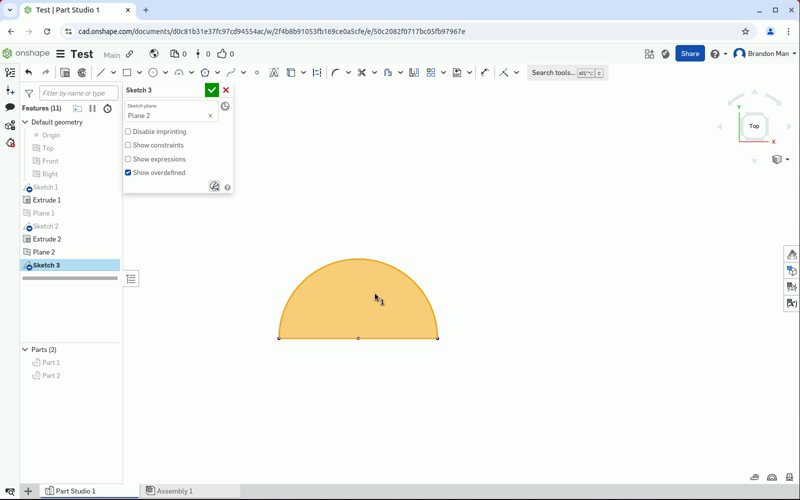
scroll(-6)
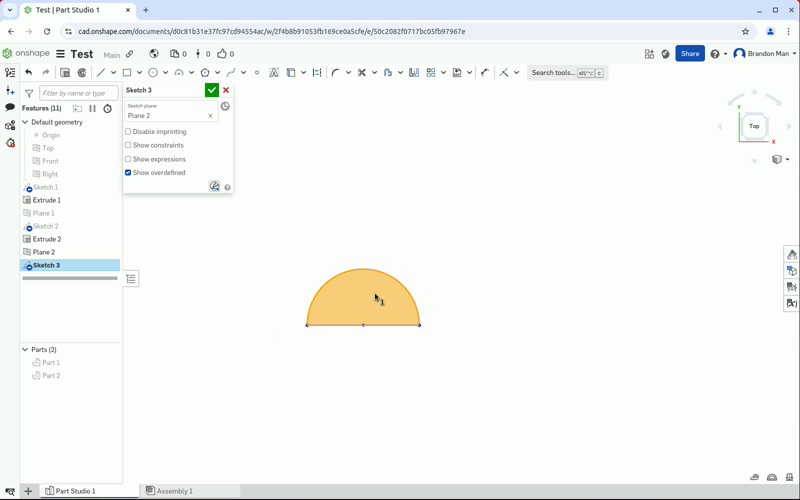
scroll(-6)
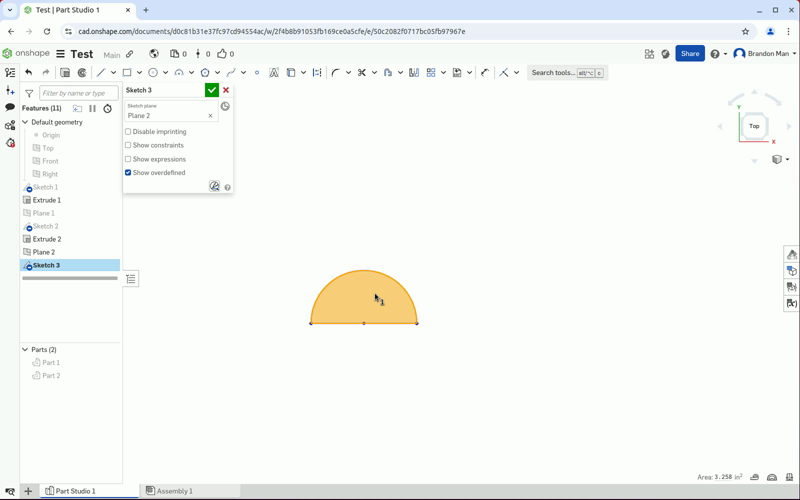
scroll(-6)
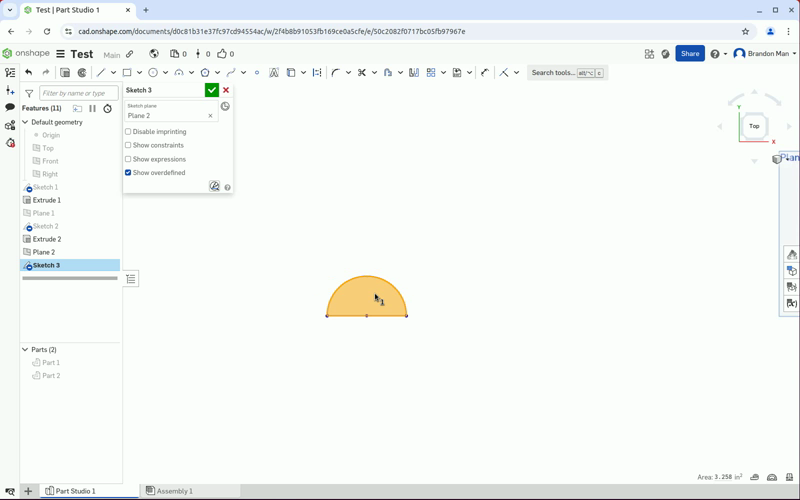
scroll(-6)
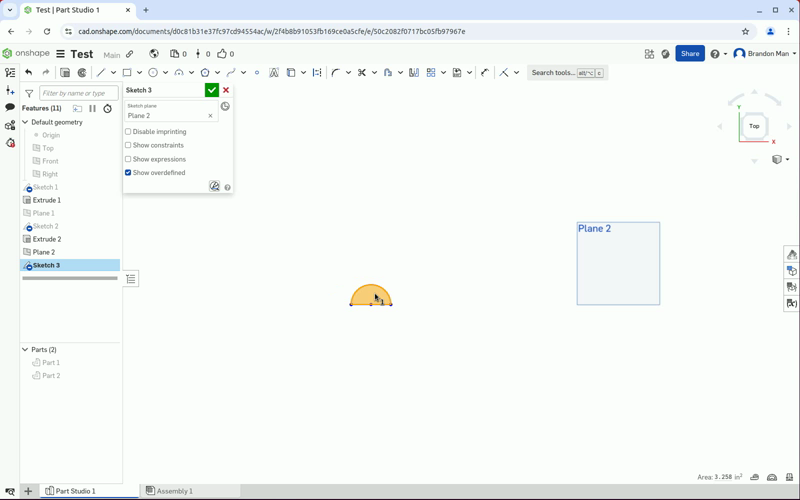
scroll(-6)
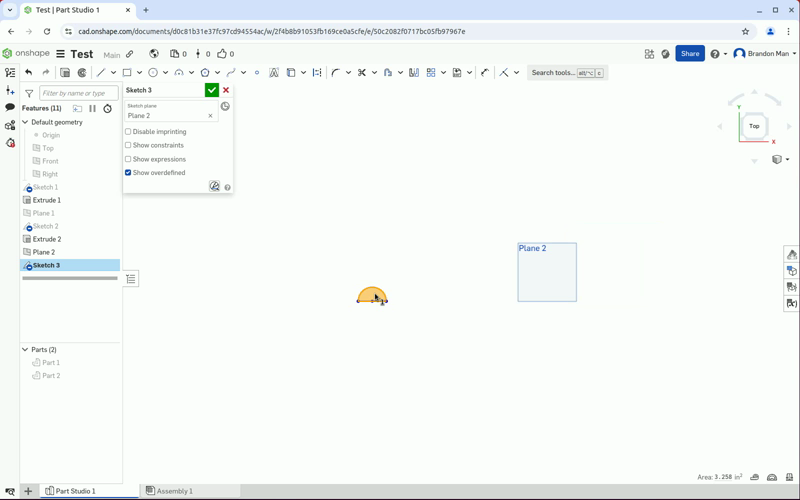
scroll(-6)
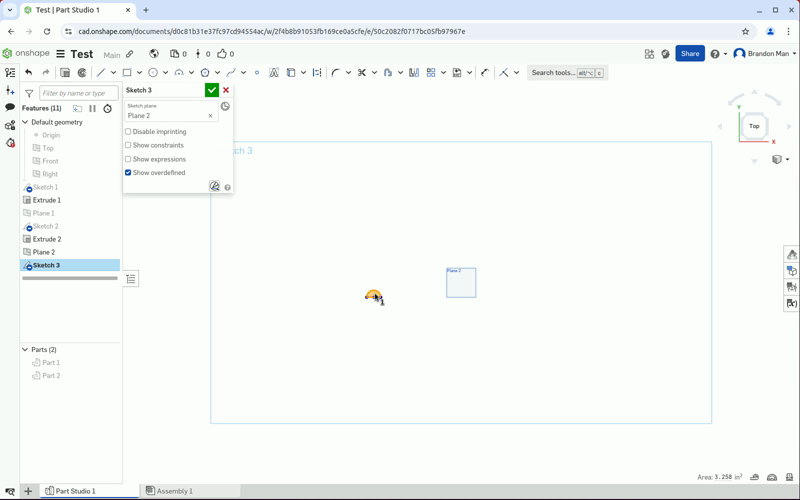
mouse_move(73, 352)
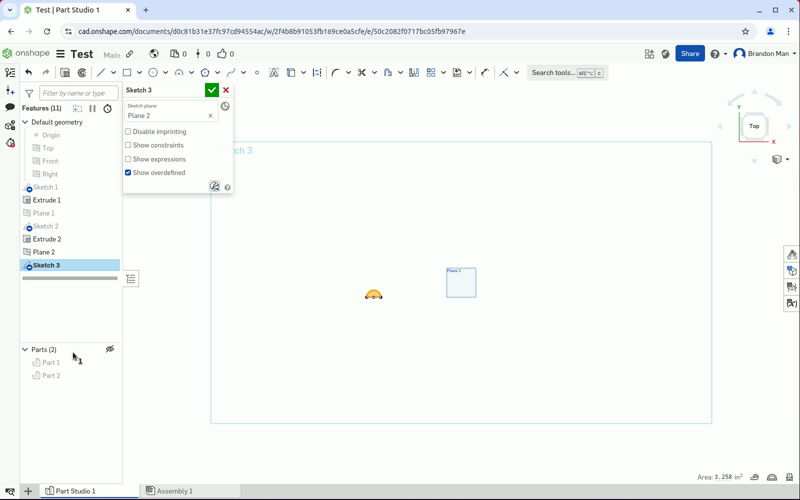
key(shift+y)
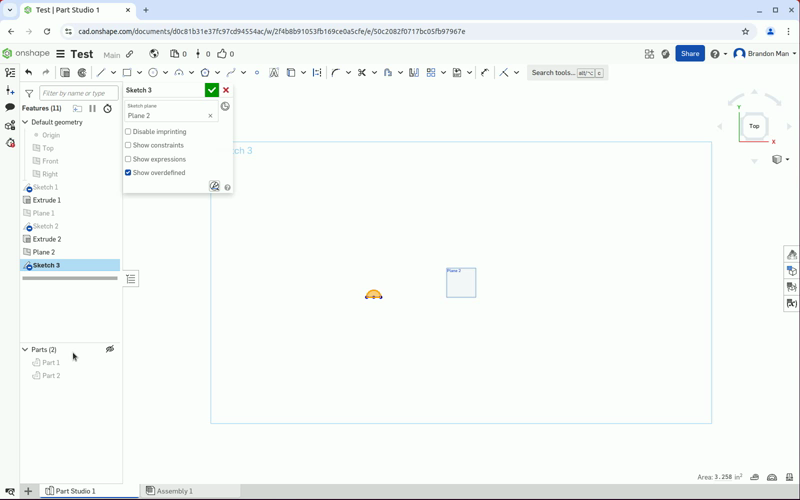
key(shift+e)
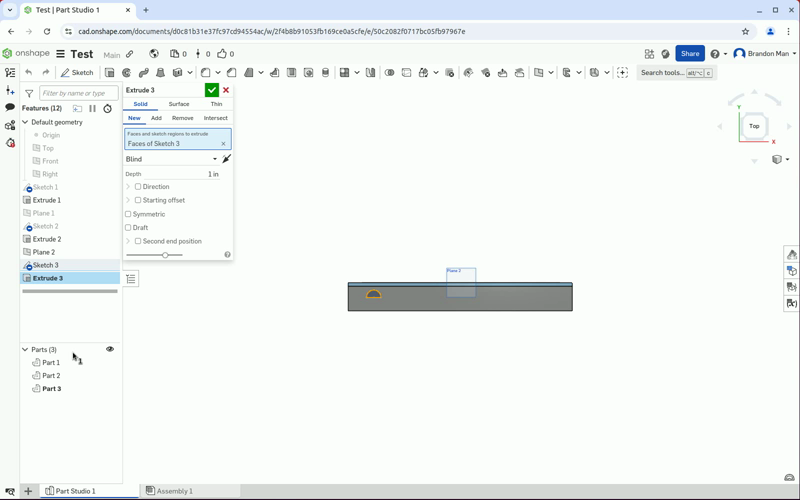
mouse_move(143, 106)
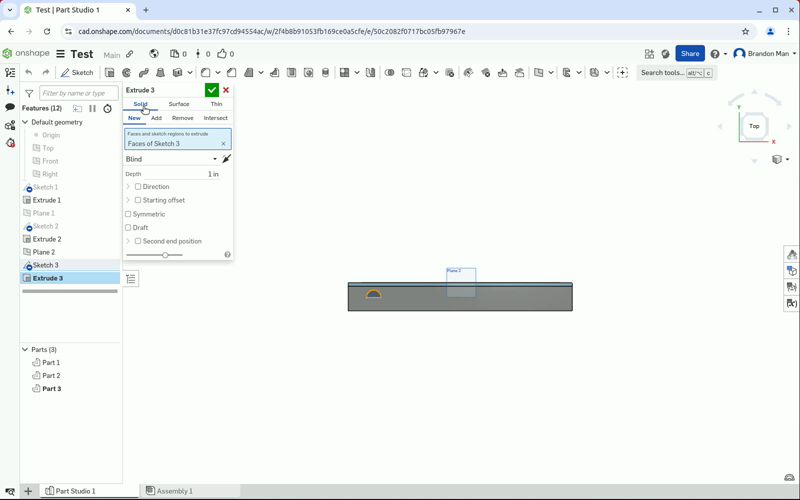
click(143, 106)
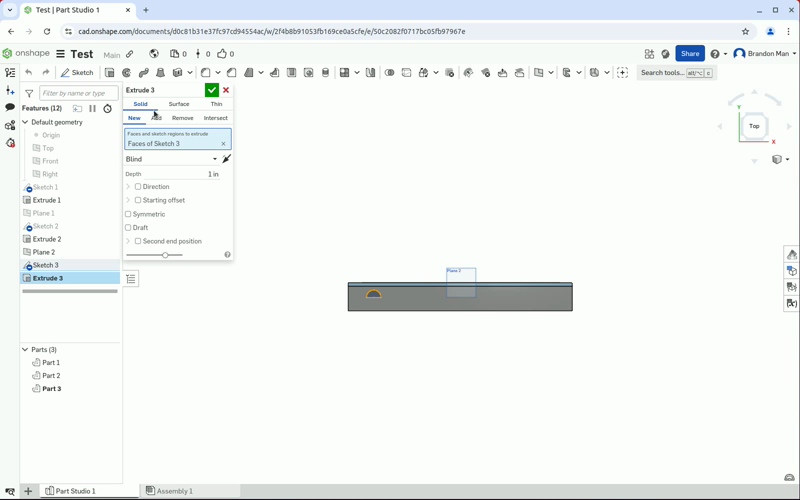
mouse_move(186, 120)
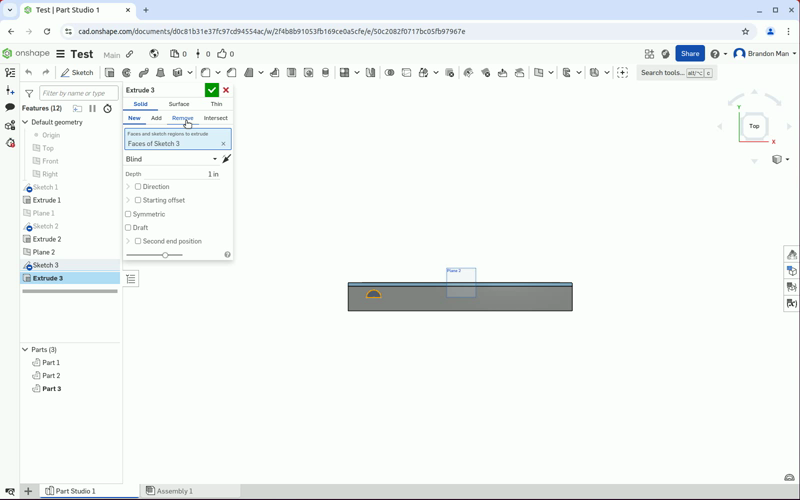
click(186, 120)
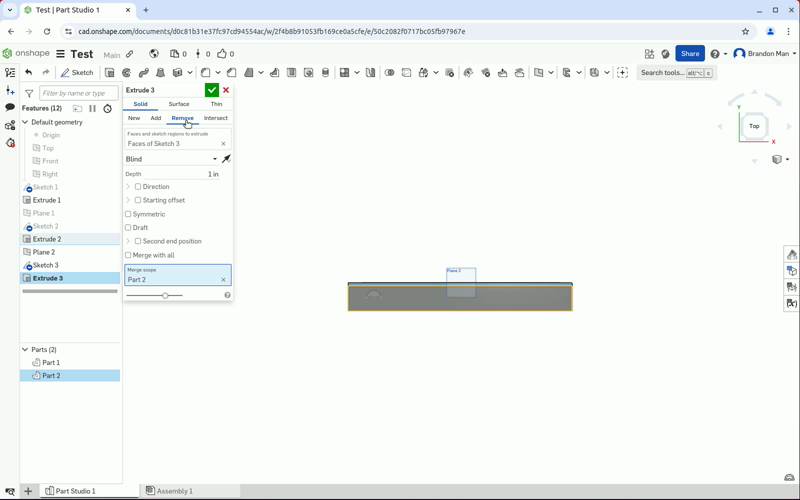
key(tab, 4)
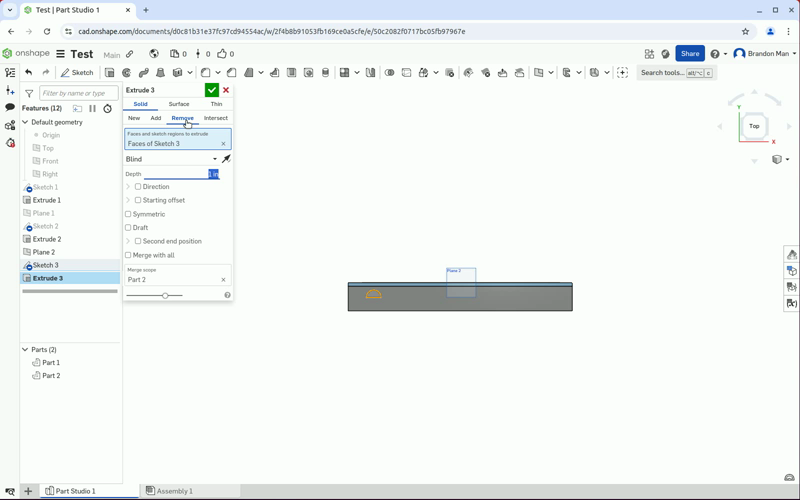
text(10.351)
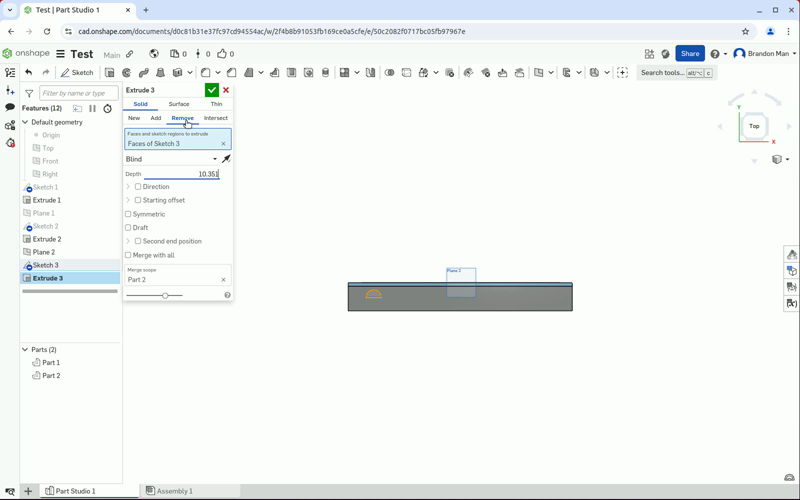
key(tab, 6)
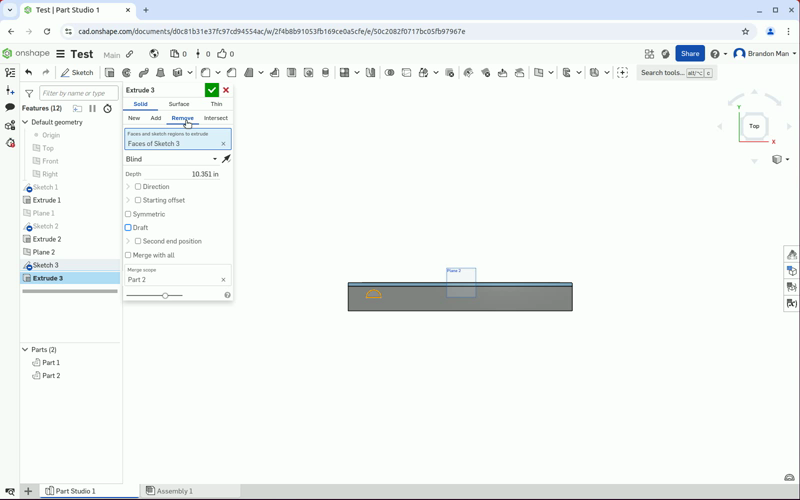
key(space)
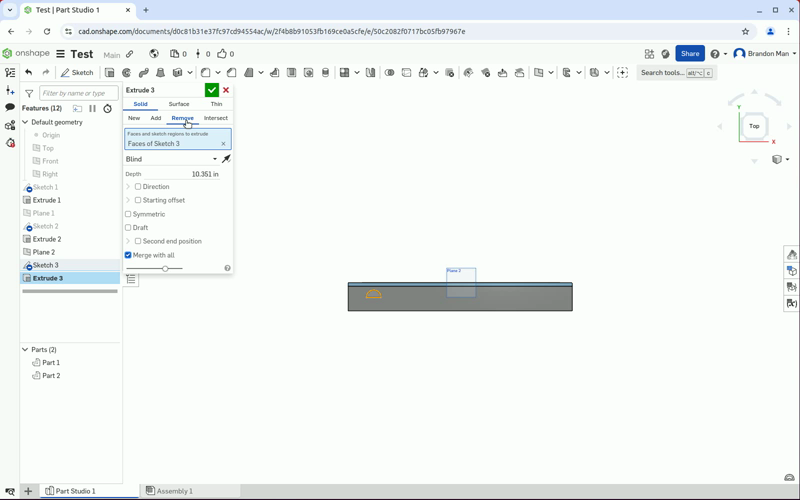
key(enter)
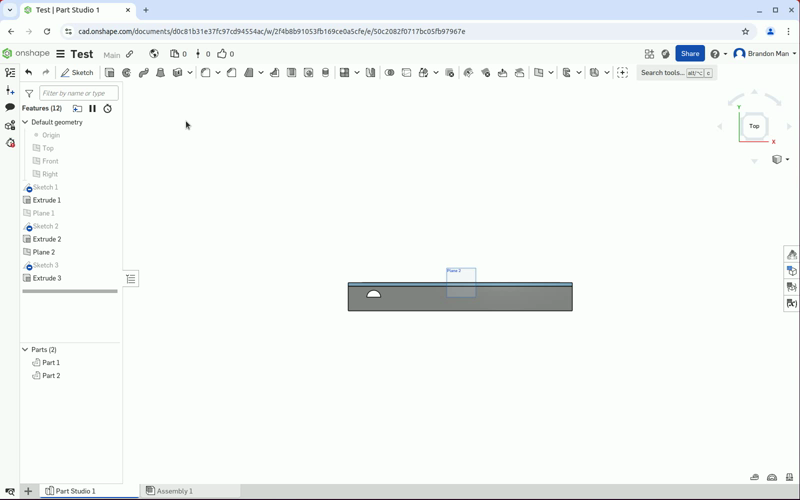
key(shift+h)
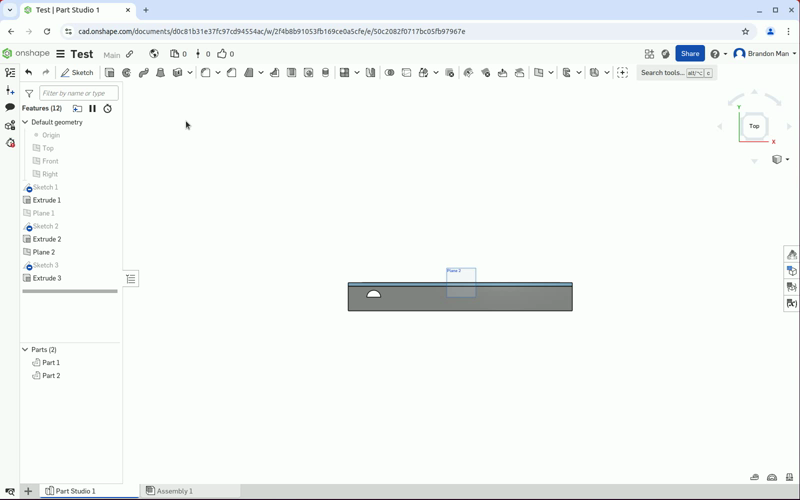
key(shift+h)
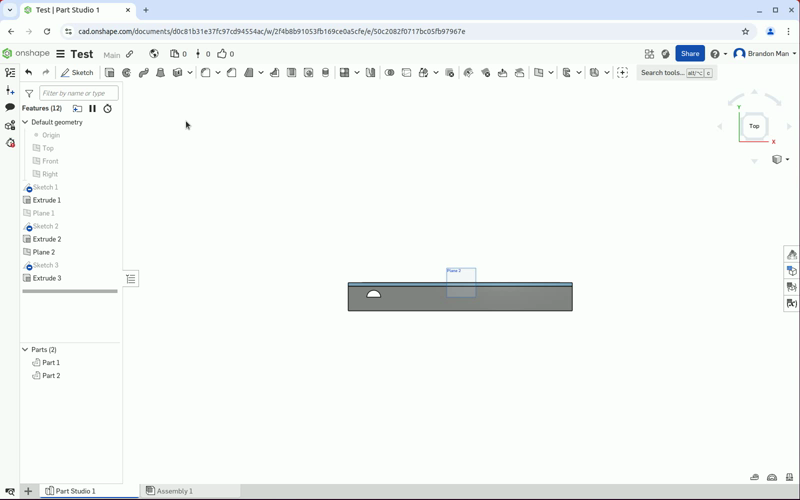
mouse_move(73, 189)
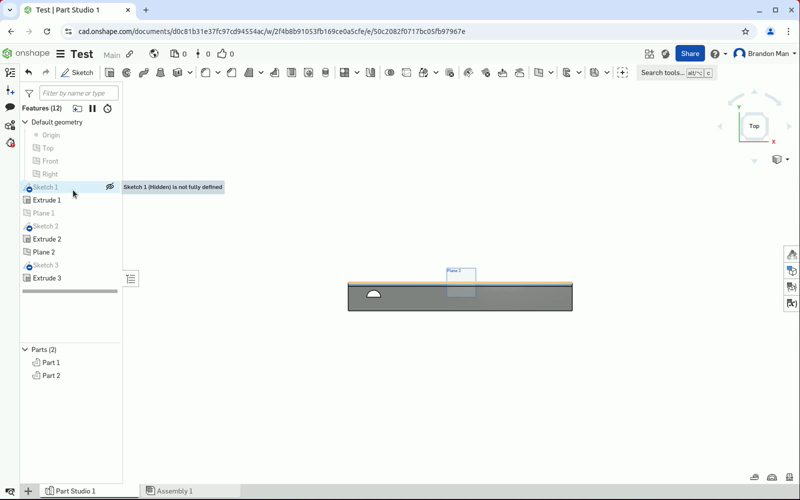
click(73, 189)
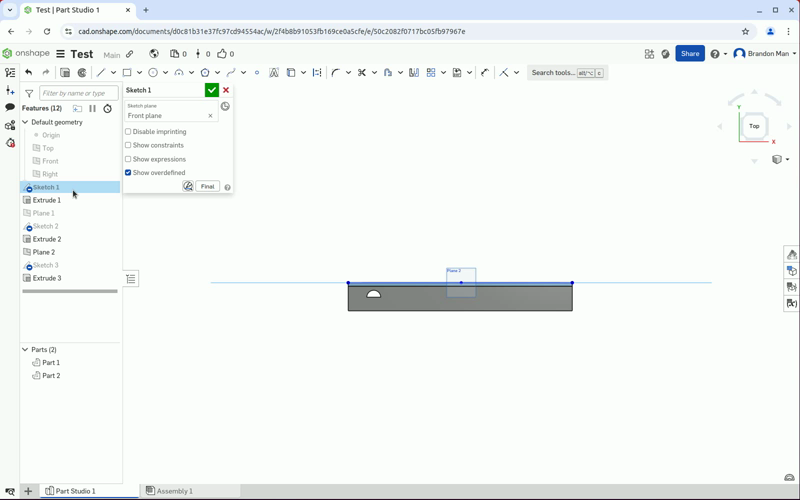
mouse_move(229, 92)
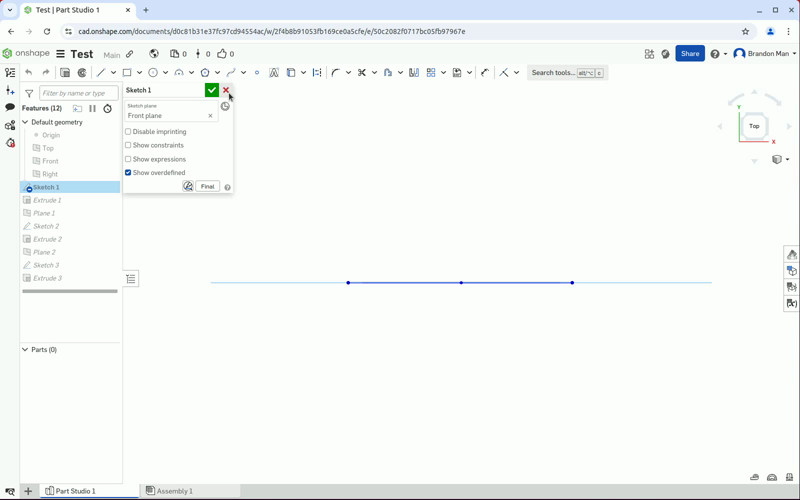
click(229, 92)
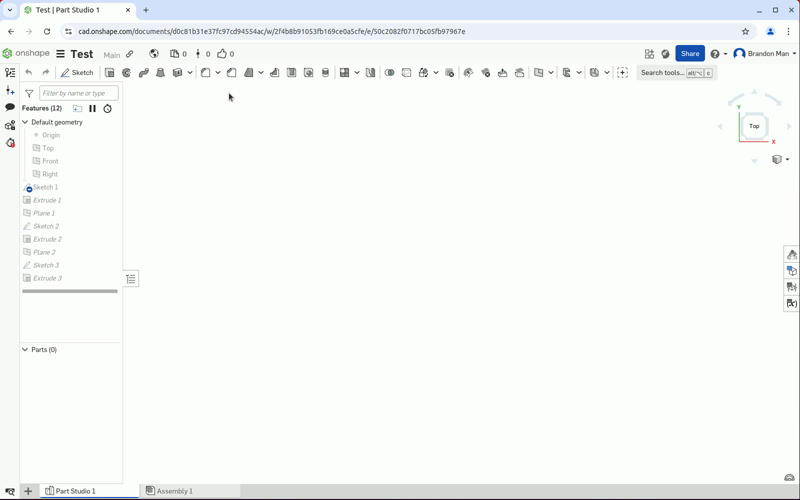
key(shift+s)
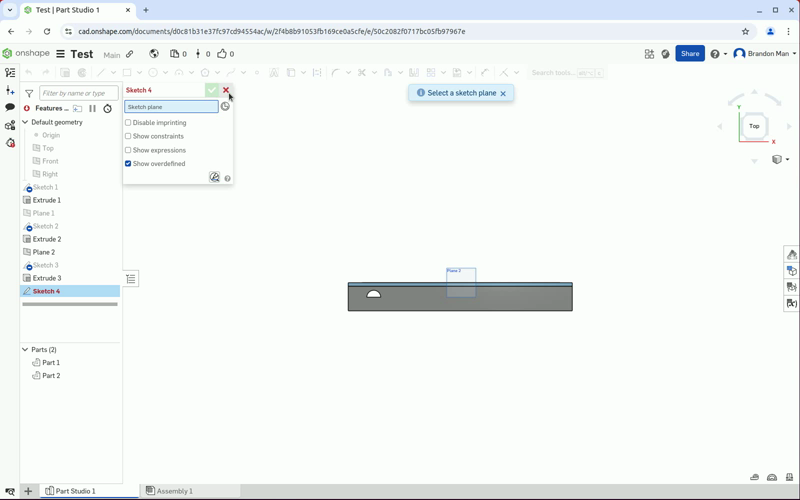
mouse_move(73, 254)
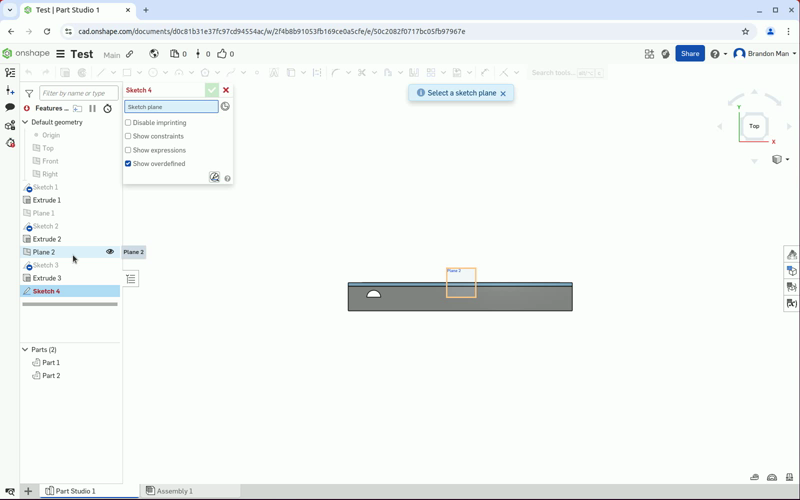
click(73, 254)
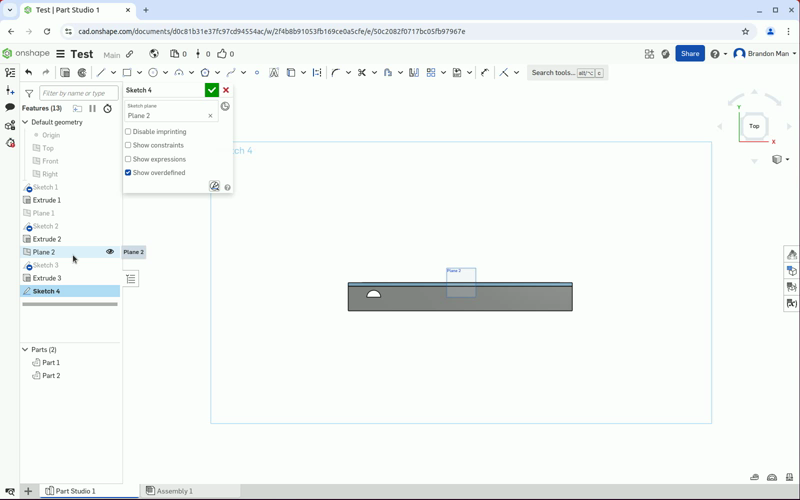
mouse_move(73, 352)
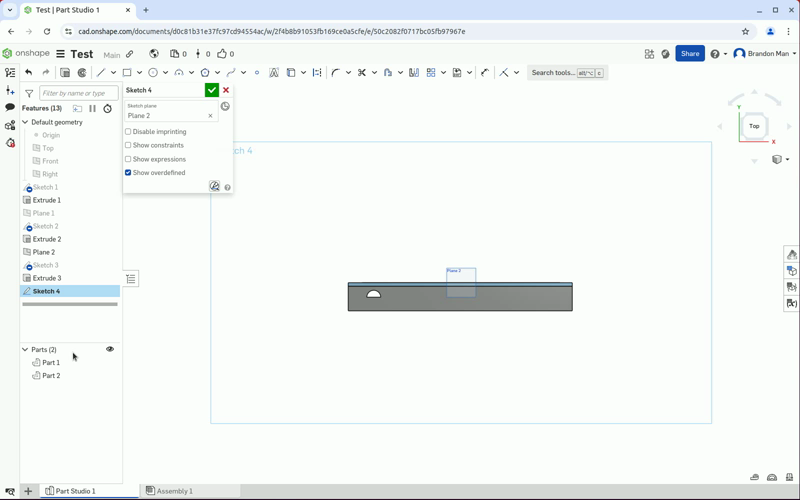
key(y)
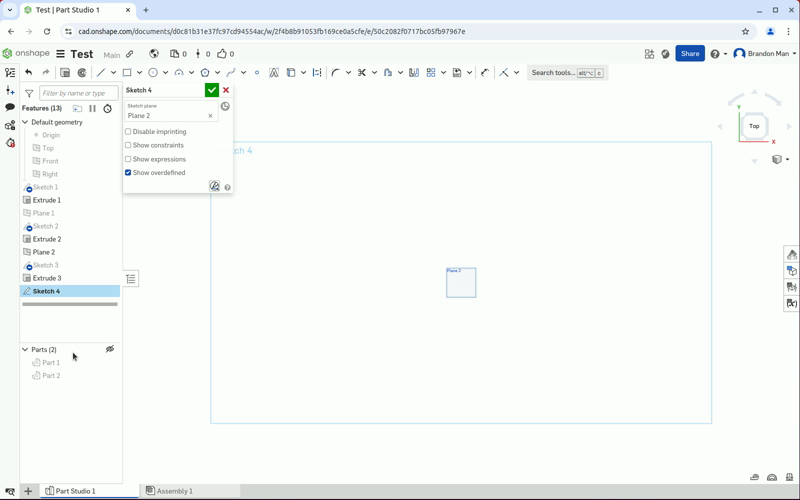
key(a)
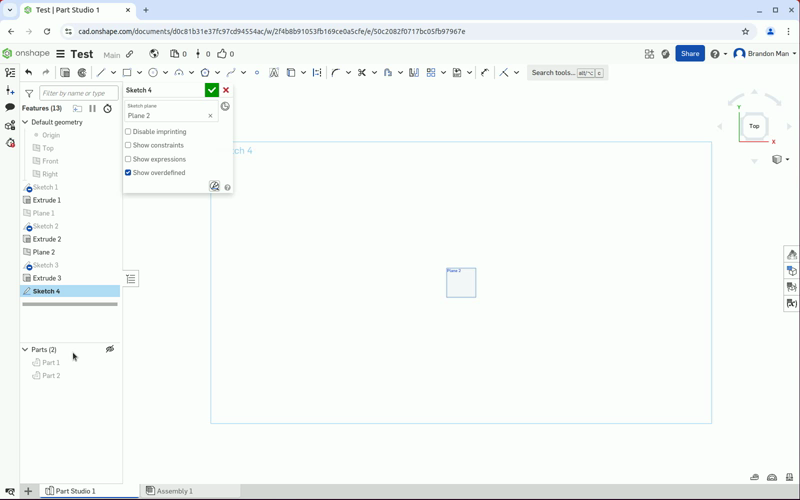
key_down(shift)
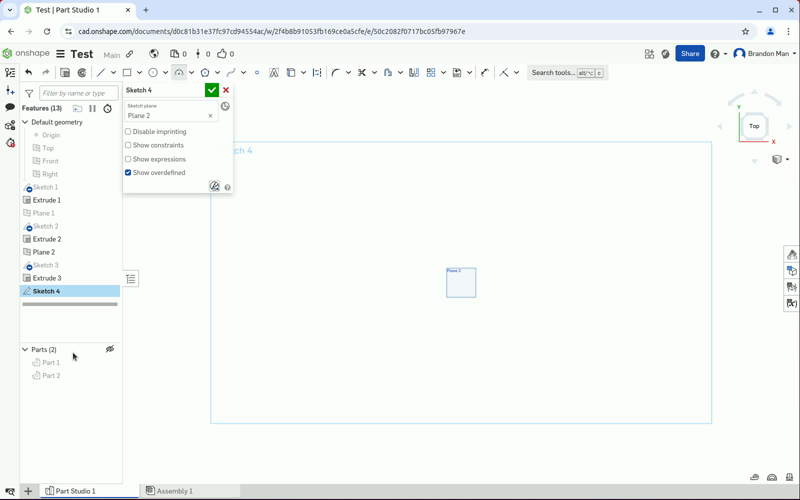
mouse_move(366, 297)
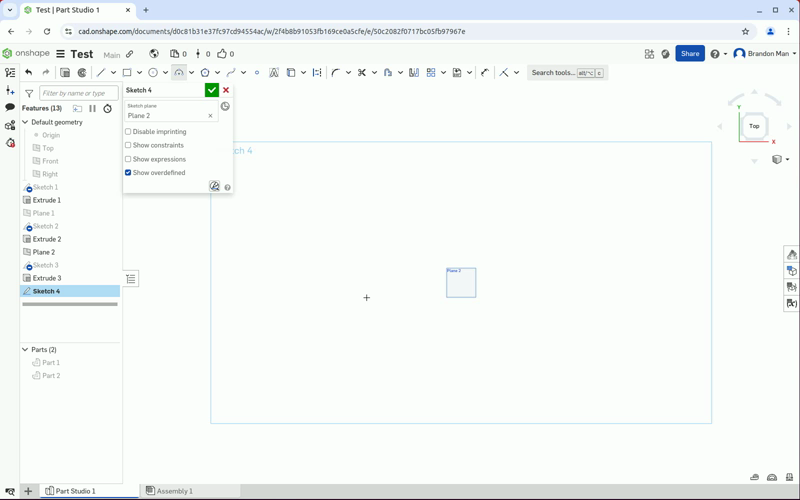
click(366, 297)
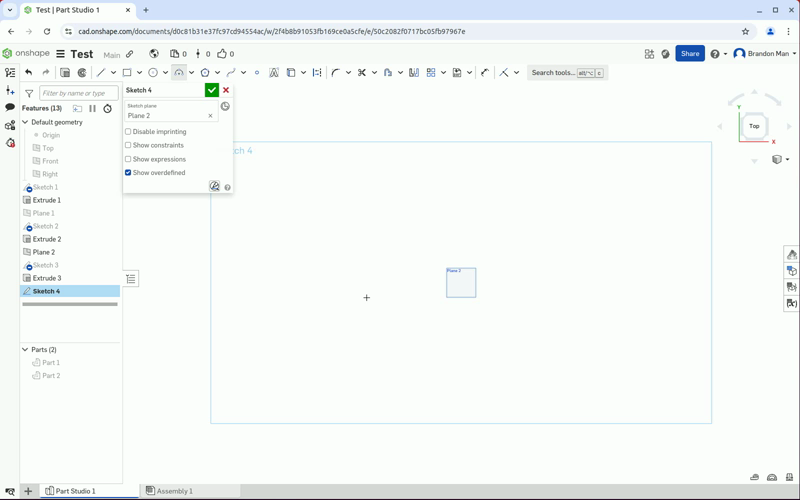
key_up(shift)
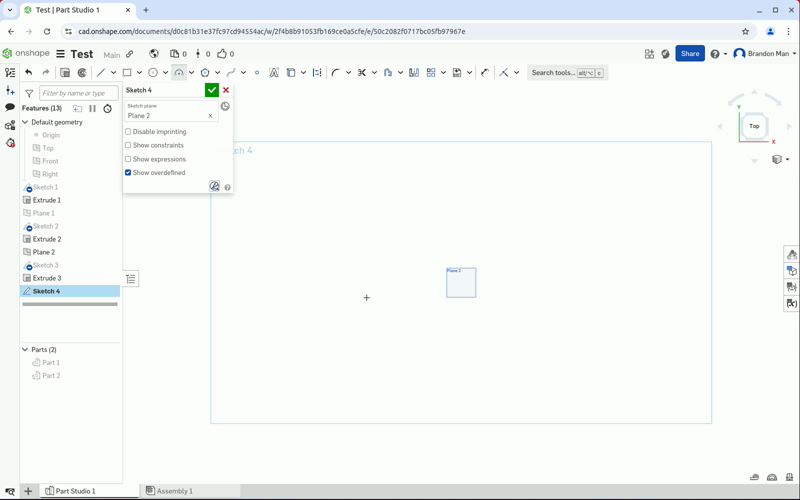
key_down(shift)
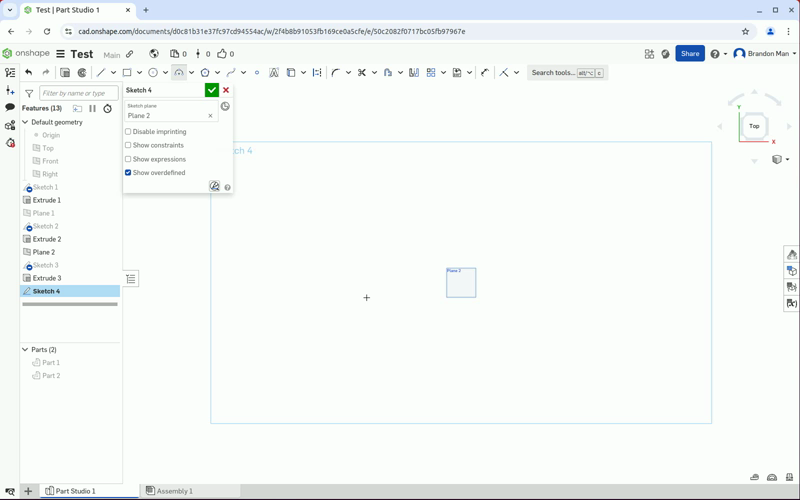
mouse_move(380, 297)
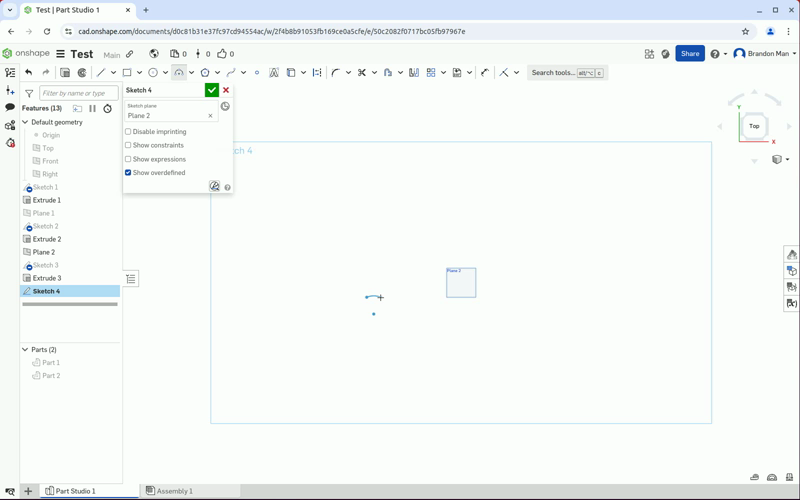
click(380, 297)
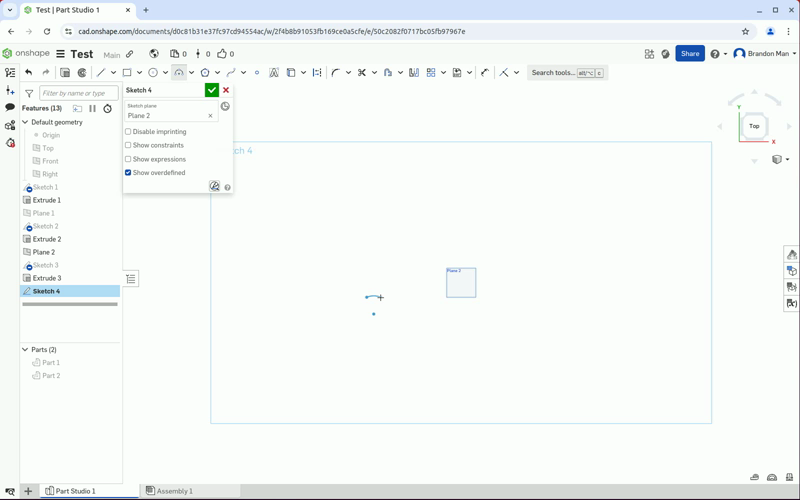
mouse_move(374, 303)
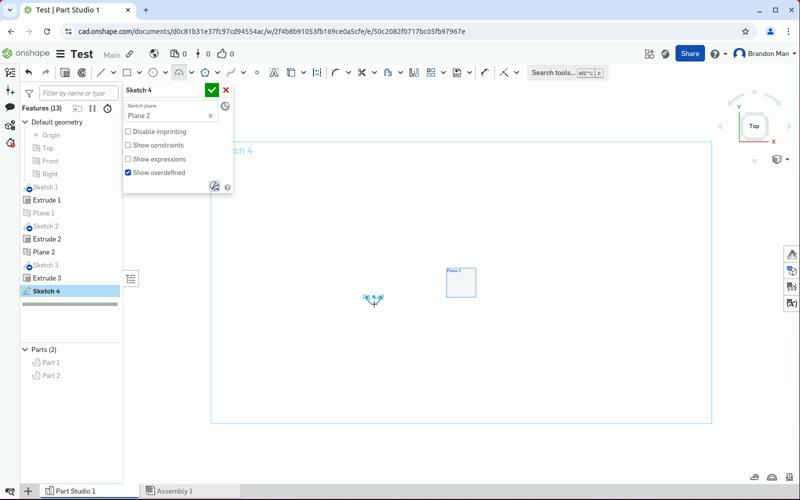
click(374, 303)
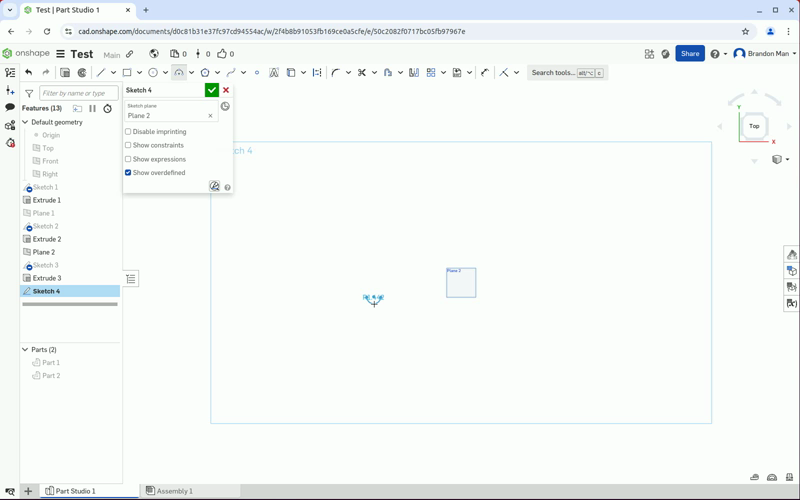
key_up(shift)
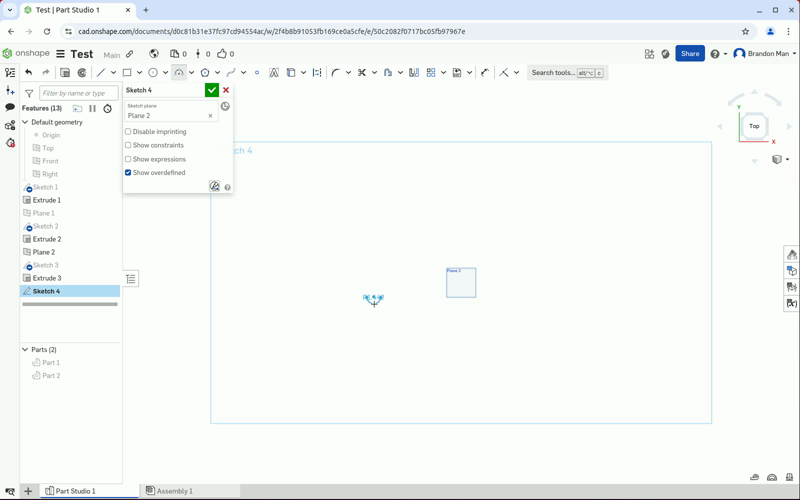
key(esc)
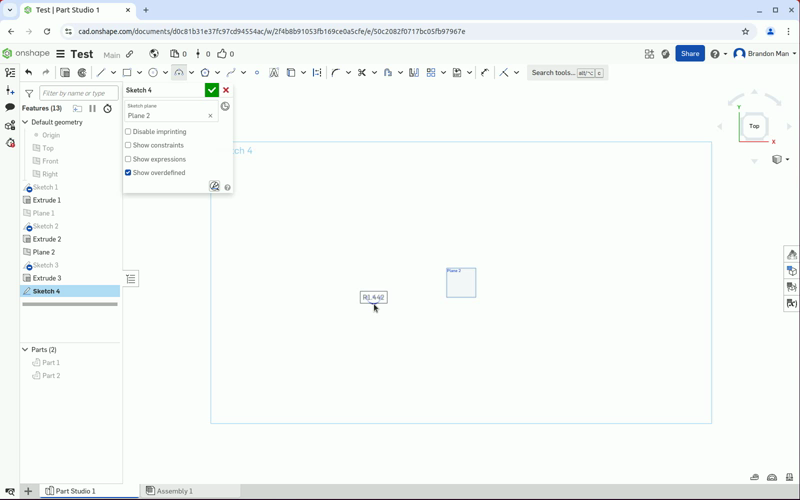
key(l)
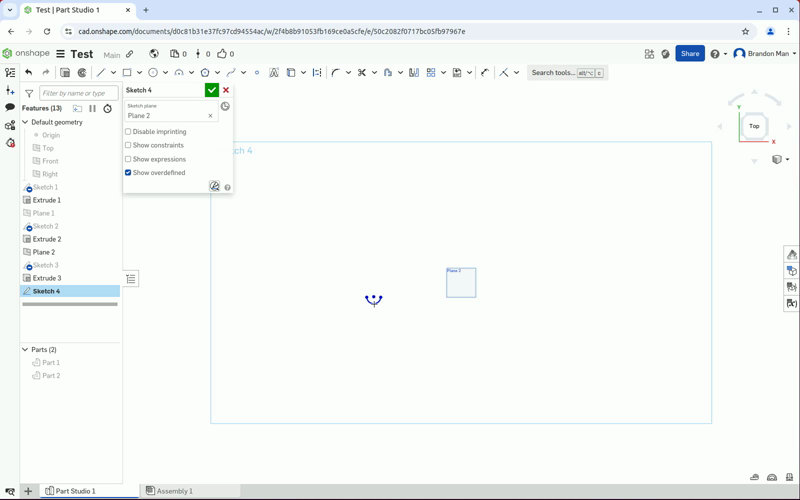
mouse_move(380, 297)
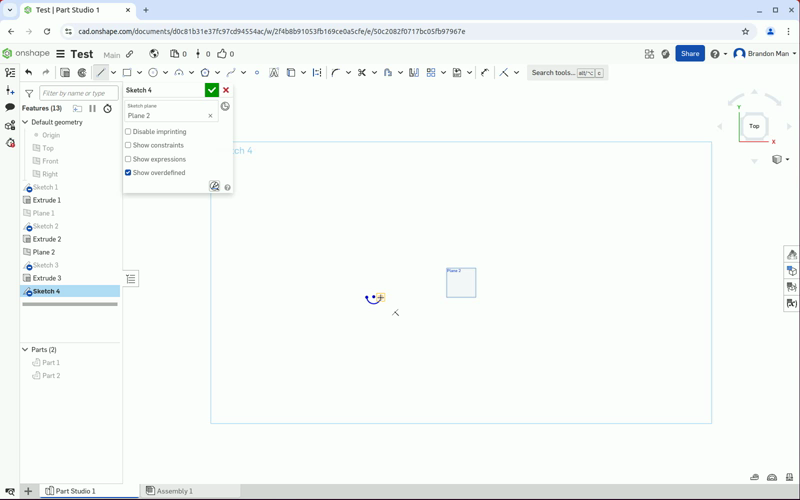
click(380, 297)
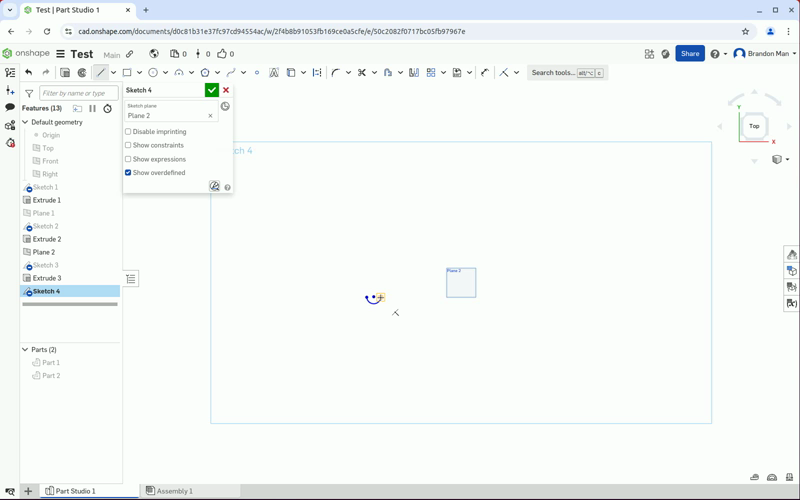
mouse_move(410, 297)
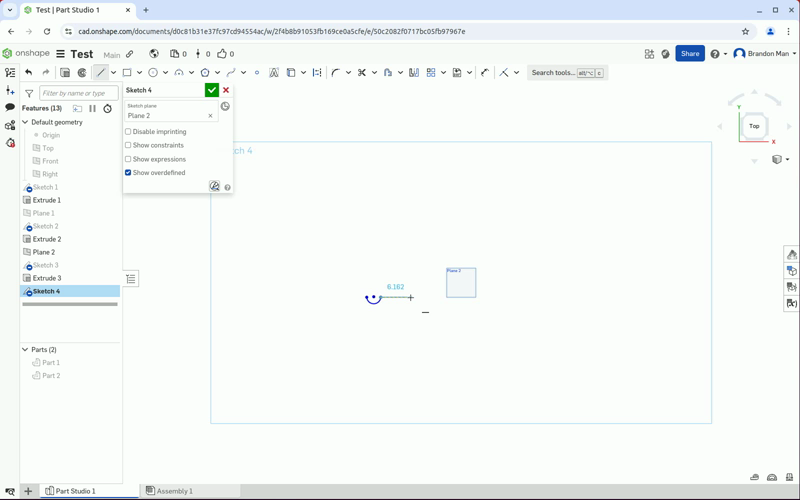
key_down(shift)
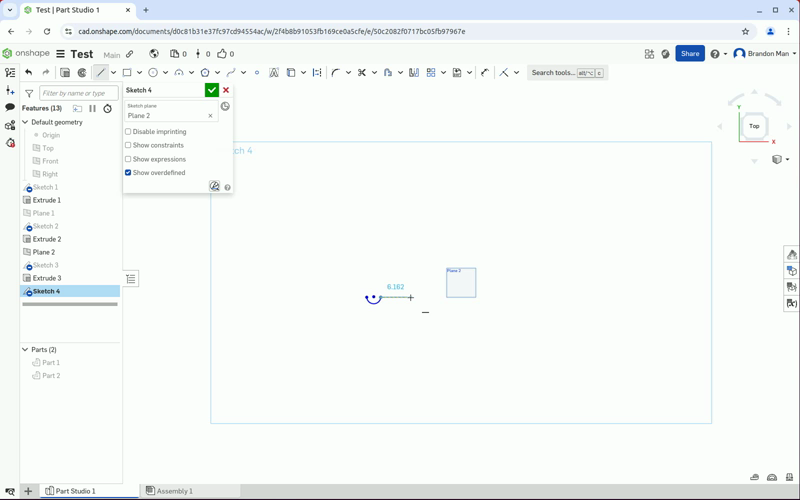
mouse_move(366, 297)
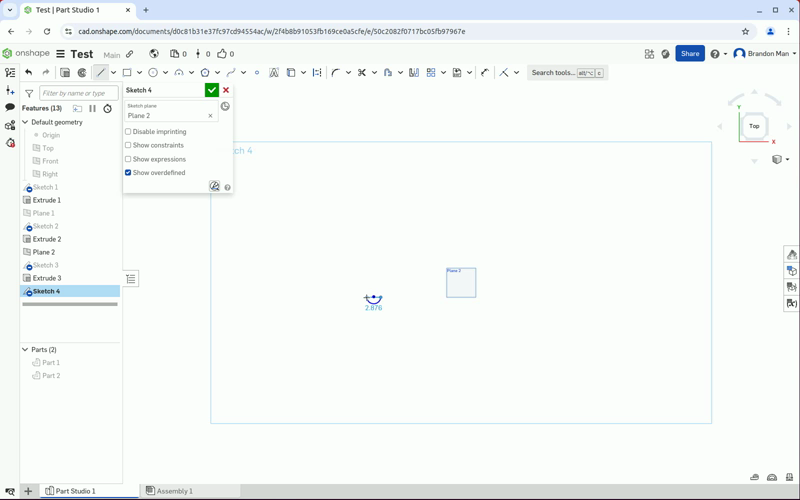
key_up(shift)
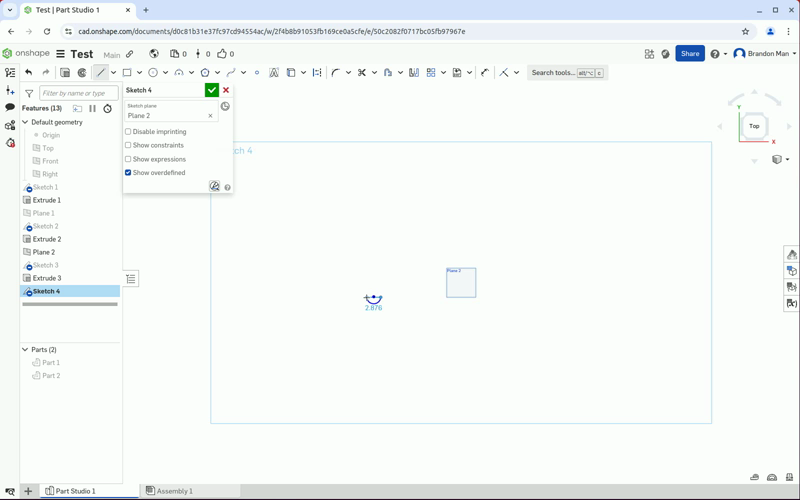
click(366, 297)
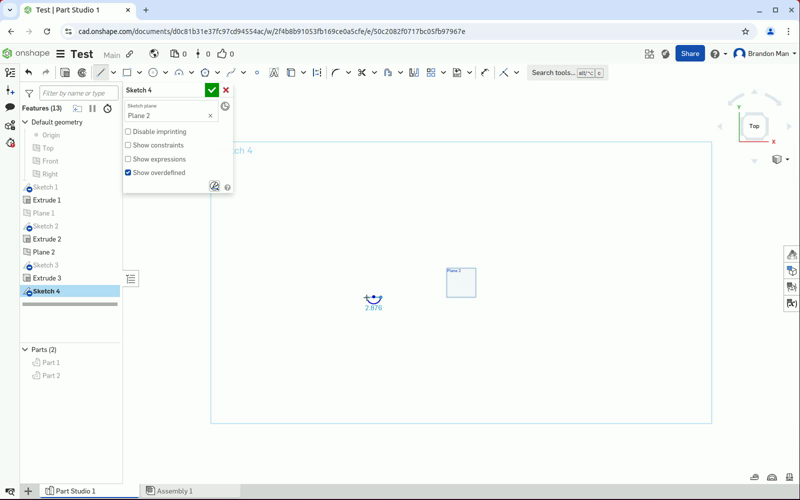
key(esc)
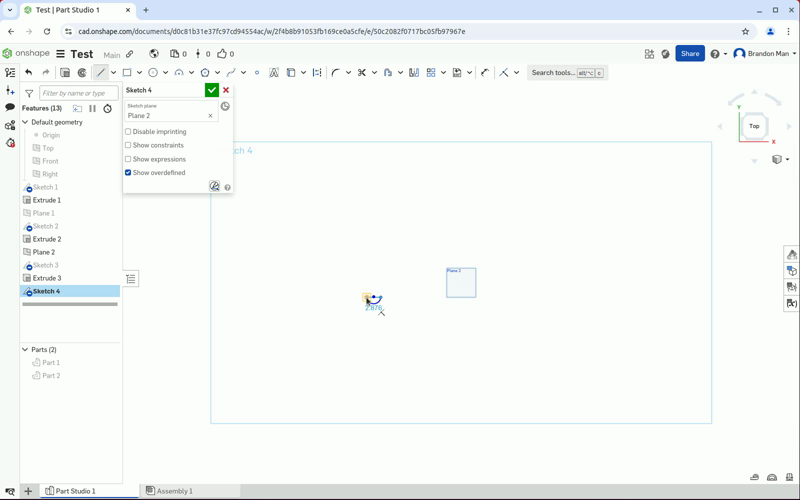
mouse_move(378, 298)
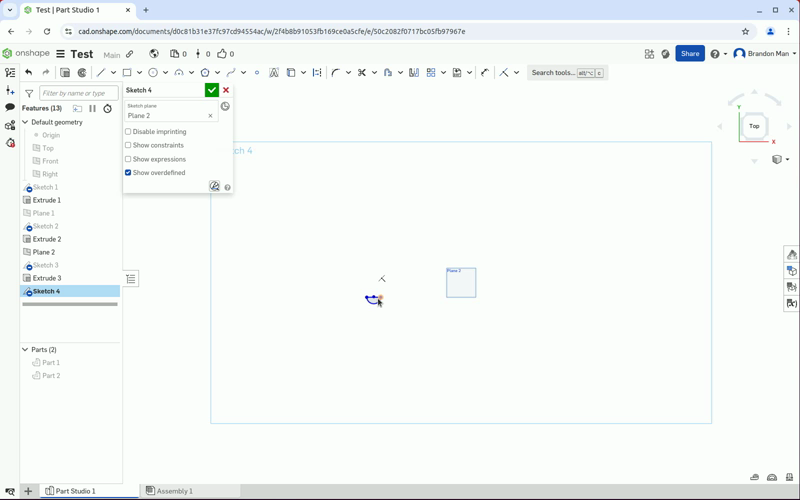
scroll(6)
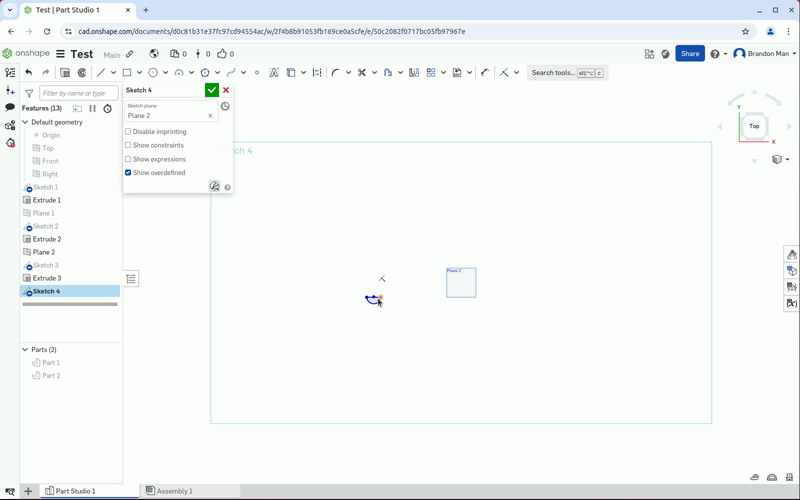
scroll(6)
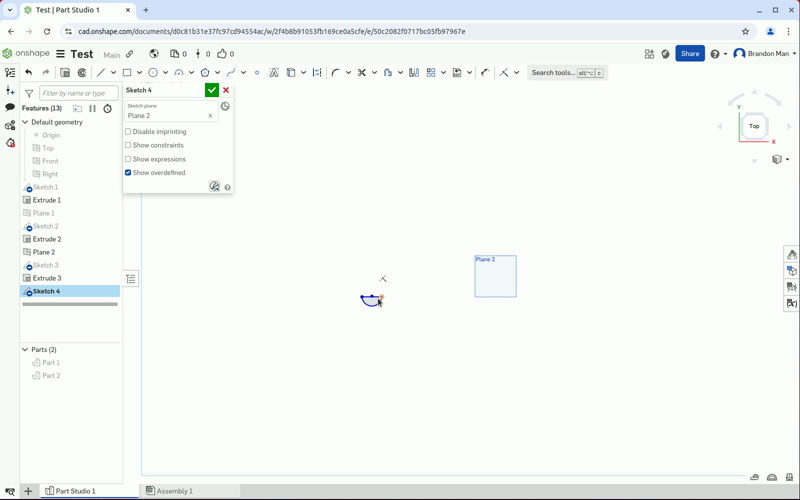
scroll(6)
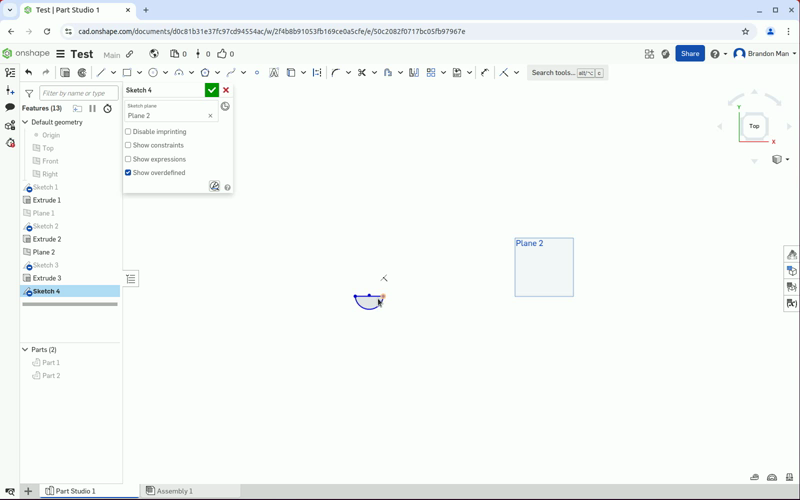
scroll(6)
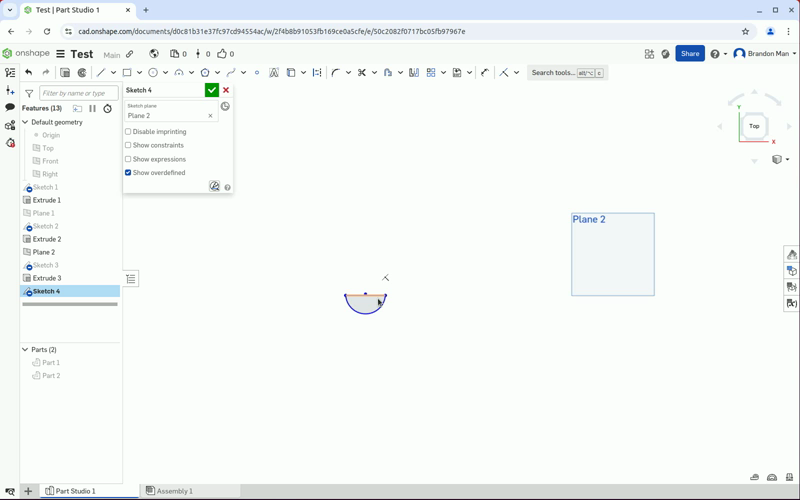
scroll(6)
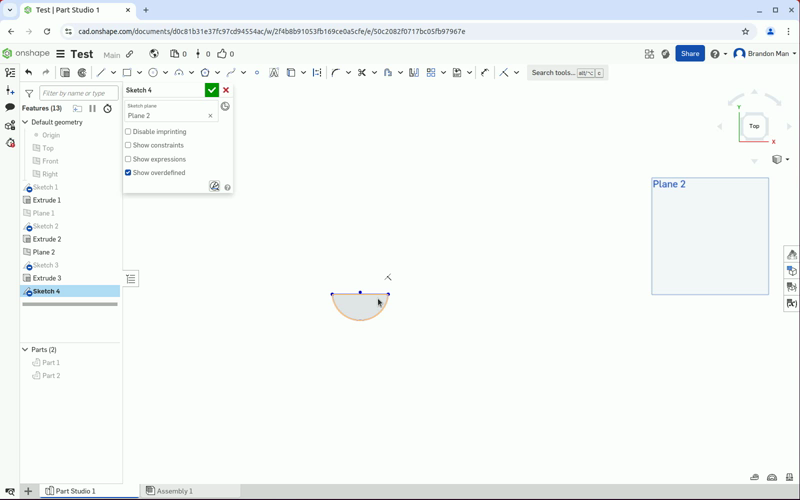
scroll(6)
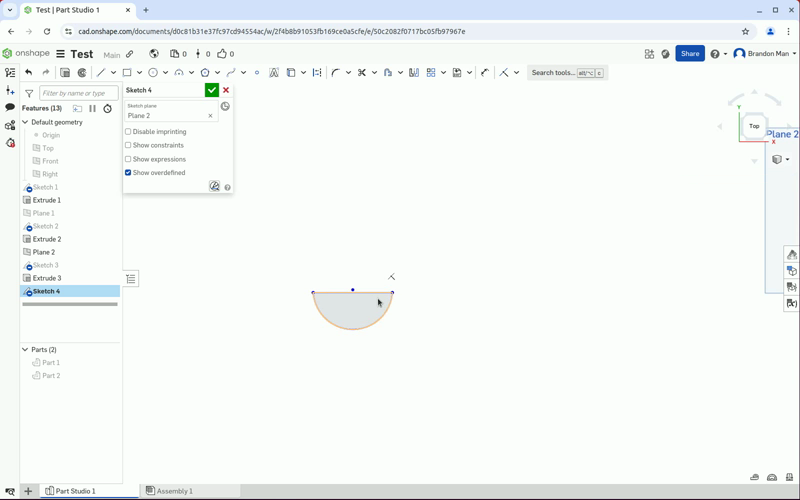
scroll(6)
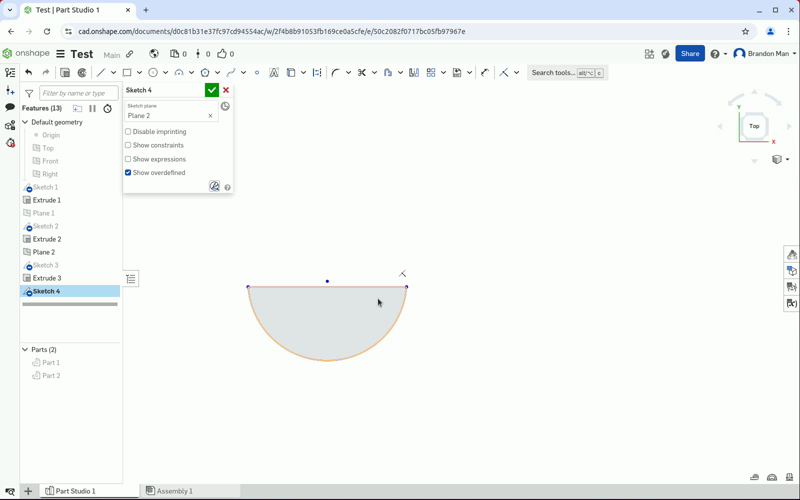
click(378, 298)
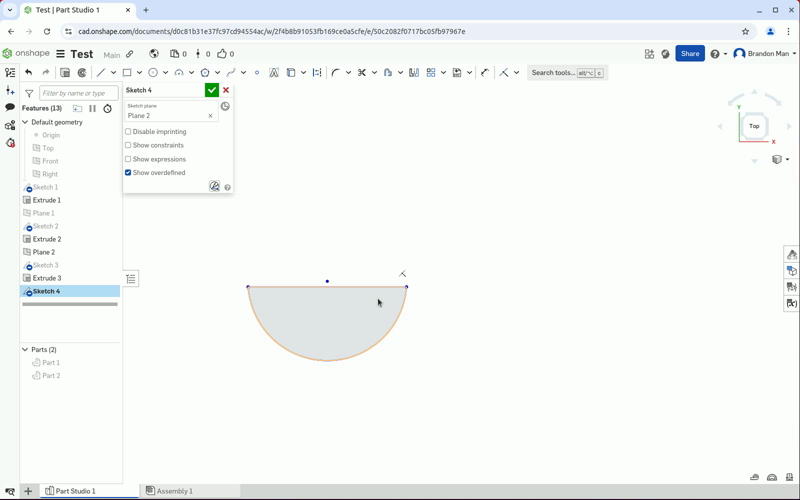
scroll(-6)
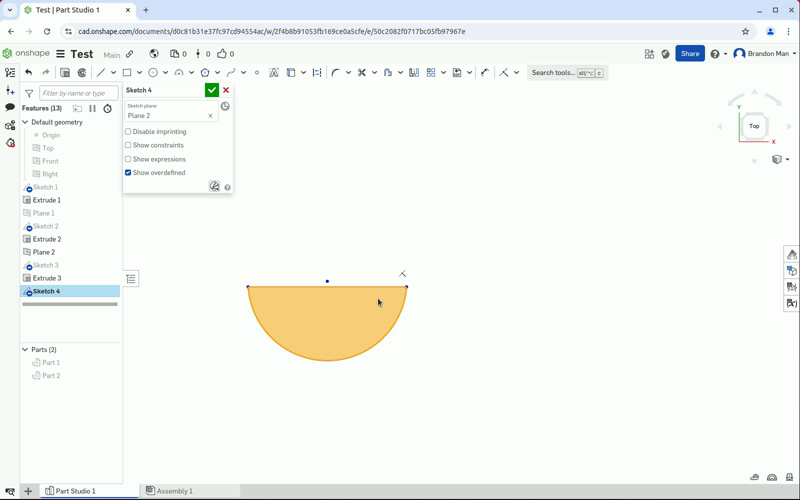
scroll(-6)
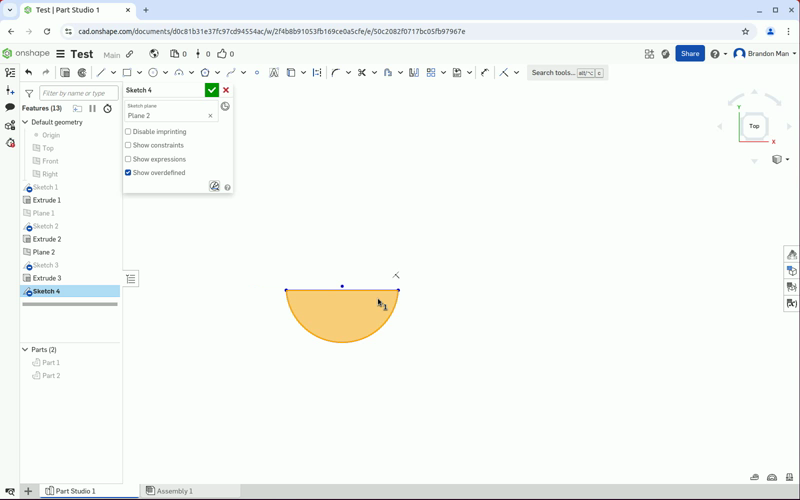
scroll(-6)
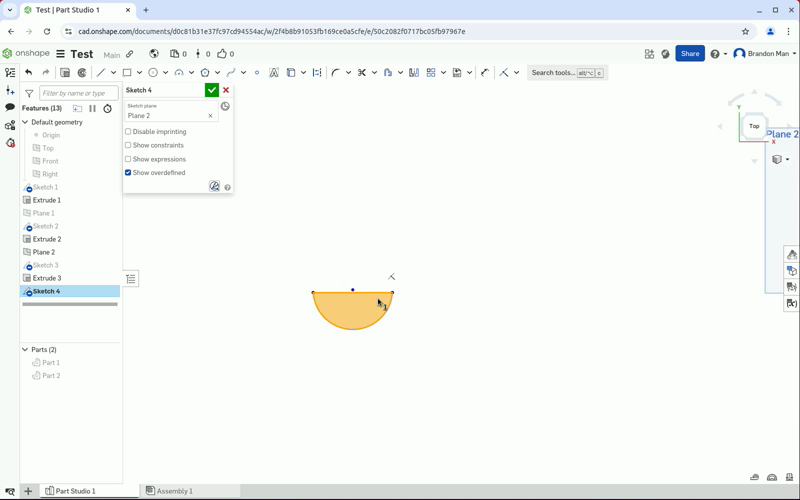
scroll(-6)
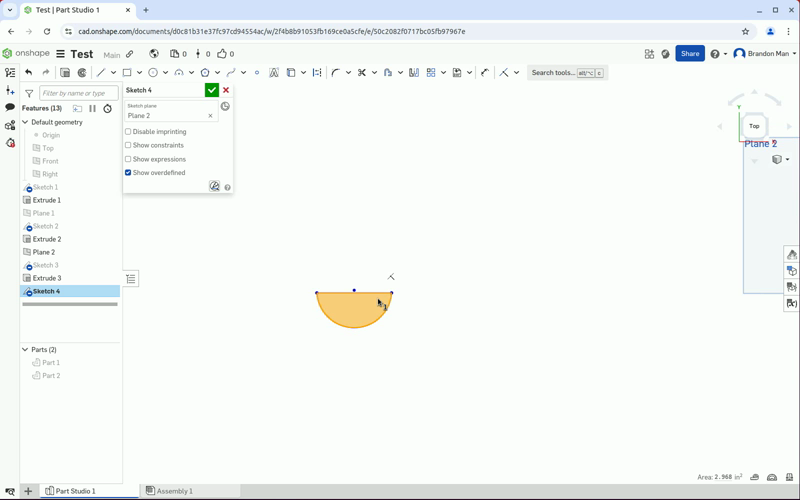
scroll(-6)
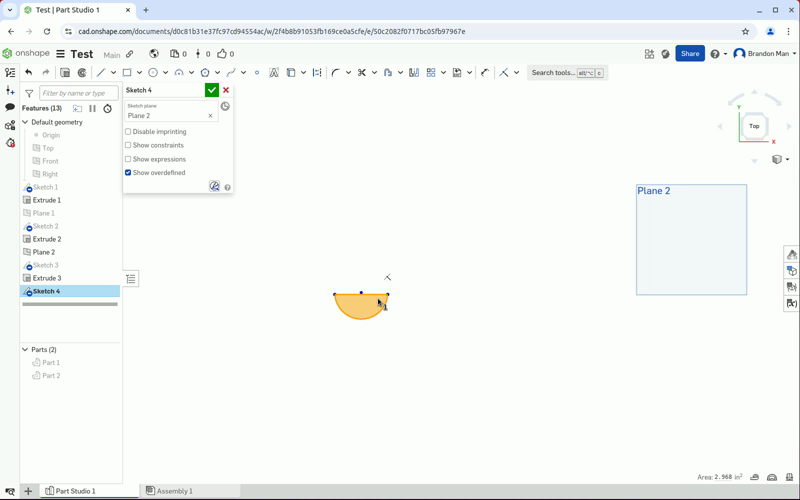
scroll(-6)
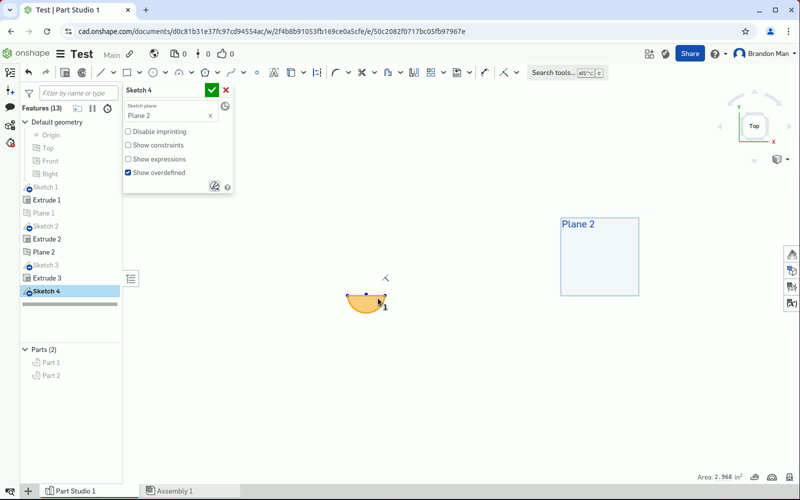
scroll(-6)
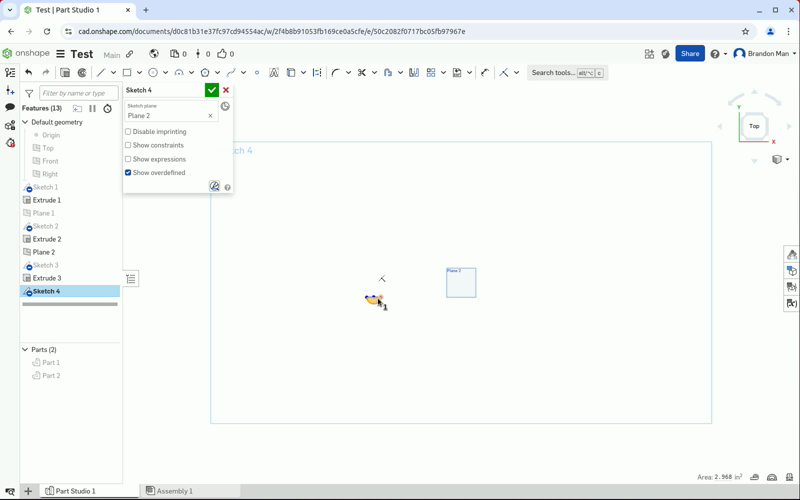
mouse_move(73, 352)
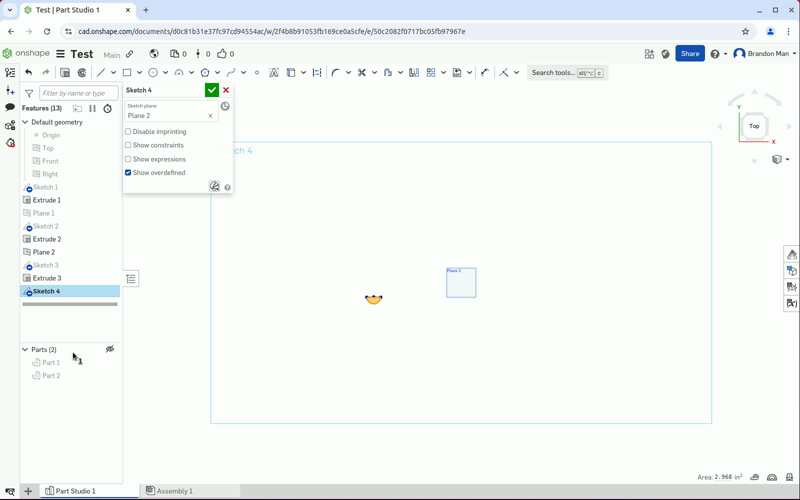
key(shift+y)
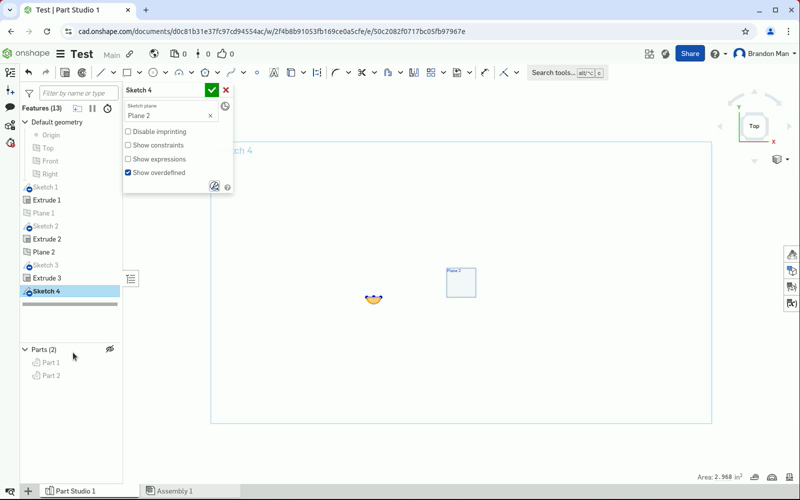
key(shift+e)
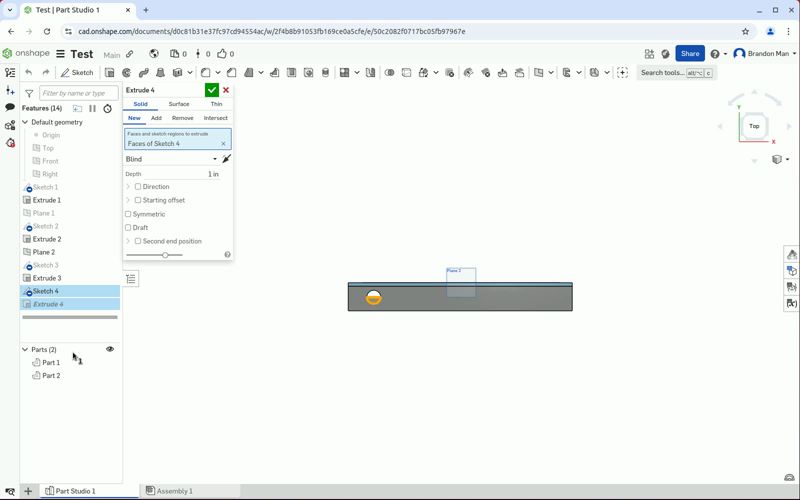
mouse_move(143, 106)
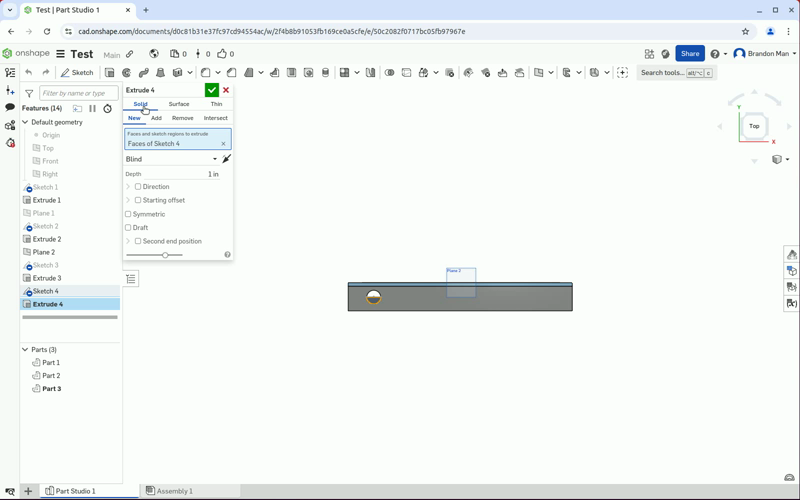
click(143, 106)
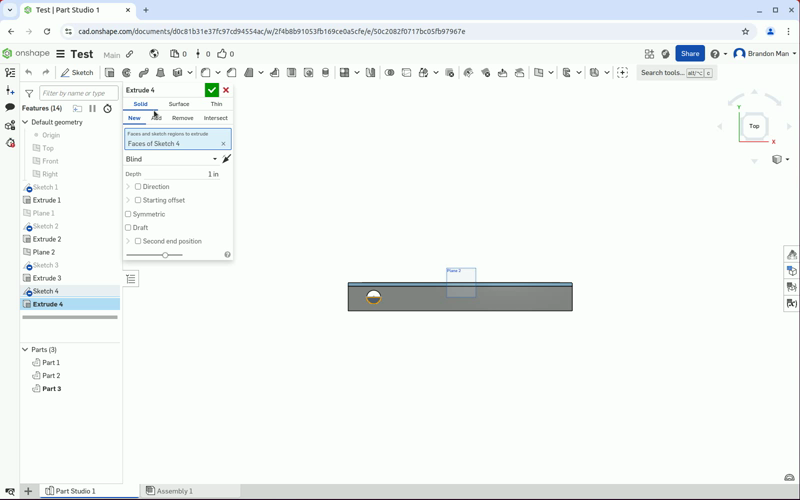
mouse_move(186, 120)
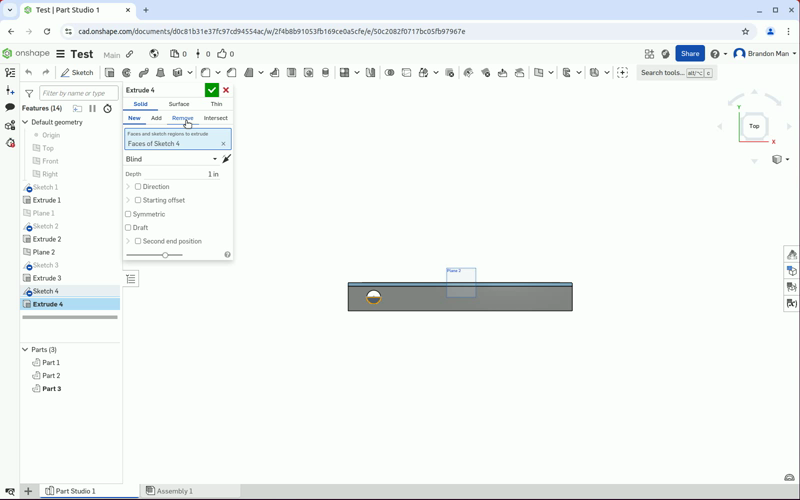
click(186, 120)
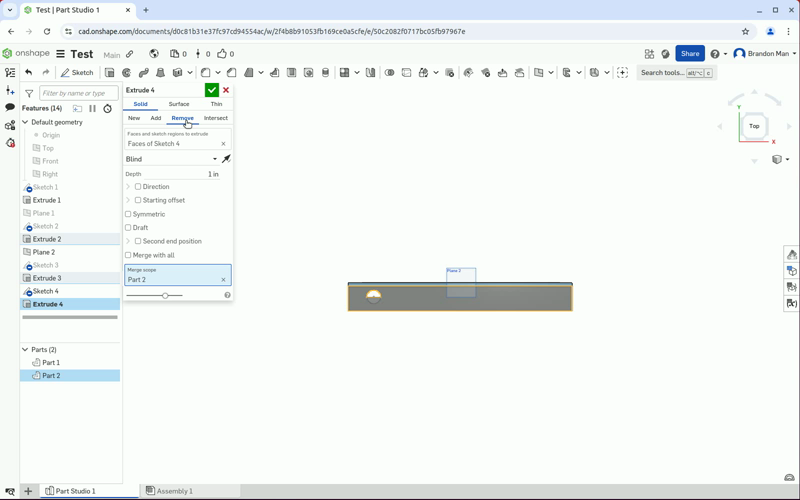
key(tab, 4)
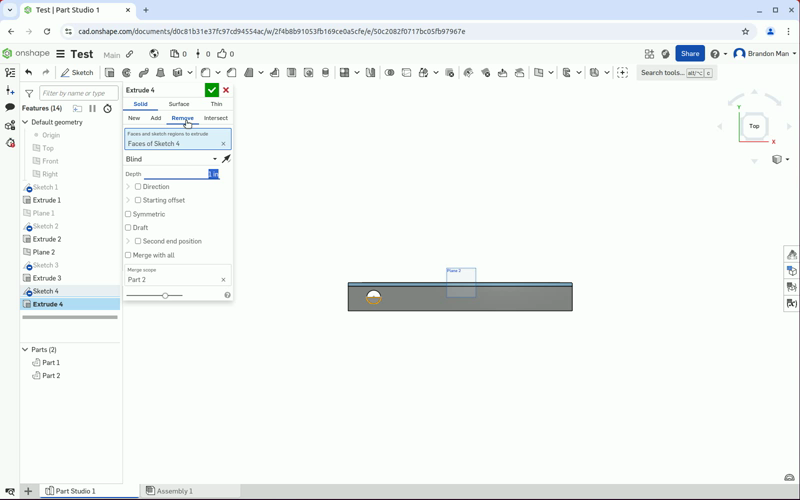
text(10.351)
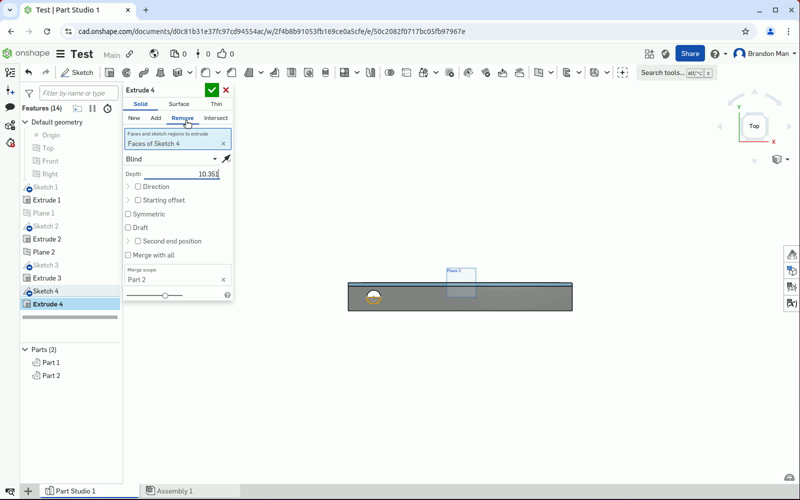
key(tab, 6)
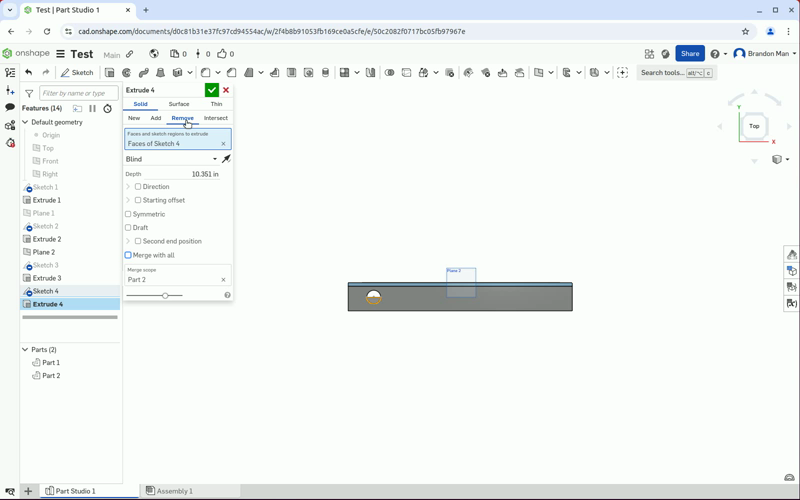
key(space)
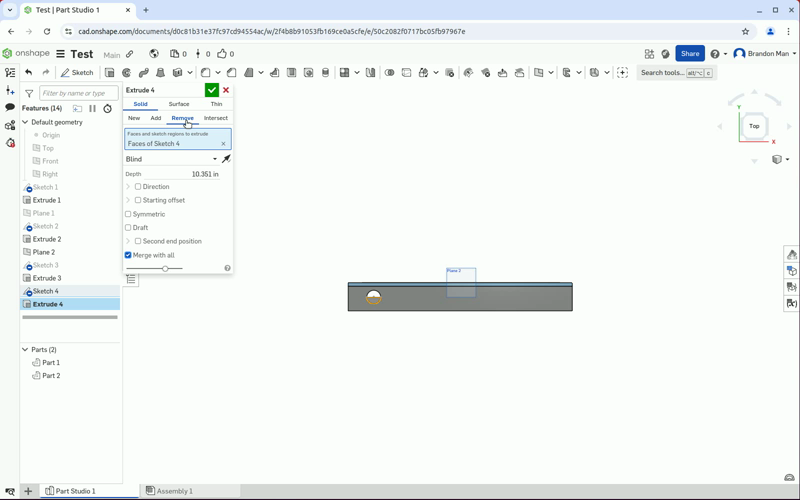
key(enter)
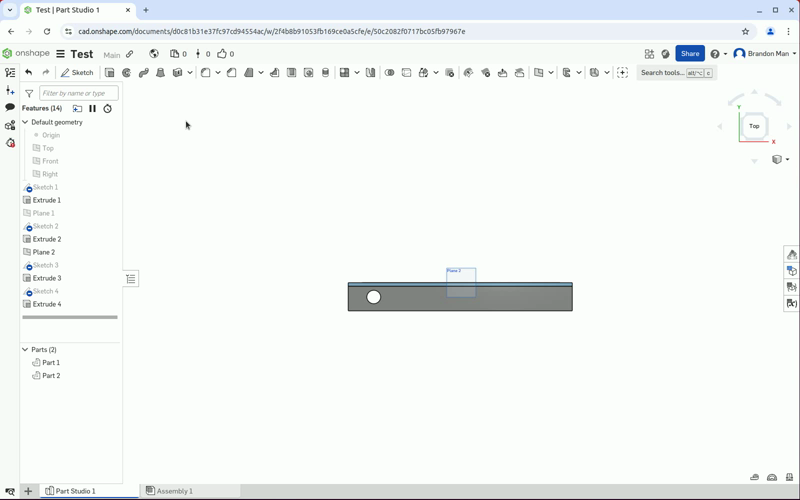
key(shift+h)
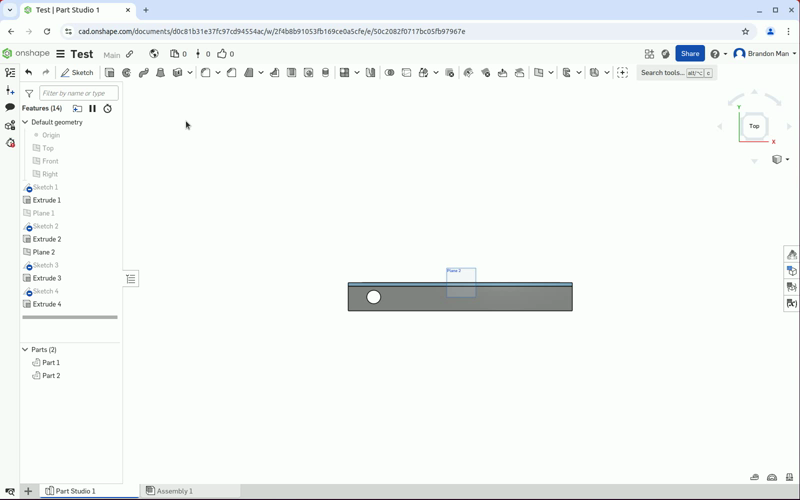
key(shift+h)
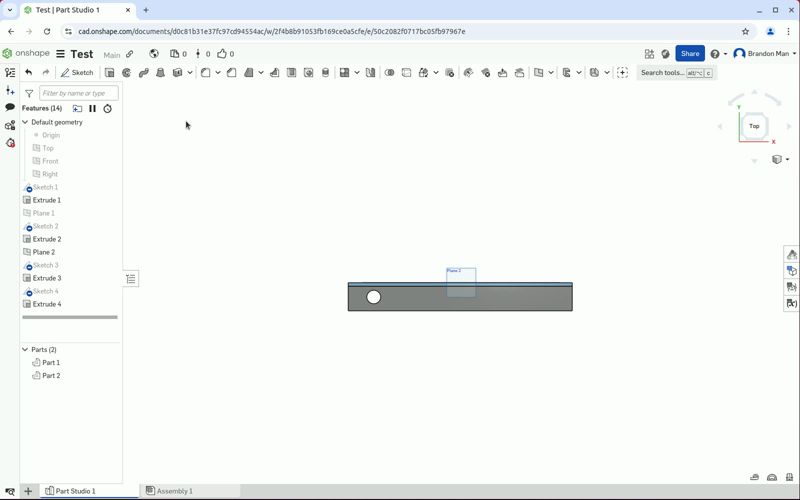
mouse_move(73, 189)
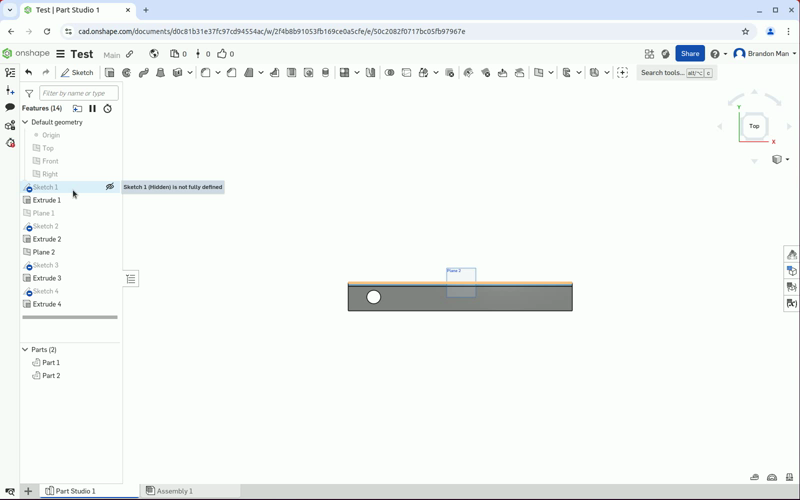
click(73, 189)
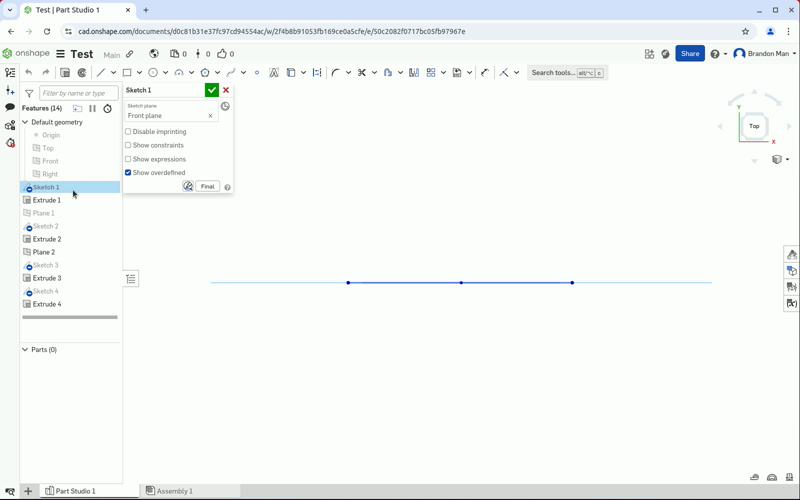
mouse_move(229, 92)
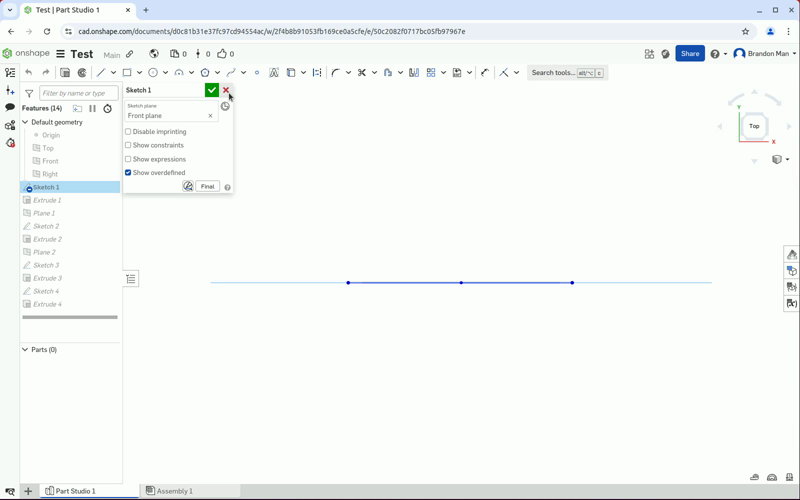
click(229, 92)
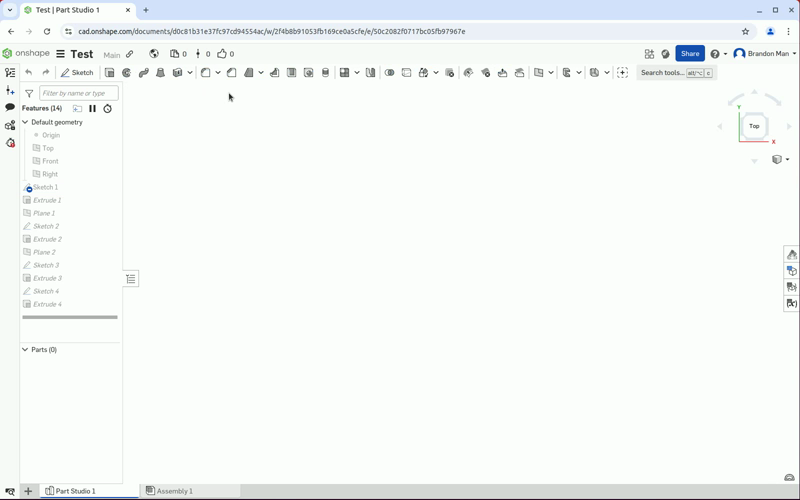
key(shift+s)
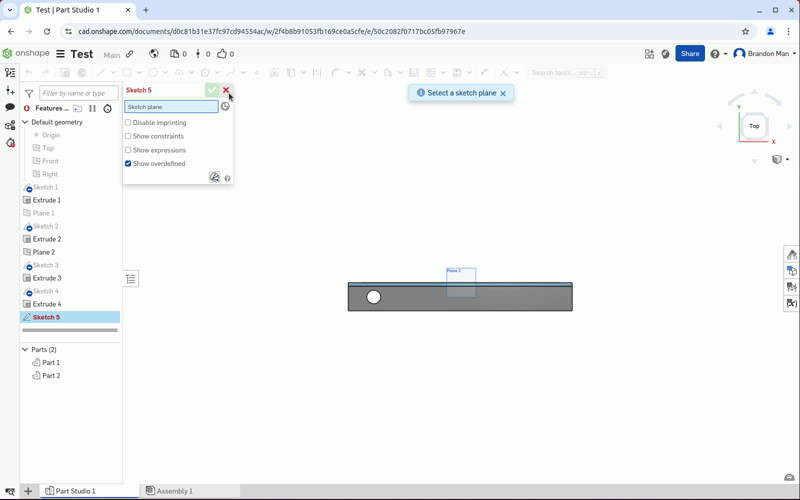
mouse_move(73, 254)
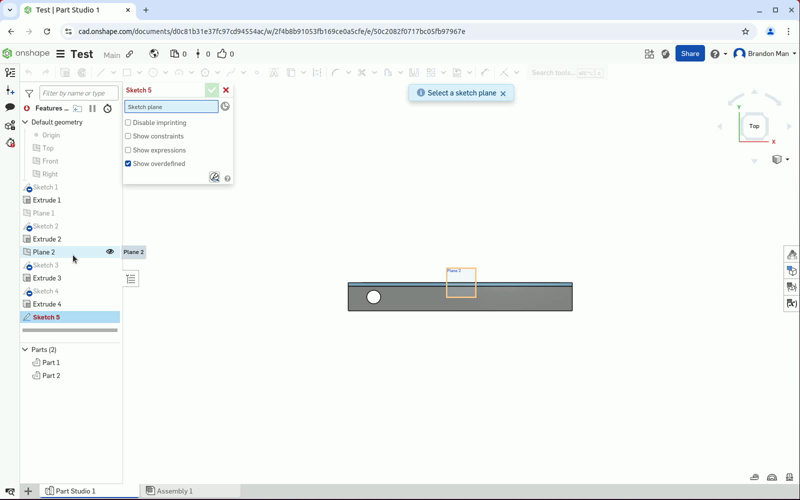
click(73, 254)
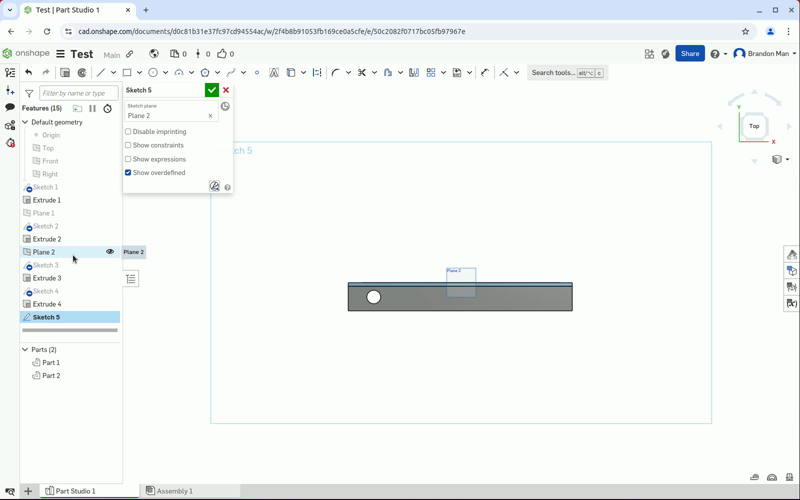
mouse_move(73, 352)
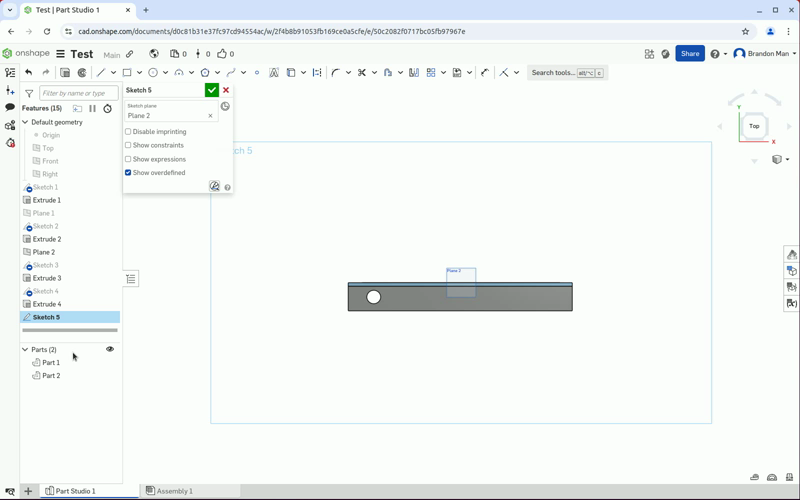
key(y)
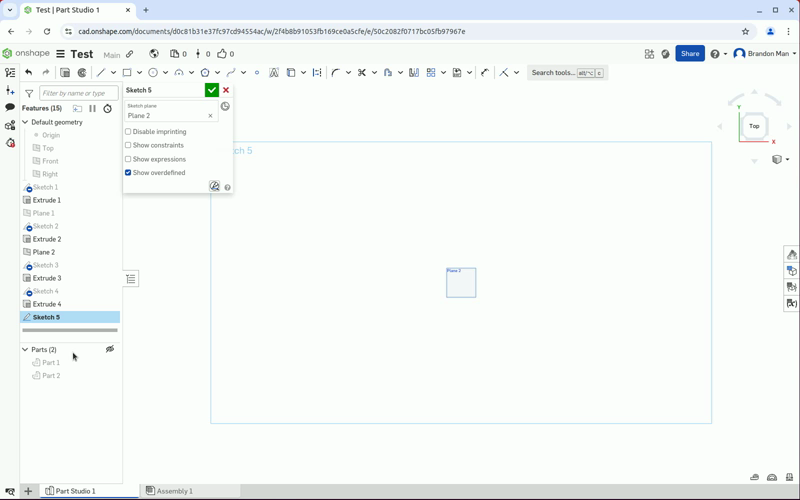
key(l)
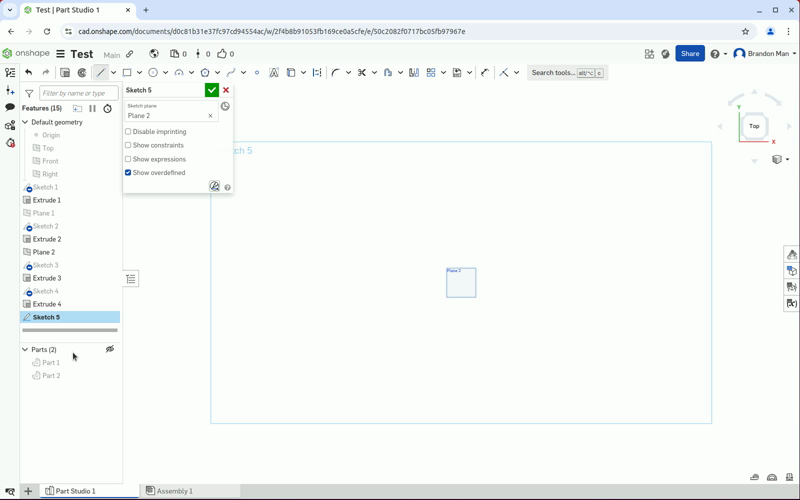
key_down(shift)
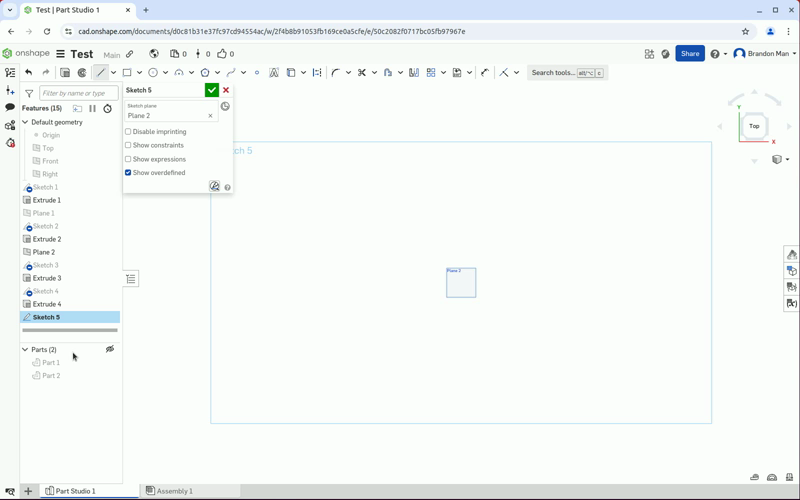
mouse_move(454, 297)
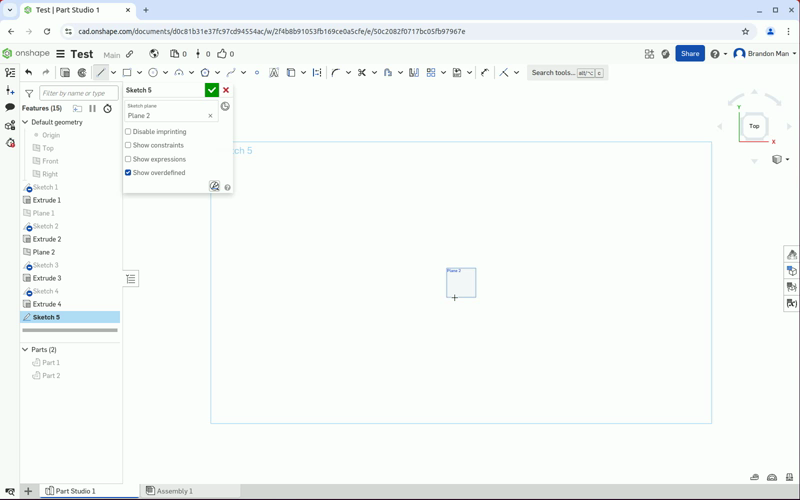
click(454, 297)
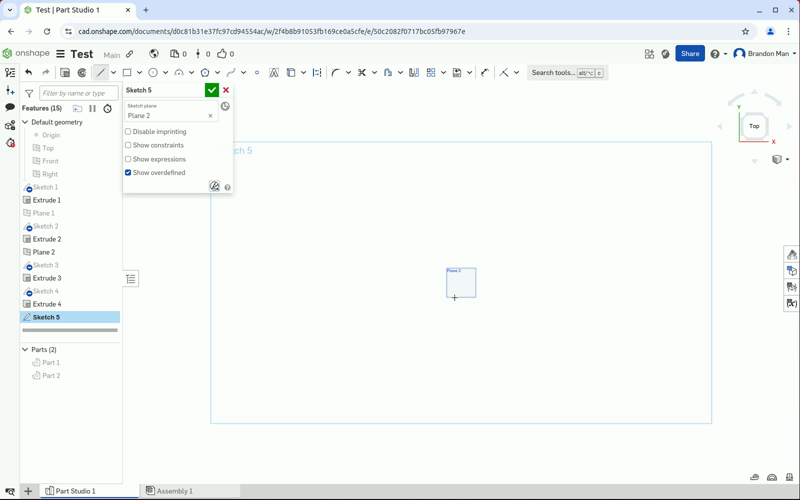
key_up(shift)
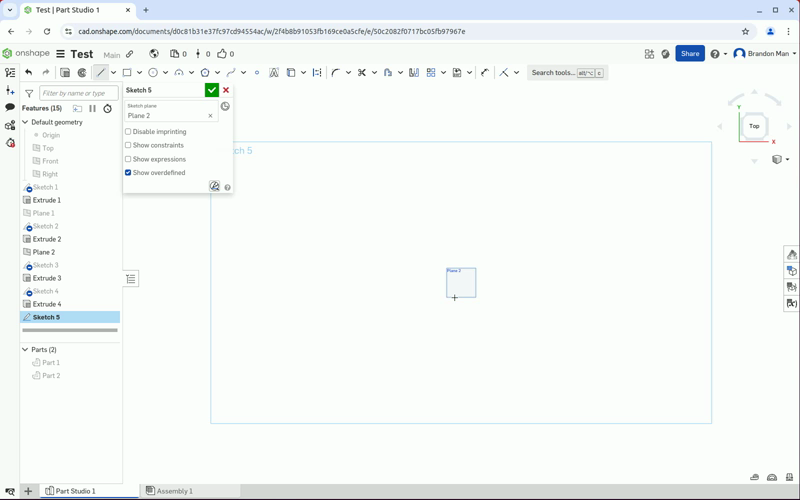
key_down(shift)
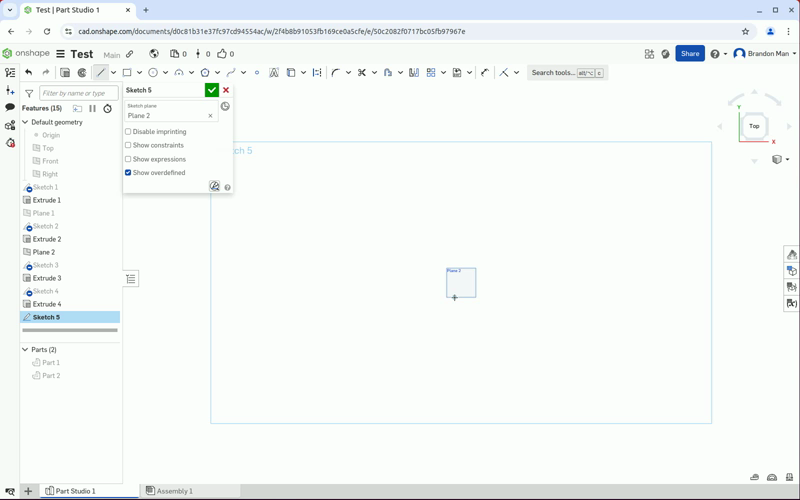
mouse_move(484, 297)
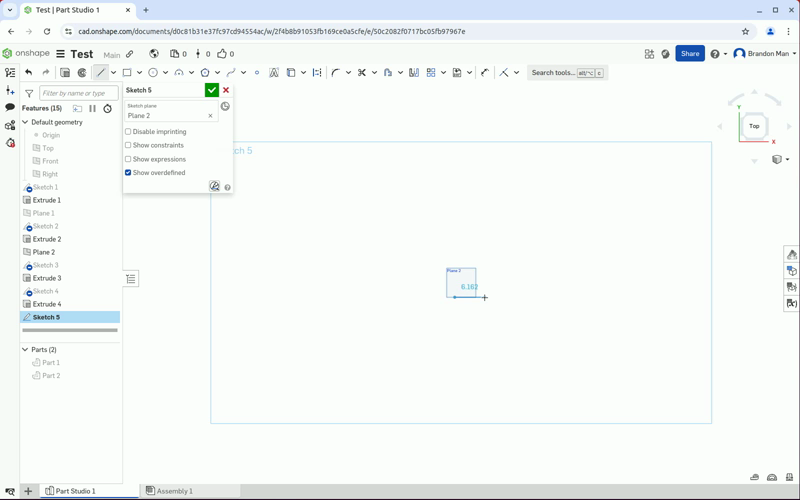
mouse_move(468, 297)
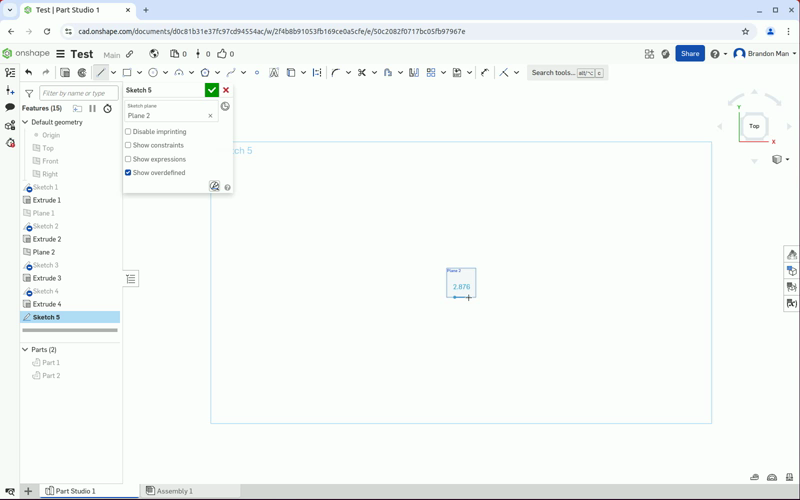
click(468, 297)
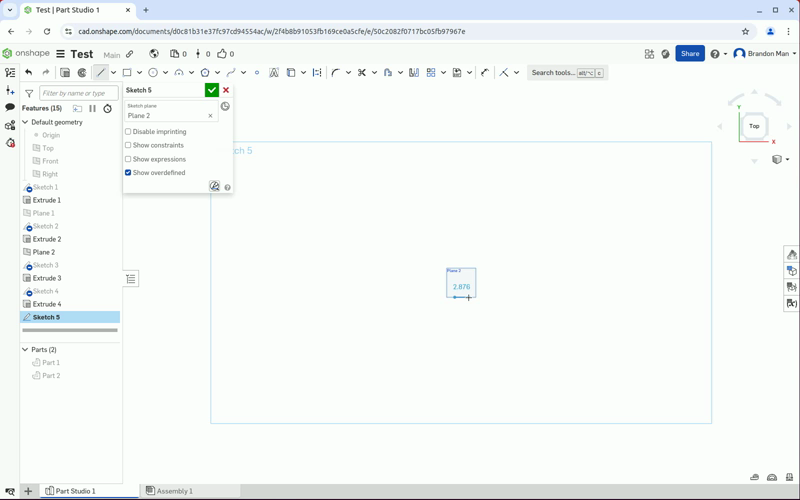
key_up(shift)
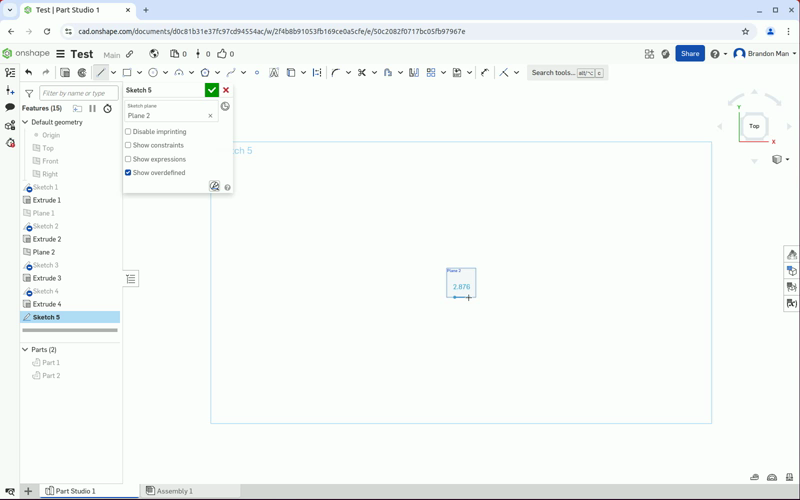
key(esc)
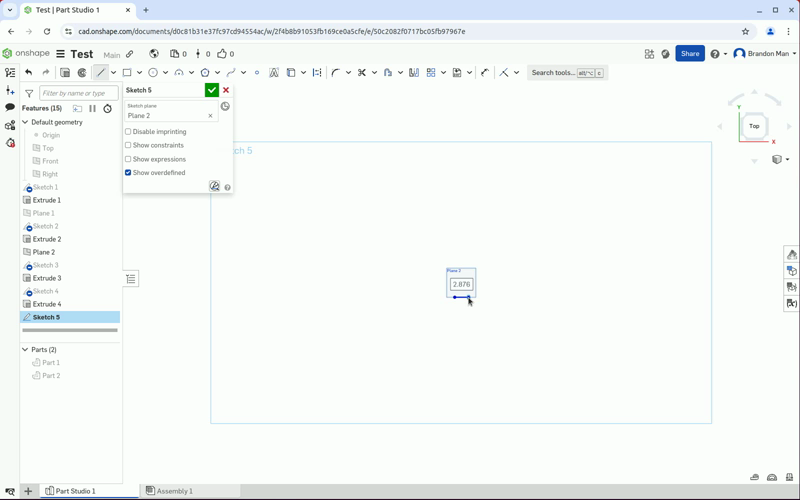
key(a)
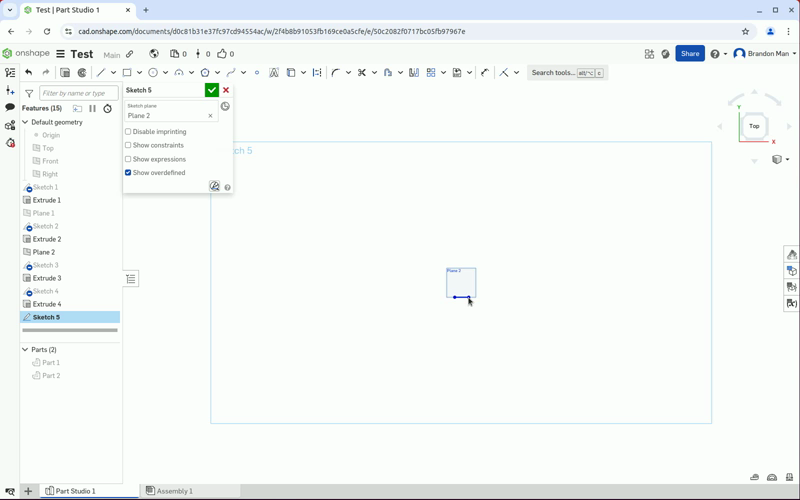
mouse_move(468, 297)
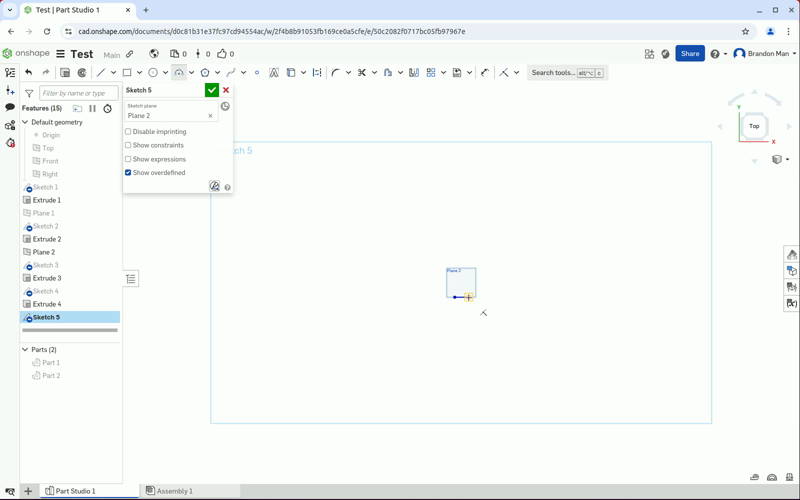
click(468, 297)
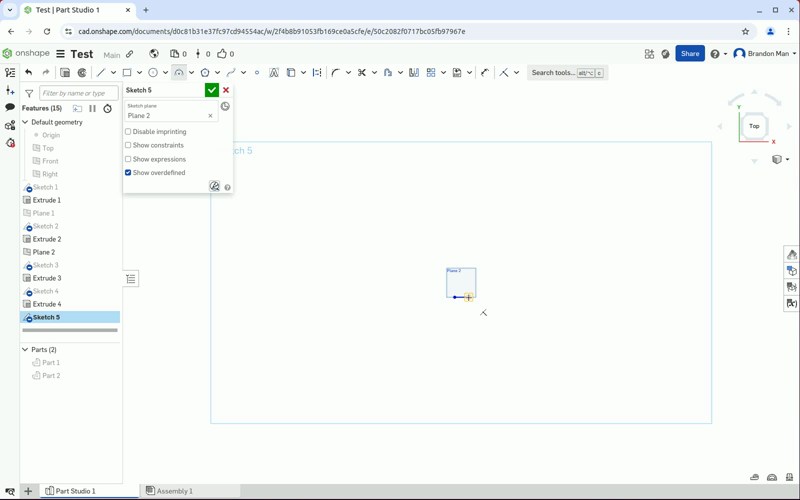
mouse_move(454, 297)
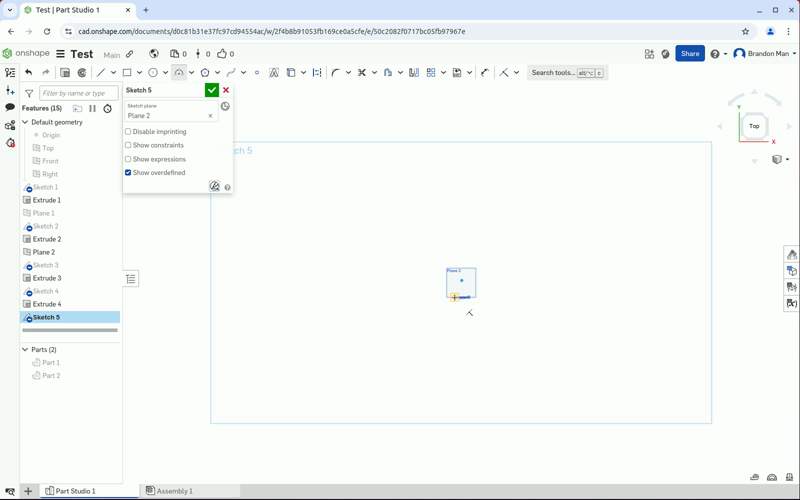
click(454, 297)
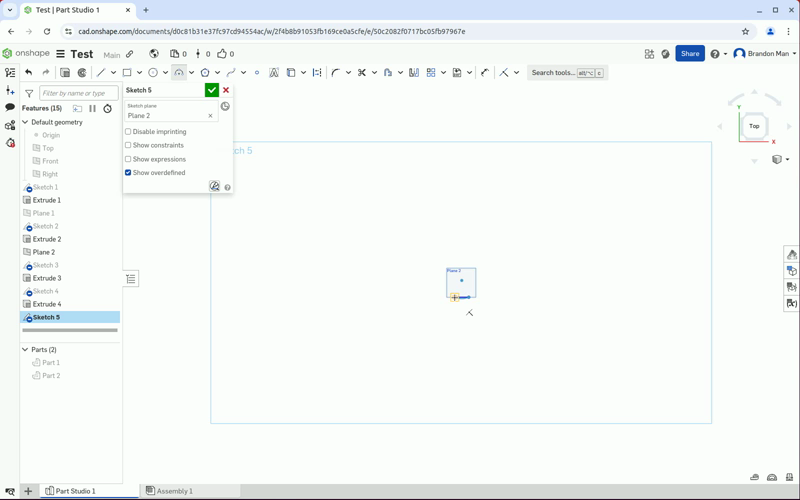
key_down(shift)
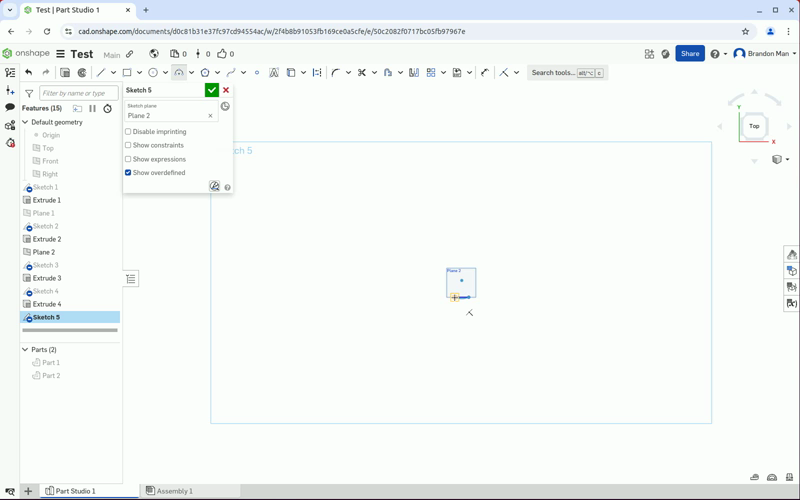
mouse_move(461, 290)
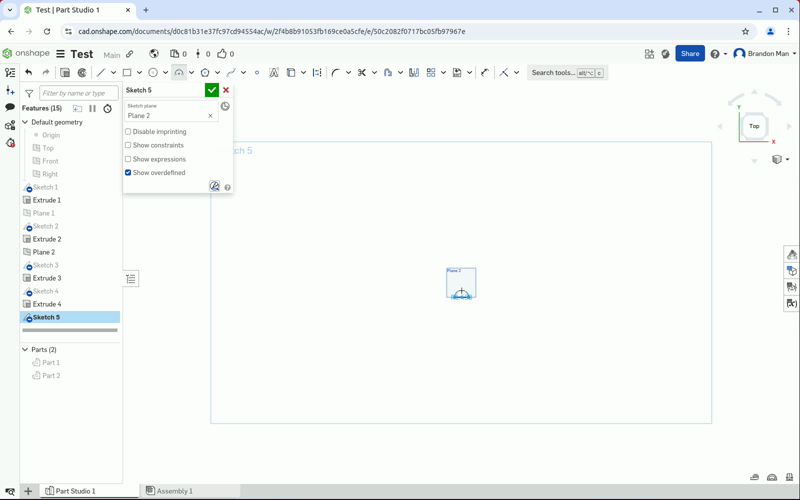
click(461, 290)
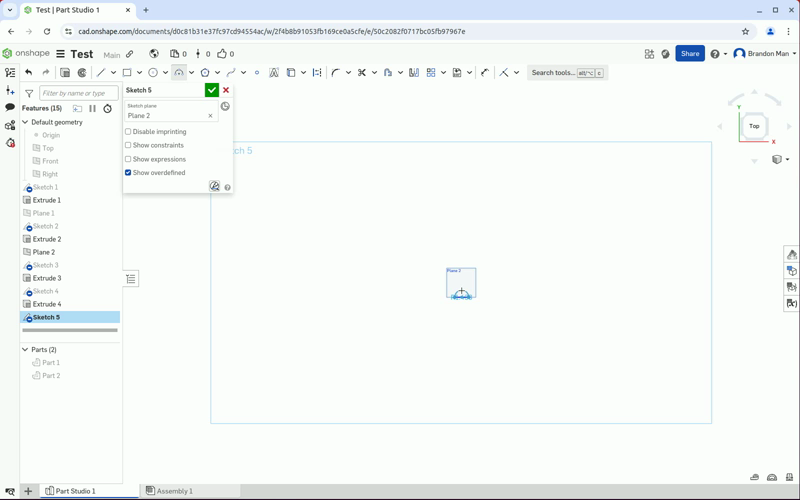
key_up(shift)
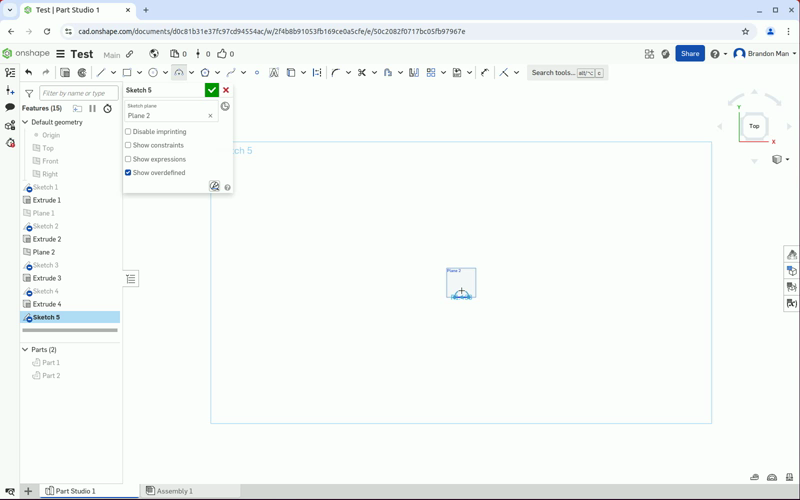
key(esc)
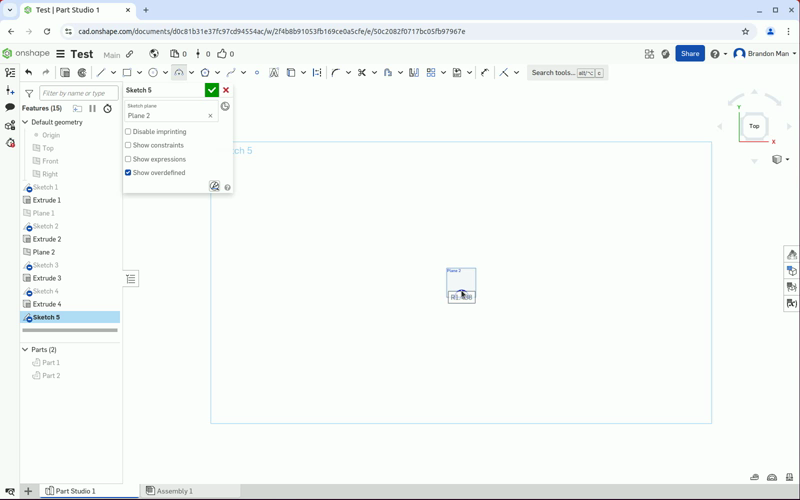
mouse_move(464, 290)
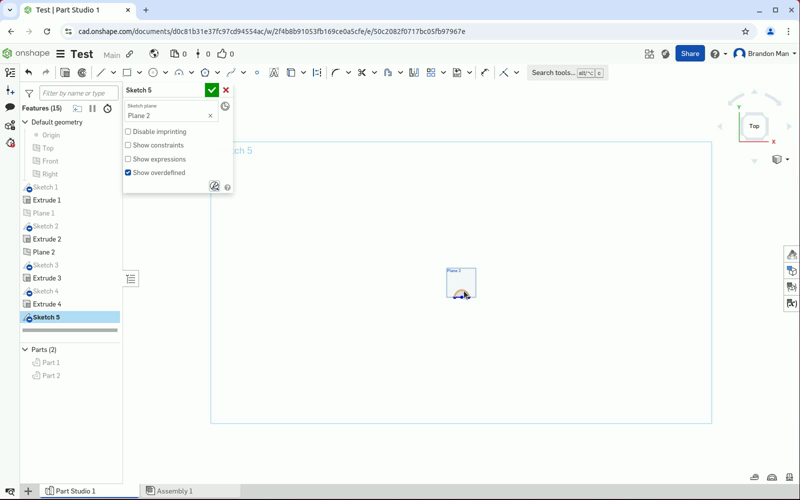
scroll(6)
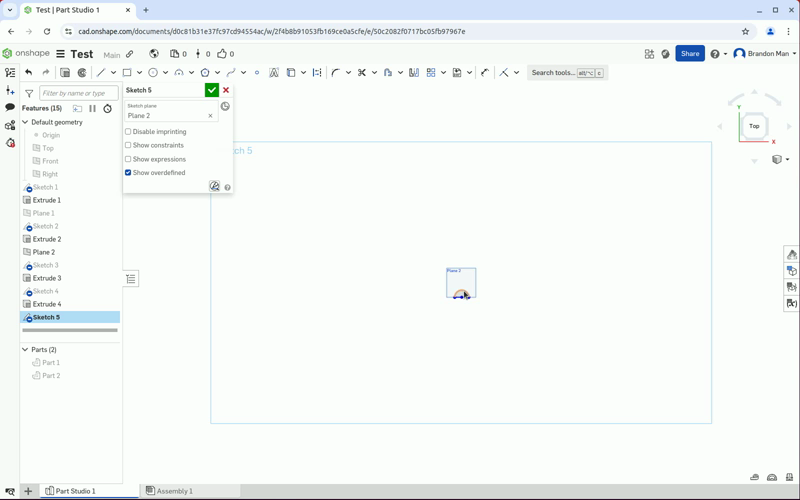
scroll(6)
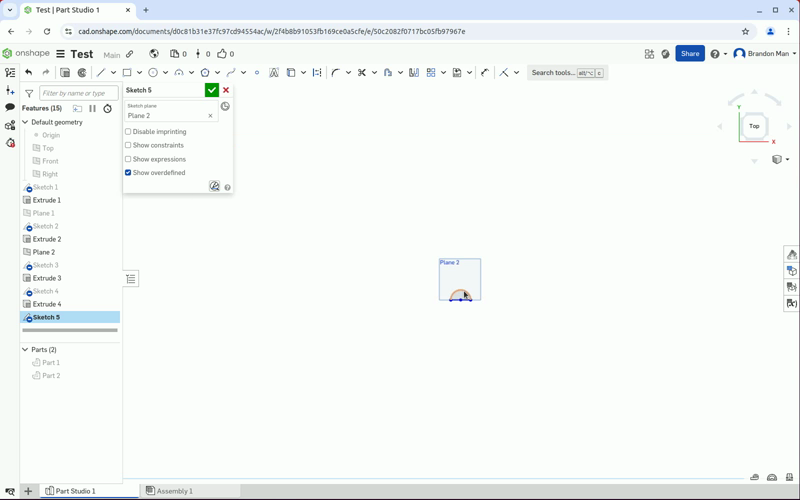
scroll(6)
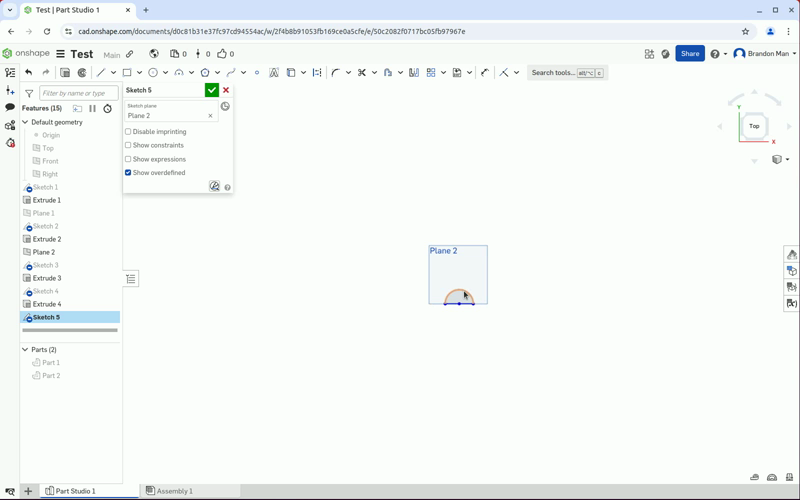
scroll(6)
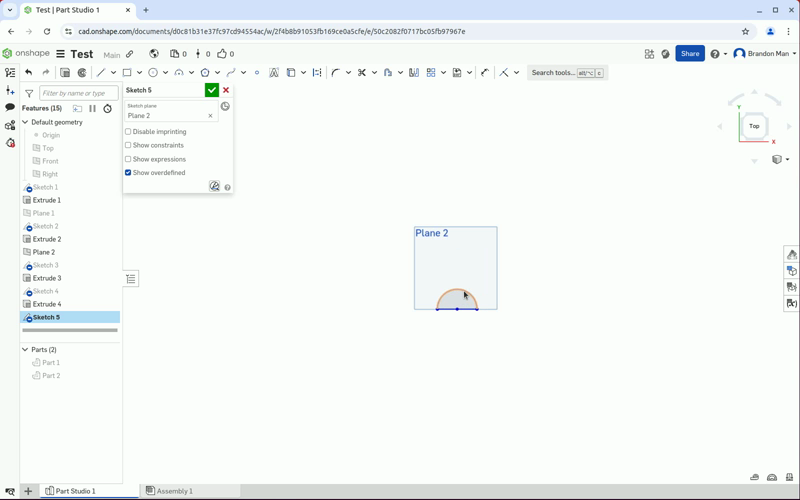
scroll(6)
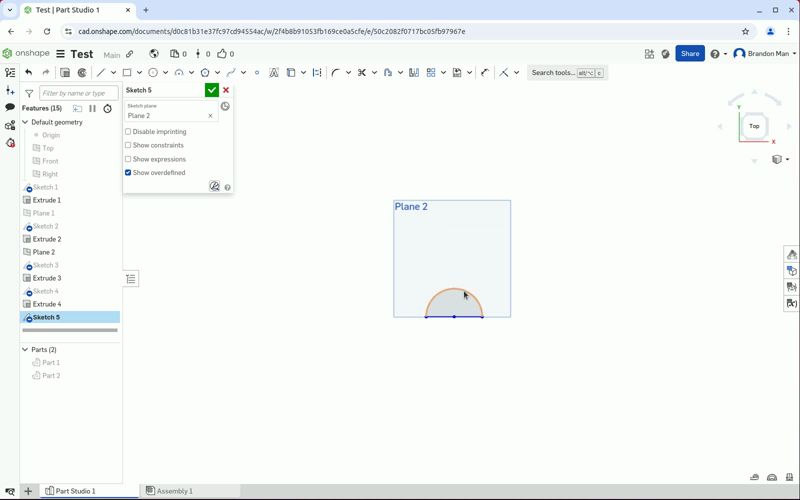
scroll(6)
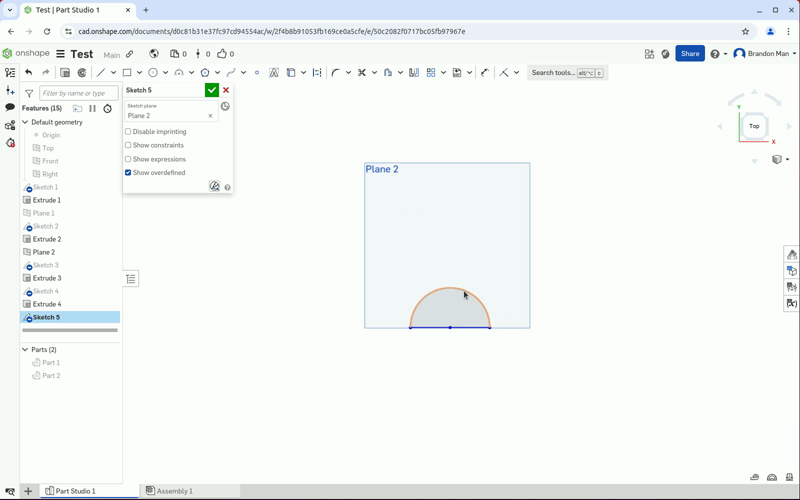
scroll(6)
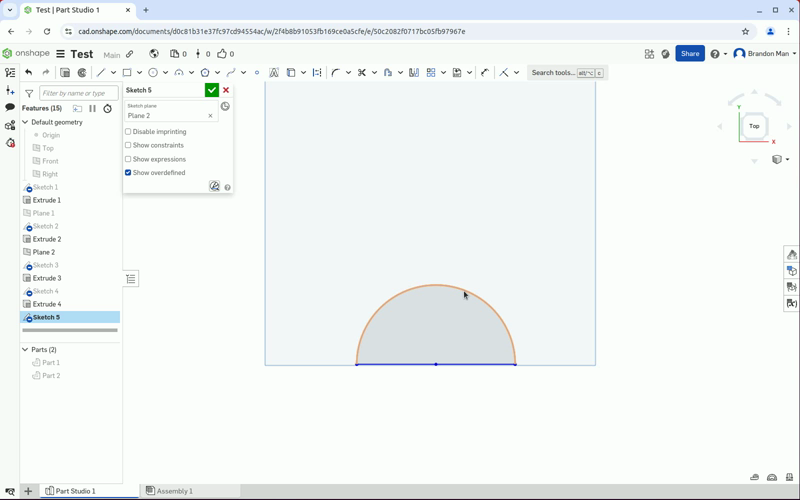
click(464, 290)
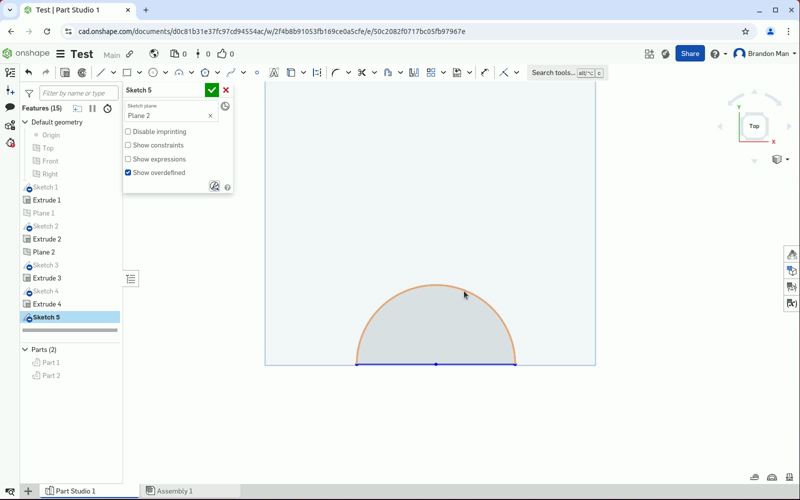
scroll(-6)
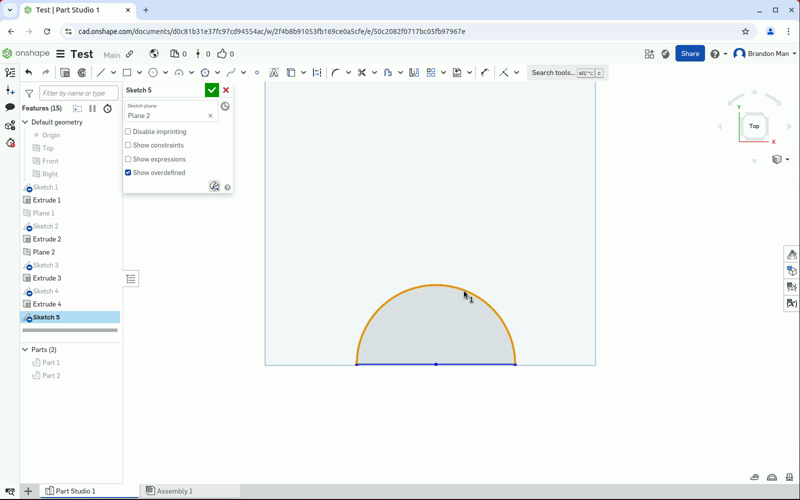
scroll(-6)
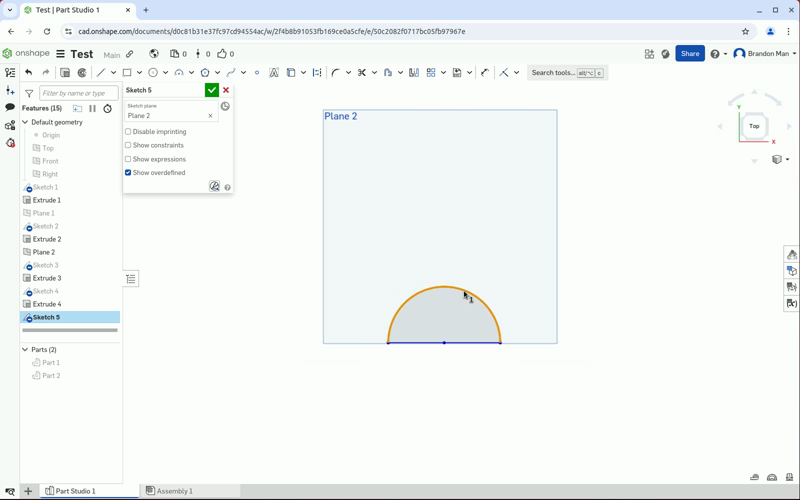
scroll(-6)
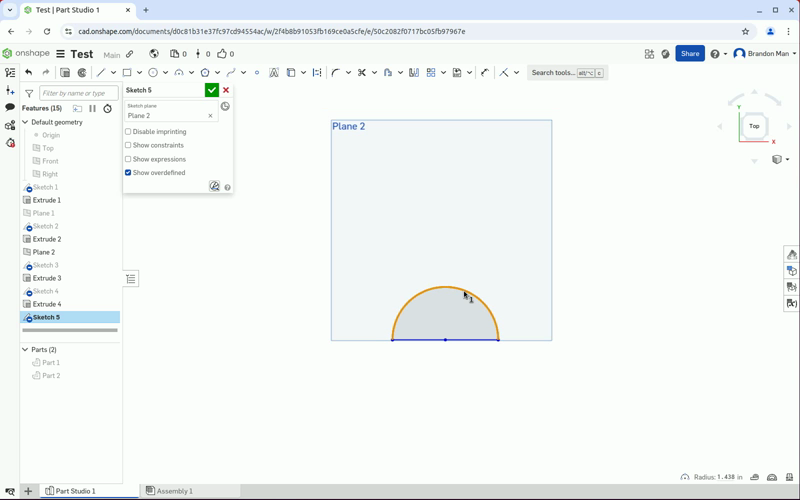
scroll(-6)
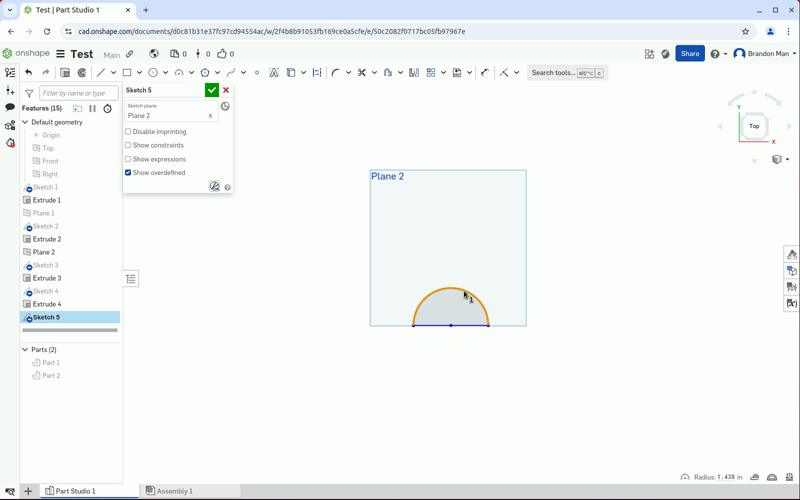
scroll(-6)
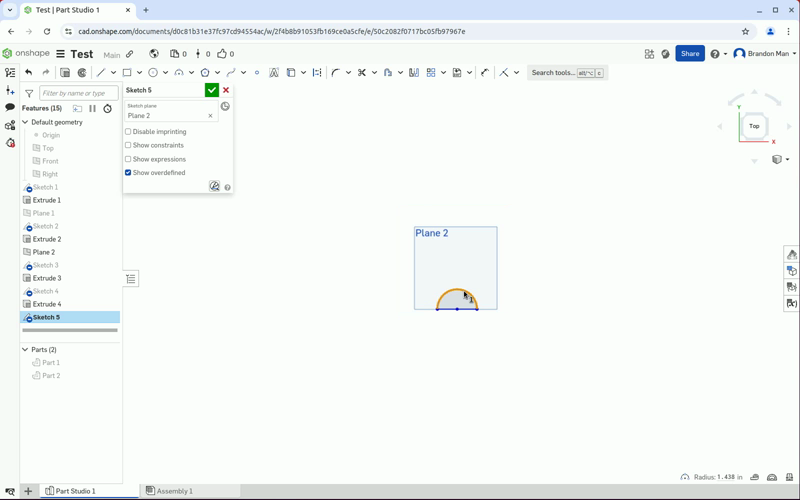
scroll(-6)
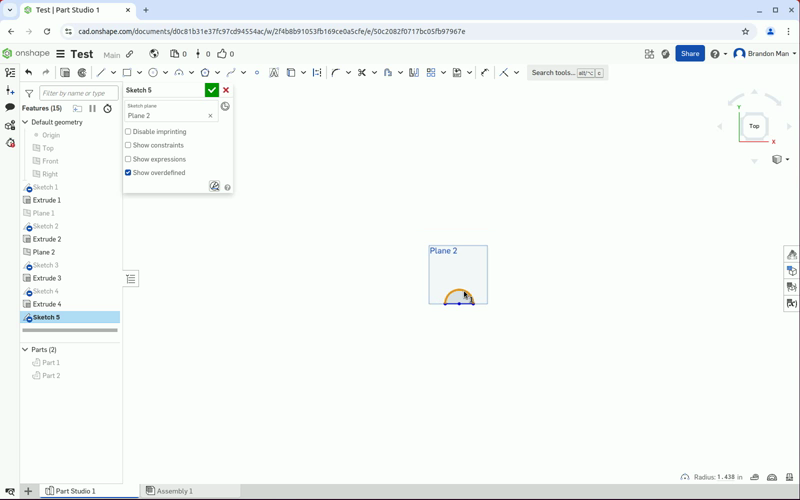
scroll(-6)
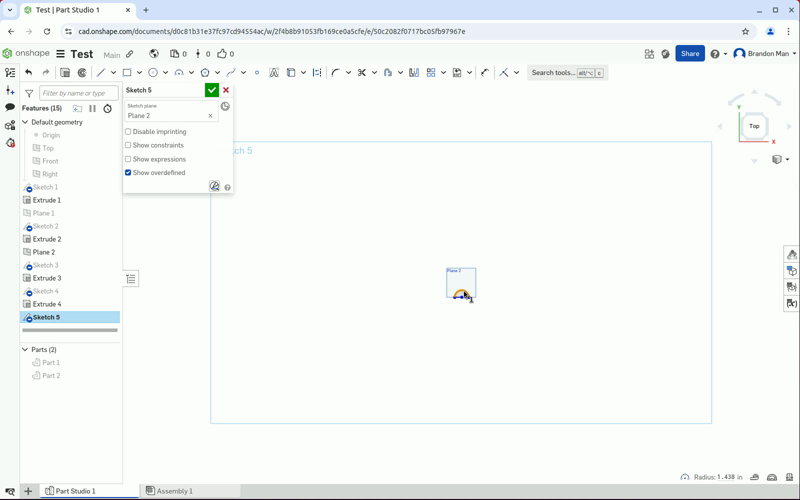
mouse_move(73, 352)
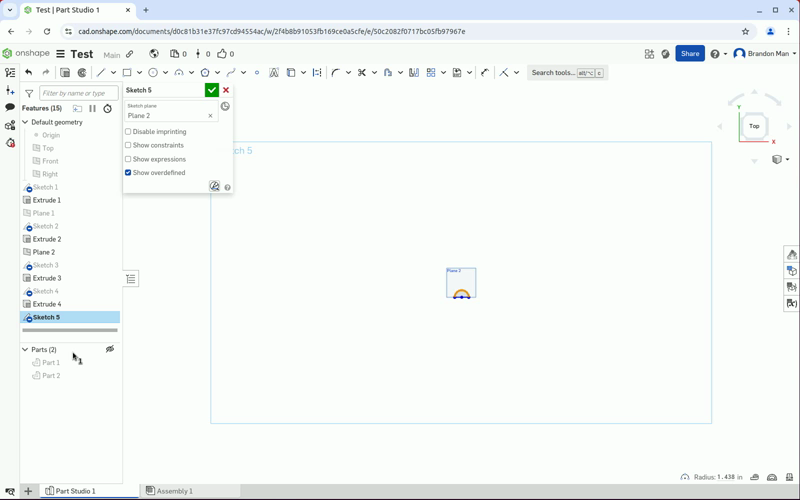
key(shift+y)
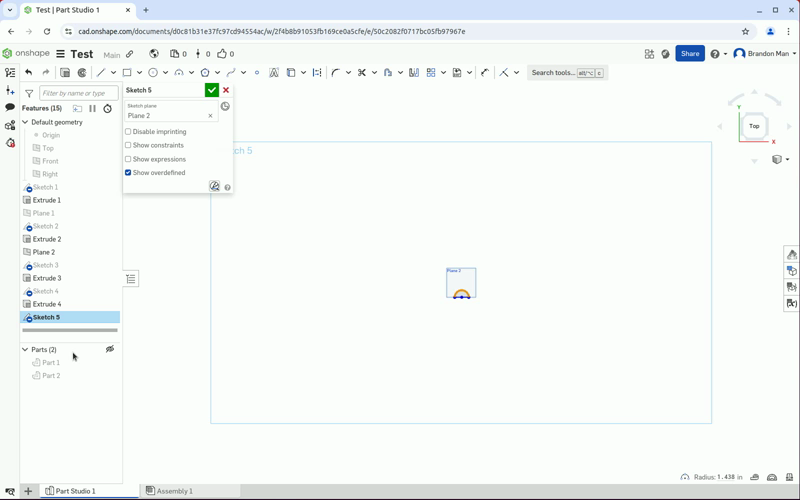
key(shift+e)
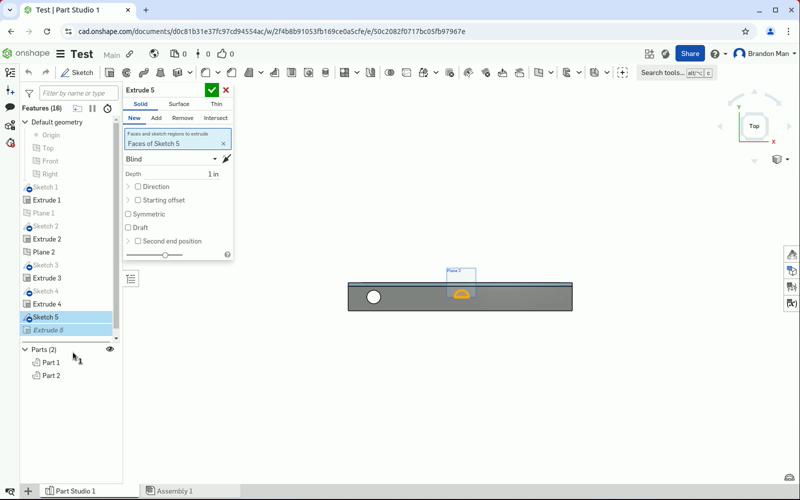
mouse_move(143, 106)
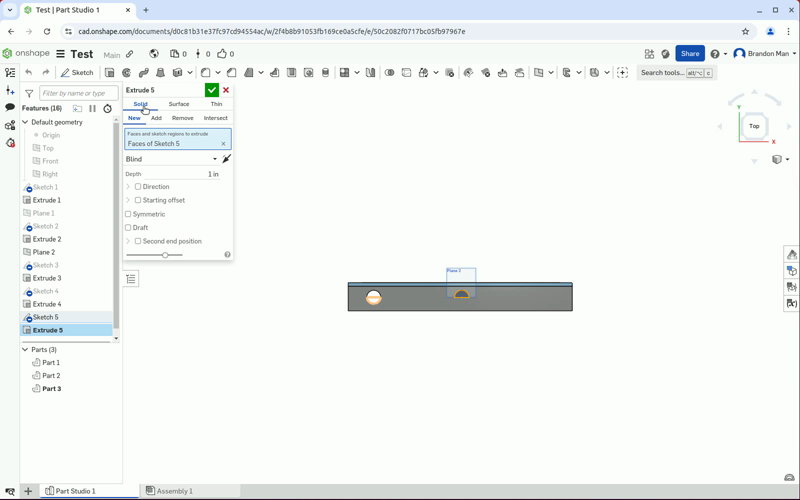
click(143, 106)
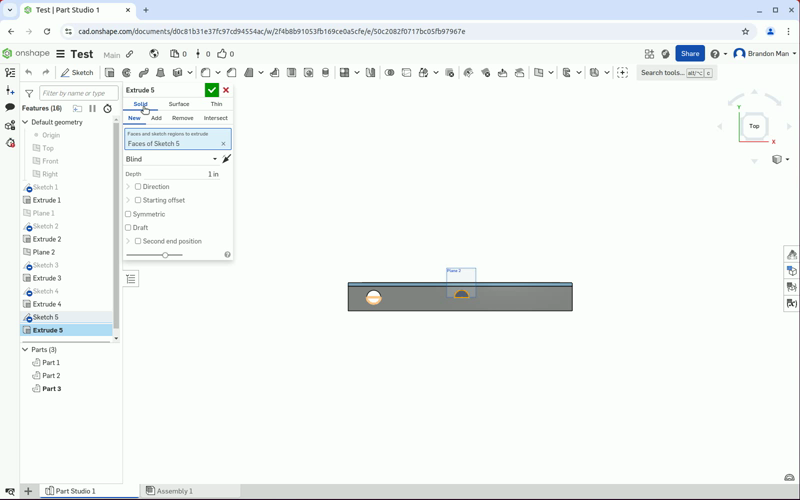
mouse_move(186, 120)
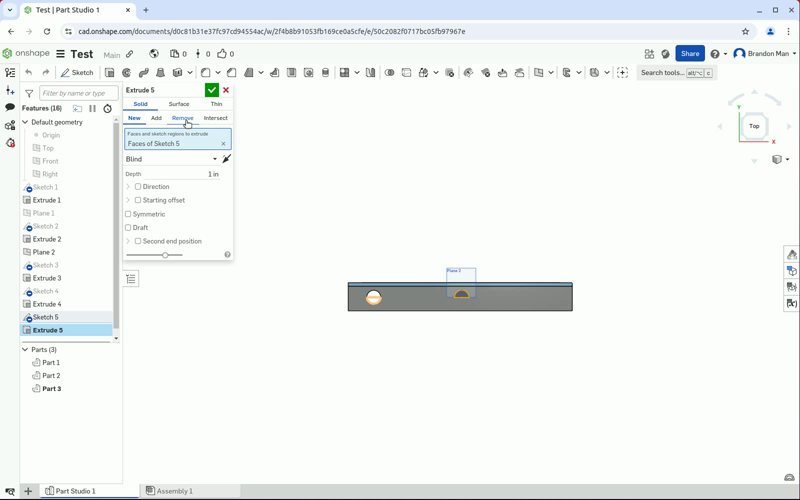
click(186, 120)
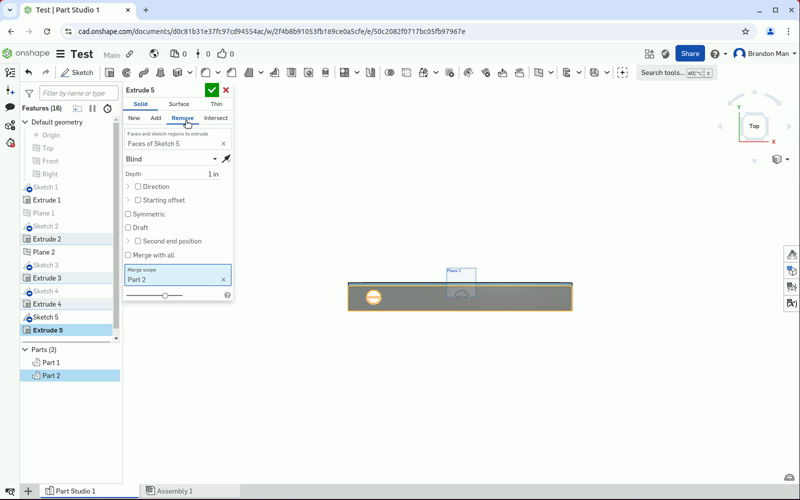
key(tab, 4)
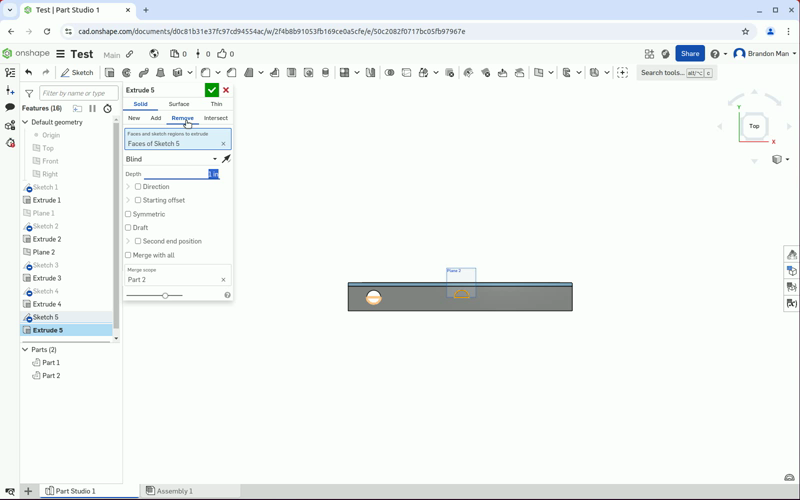
text(10.351)
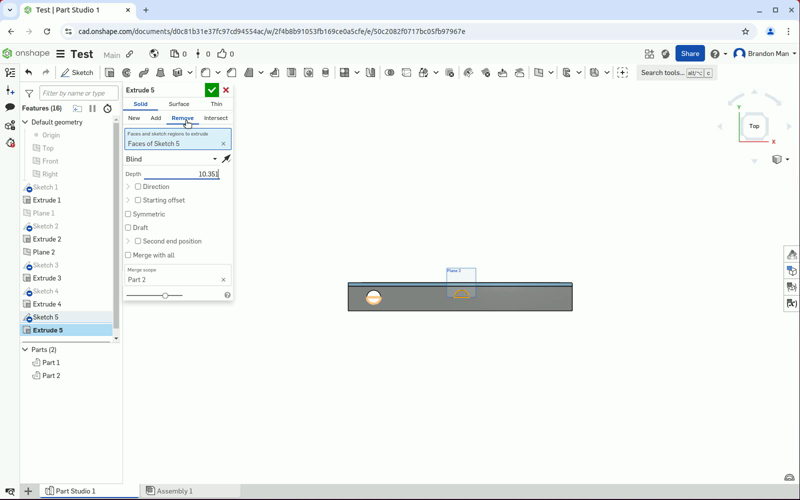
key(tab, 6)
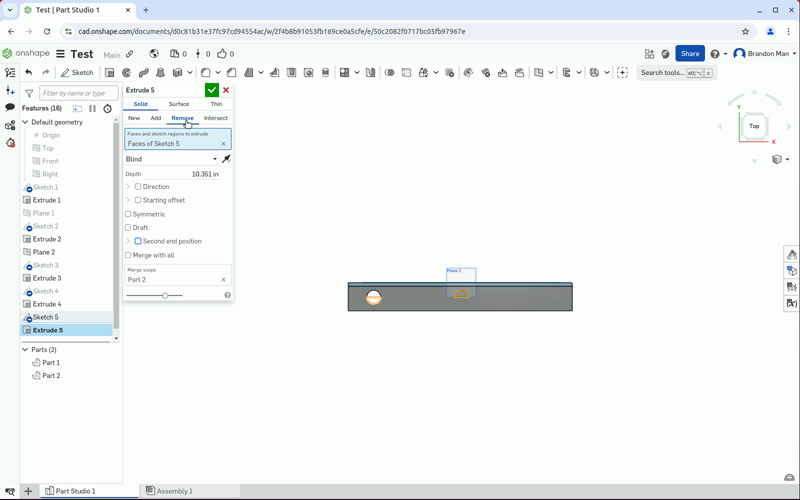
key(space)
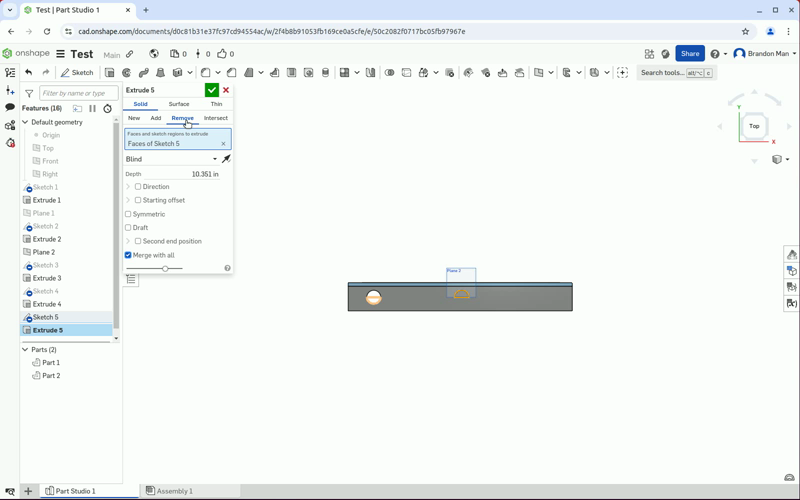
key(enter)
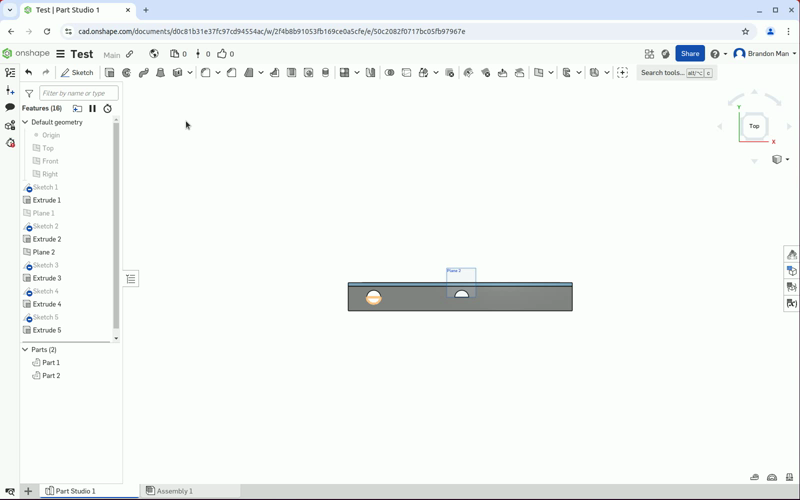
key(shift+h)
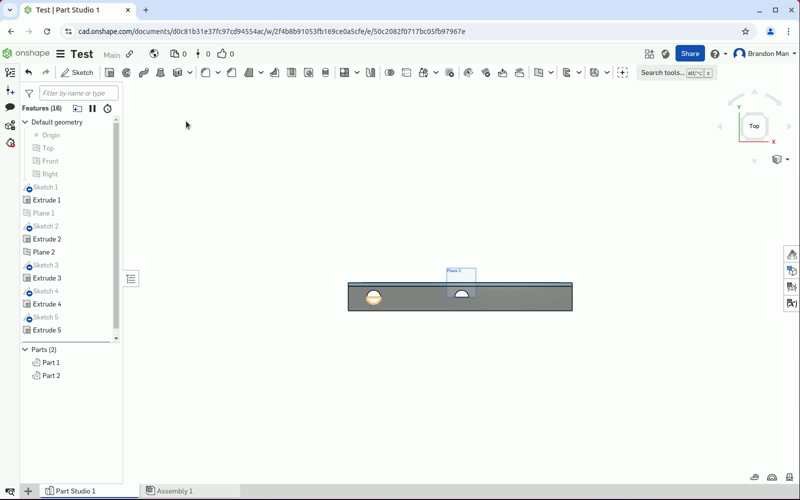
key(shift+h)
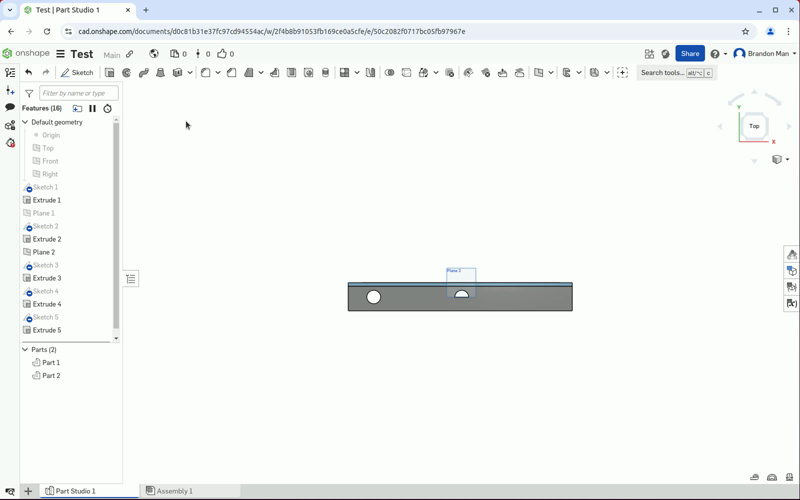
mouse_move(69, 189)
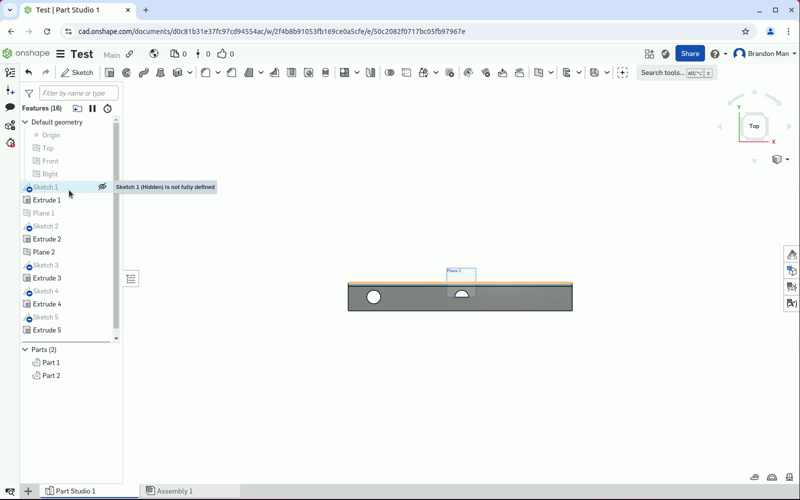
click(69, 189)
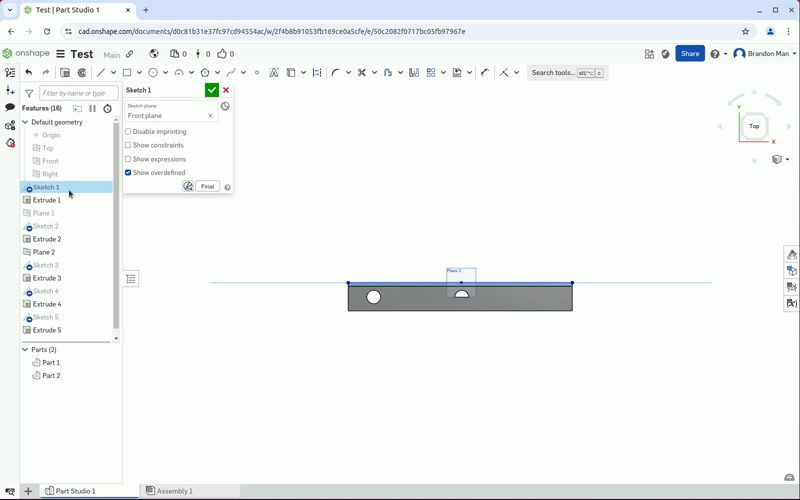
mouse_move(229, 92)
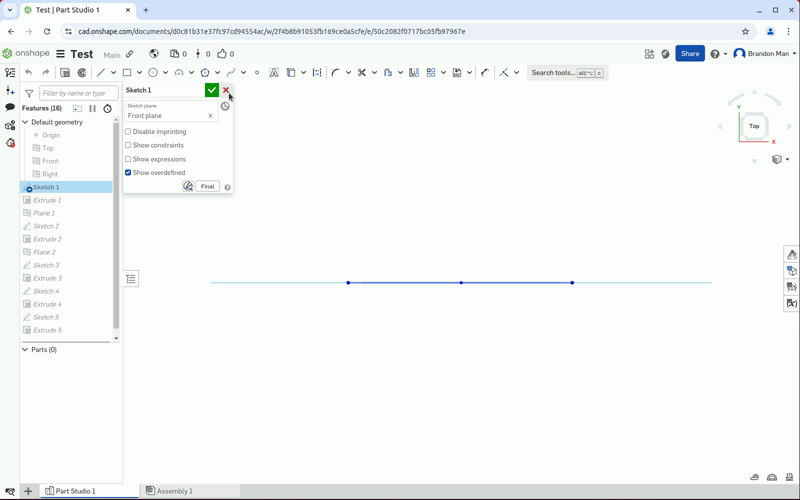
click(229, 92)
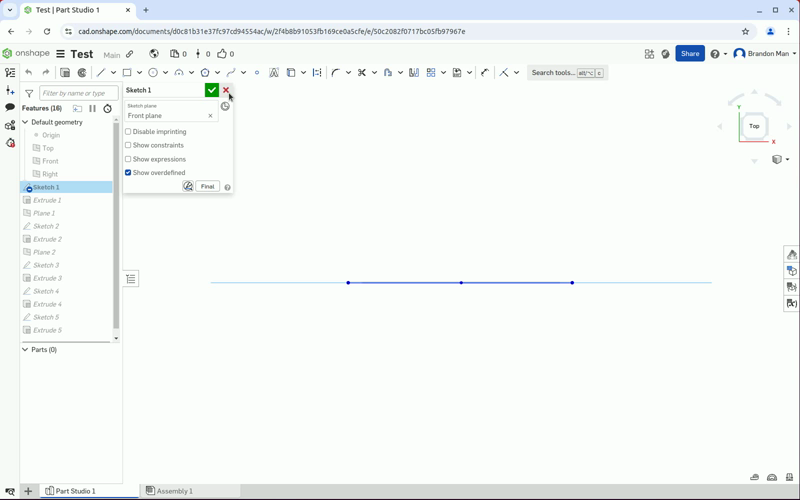
key(shift+s)
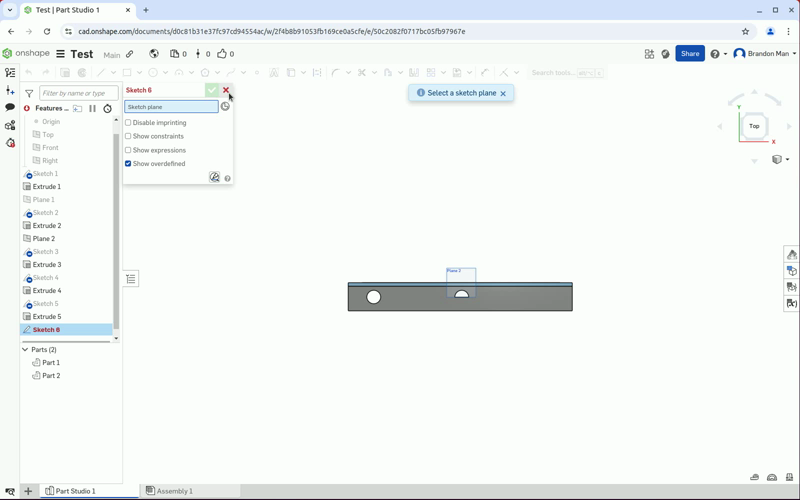
mouse_move(69, 241)
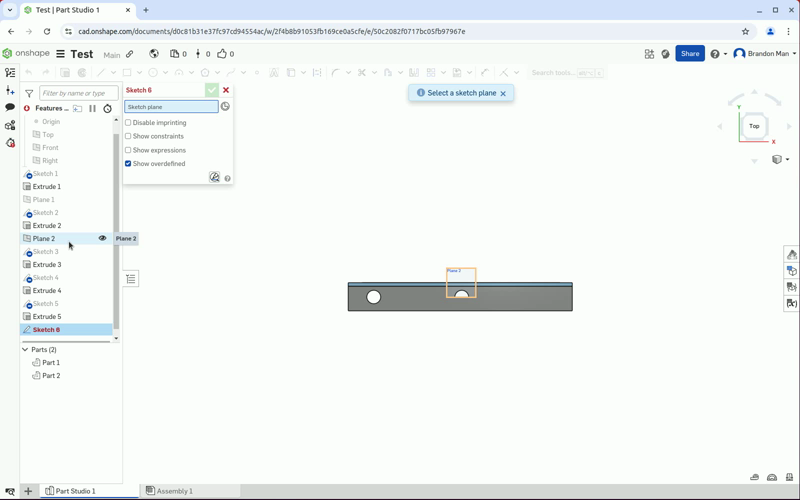
click(69, 241)
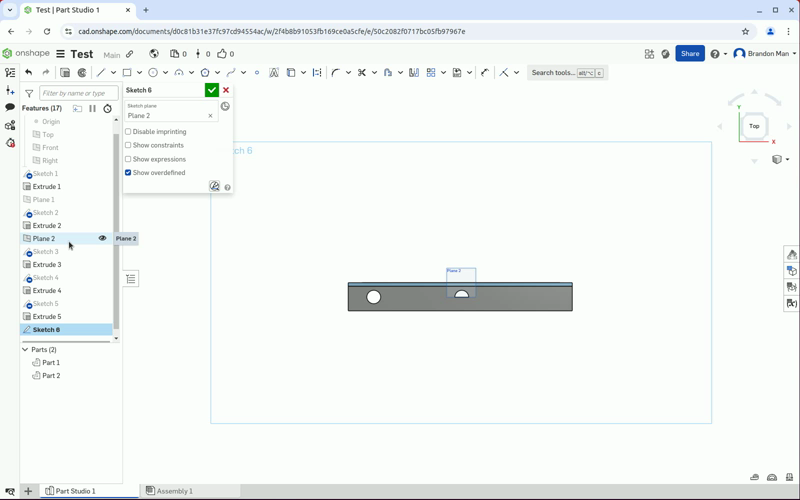
mouse_move(73, 352)
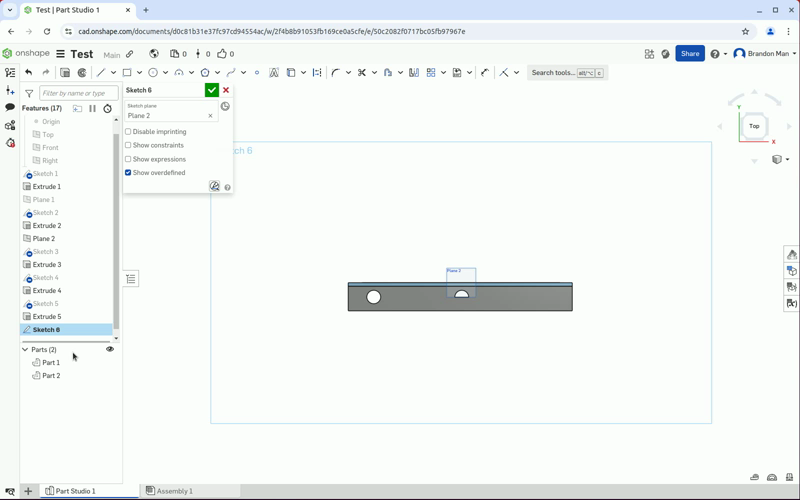
key(y)
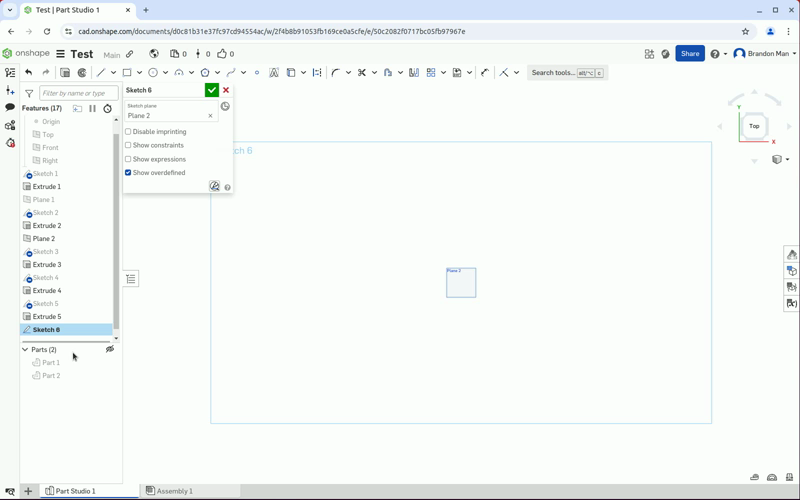
key(a)
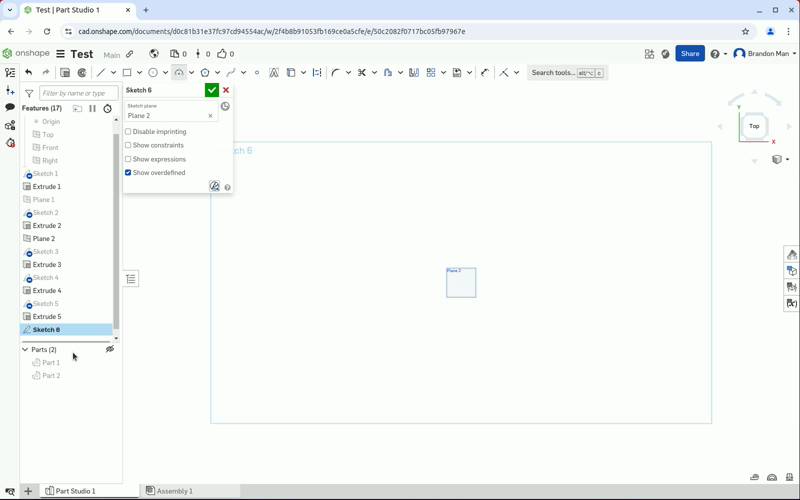
key_down(shift)
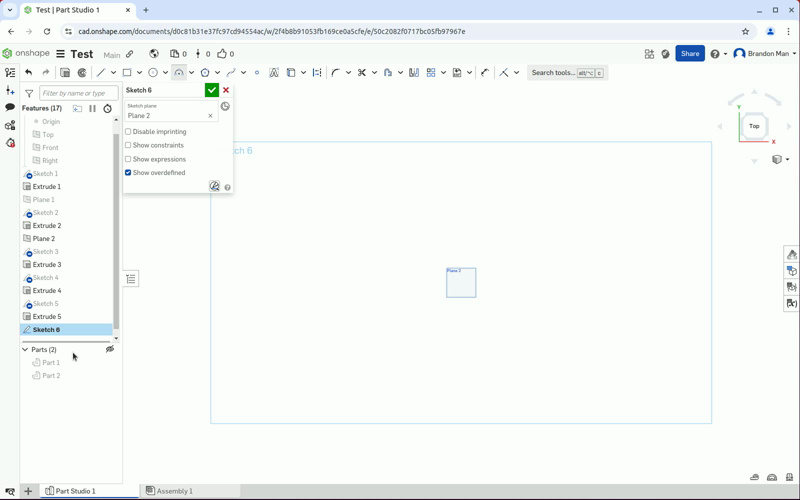
mouse_move(454, 297)
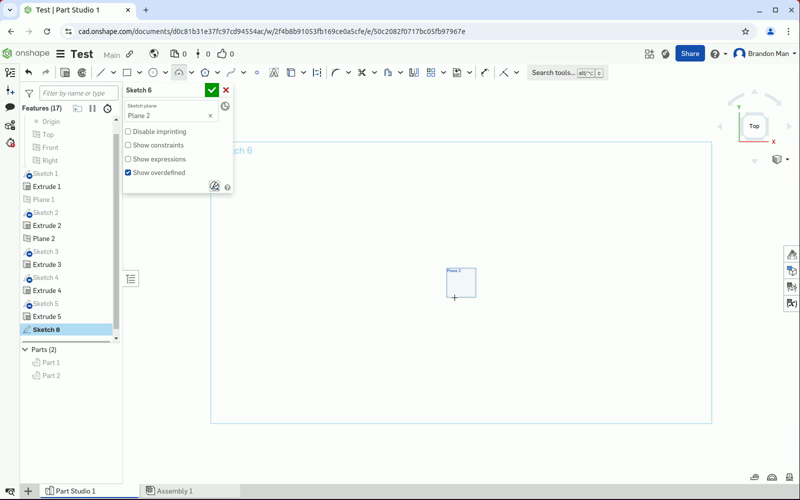
click(454, 297)
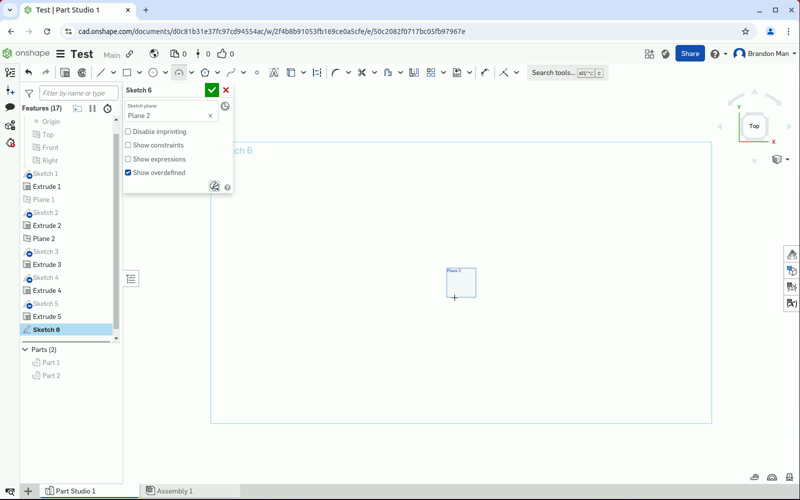
key_up(shift)
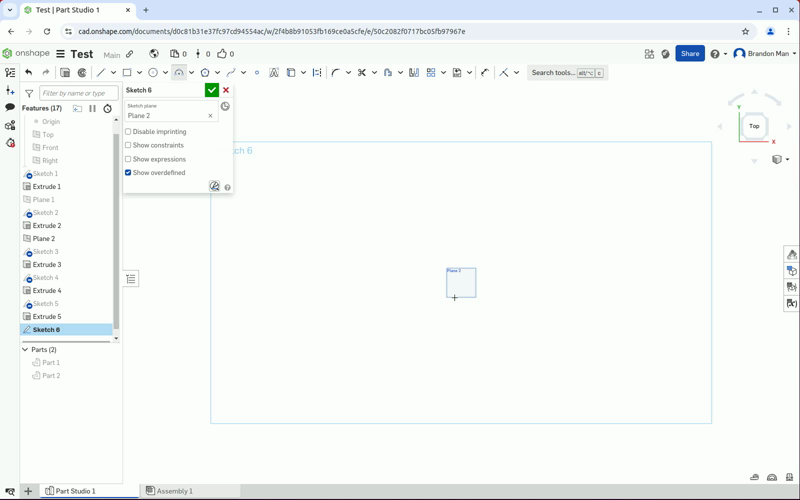
key_down(shift)
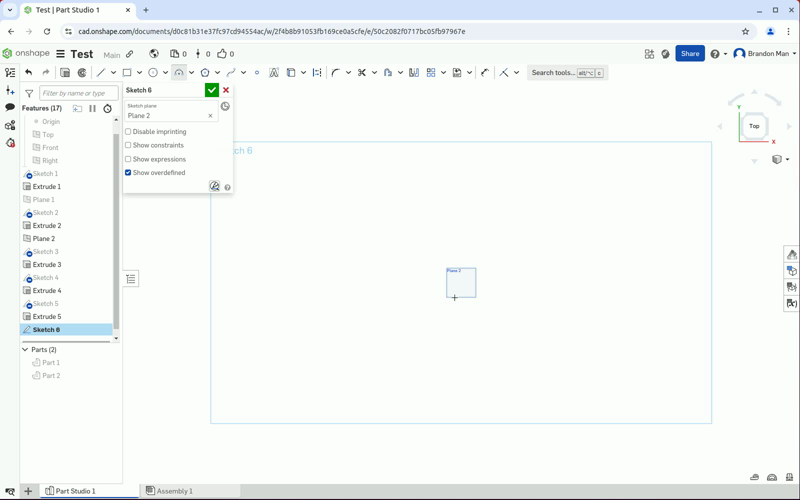
mouse_move(468, 297)
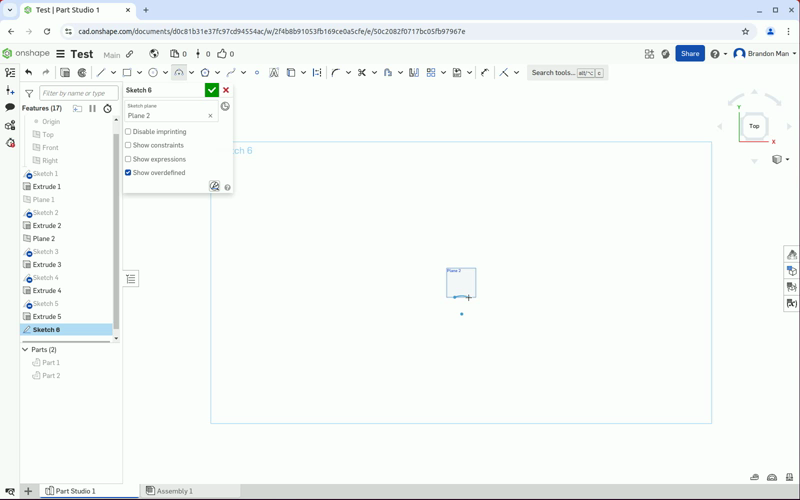
click(468, 297)
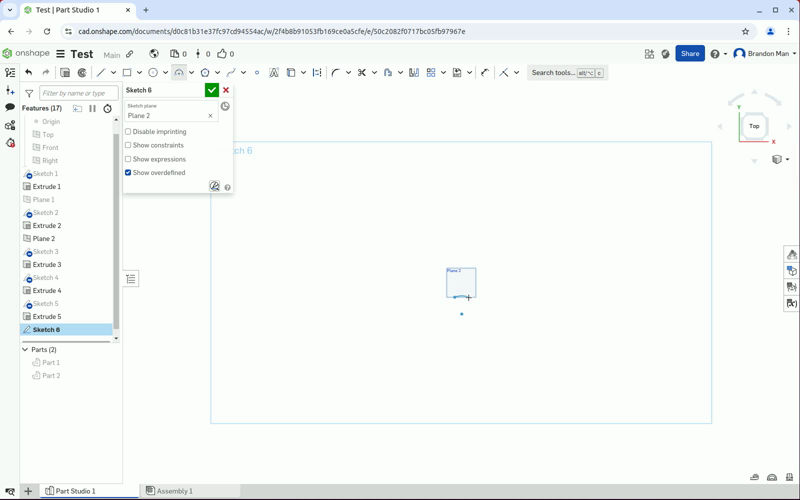
mouse_move(461, 303)
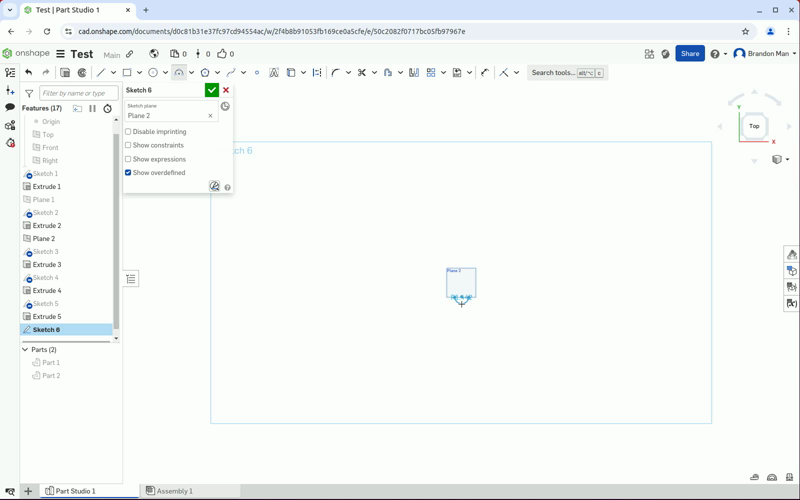
click(461, 303)
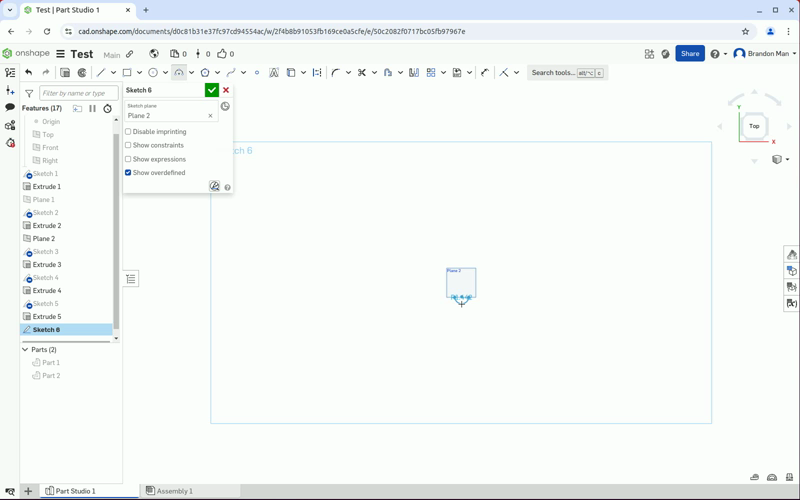
key_up(shift)
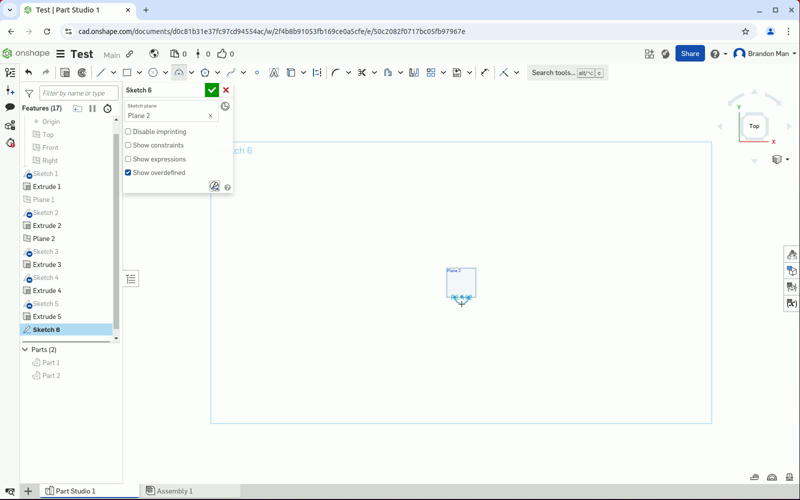
key(esc)
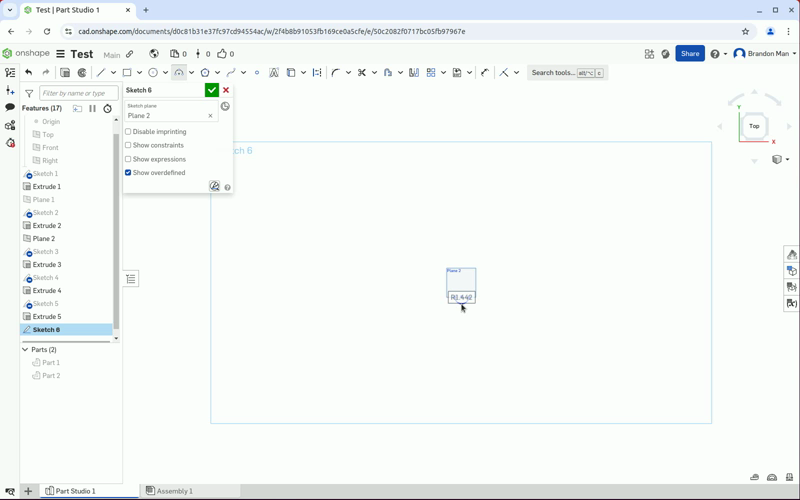
key(l)
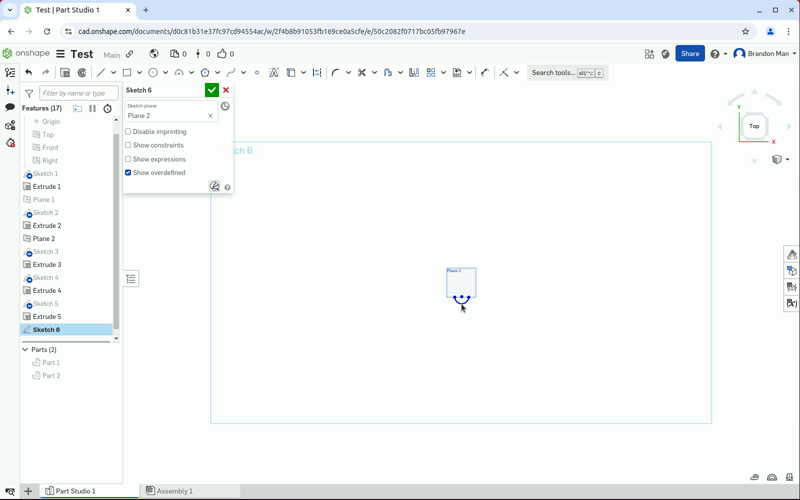
mouse_move(468, 297)
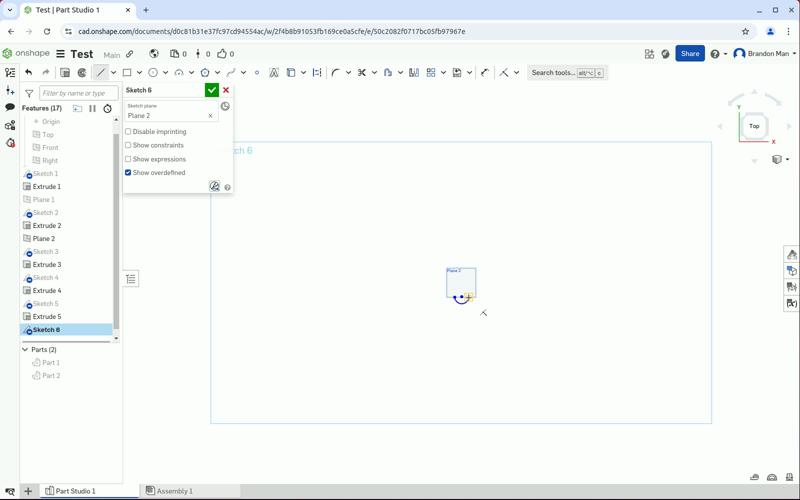
click(468, 297)
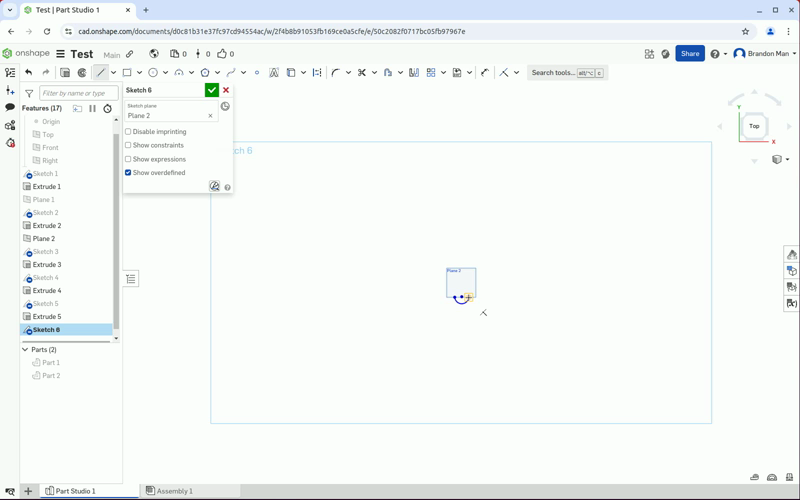
mouse_move(498, 297)
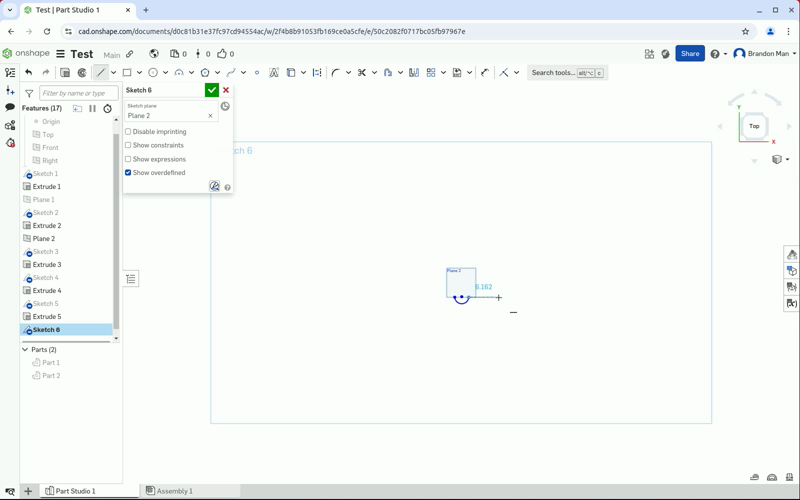
key_down(shift)
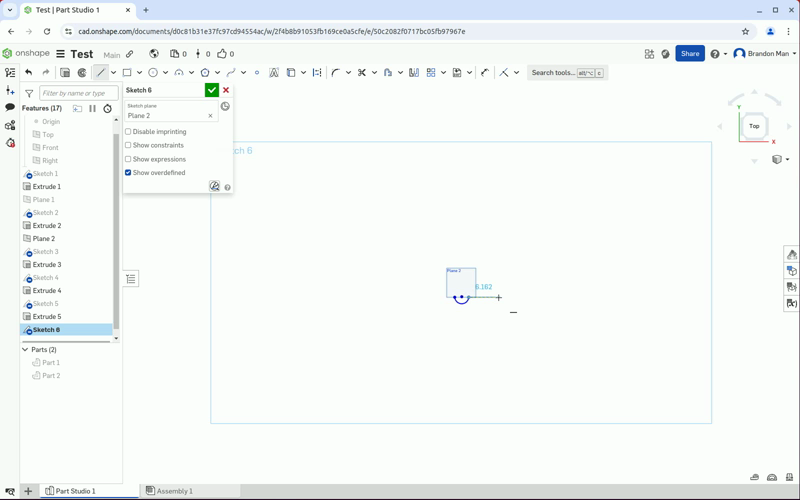
mouse_move(454, 297)
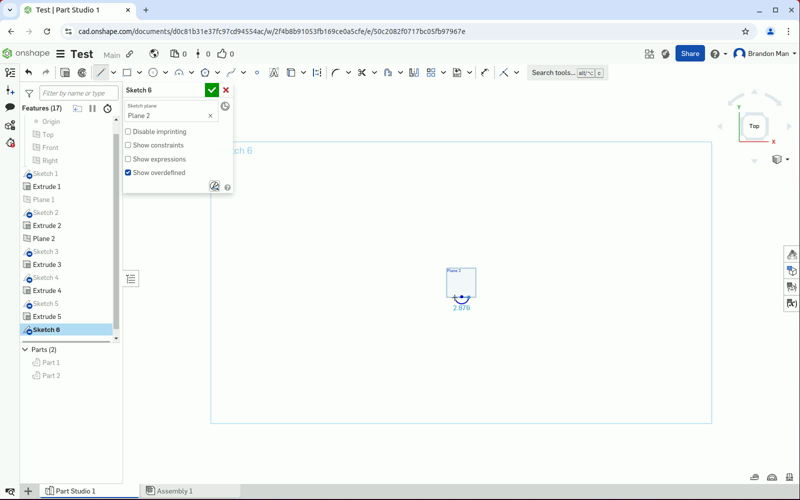
key_up(shift)
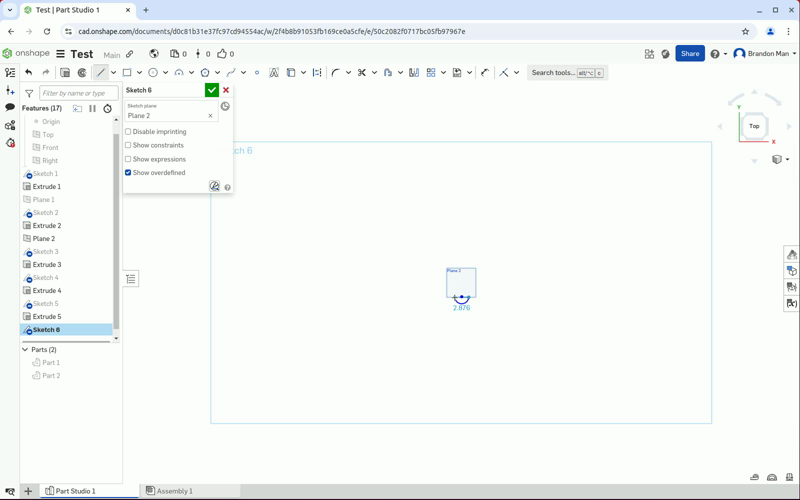
click(454, 297)
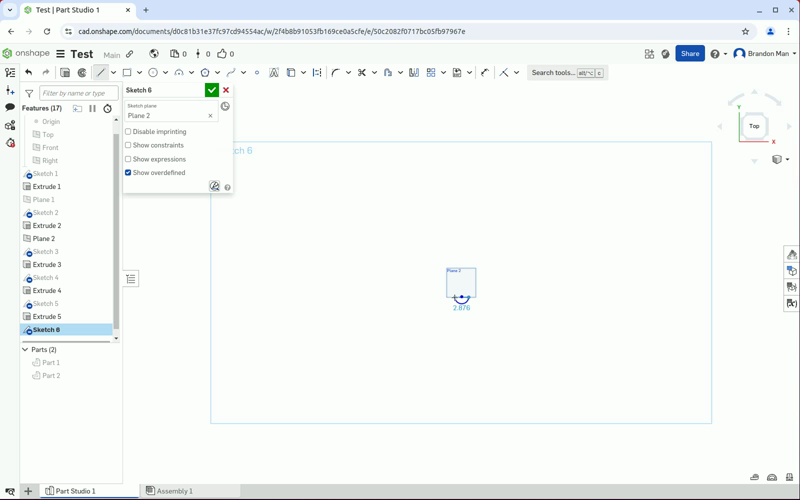
key(esc)
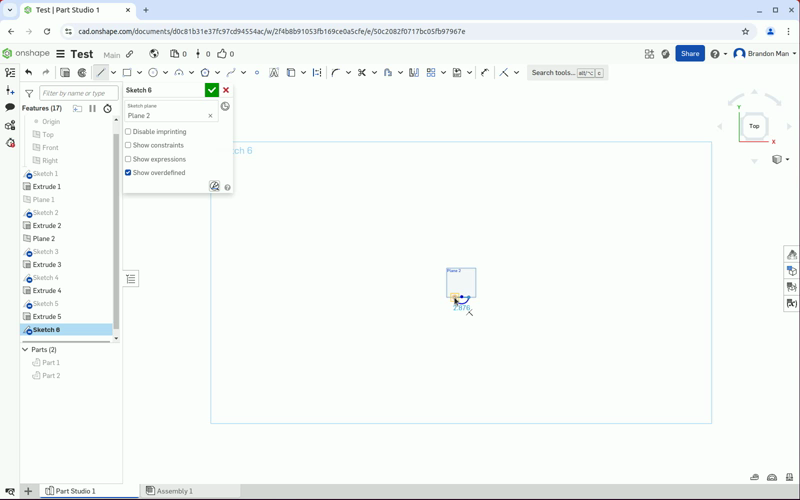
mouse_move(463, 302)
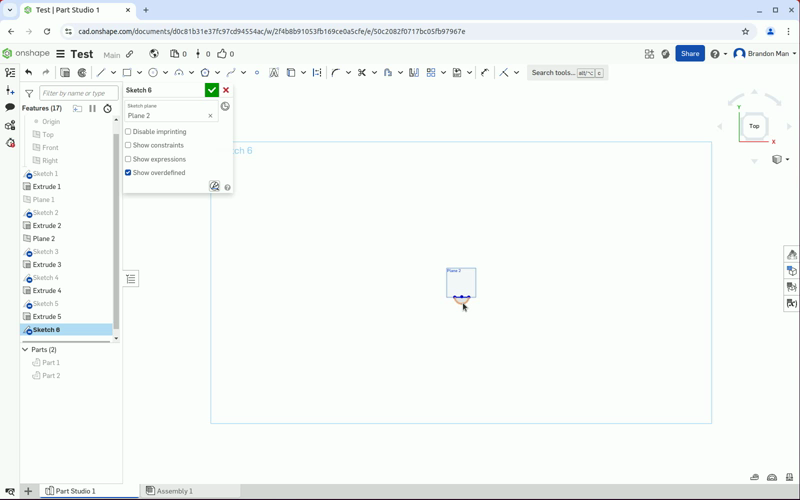
scroll(6)
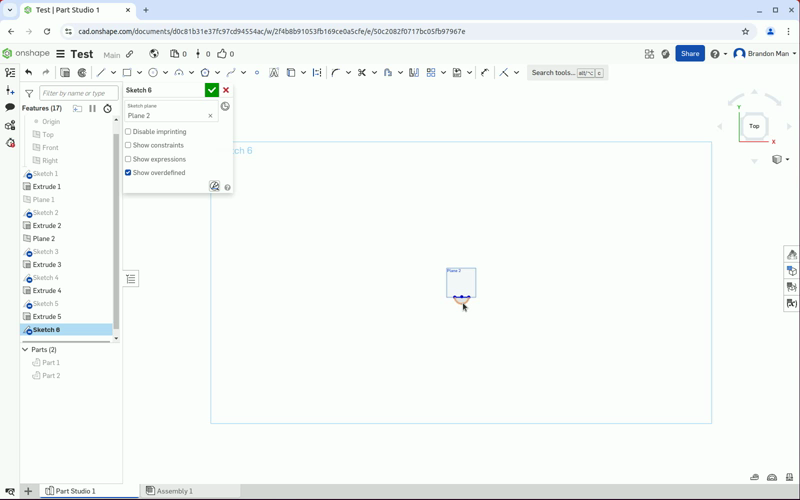
scroll(6)
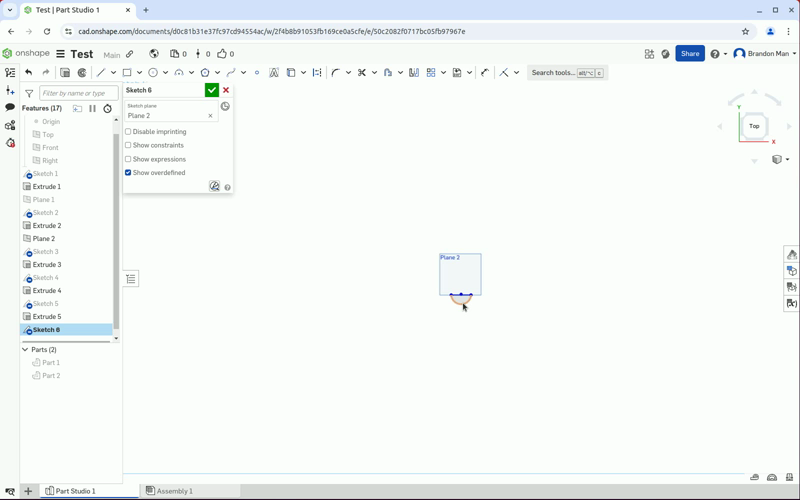
scroll(6)
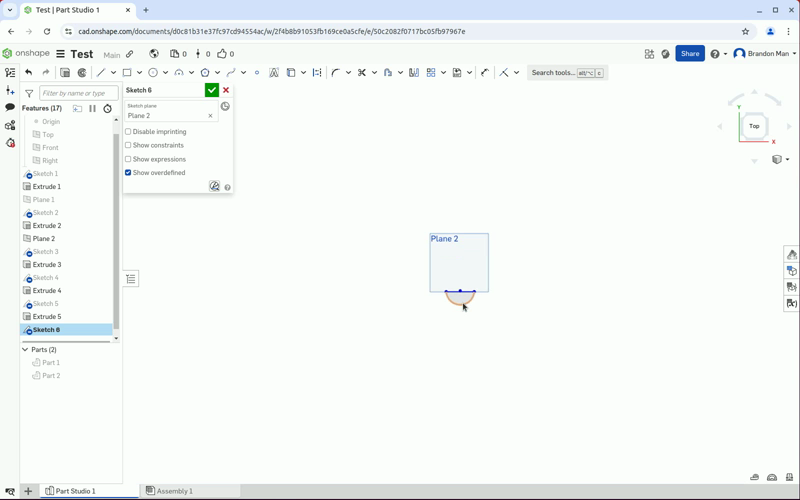
scroll(6)
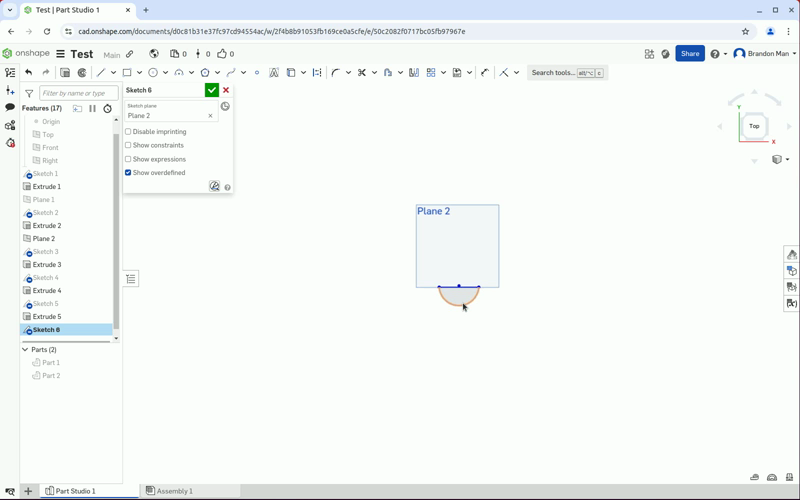
scroll(6)
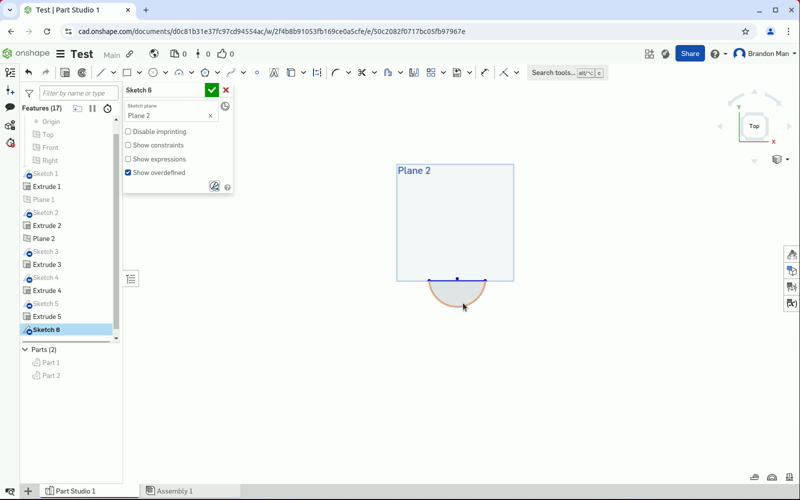
scroll(6)
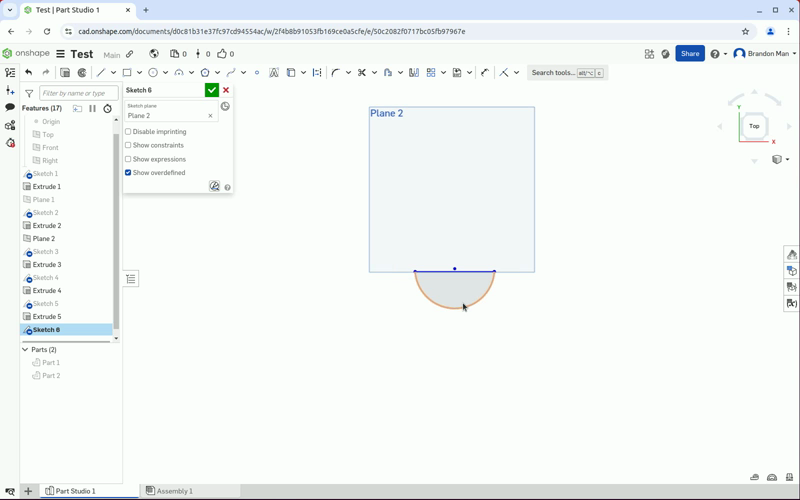
scroll(6)
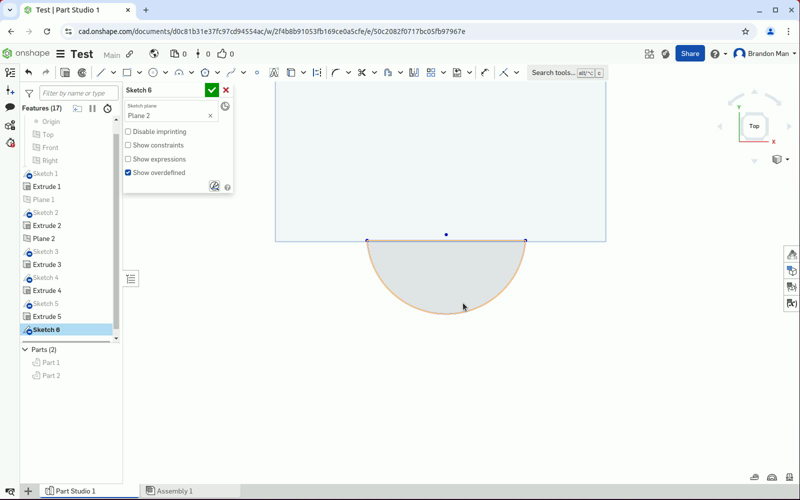
click(463, 302)
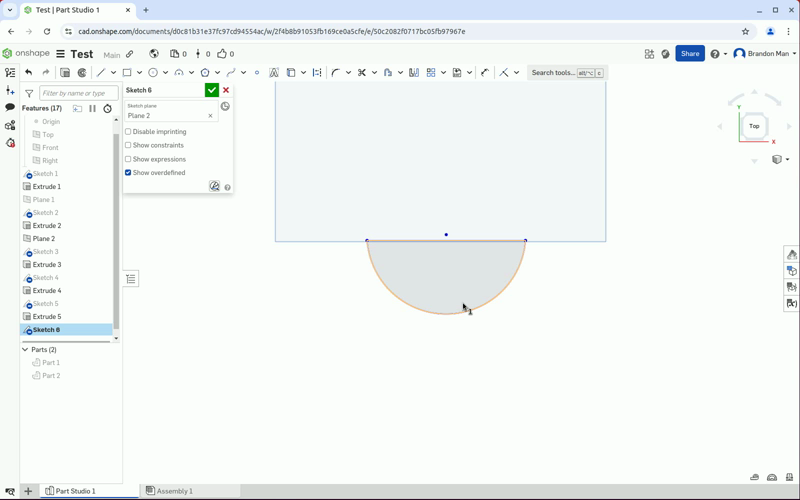
scroll(-6)
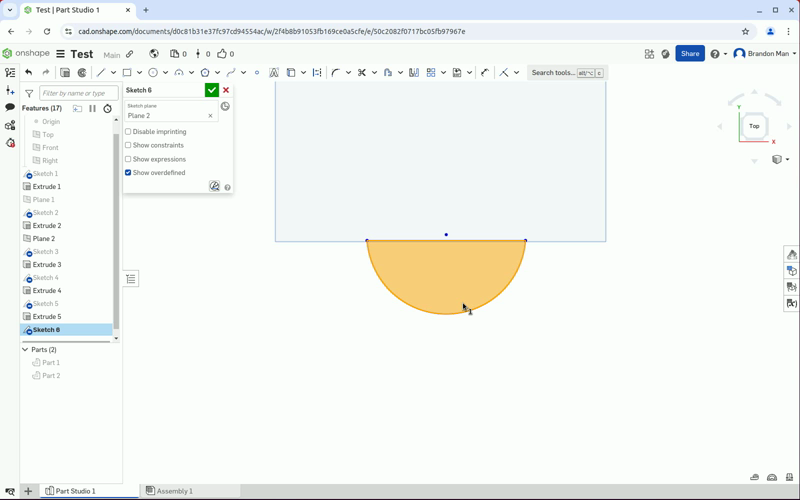
scroll(-6)
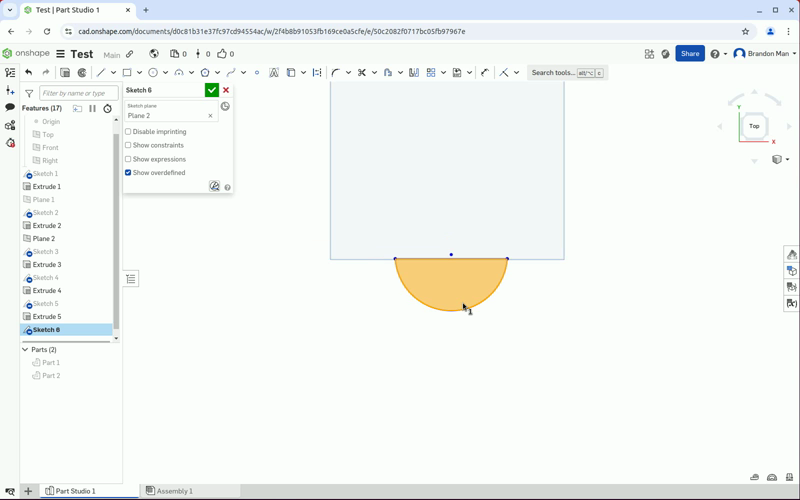
scroll(-6)
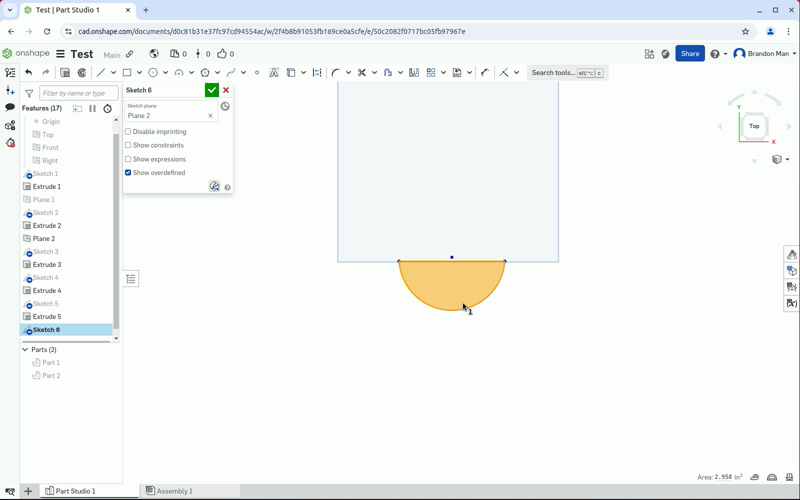
scroll(-6)
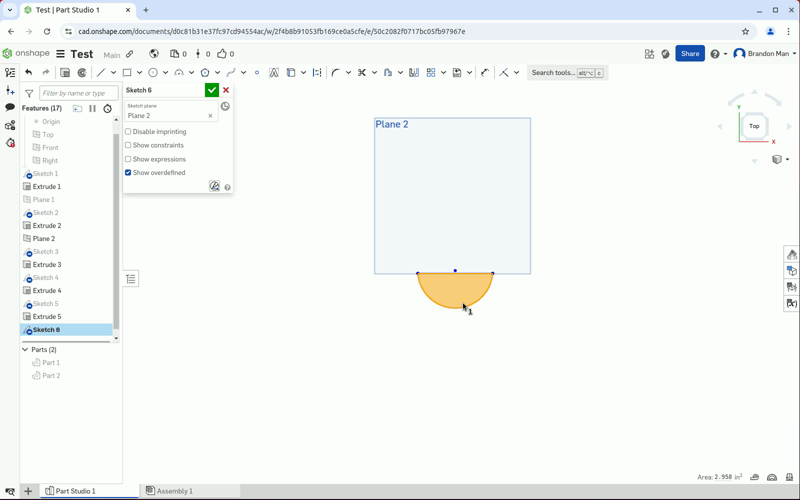
scroll(-6)
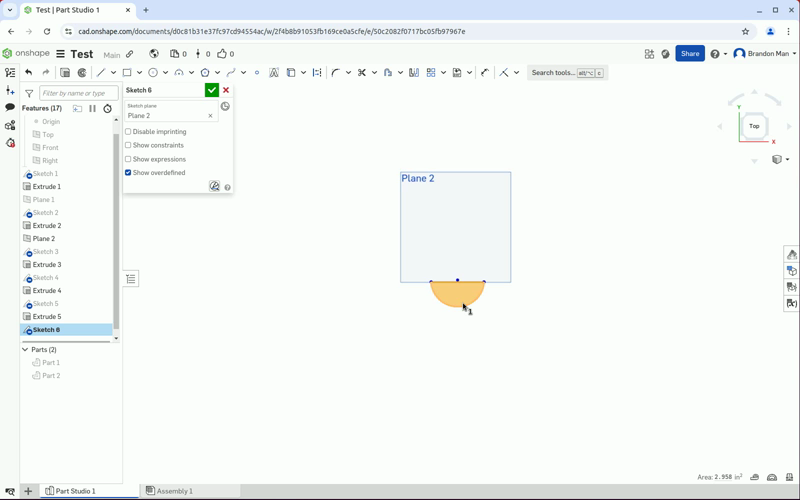
scroll(-6)
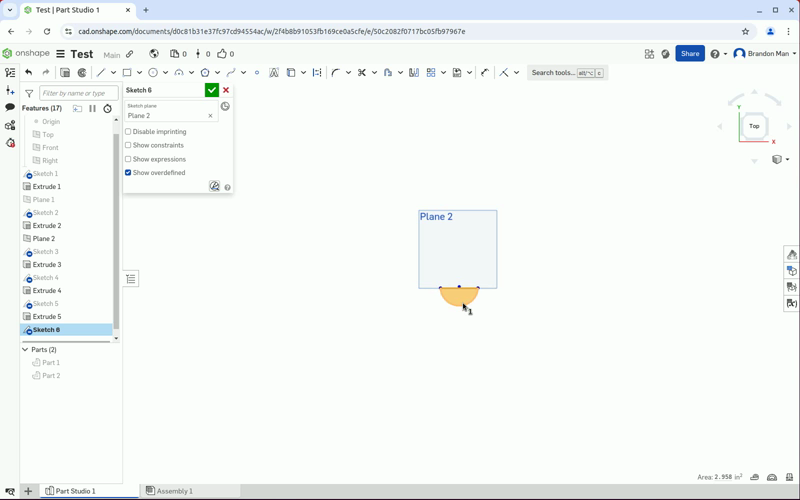
scroll(-6)
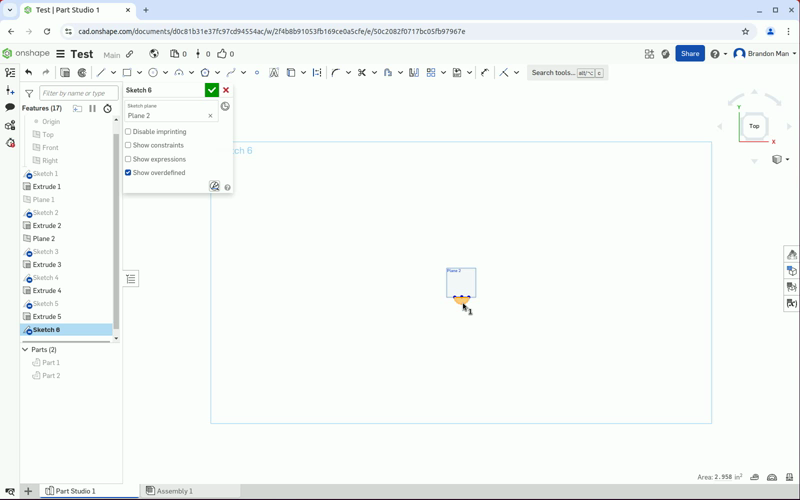
mouse_move(73, 352)
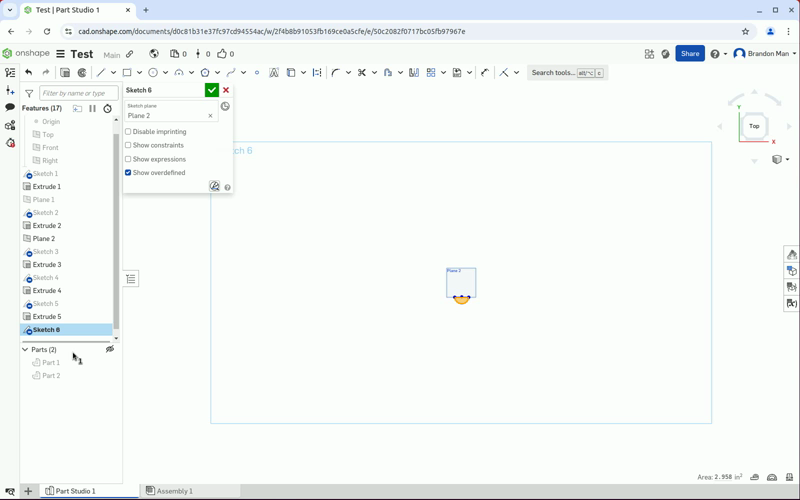
key(shift+y)
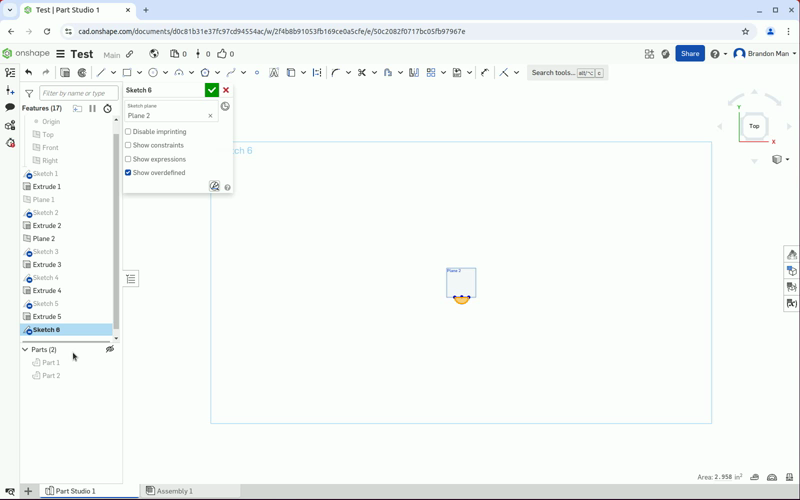
key(shift+e)
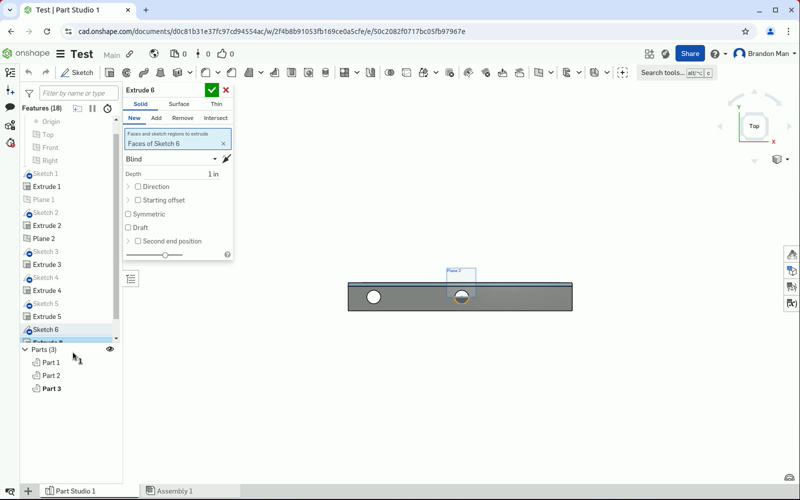
mouse_move(143, 106)
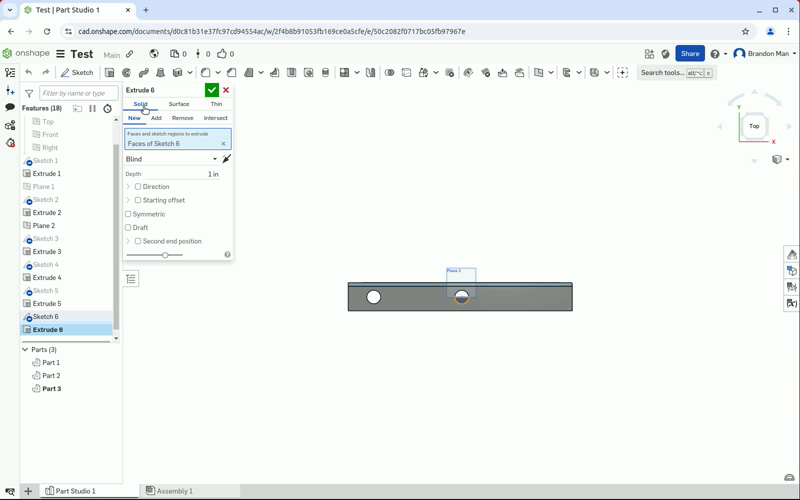
click(143, 106)
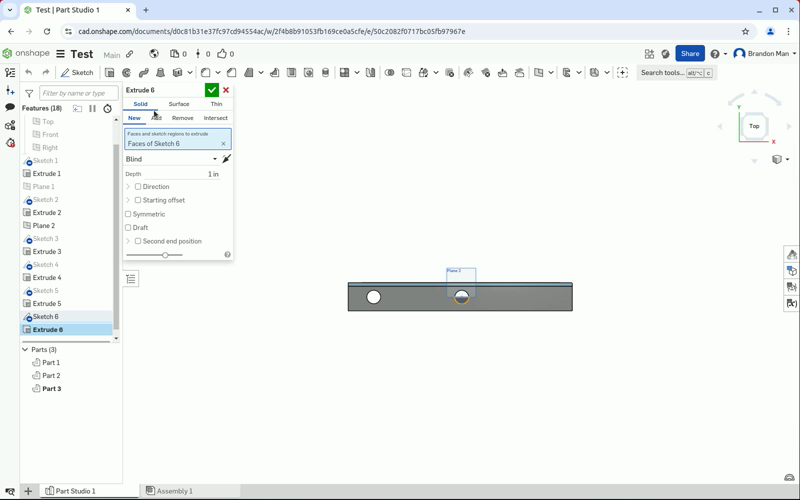
mouse_move(186, 120)
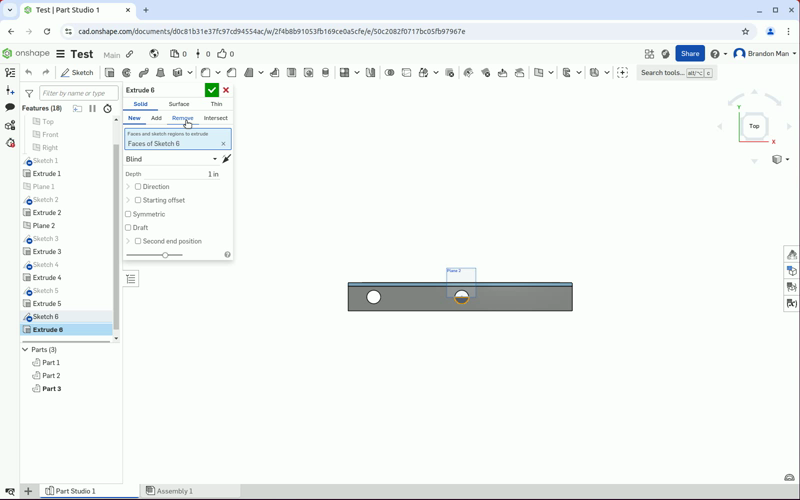
click(186, 120)
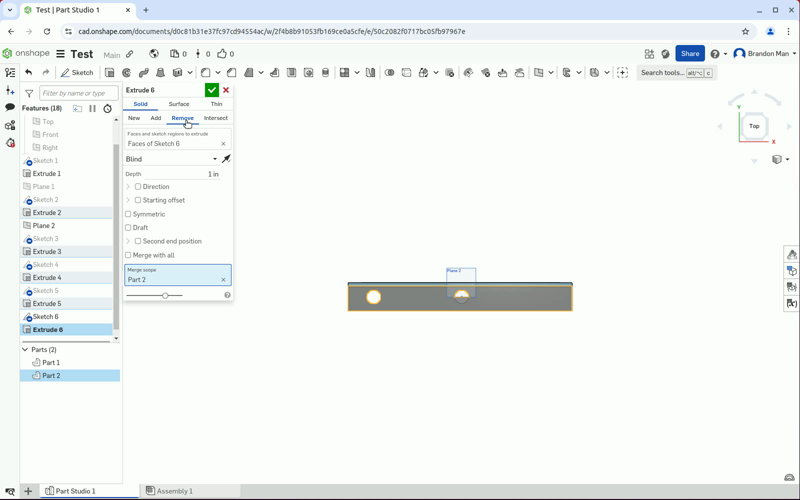
key(tab, 4)
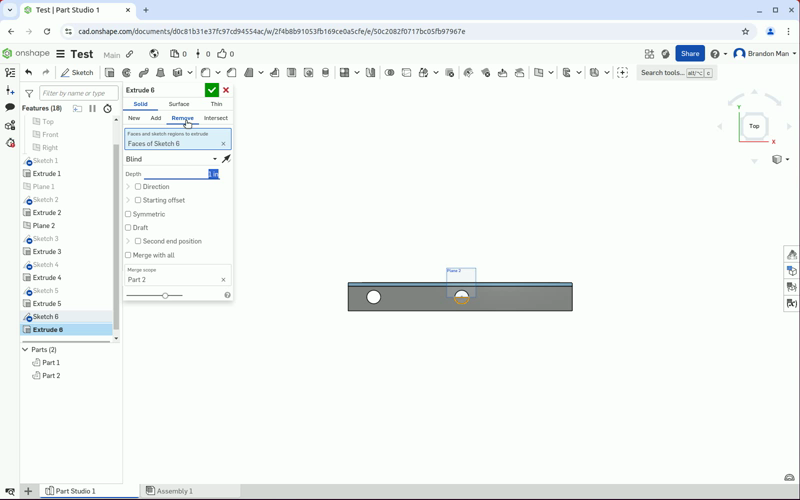
text(10.351)
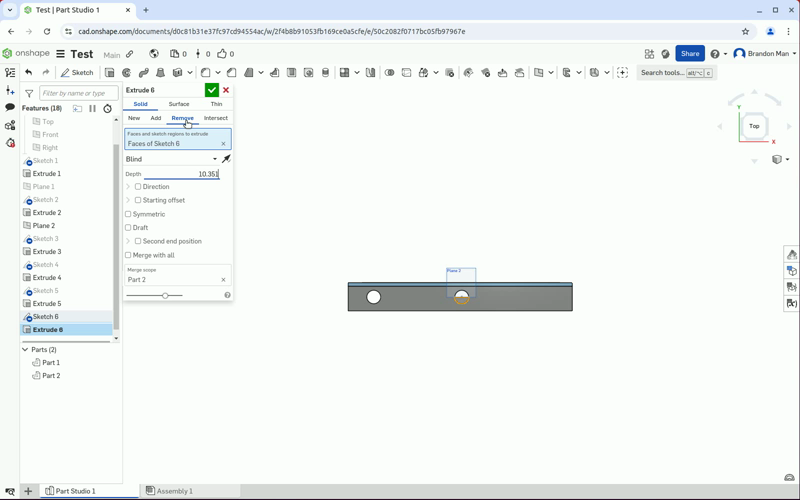
key(tab, 6)
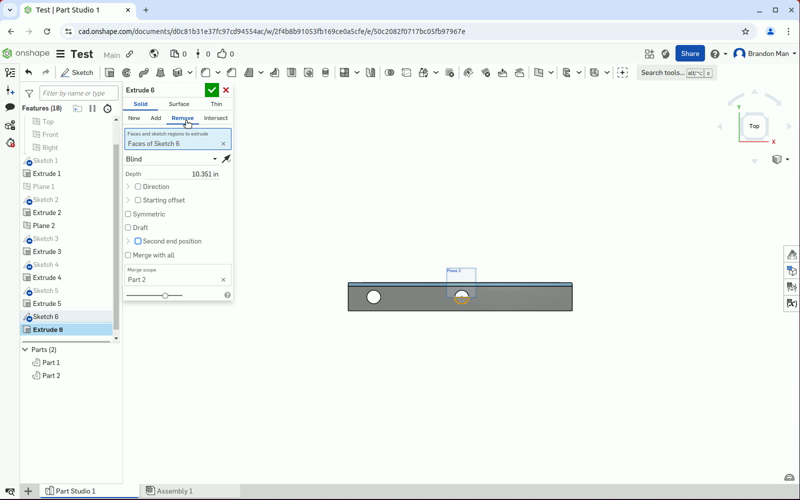
key(space)
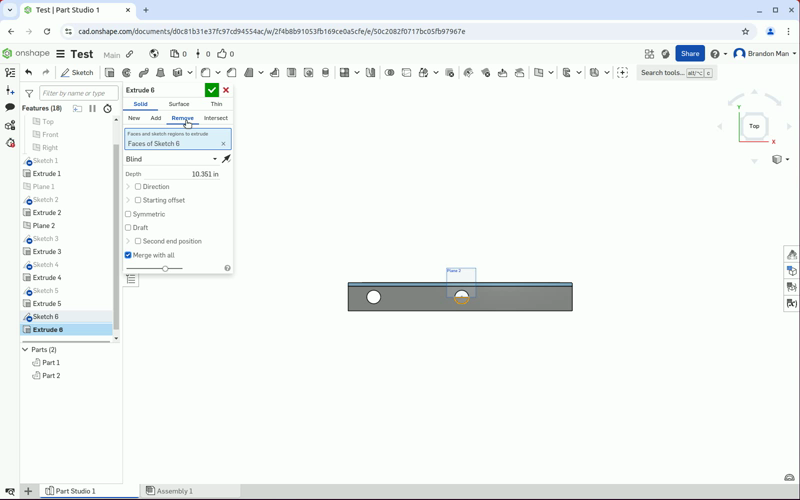
key(enter)
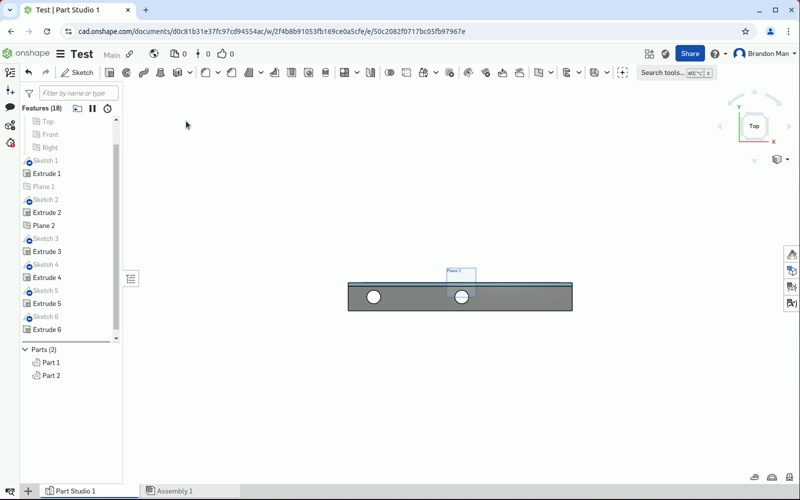
key(shift+h)
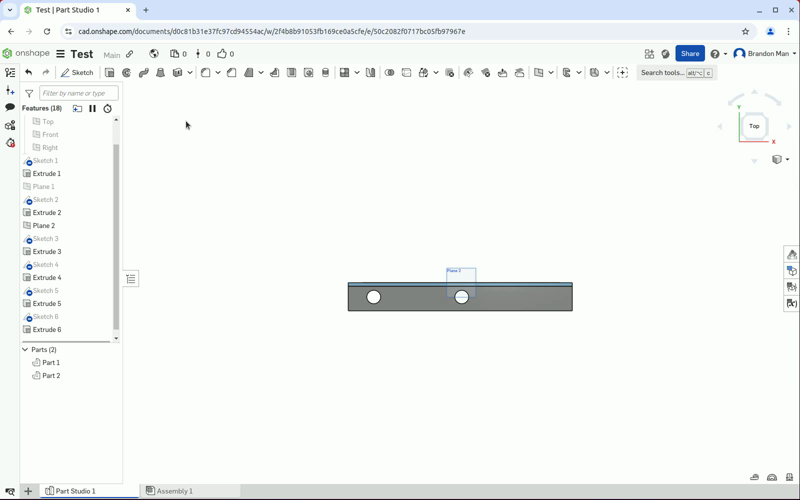
key(shift+h)
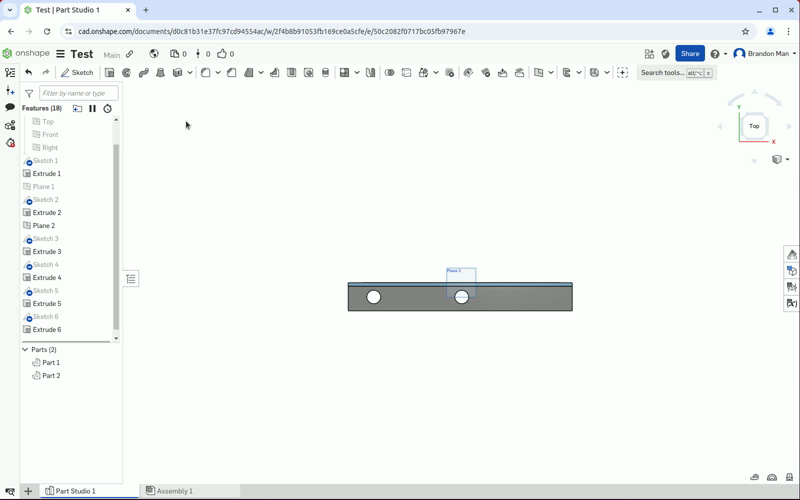
mouse_move(69, 163)
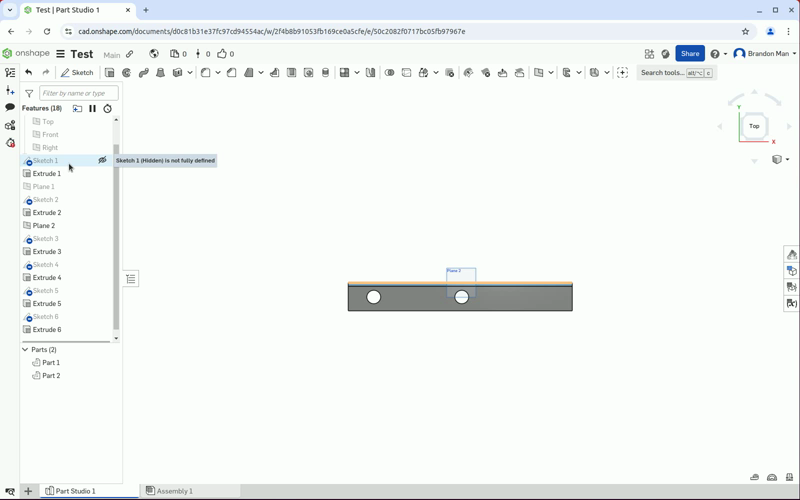
click(69, 163)
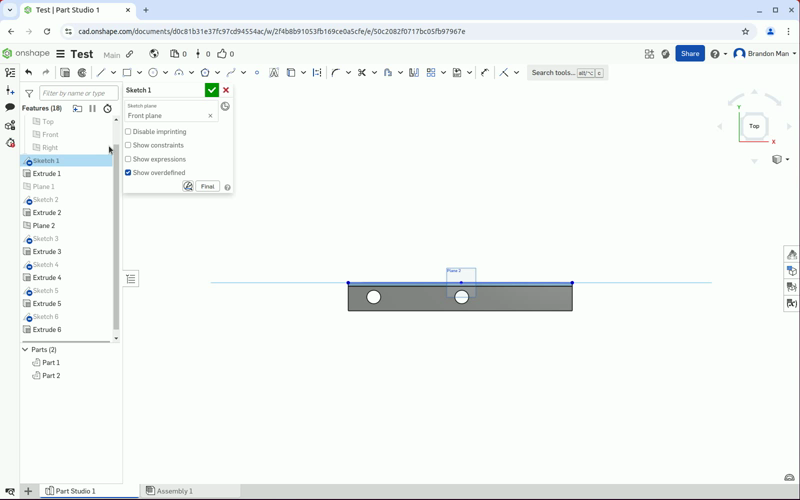
mouse_move(229, 92)
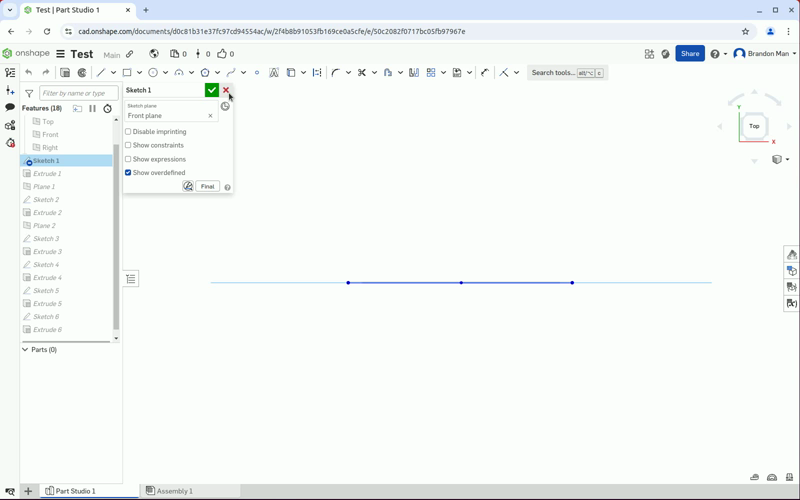
click(229, 92)
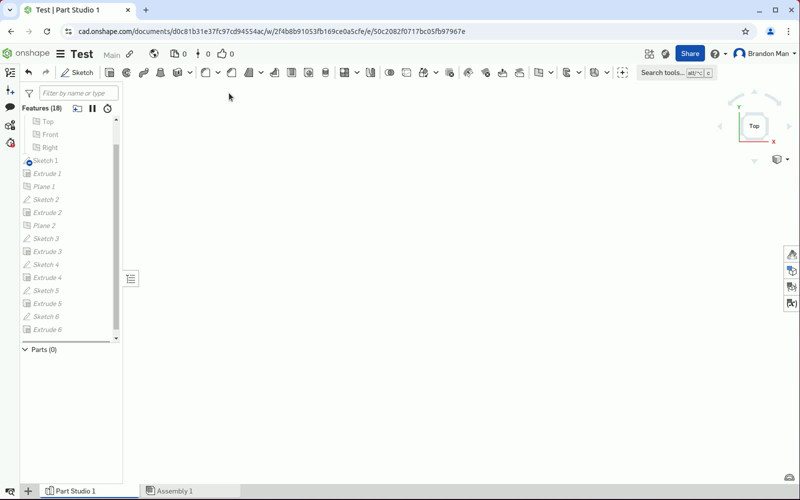
key(shift+s)
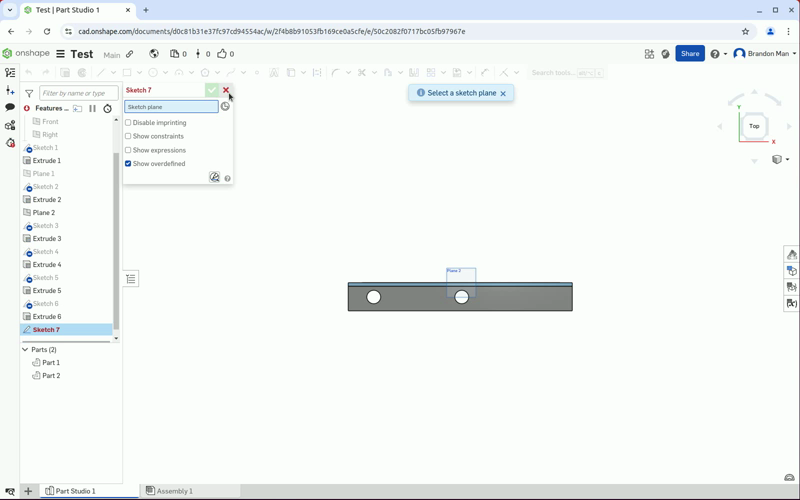
mouse_move(69, 215)
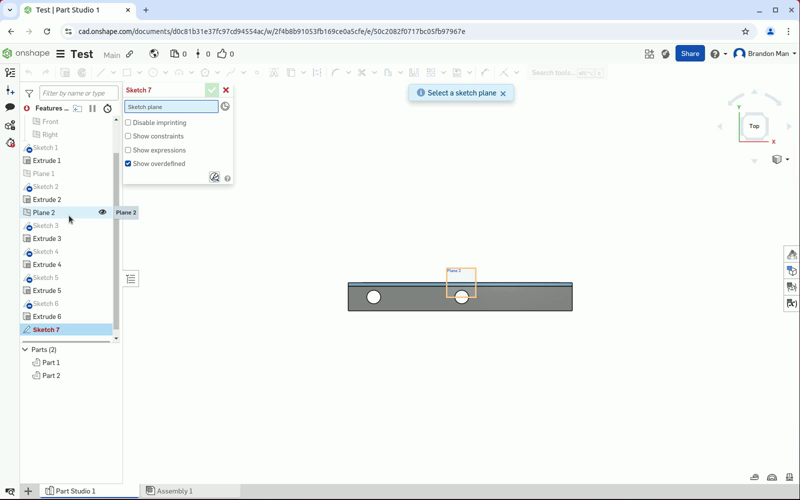
click(69, 215)
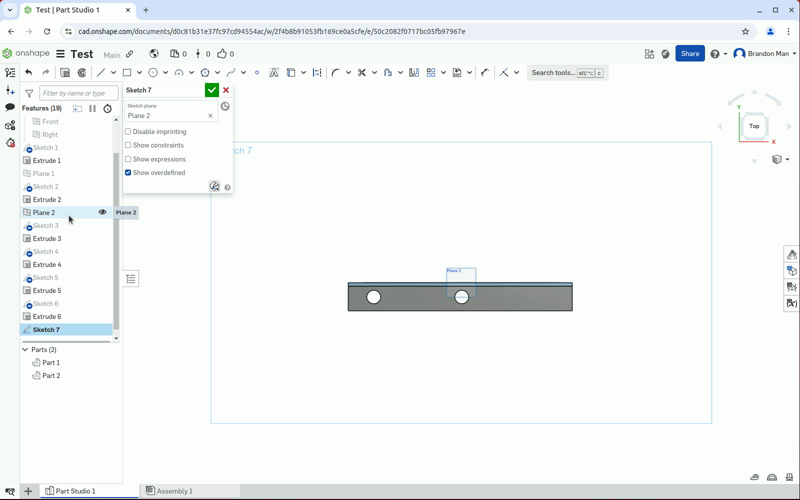
mouse_move(73, 352)
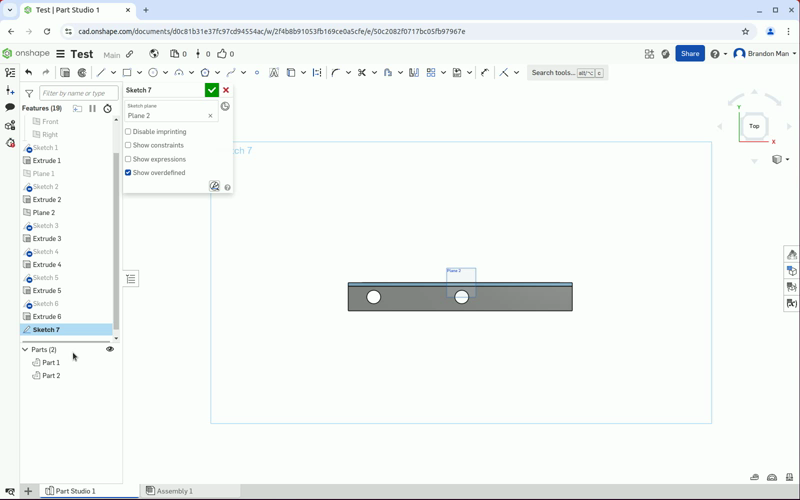
key(y)
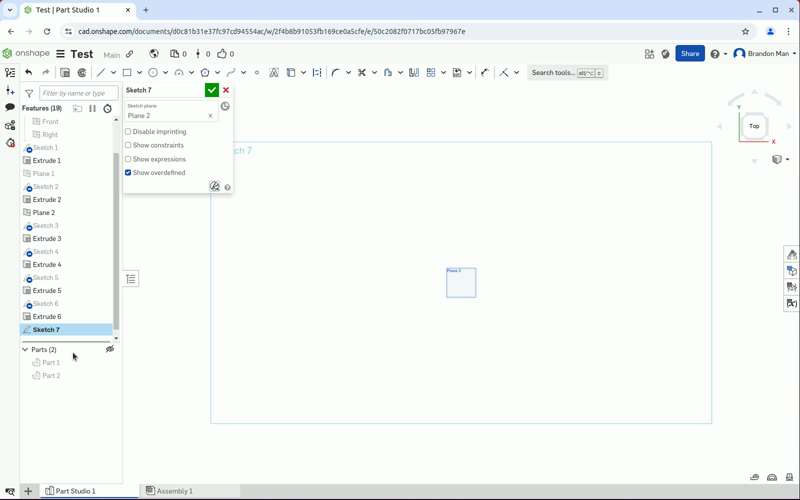
key(l)
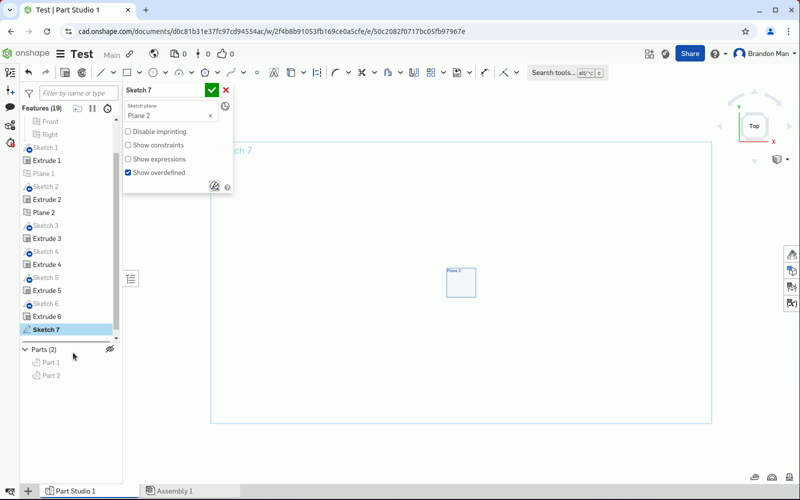
key_down(shift)
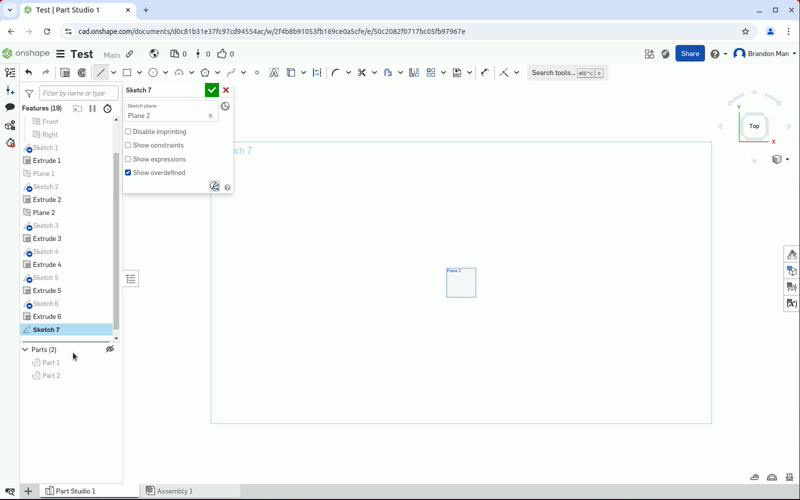
mouse_move(541, 297)
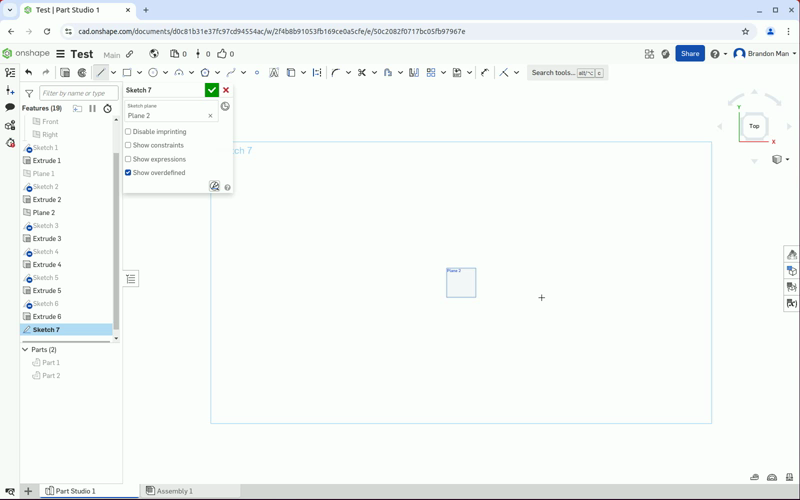
click(541, 297)
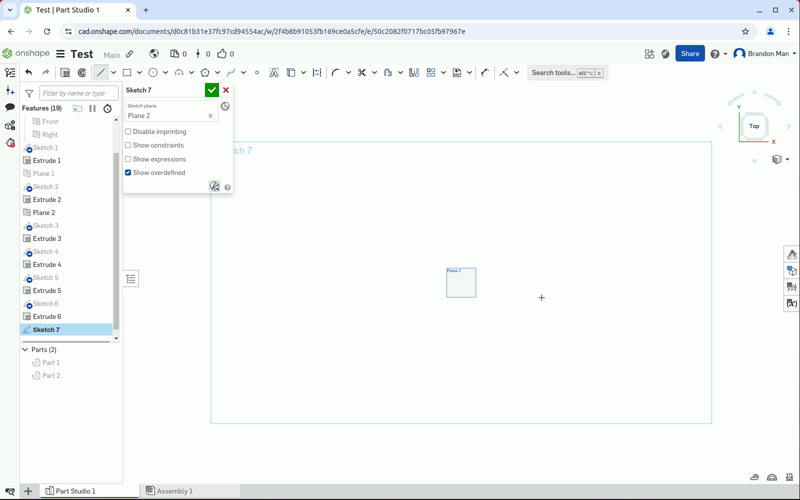
key_up(shift)
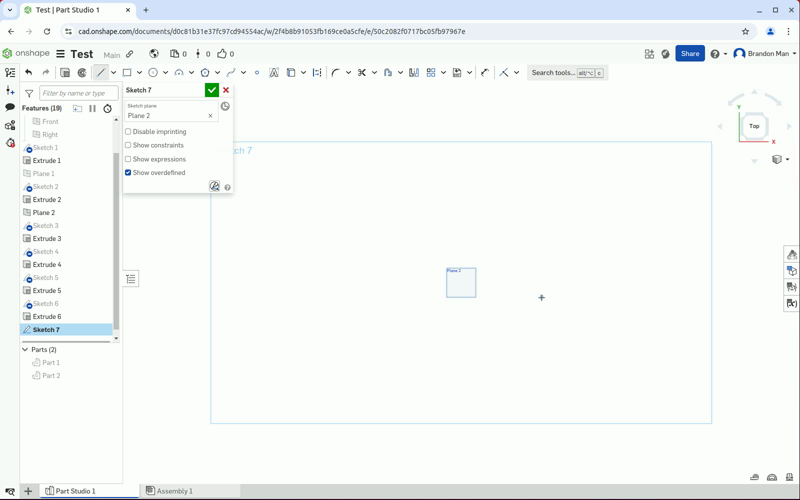
key_down(shift)
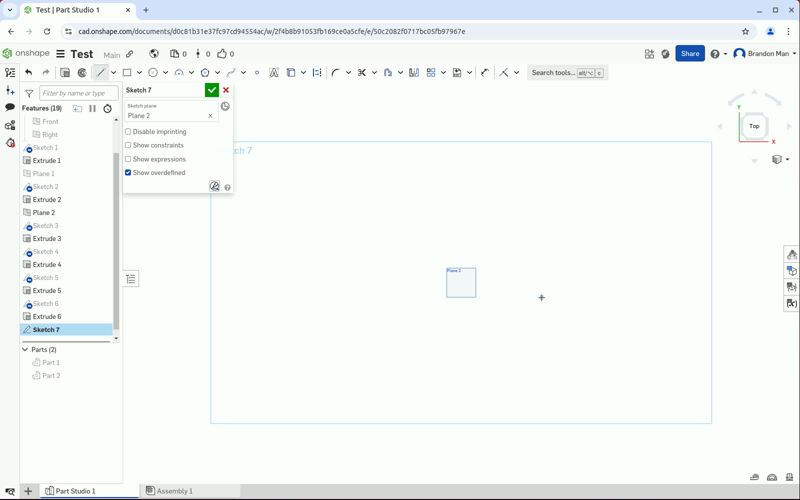
mouse_move(571, 297)
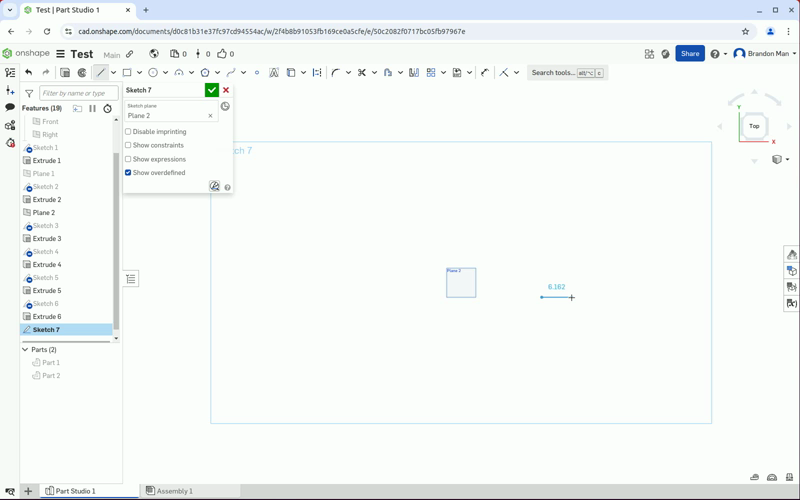
mouse_move(555, 297)
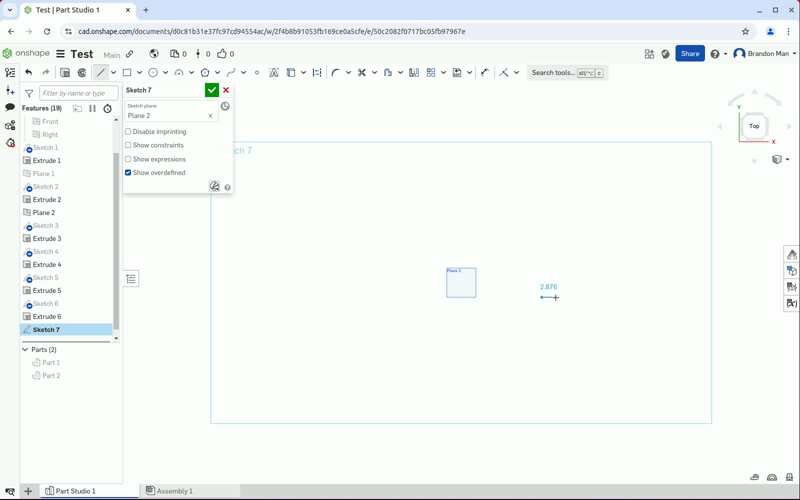
click(555, 297)
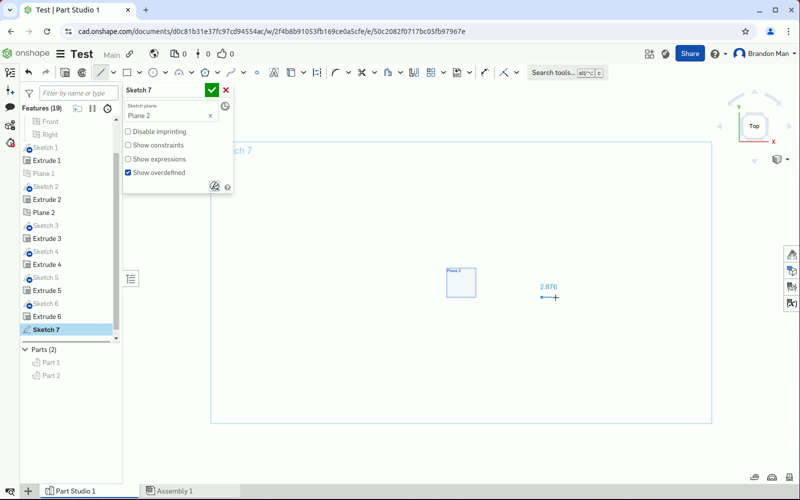
key_up(shift)
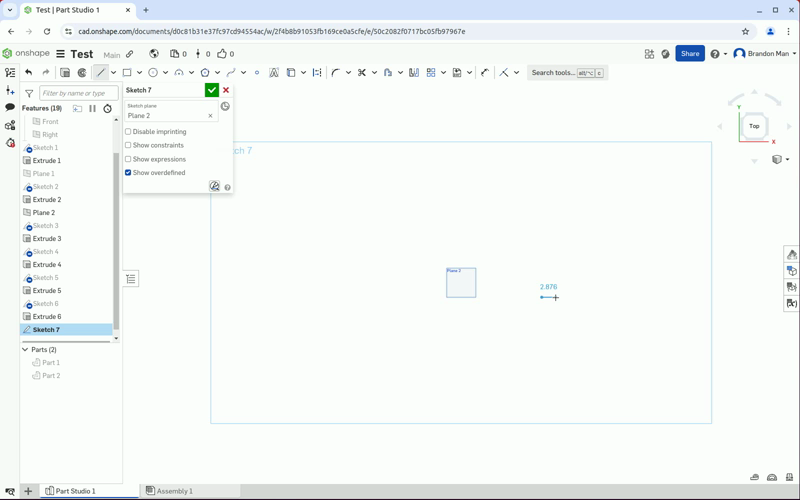
key(esc)
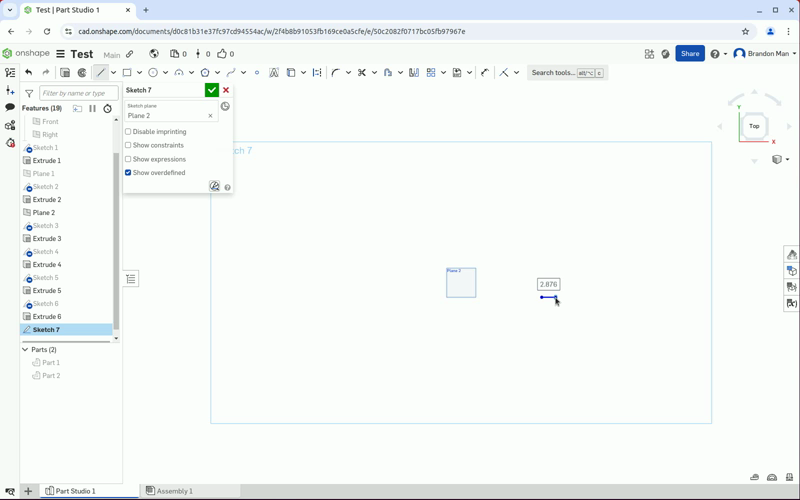
key(a)
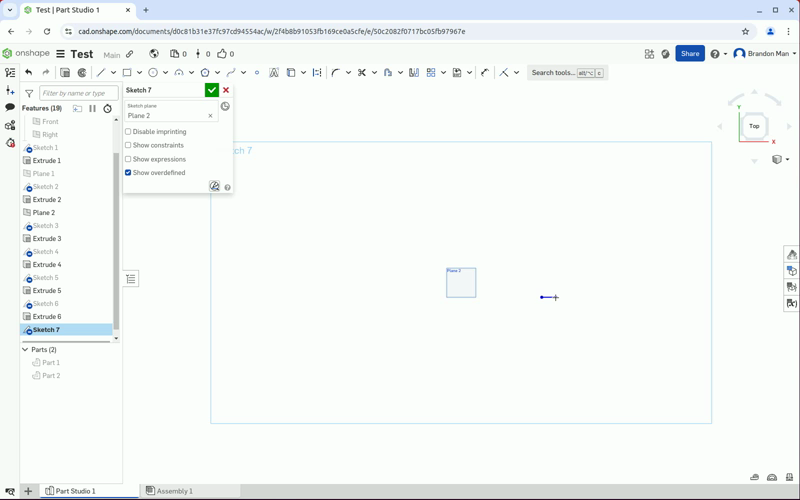
mouse_move(555, 297)
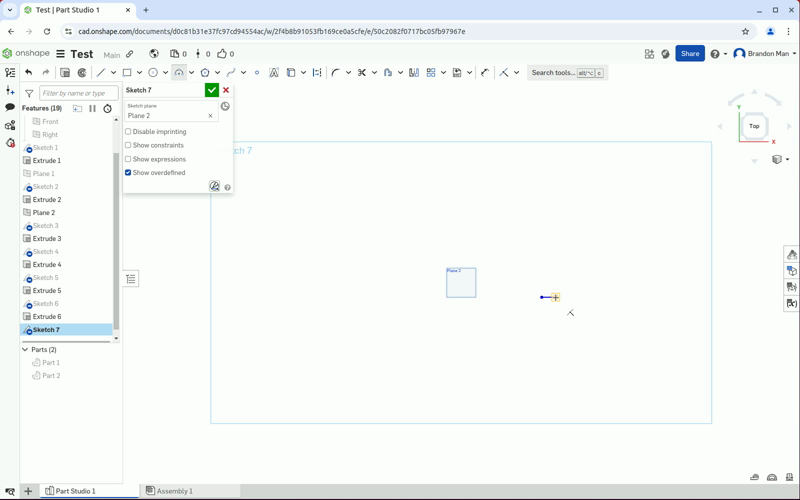
click(555, 297)
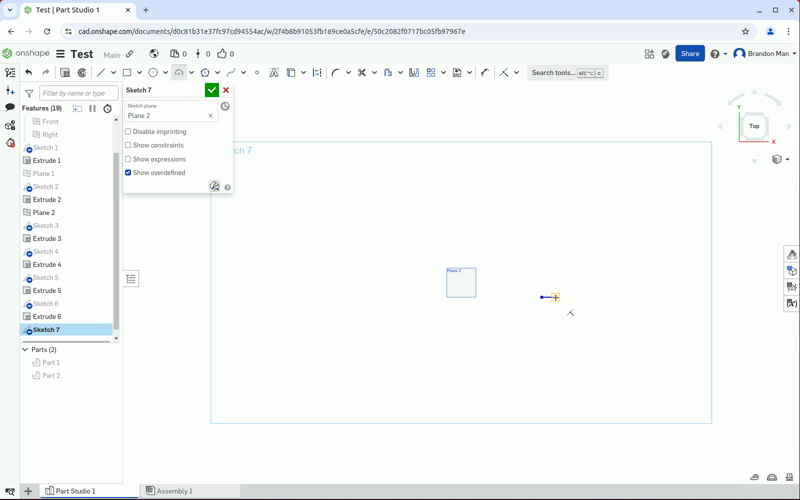
mouse_move(541, 297)
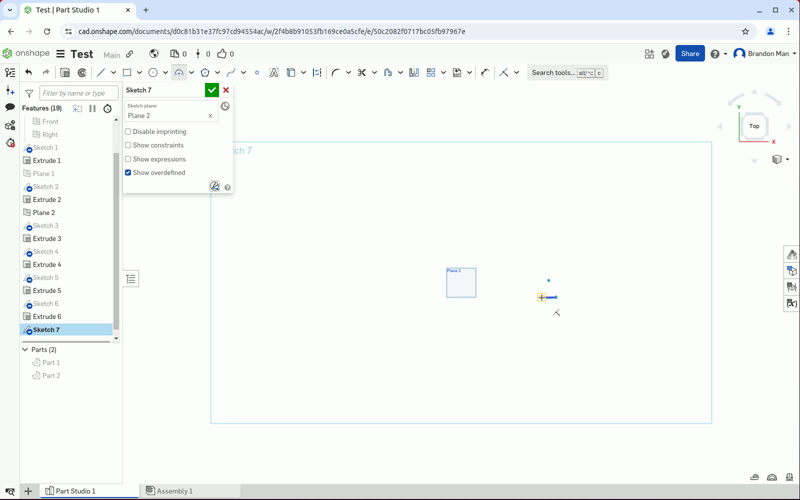
click(541, 297)
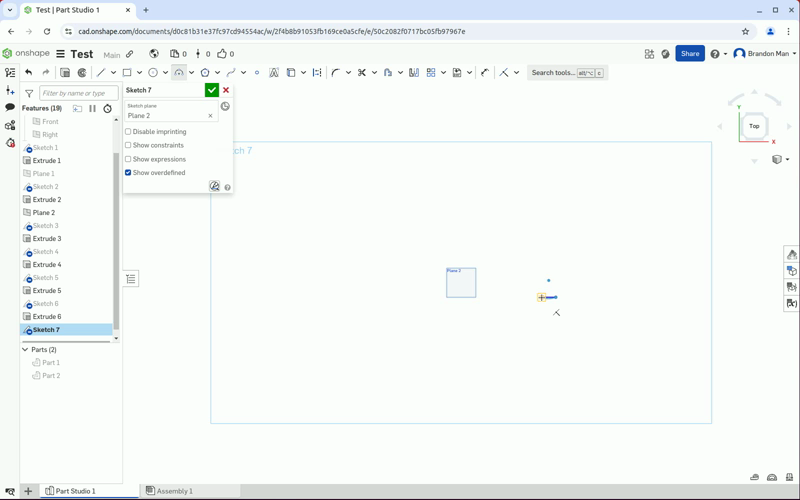
key_down(shift)
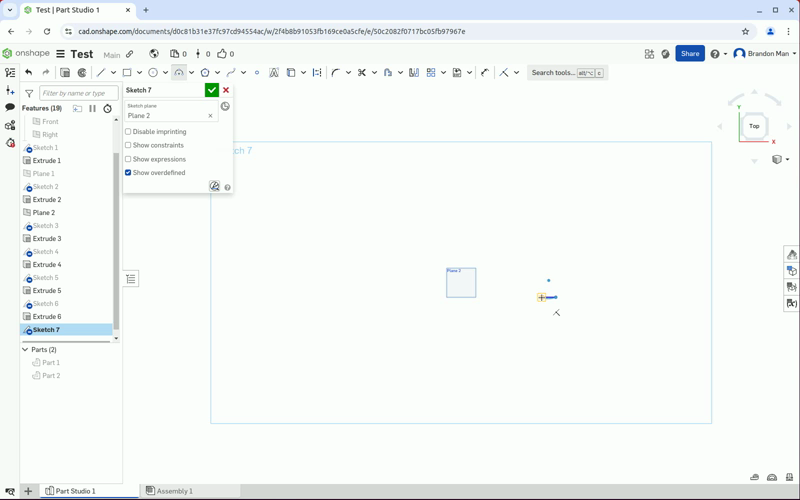
mouse_move(548, 290)
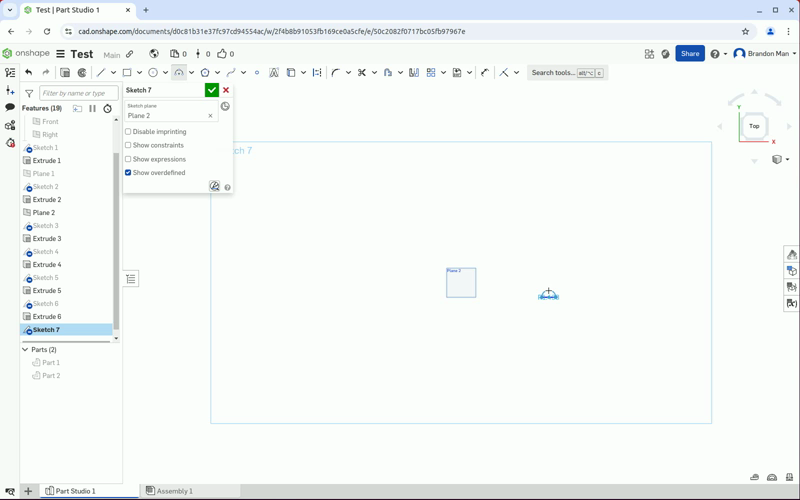
click(548, 290)
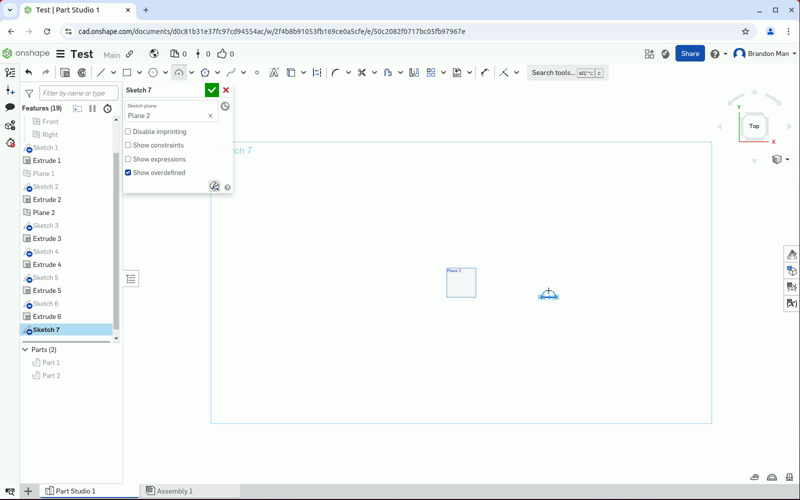
key_up(shift)
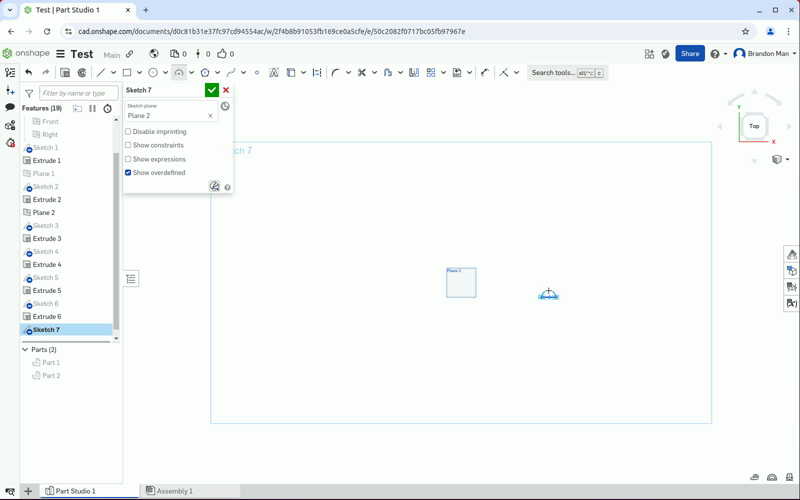
key(esc)
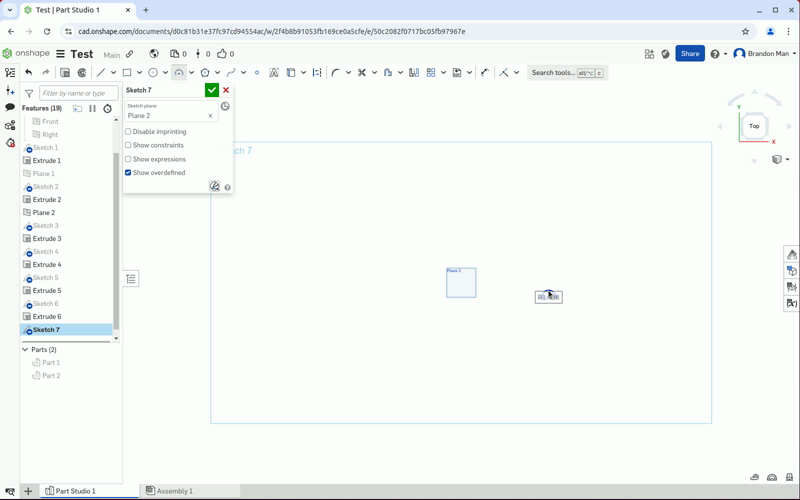
mouse_move(555, 296)
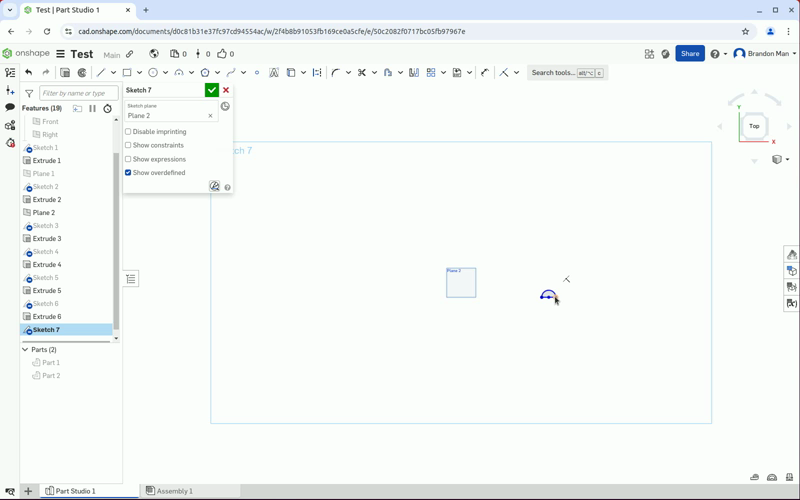
scroll(6)
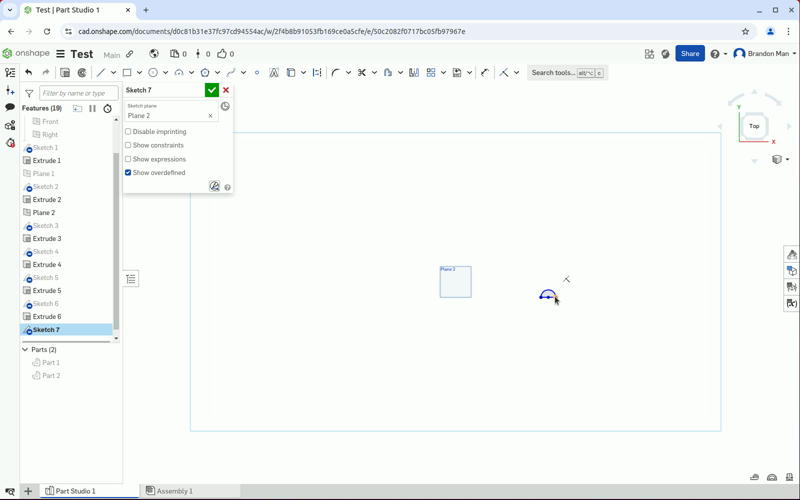
scroll(6)
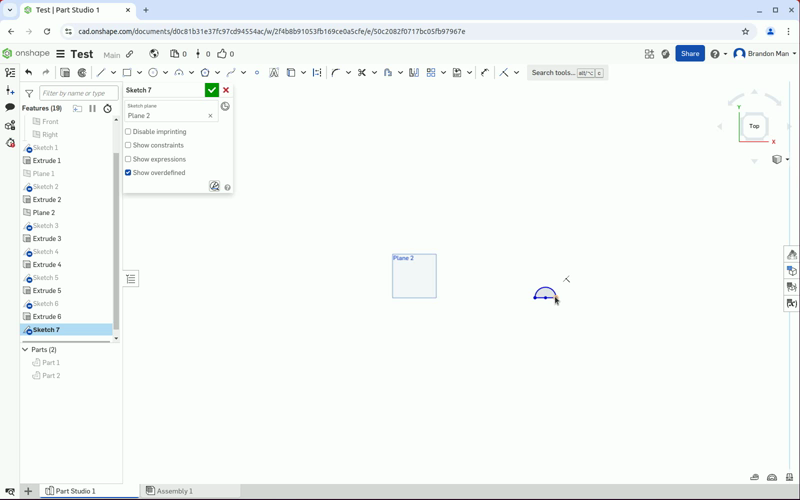
scroll(6)
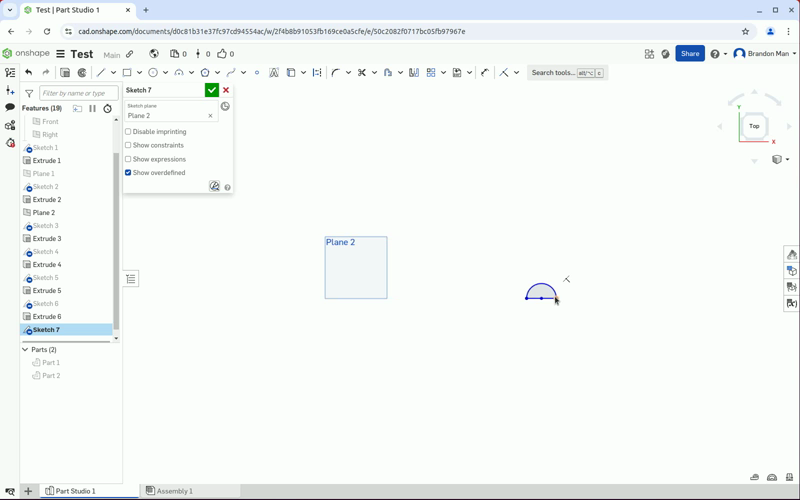
scroll(6)
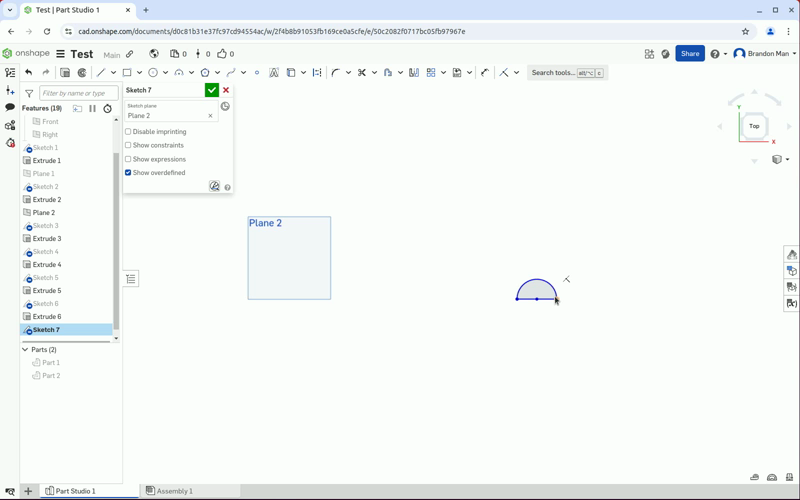
scroll(6)
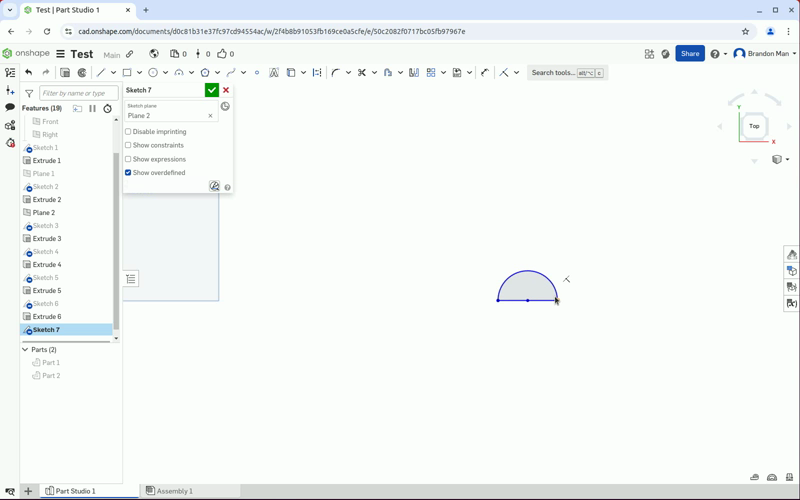
scroll(6)
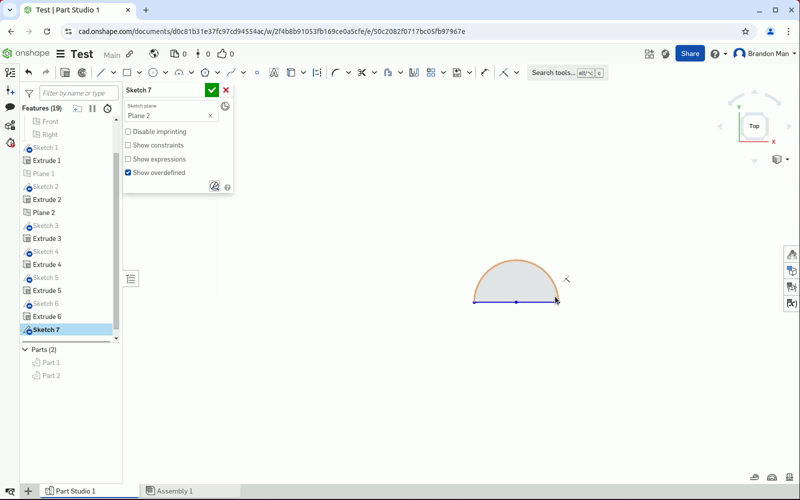
scroll(6)
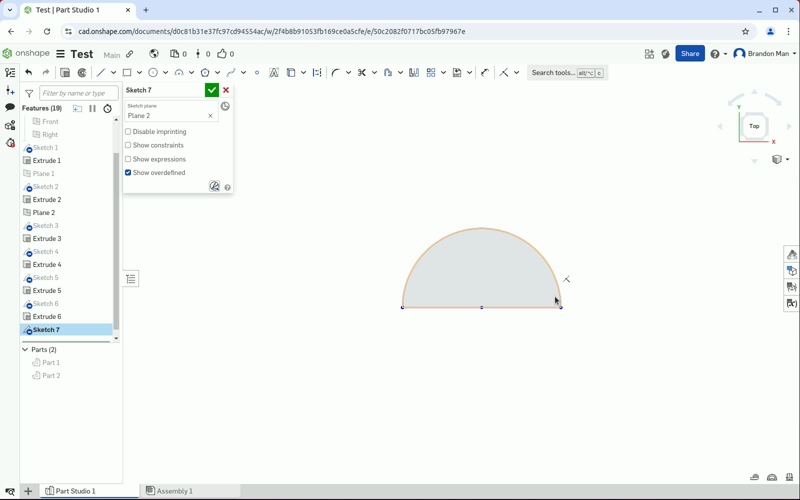
click(555, 296)
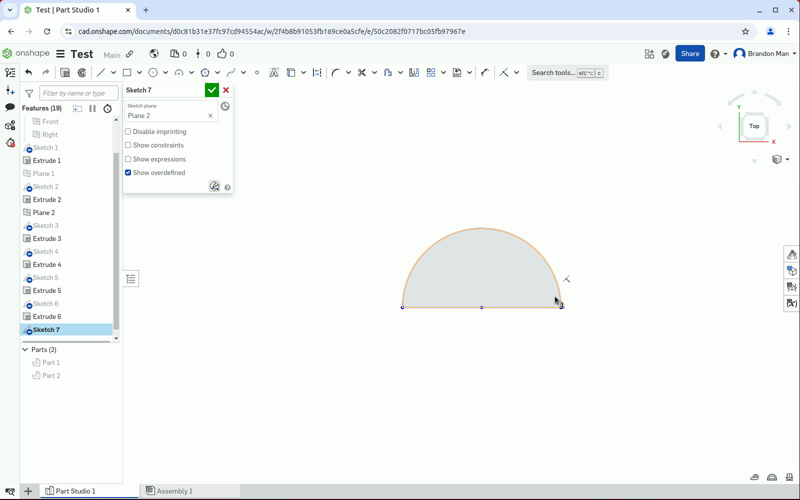
scroll(-6)
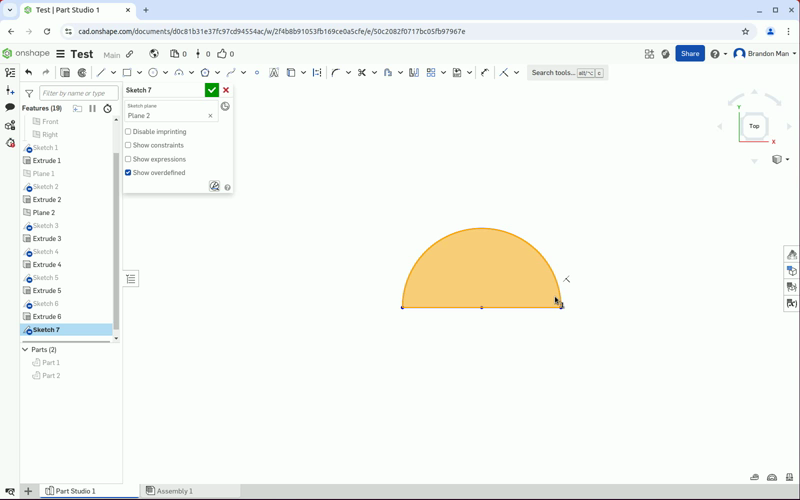
scroll(-6)
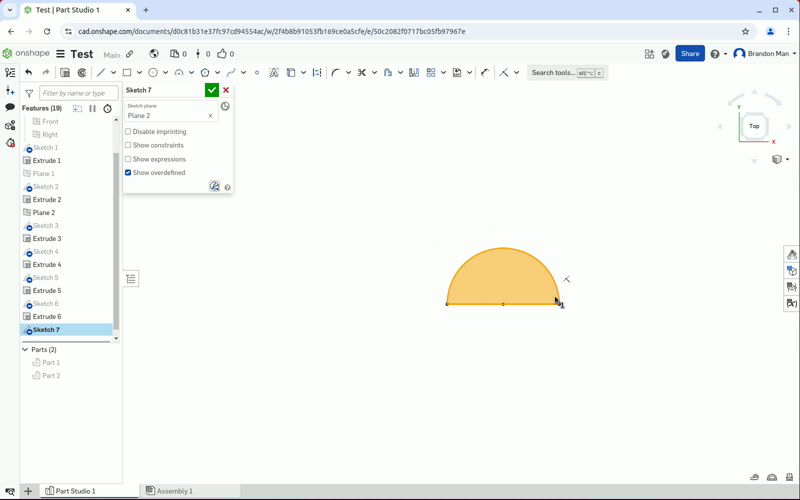
scroll(-6)
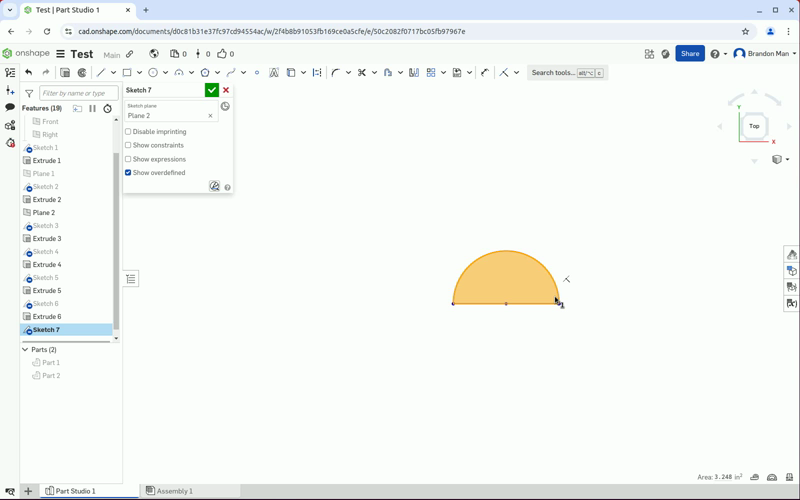
scroll(-6)
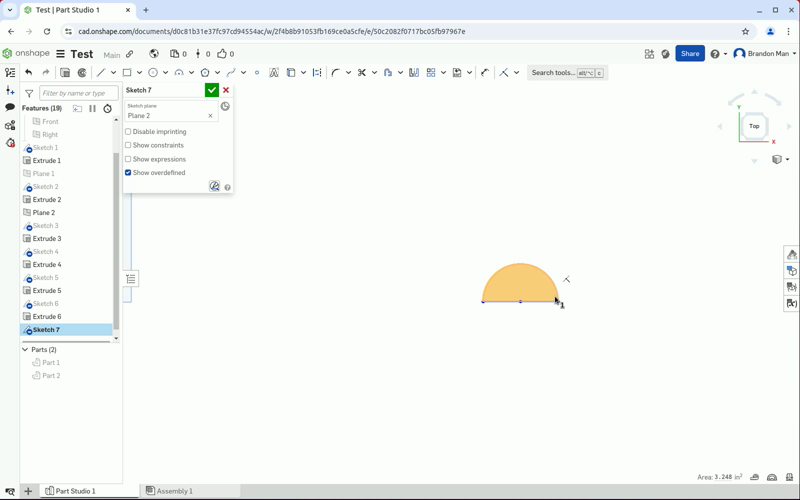
scroll(-6)
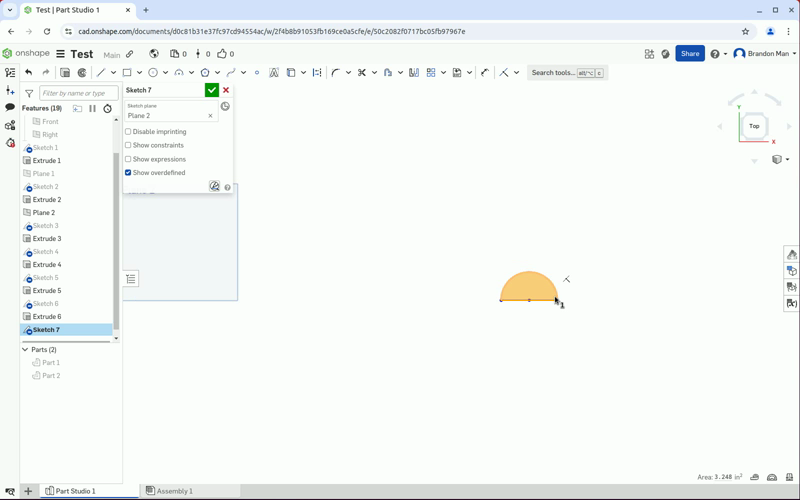
scroll(-6)
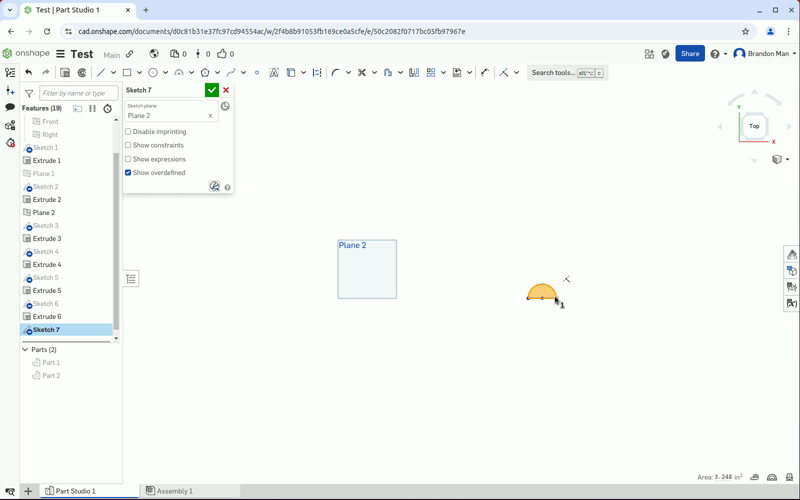
scroll(-6)
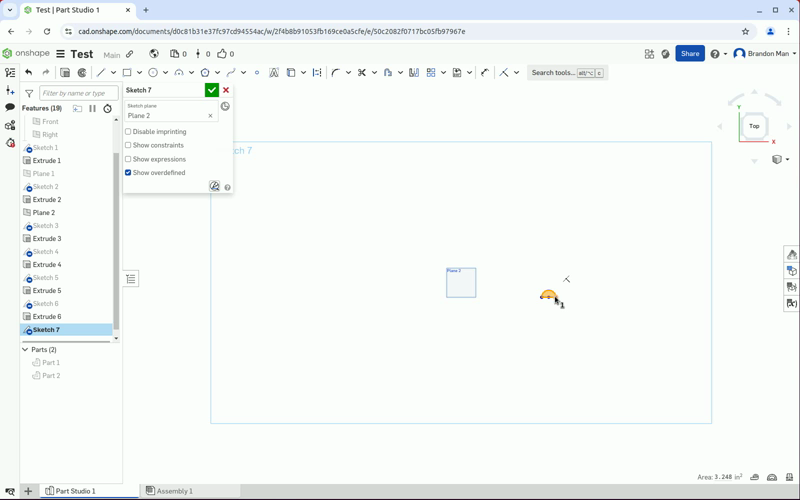
mouse_move(73, 352)
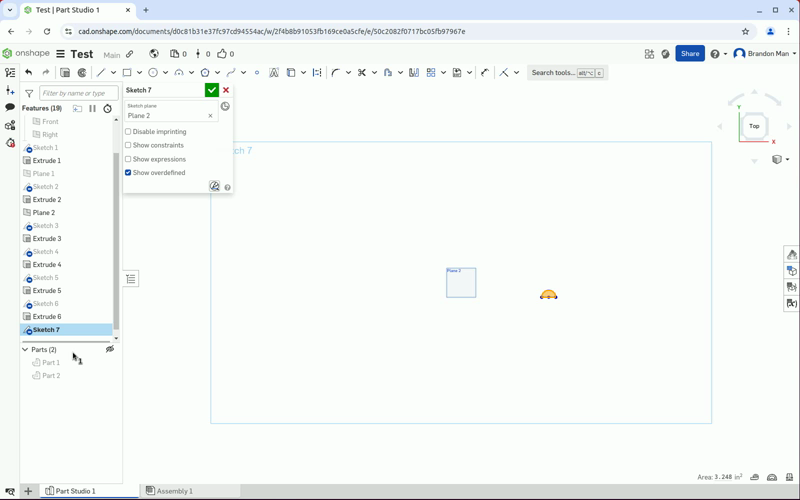
key(shift+y)
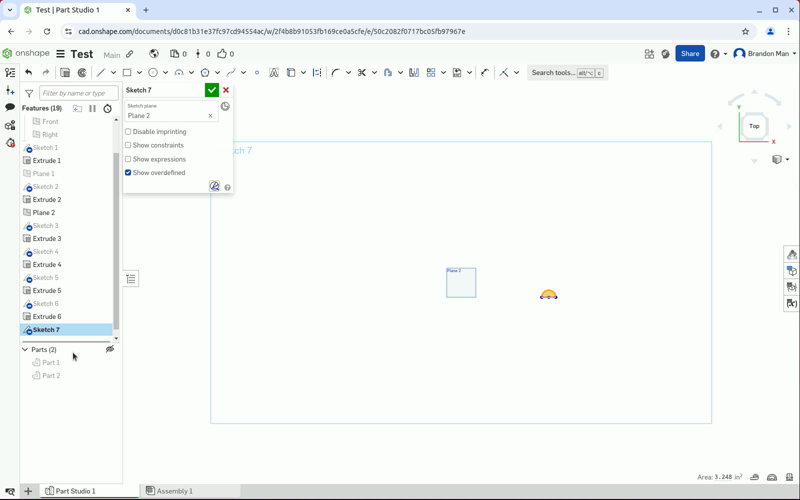
key(shift+e)
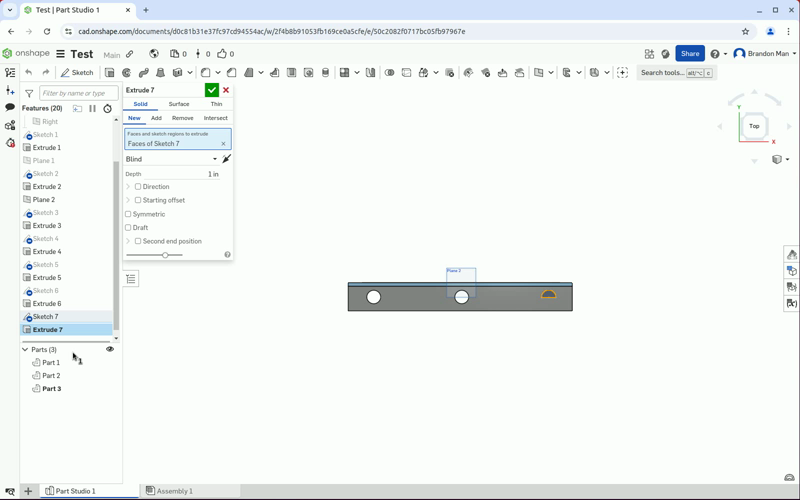
mouse_move(143, 106)
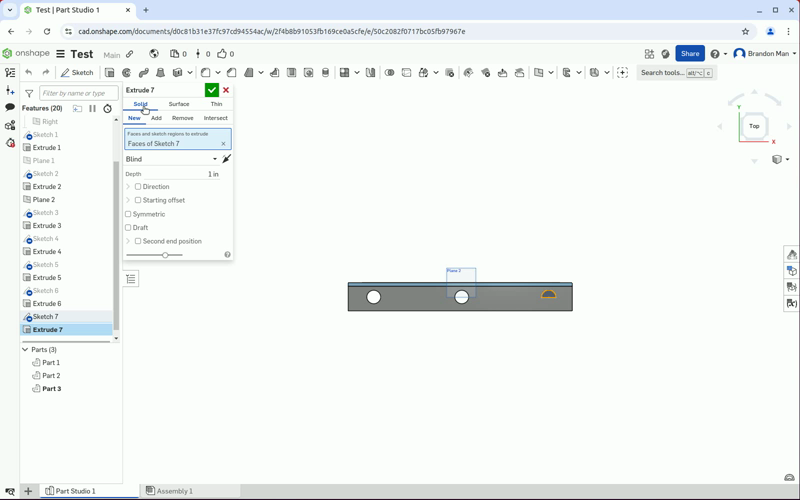
click(143, 106)
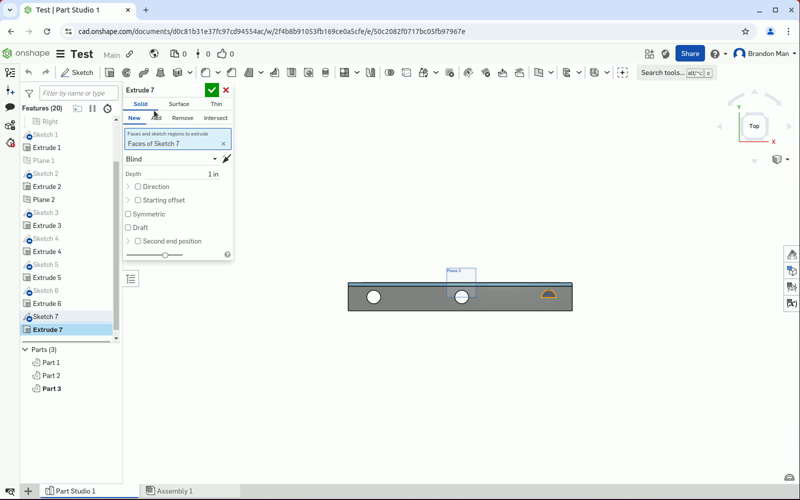
mouse_move(186, 120)
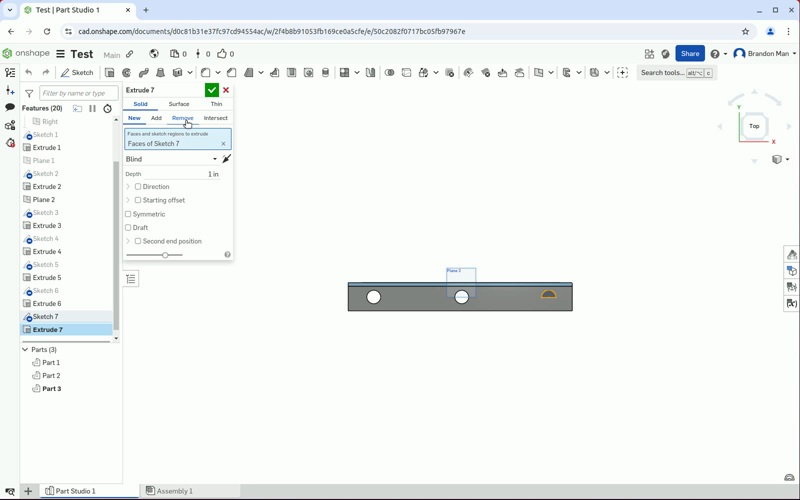
click(186, 120)
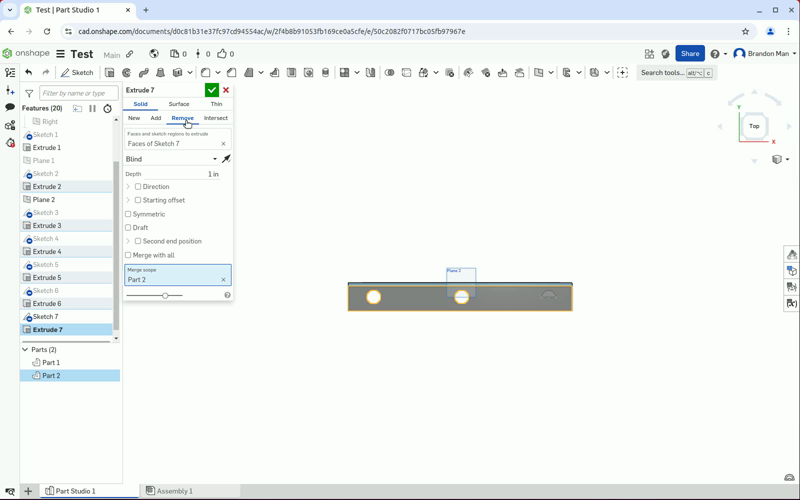
key(tab, 4)
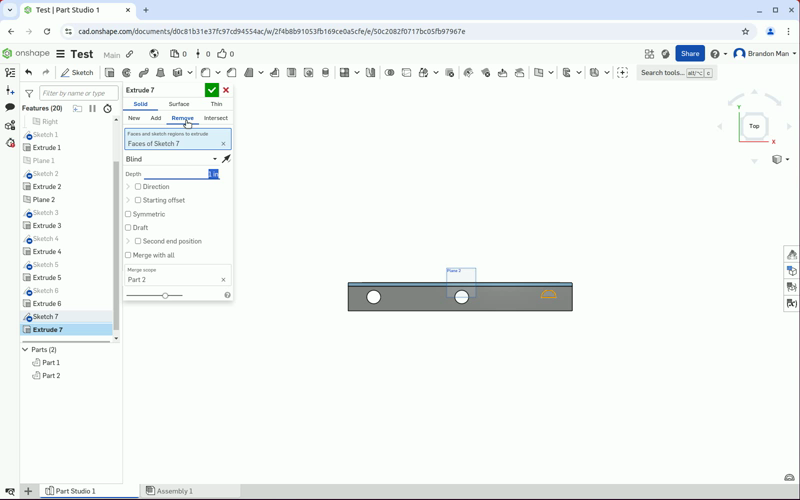
text(10.351)
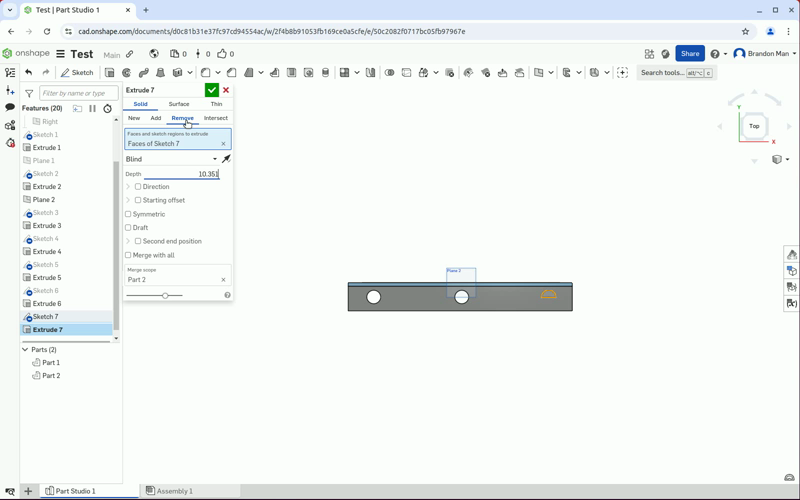
key(tab, 6)
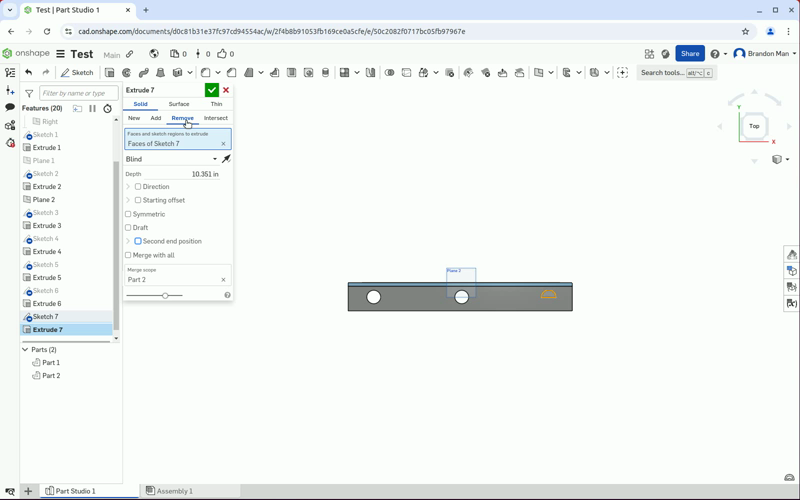
key(space)
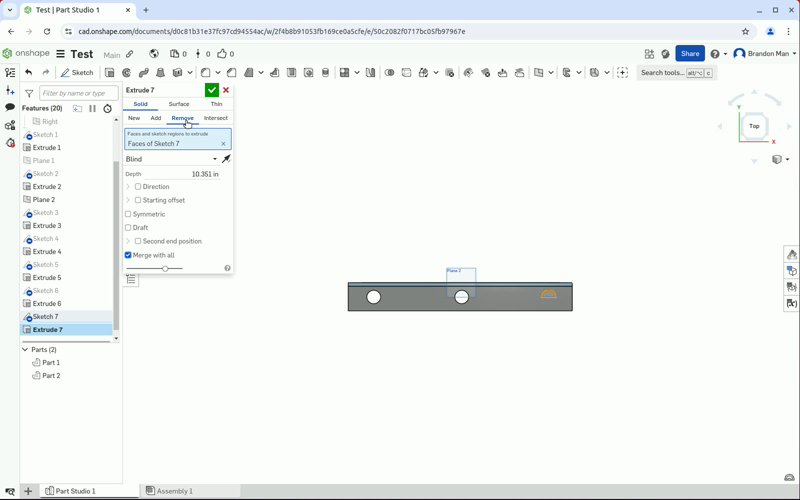
key(enter)
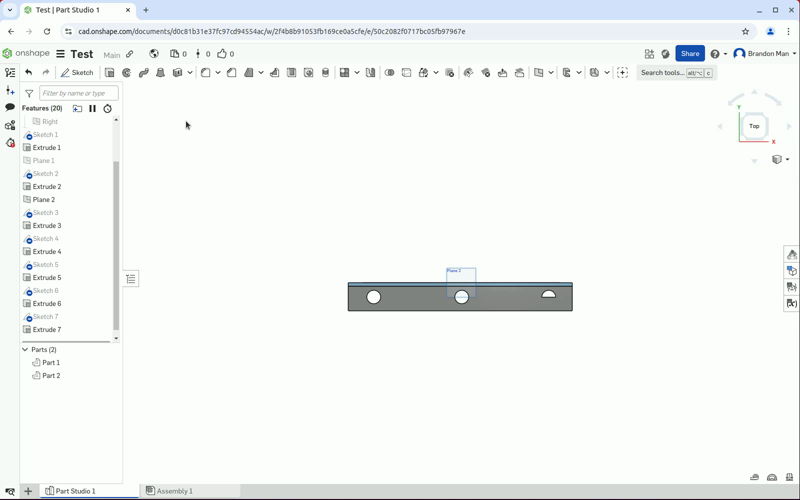
key(shift+h)
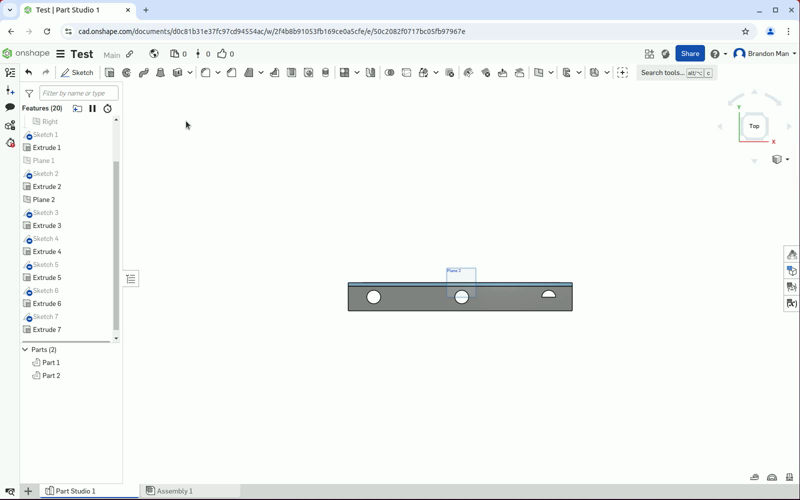
key(shift+h)
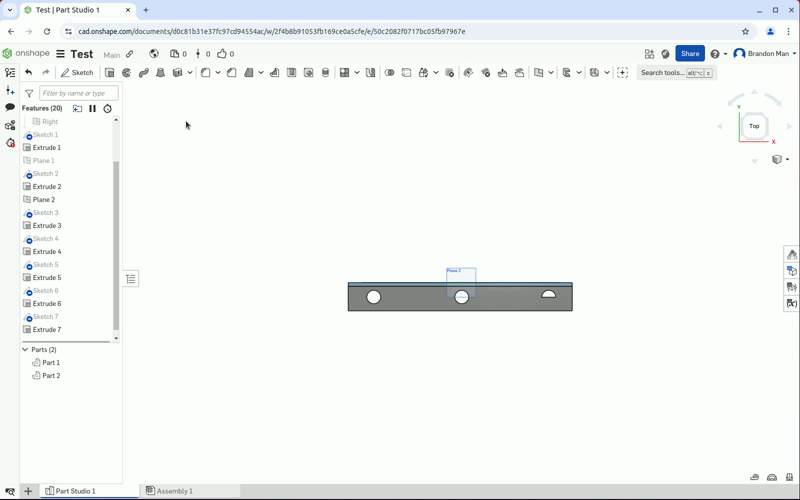
mouse_move(69, 137)
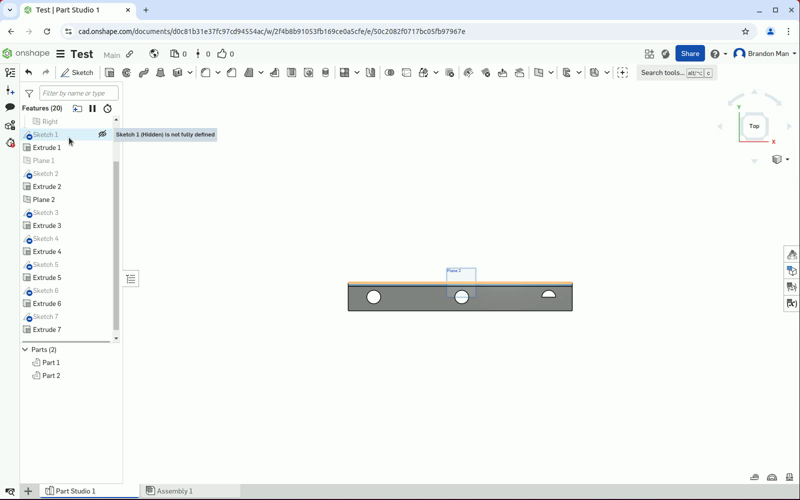
click(69, 137)
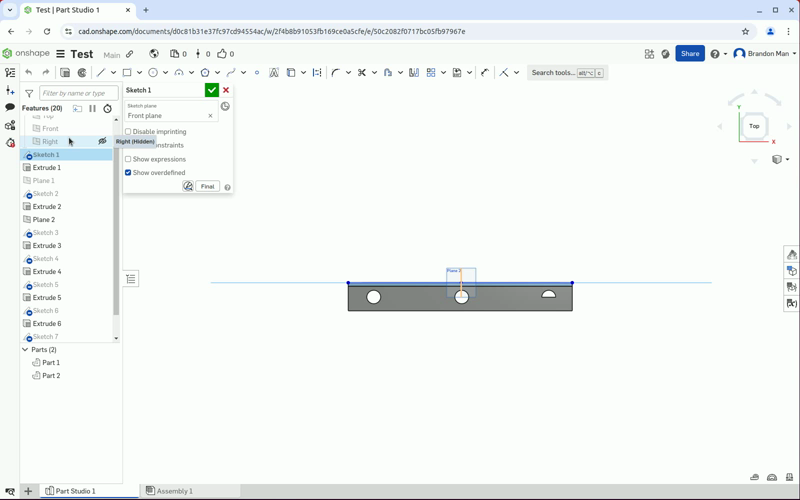
mouse_move(229, 92)
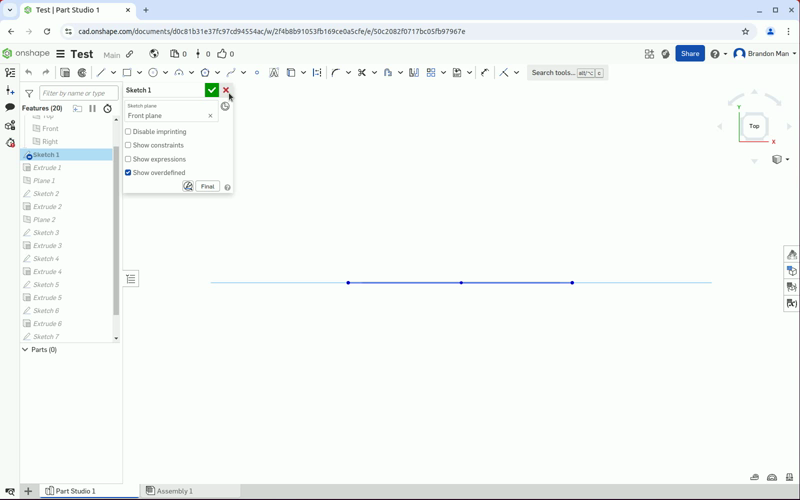
click(229, 92)
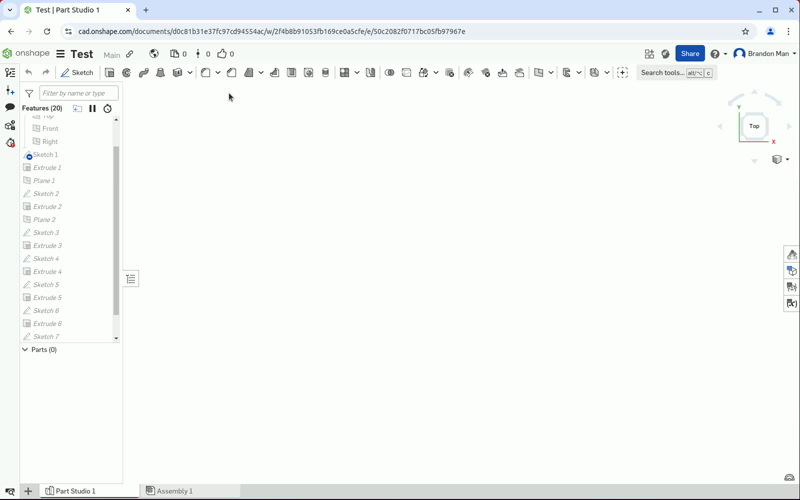
key(shift+s)
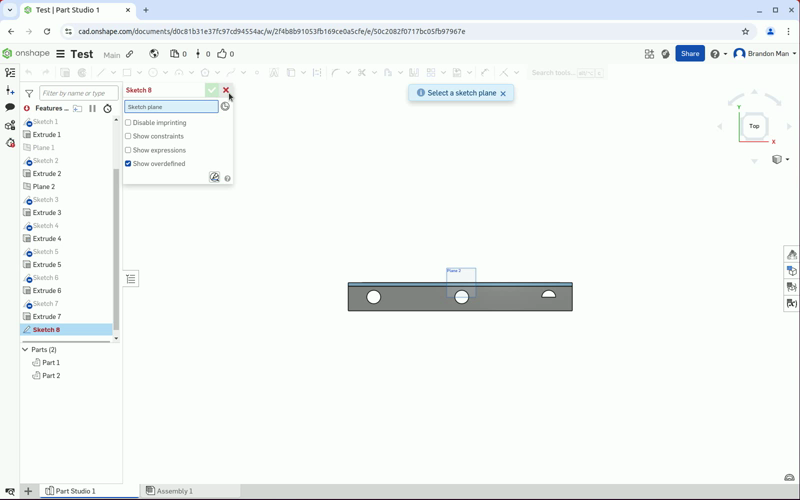
mouse_move(69, 189)
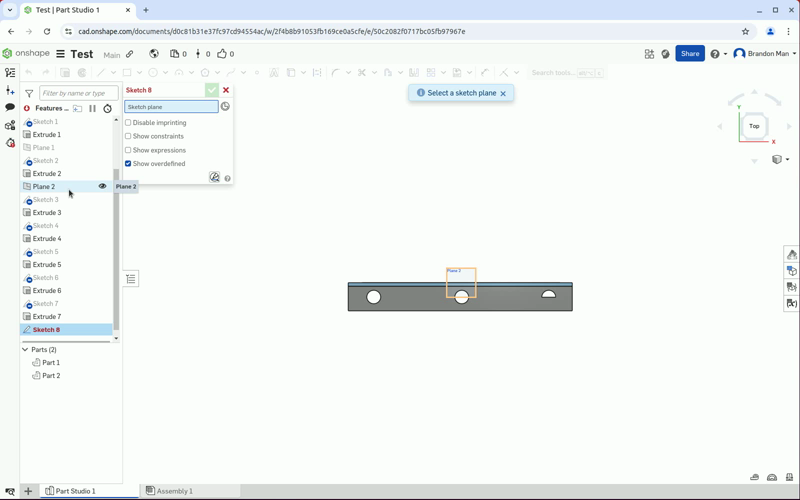
click(69, 189)
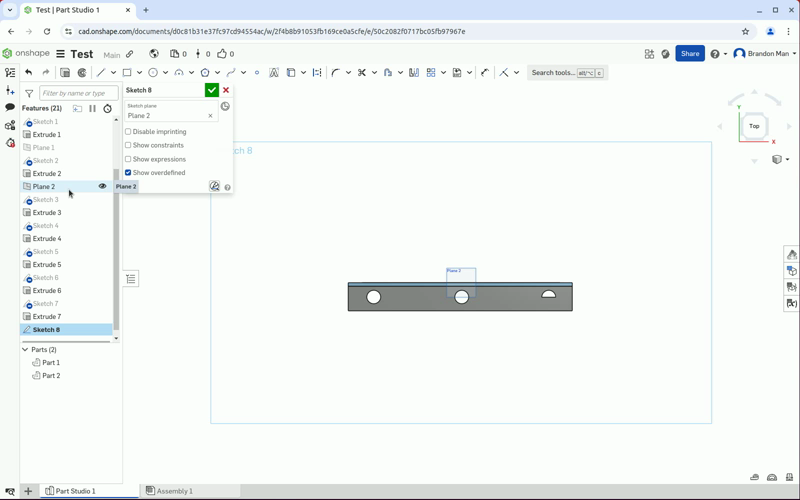
mouse_move(73, 352)
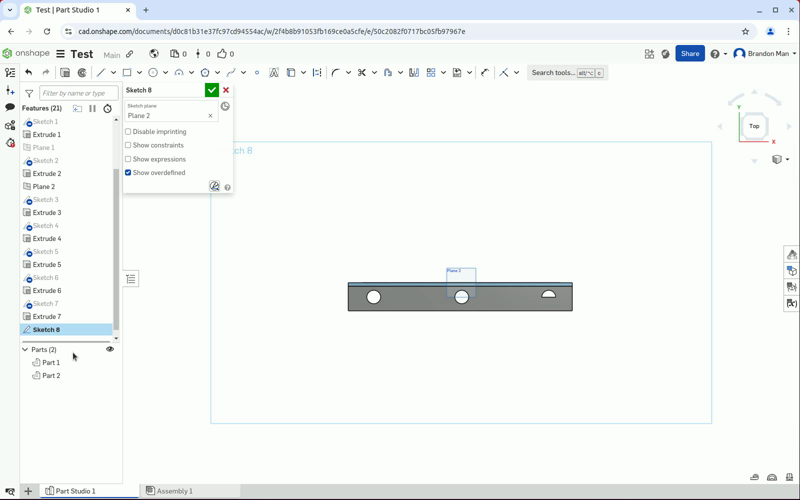
key(y)
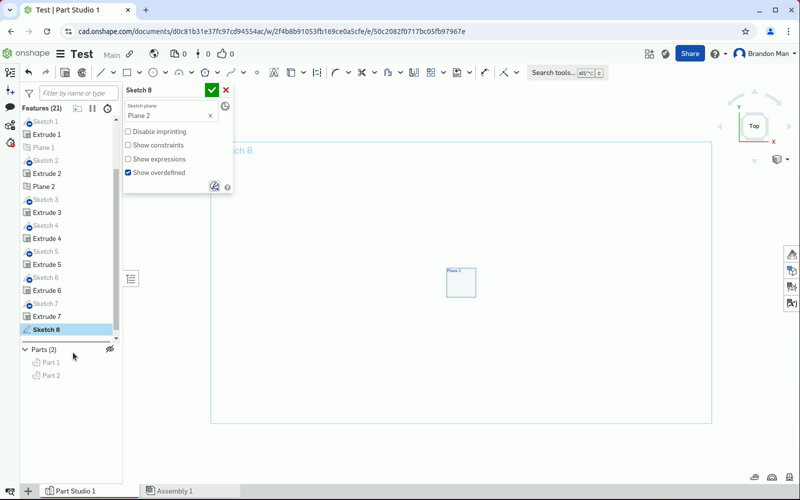
key(a)
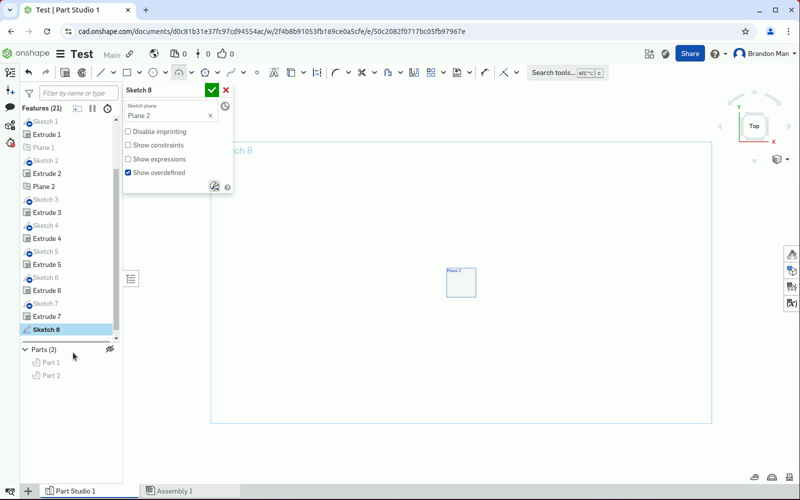
key_down(shift)
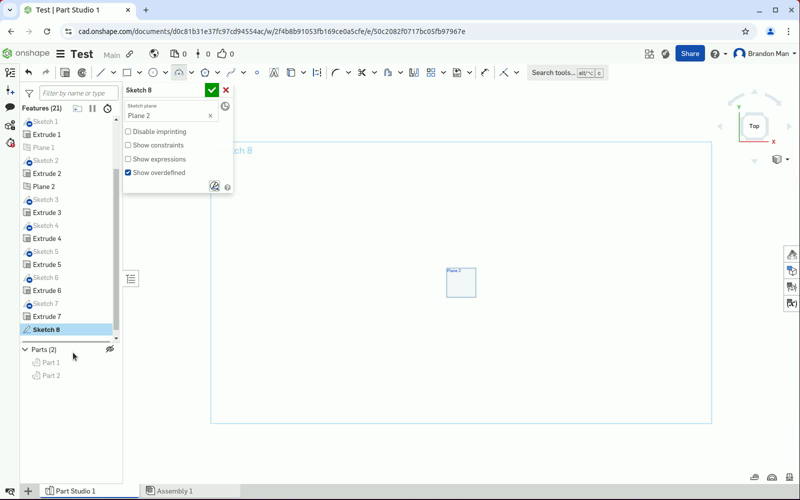
mouse_move(541, 297)
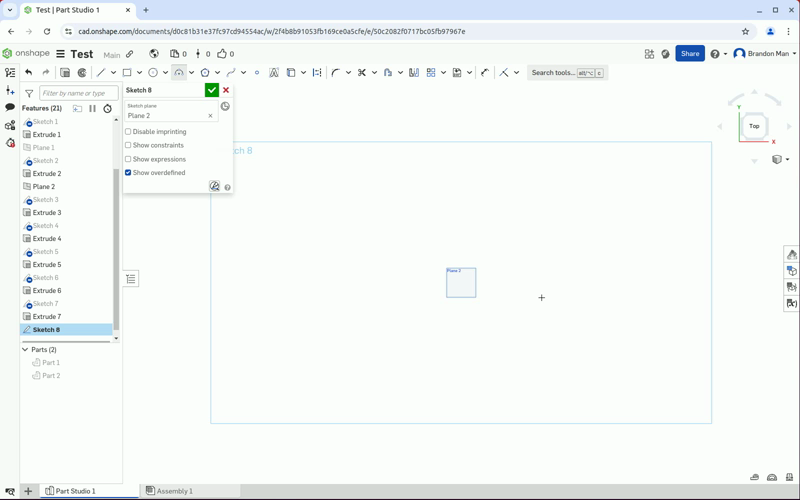
click(541, 297)
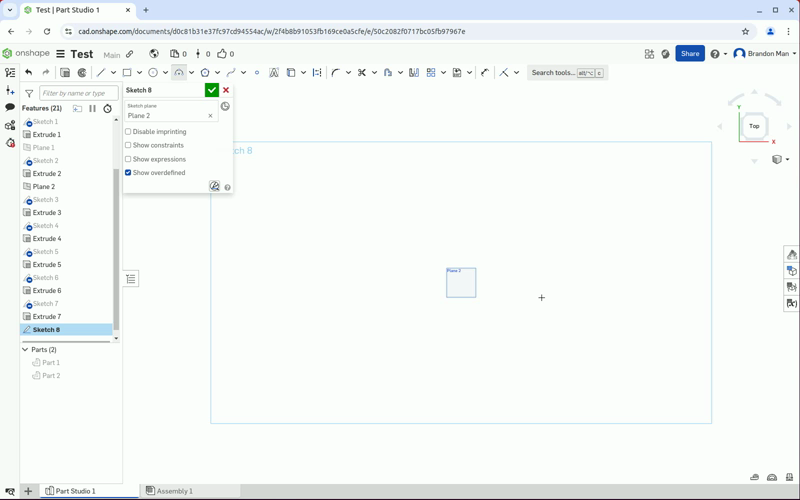
key_up(shift)
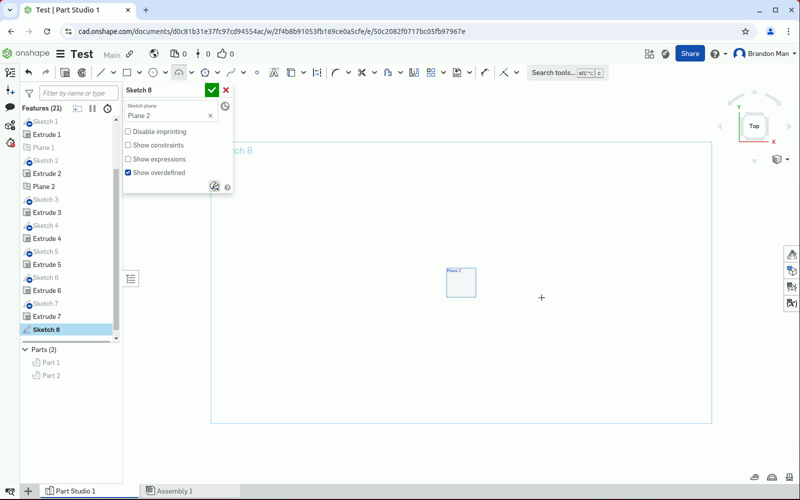
key_down(shift)
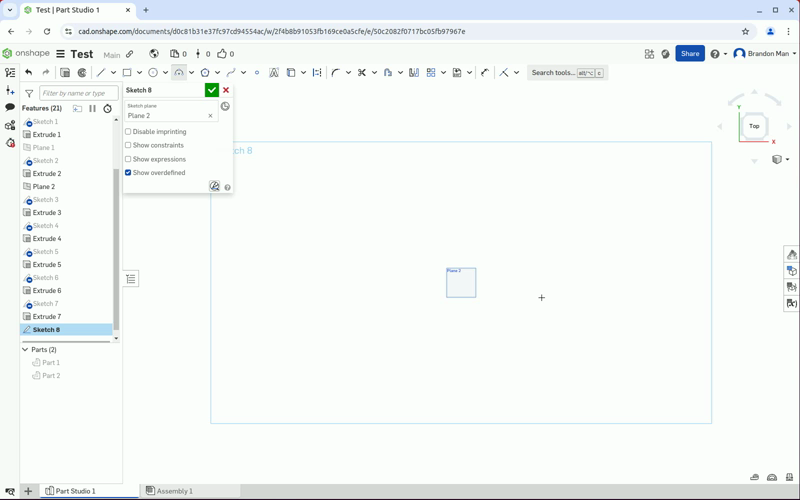
mouse_move(555, 297)
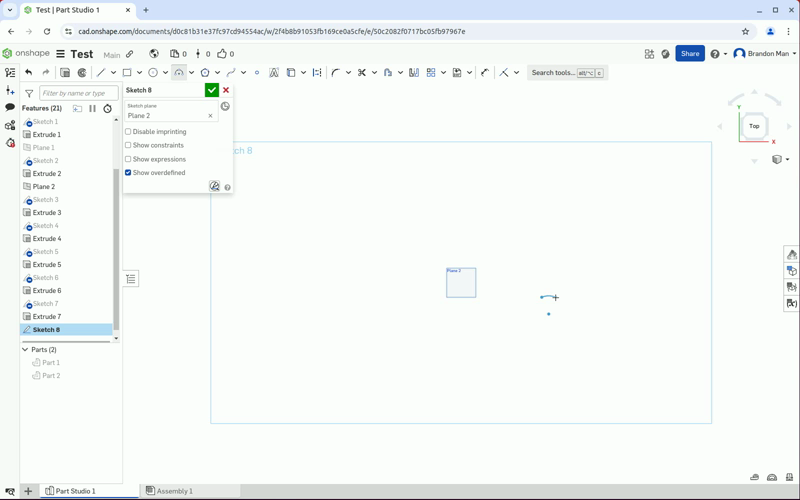
click(555, 297)
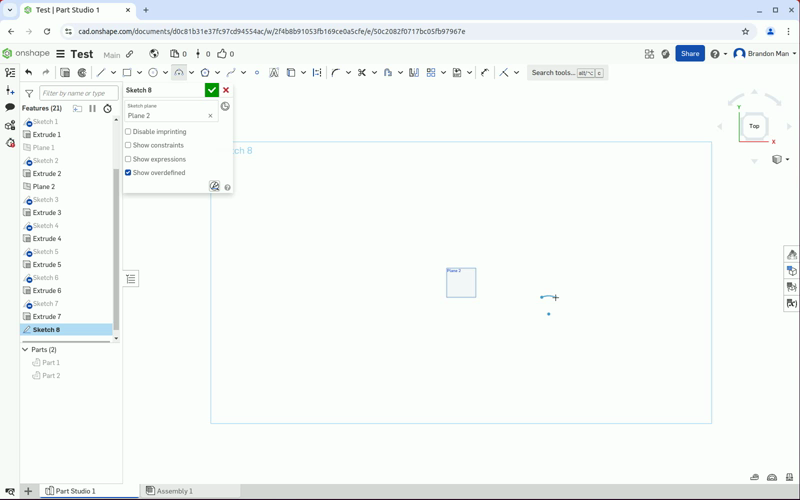
mouse_move(548, 303)
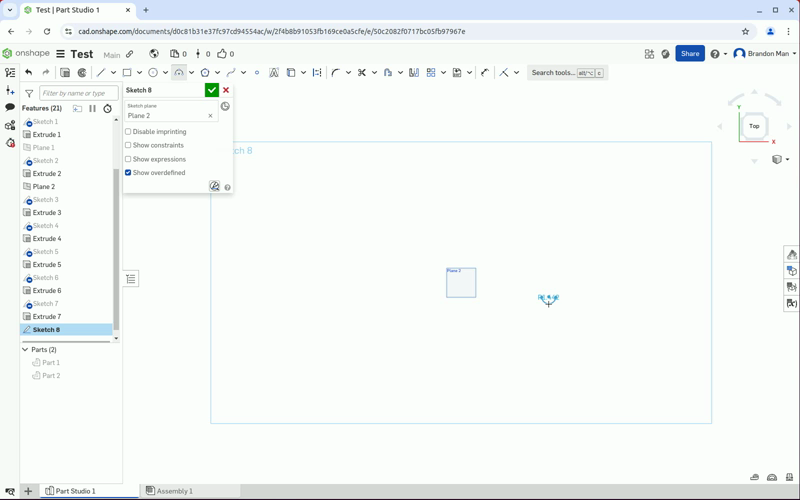
click(548, 303)
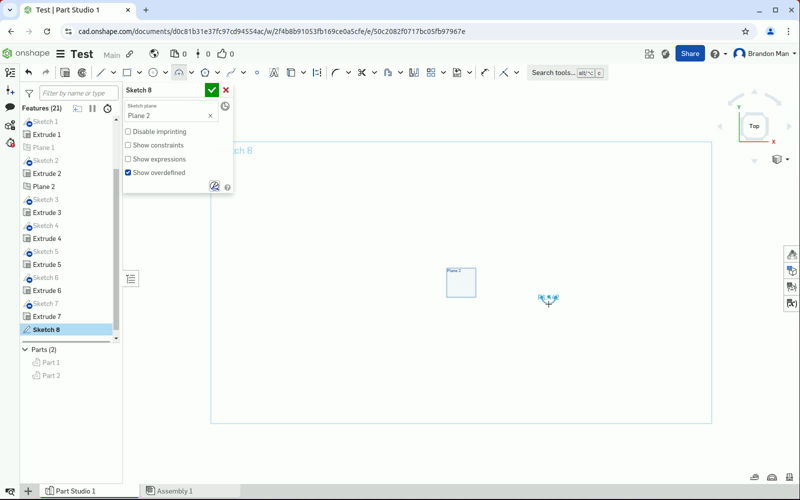
key_up(shift)
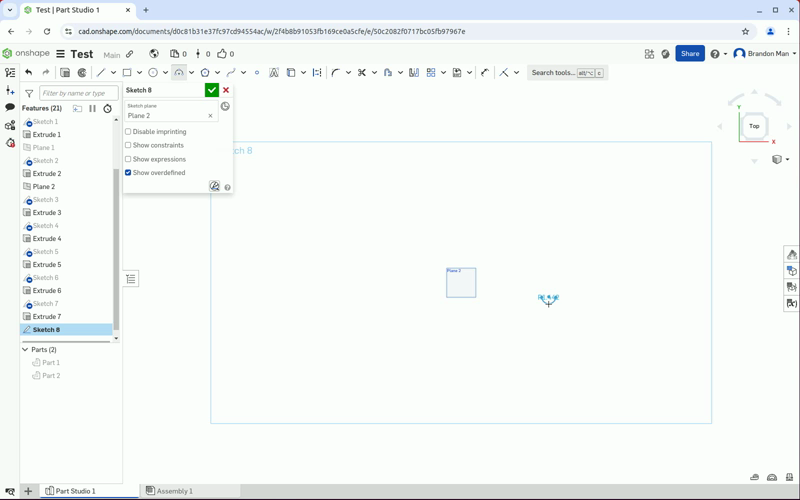
key(esc)
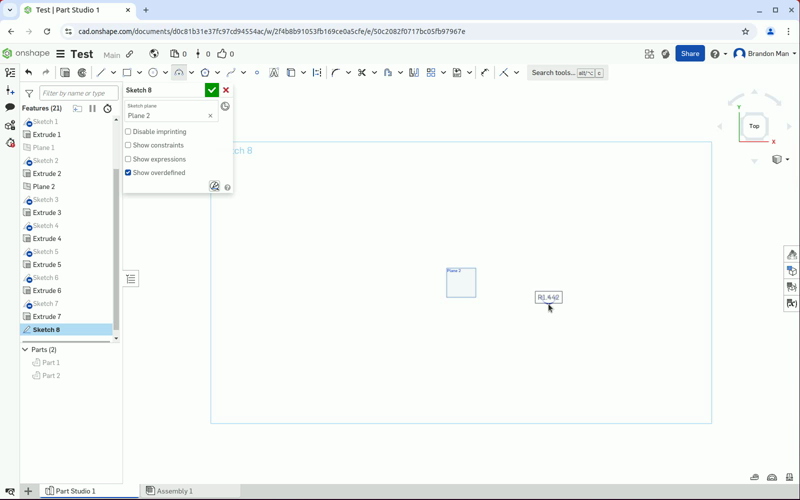
key(l)
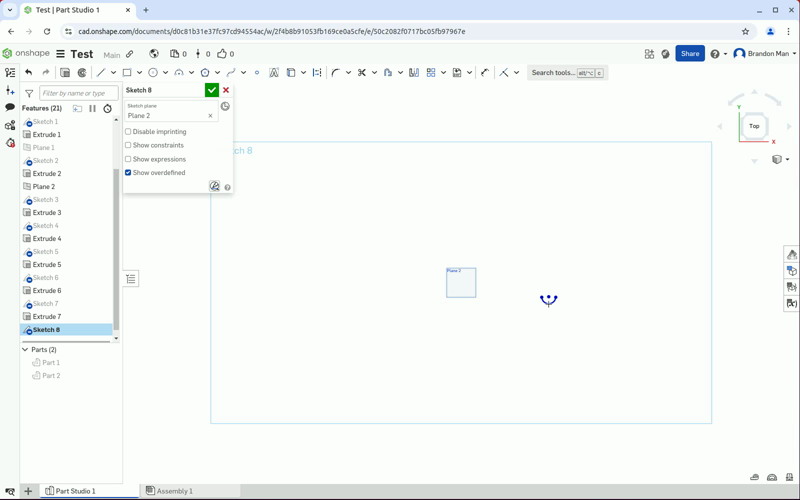
mouse_move(555, 297)
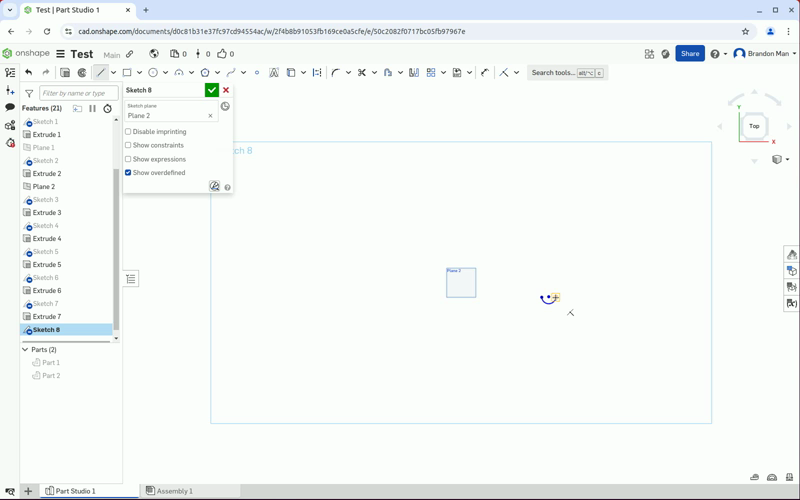
click(555, 297)
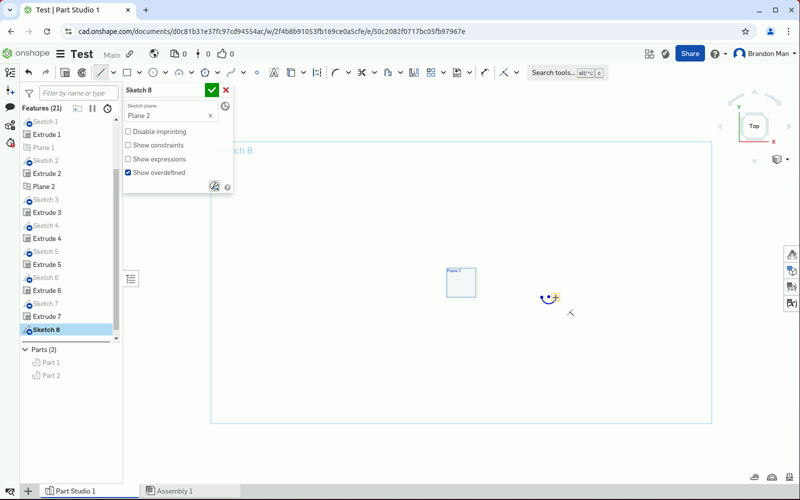
mouse_move(585, 297)
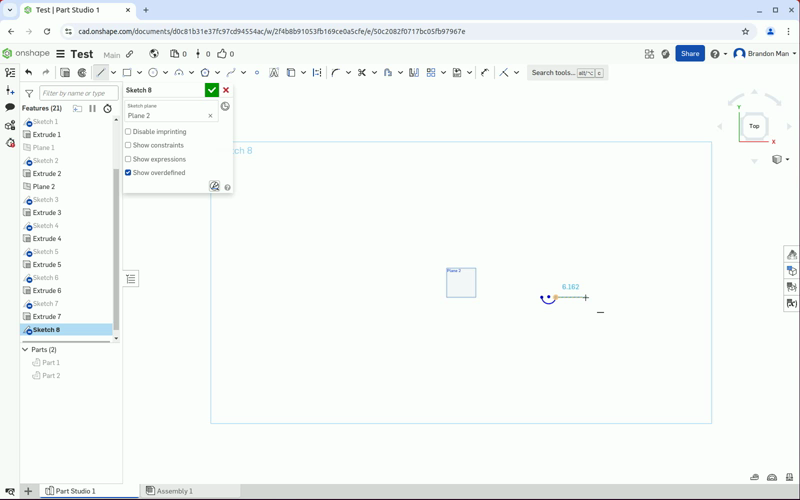
key_down(shift)
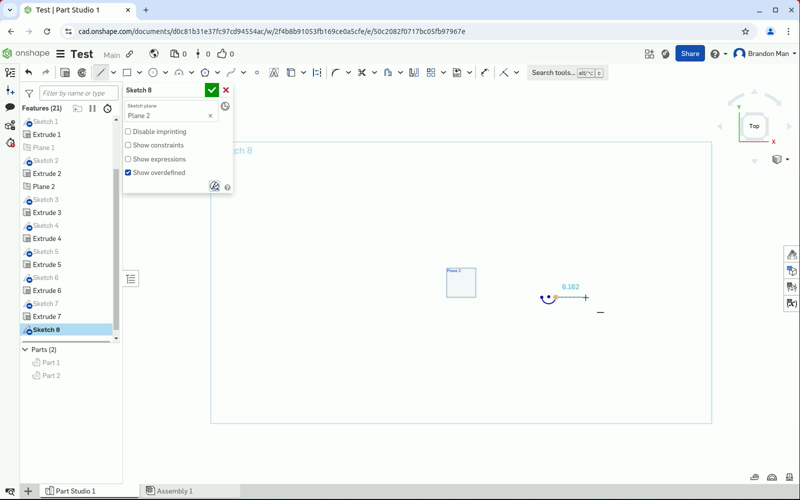
mouse_move(541, 297)
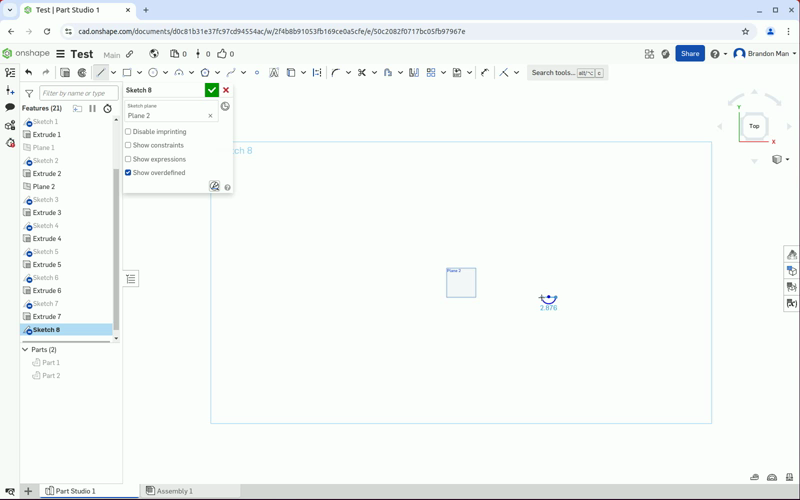
key_up(shift)
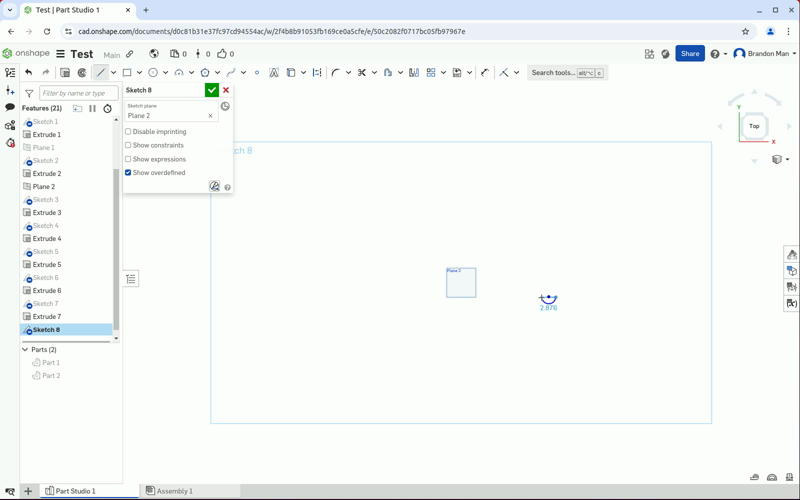
click(541, 297)
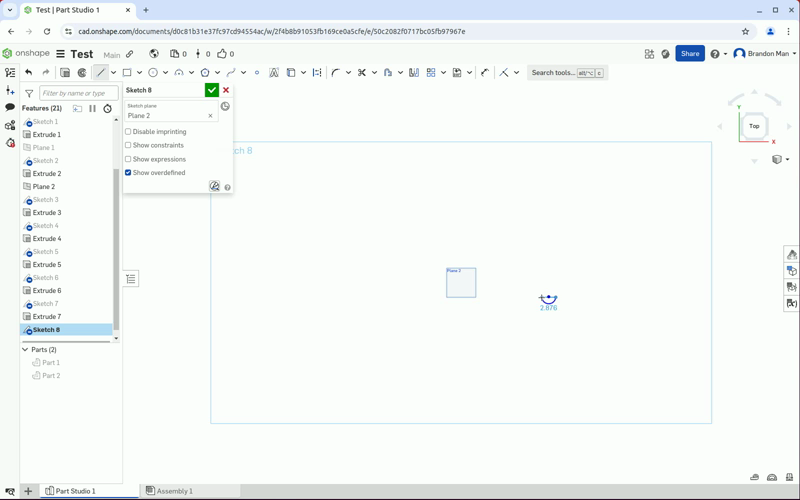
key(esc)
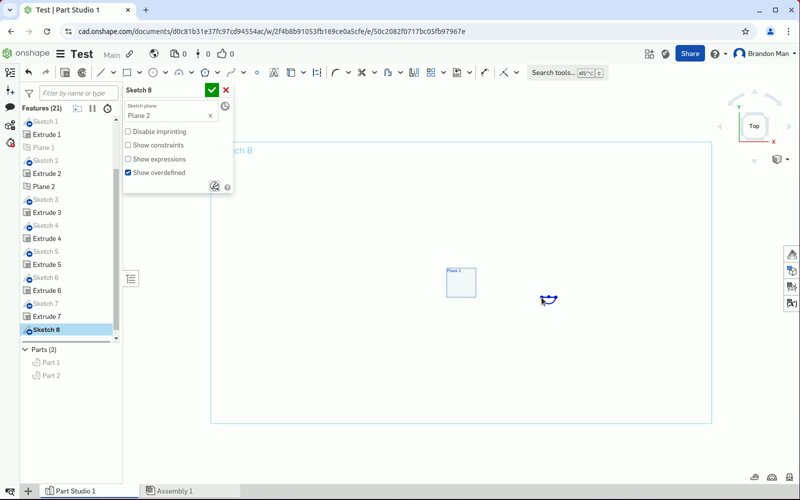
mouse_move(545, 300)
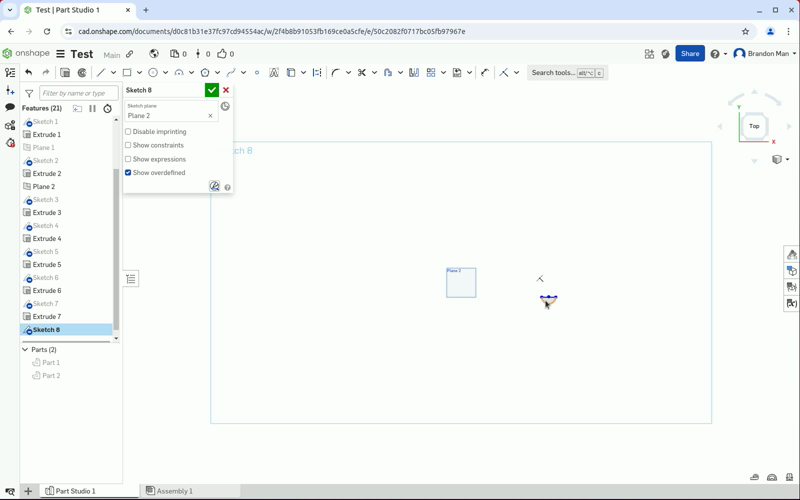
scroll(6)
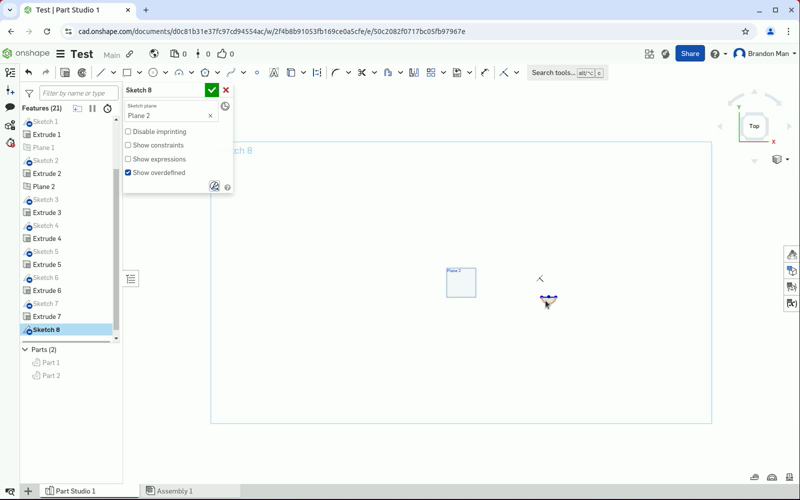
scroll(6)
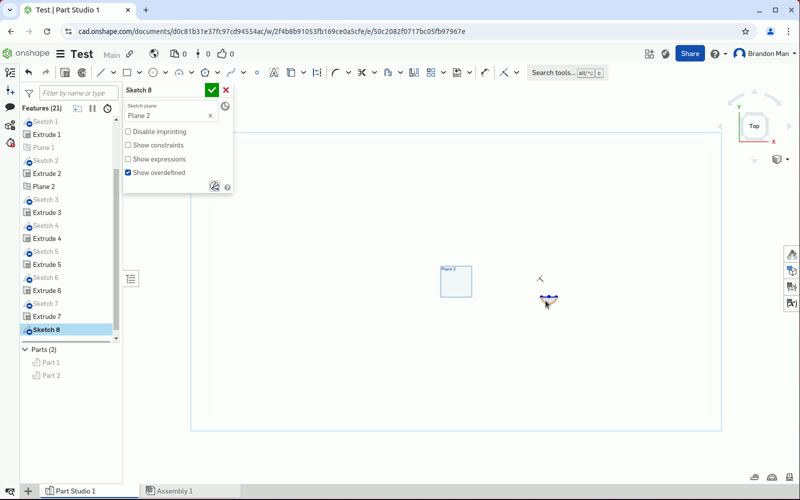
scroll(6)
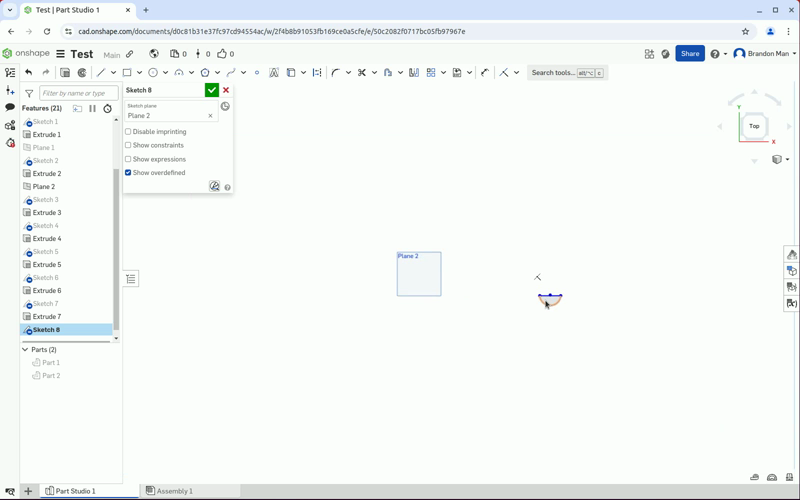
scroll(6)
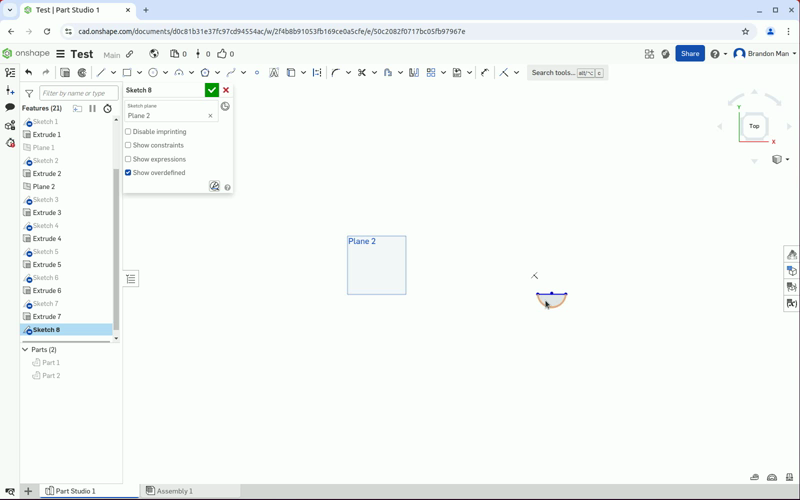
scroll(6)
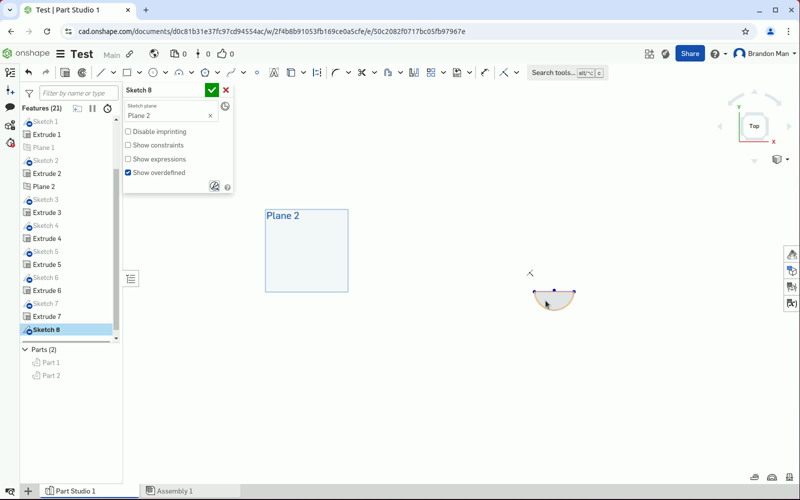
scroll(6)
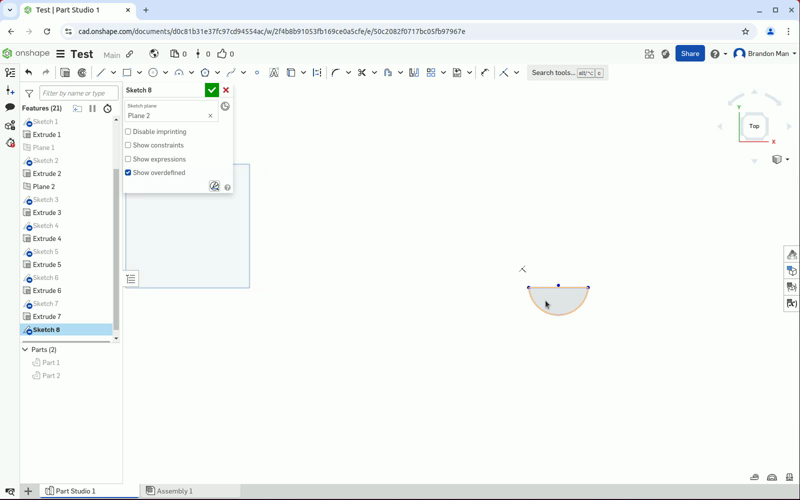
scroll(6)
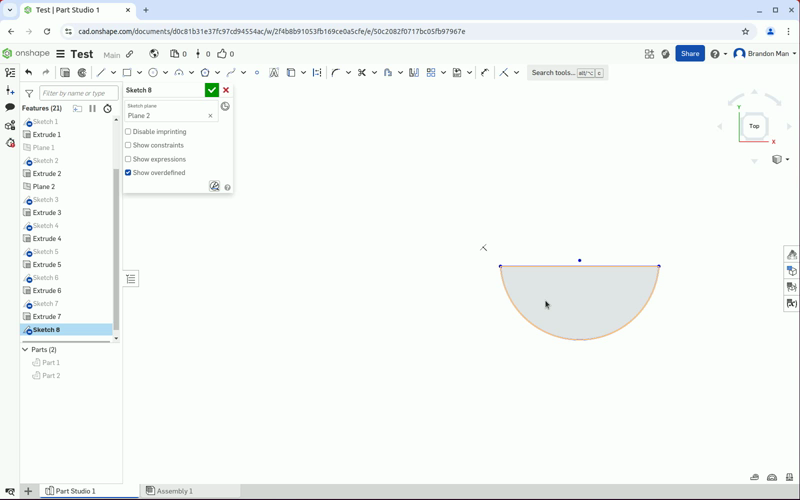
click(545, 300)
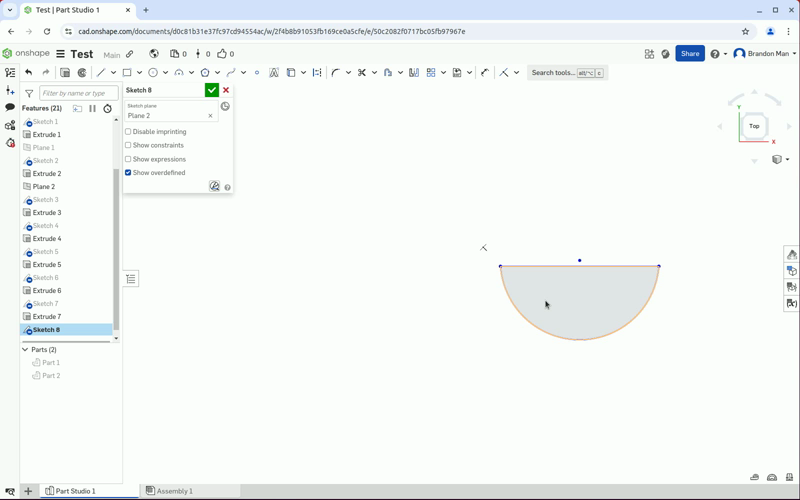
scroll(-6)
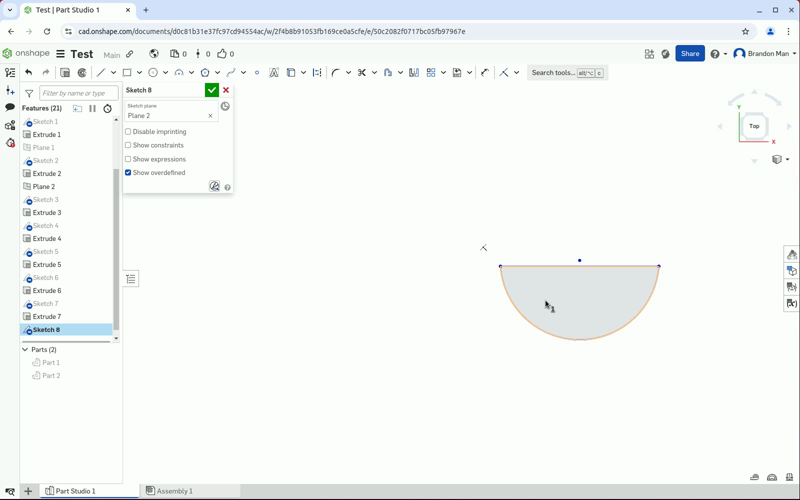
scroll(-6)
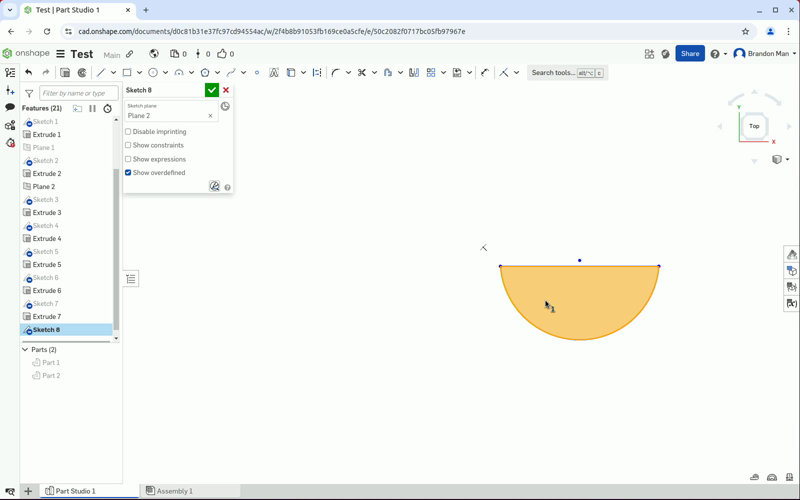
scroll(-6)
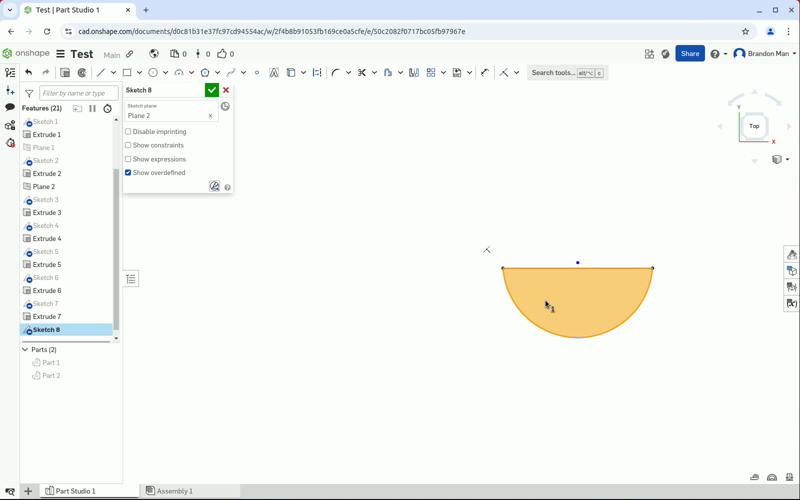
scroll(-6)
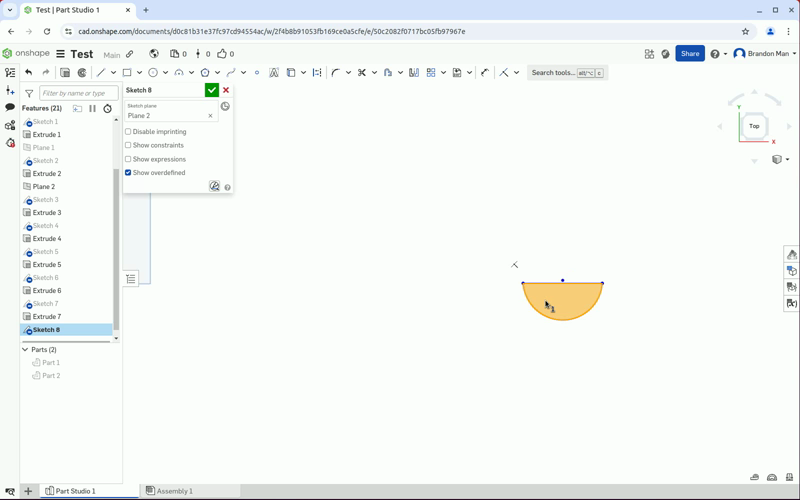
scroll(-6)
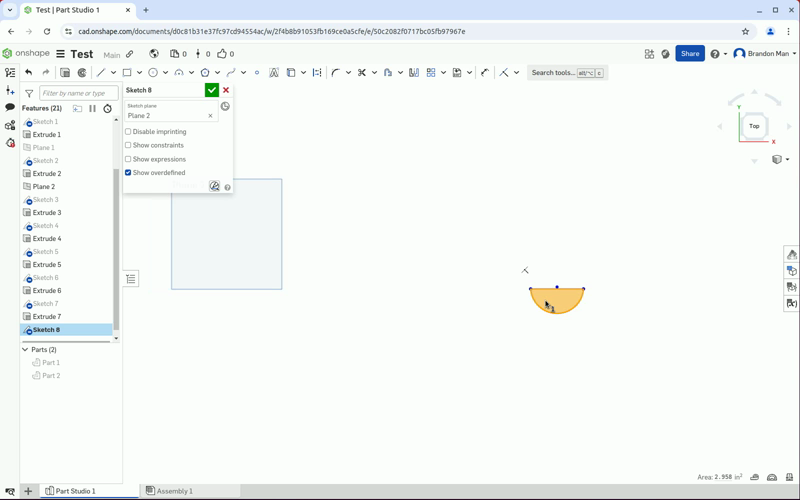
scroll(-6)
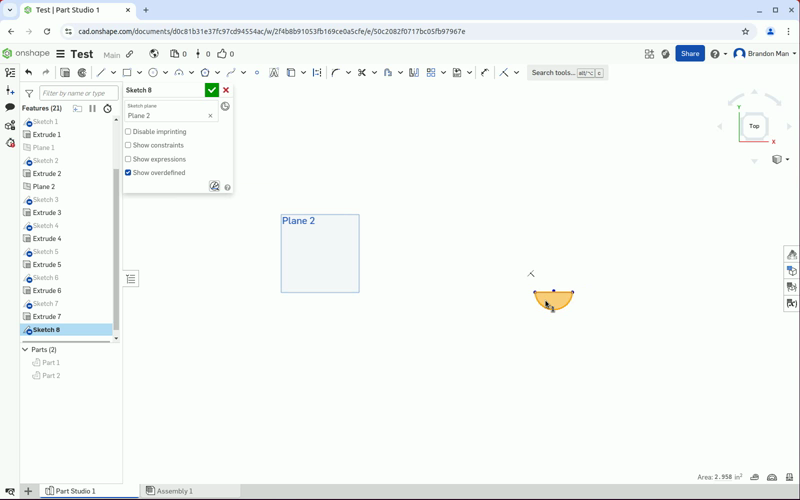
scroll(-6)
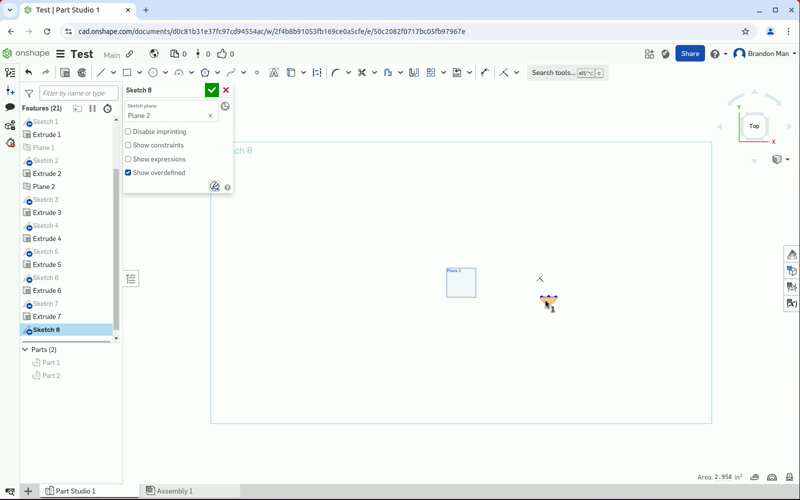
mouse_move(73, 352)
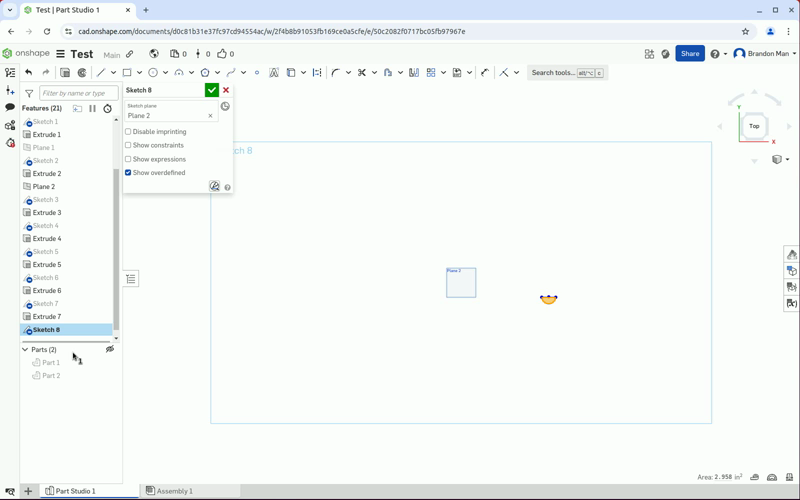
key(shift+y)
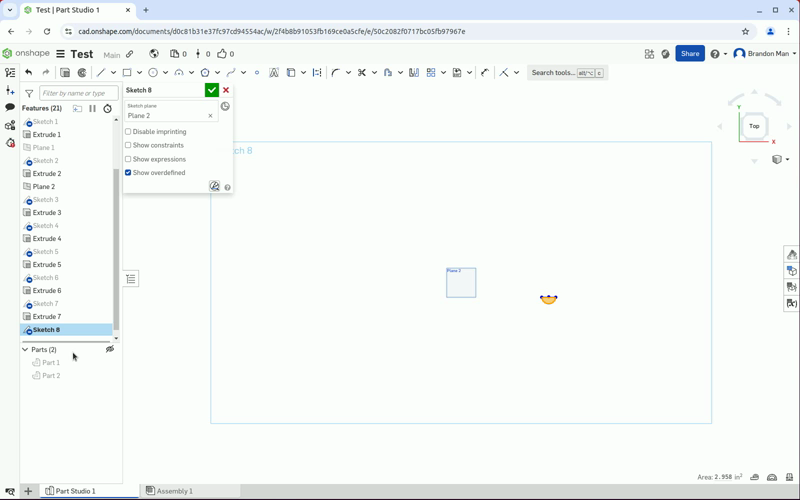
key(shift+e)
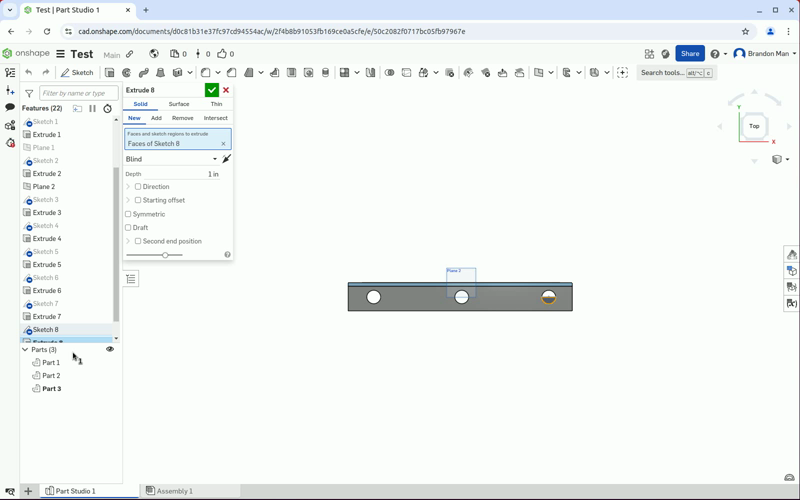
mouse_move(143, 106)
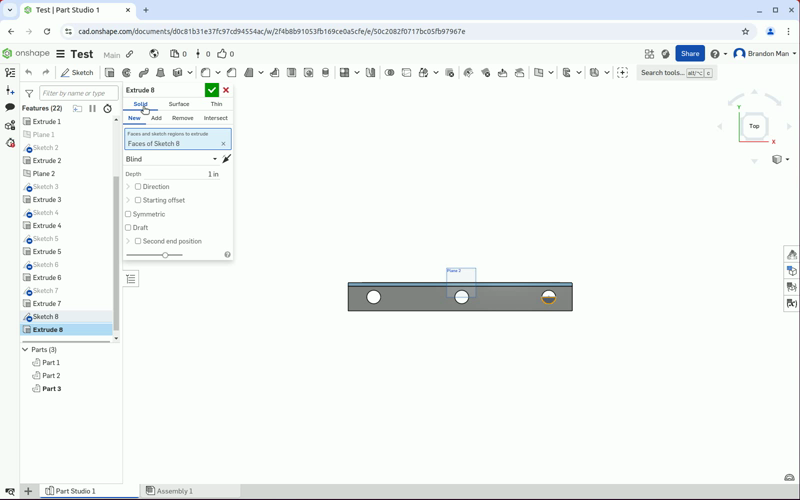
click(143, 106)
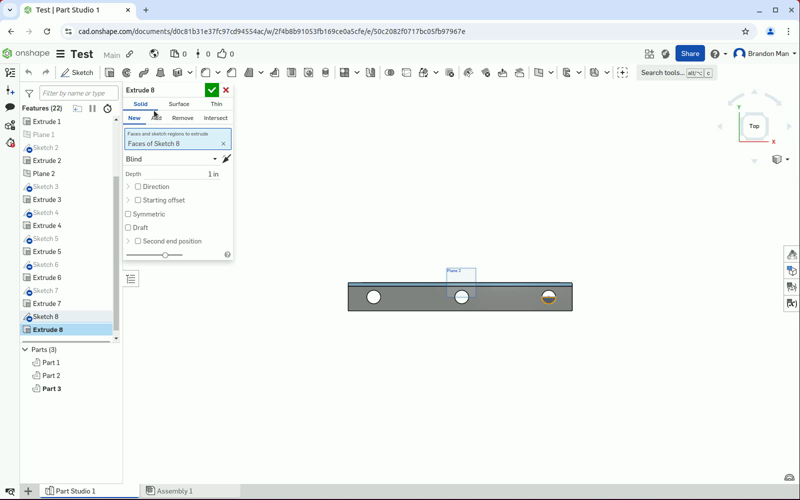
mouse_move(186, 120)
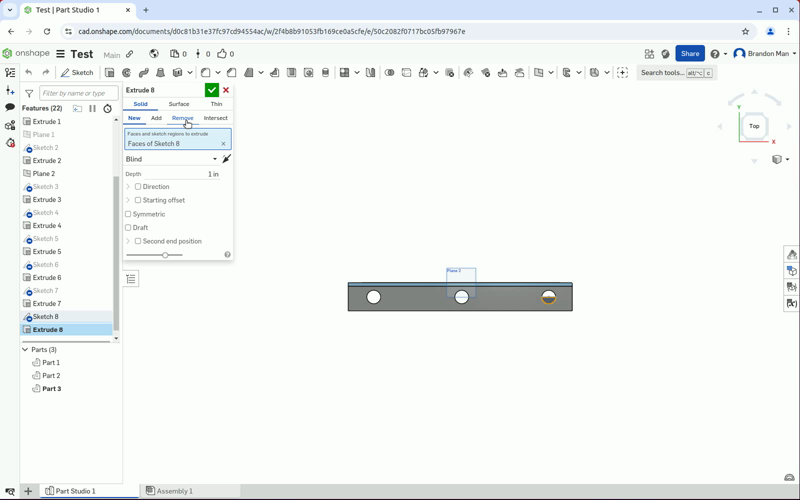
click(186, 120)
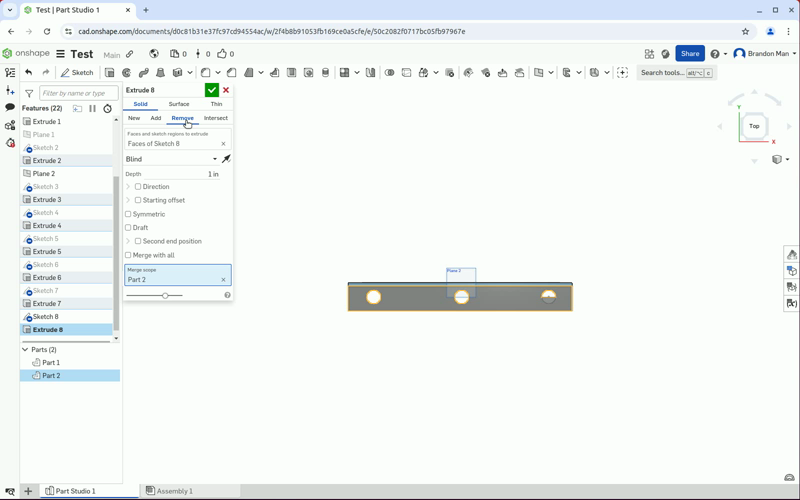
key(tab, 4)
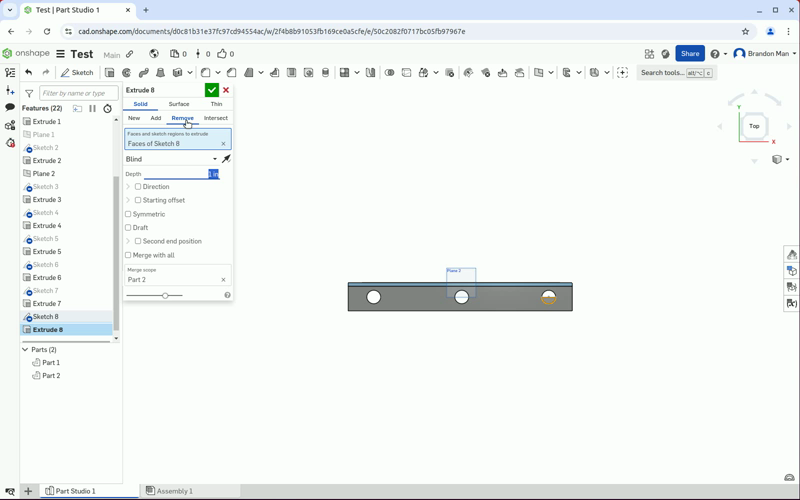
text(10.351)
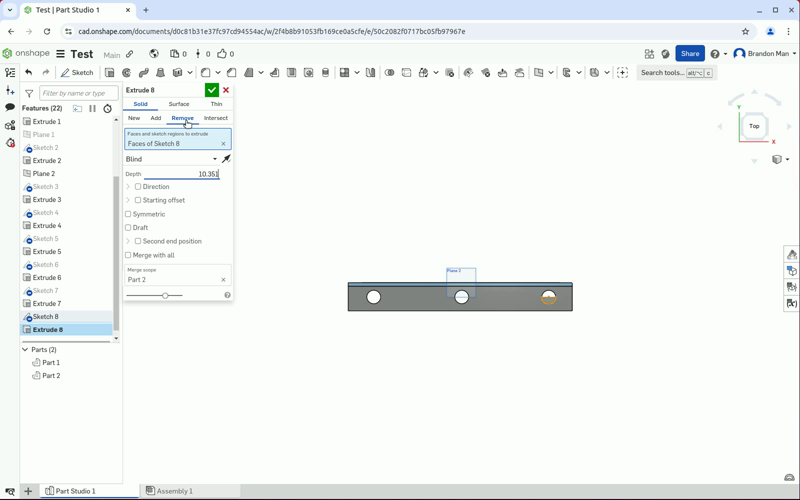
key(tab, 6)
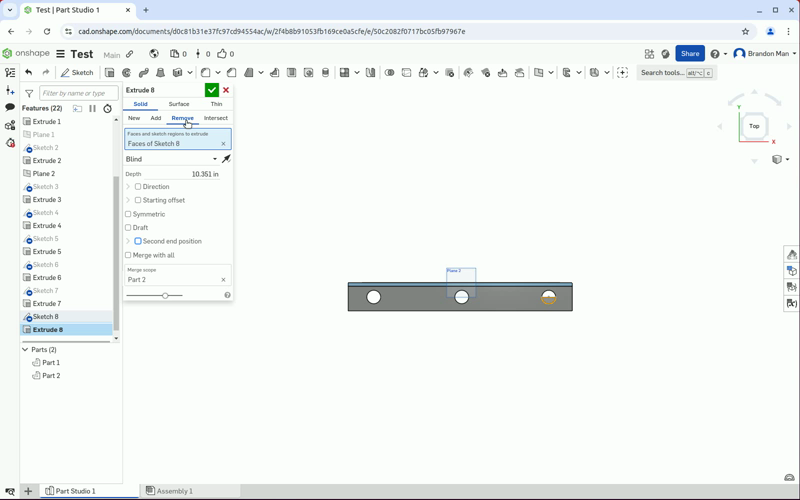
key(space)
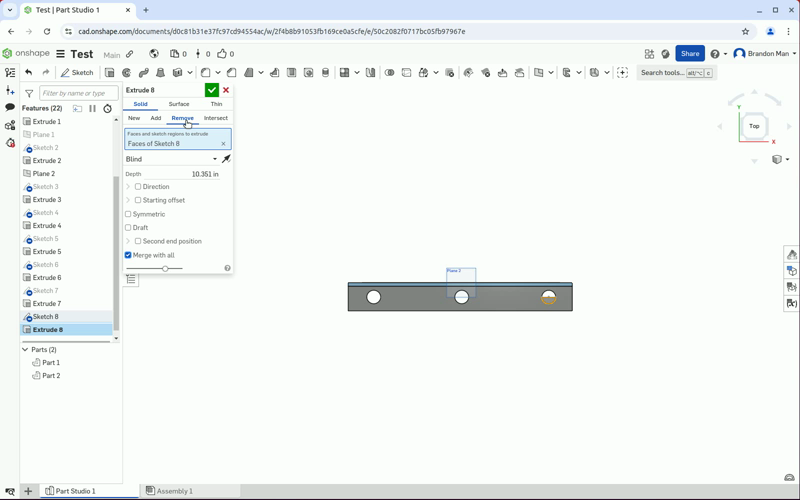
key(enter)
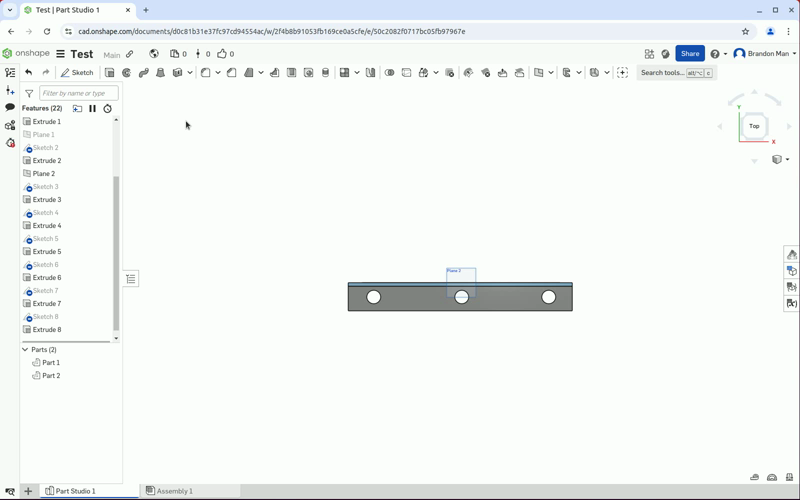
key(shift+h)
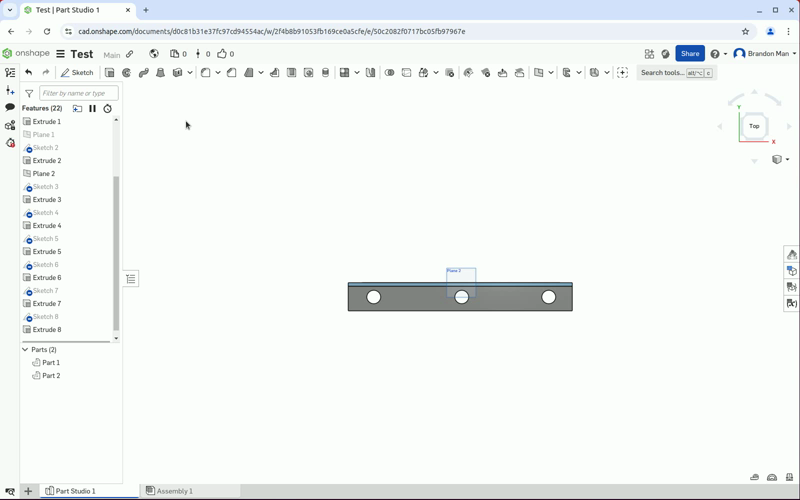
key(shift+h)
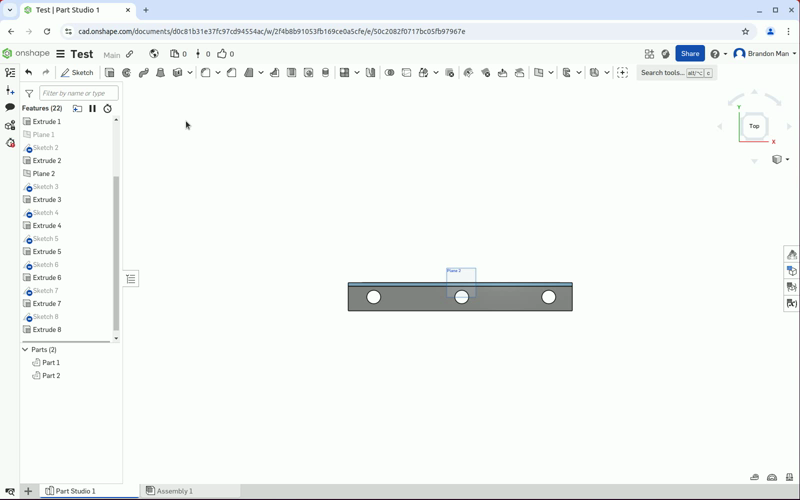
key(shift+7)
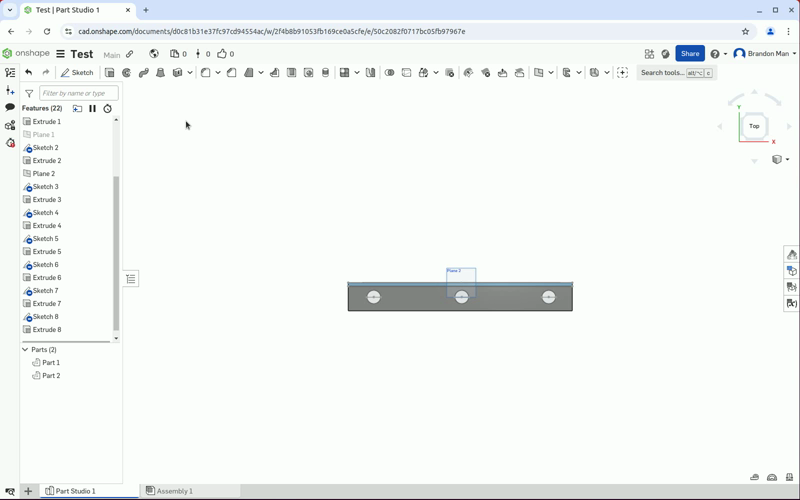
key(up, 3)
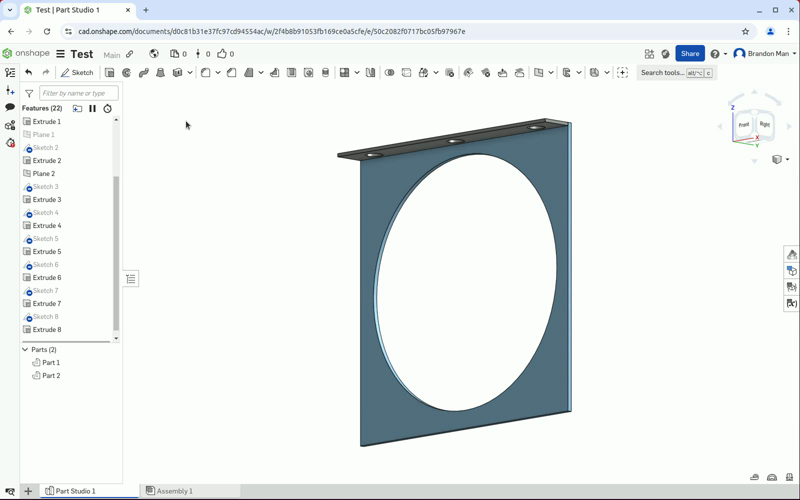
key(left, 3)
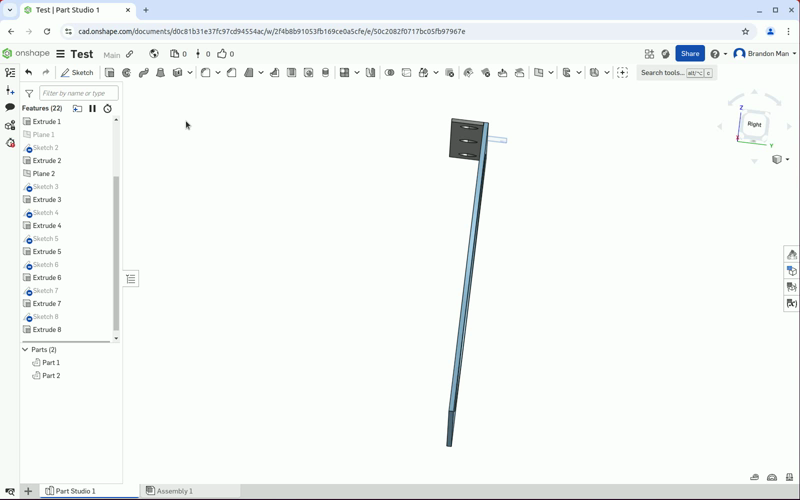
key(right, 3)
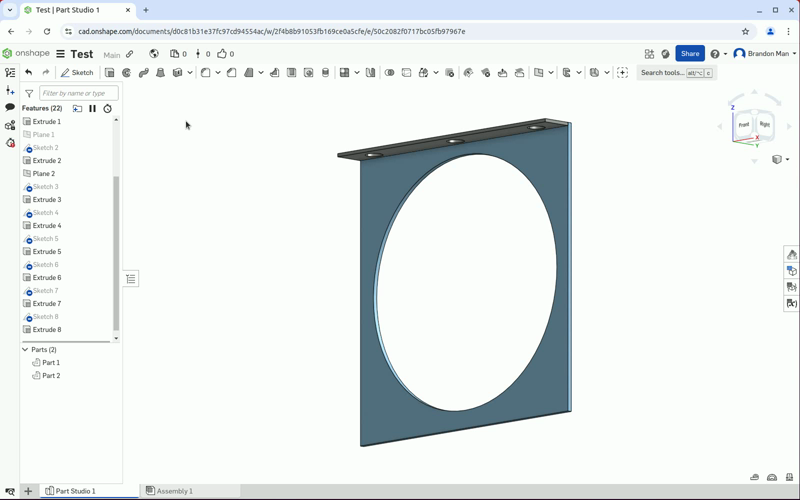
key(down, 3)
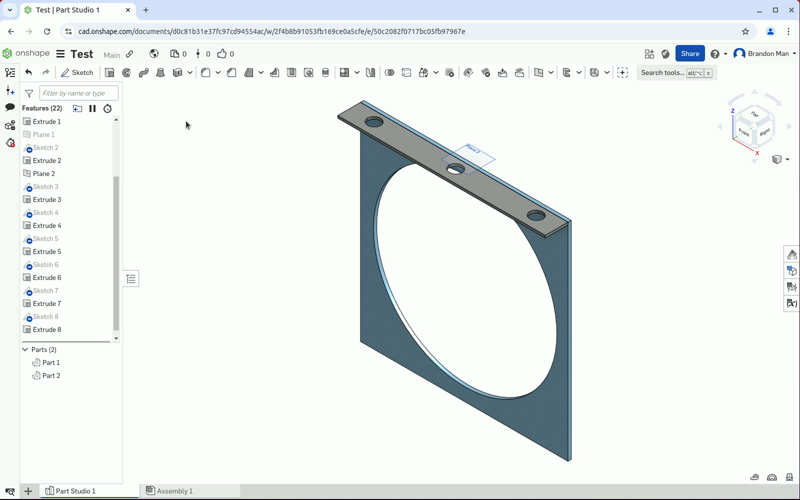
mouse_move(69, 111)
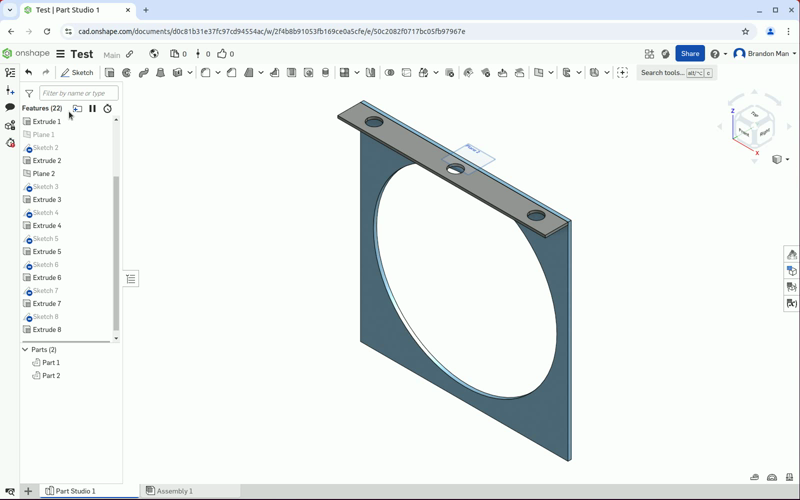
click(69, 111)